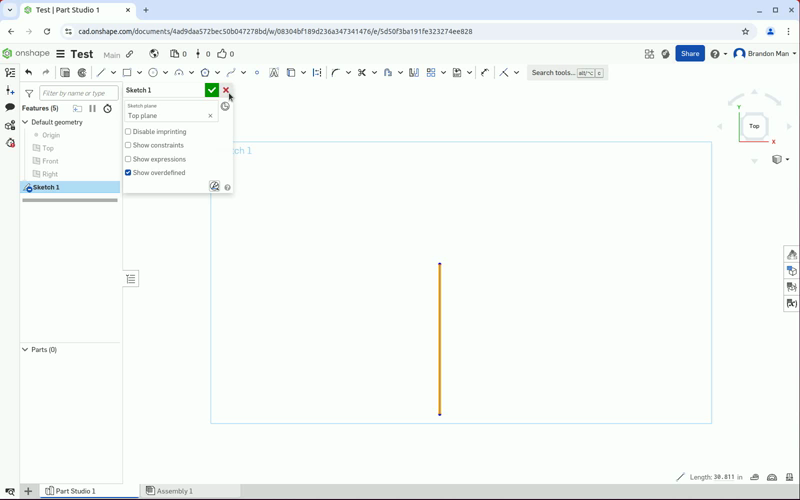
key(shift+h)
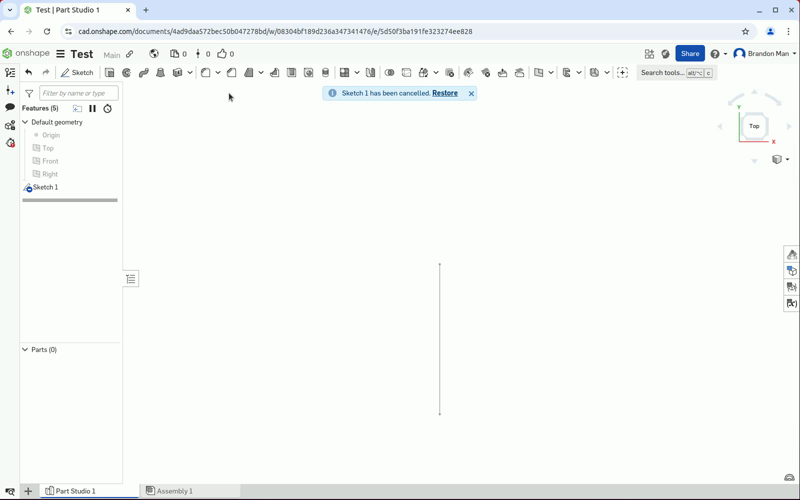
mouse_move(73, 352)
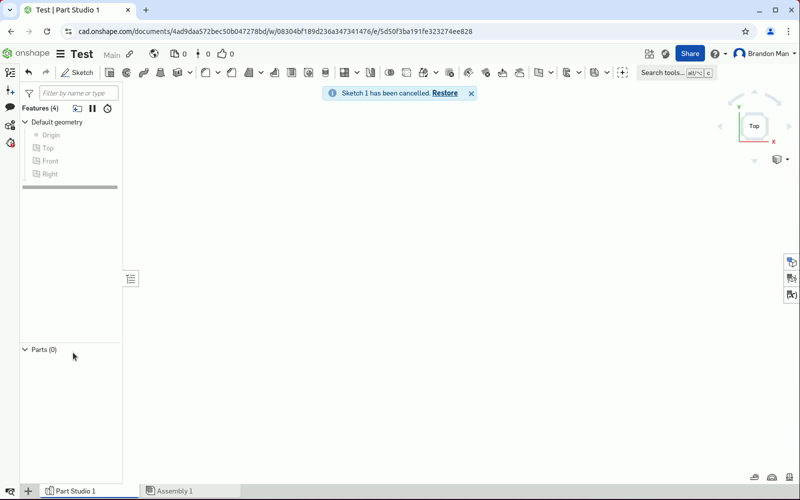
key(y)
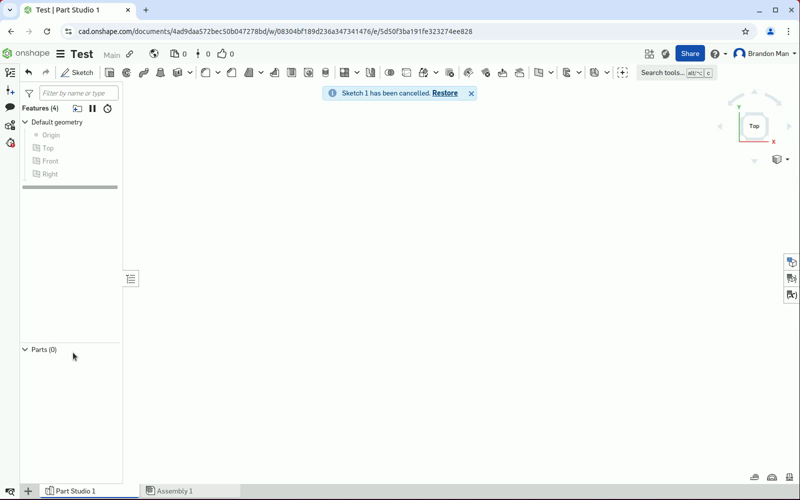
key(shift+p)
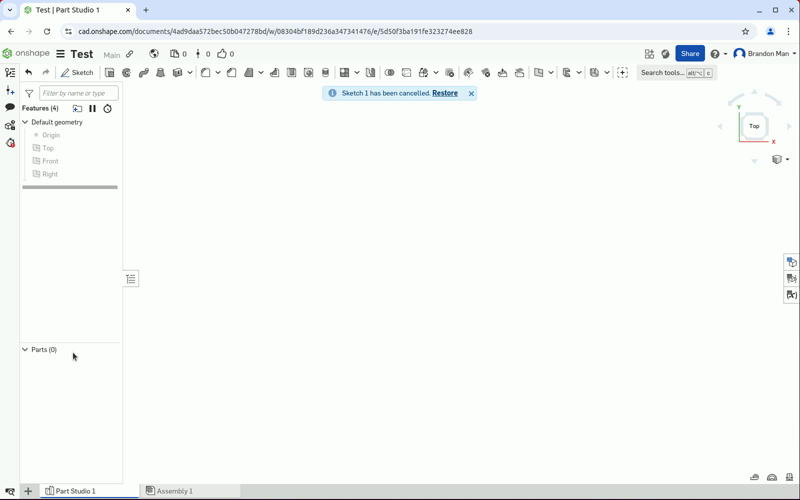
key(space)
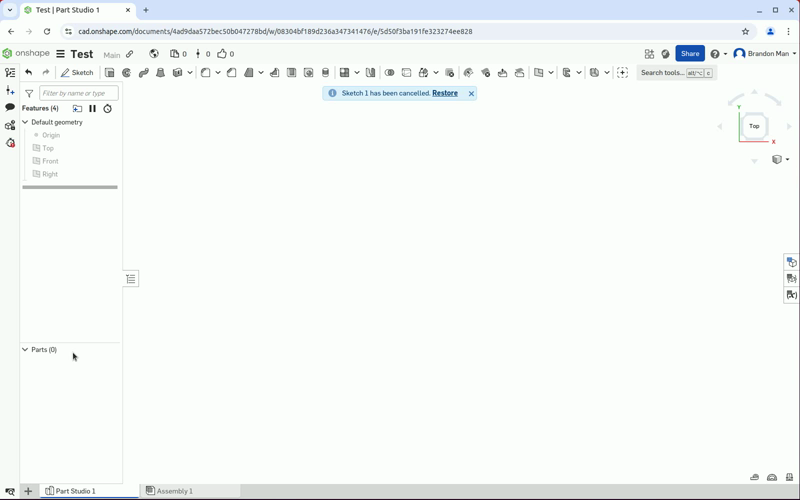
key_down(shift)
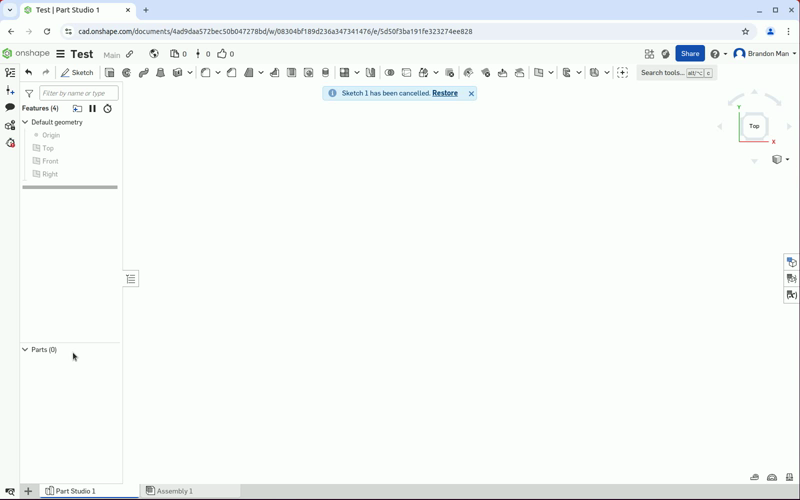
key(up)
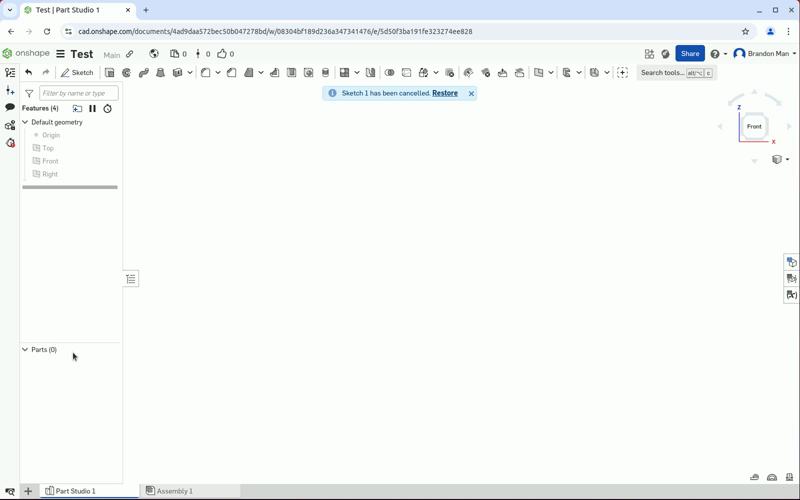
key_up(shift)
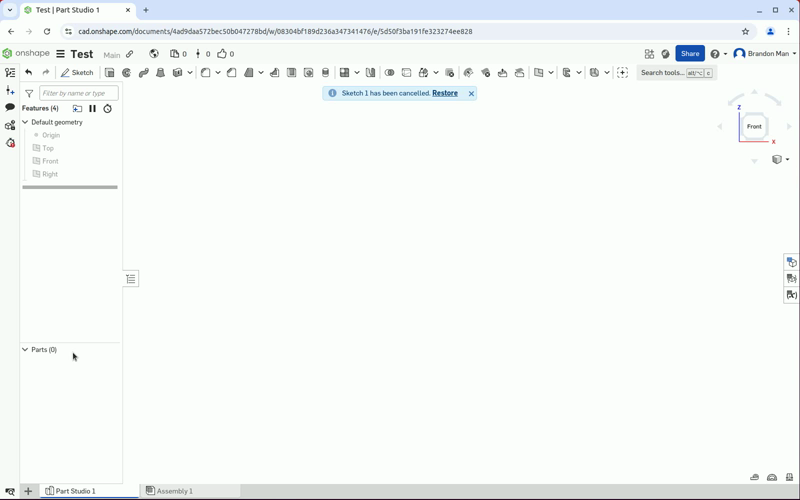
mouse_move(73, 352)
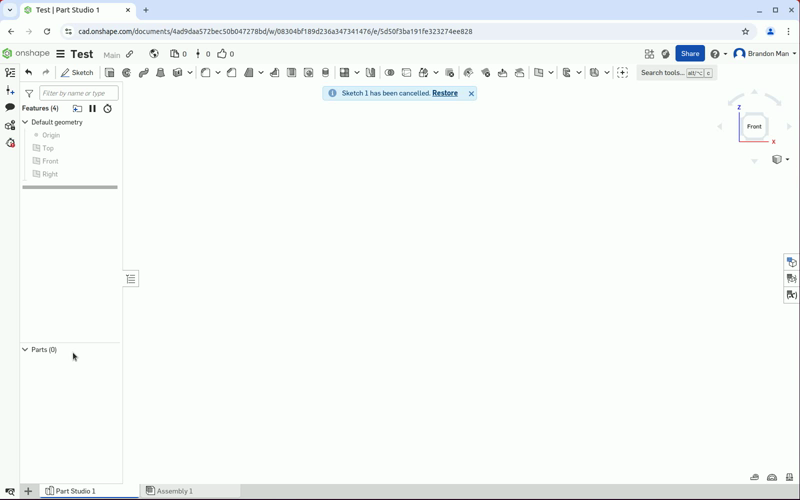
key(shift+y)
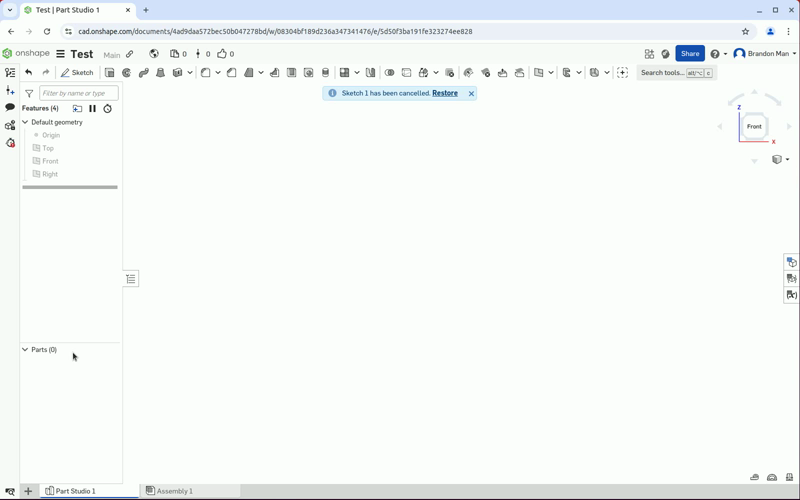
key(shift+s)
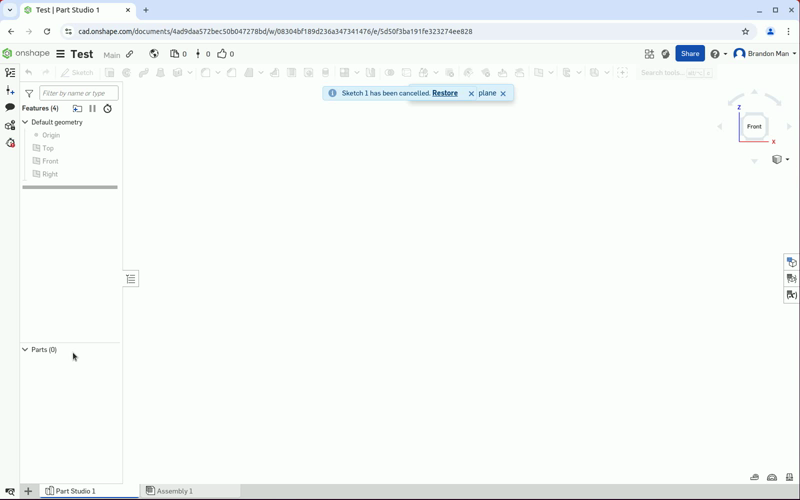
mouse_move(73, 163)
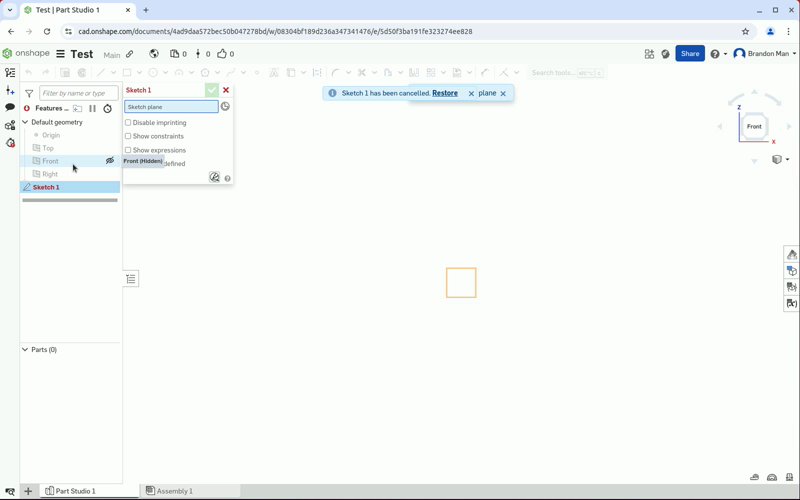
click(73, 163)
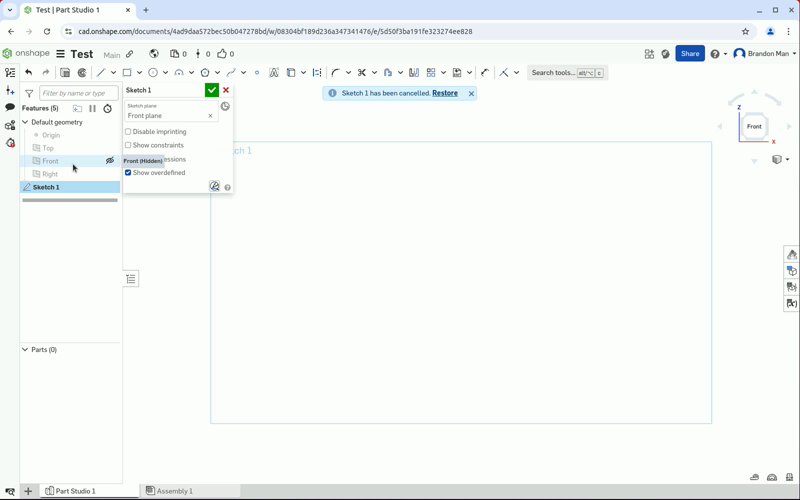
mouse_move(73, 352)
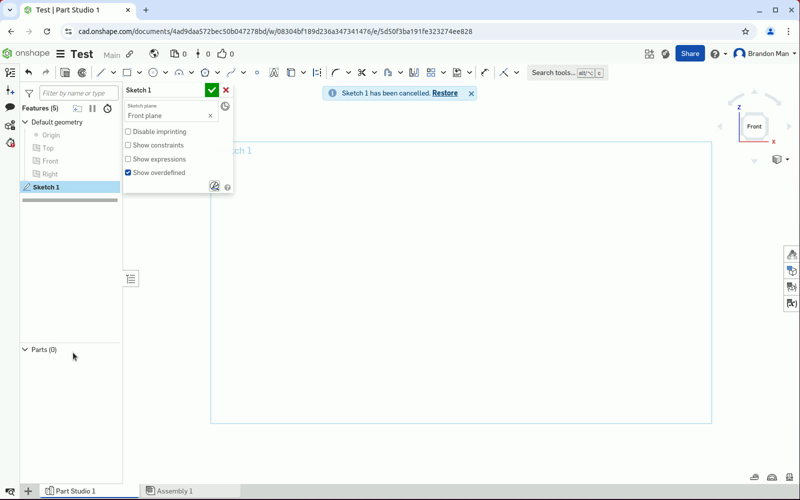
key(y)
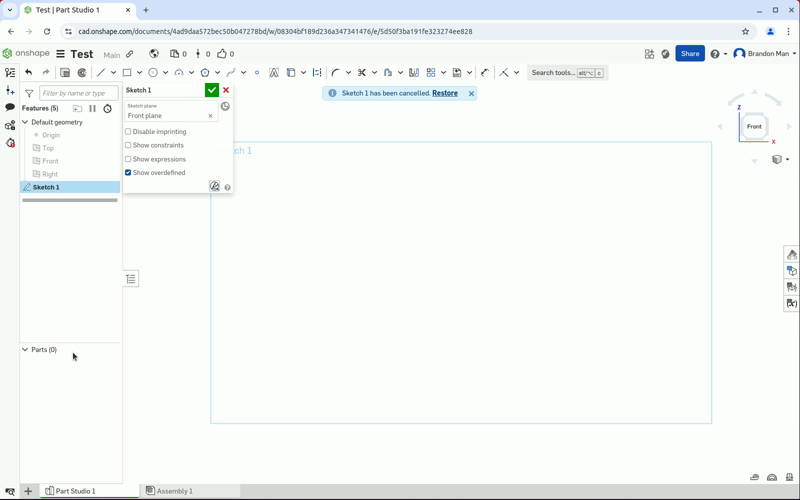
key(l)
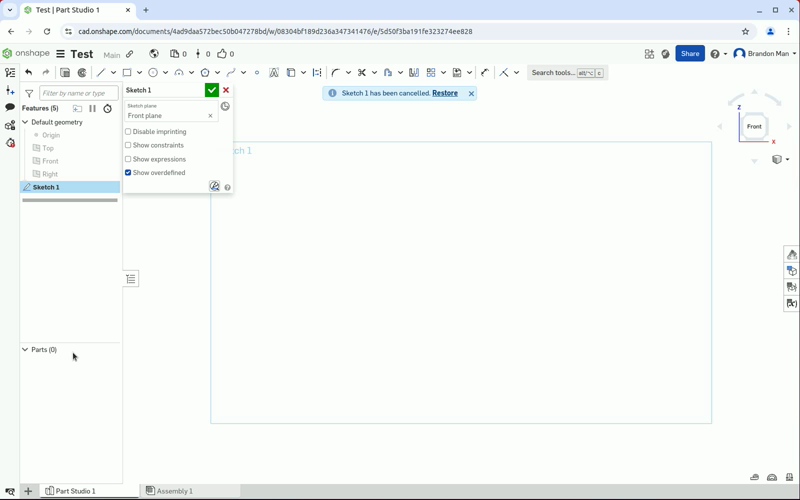
key_down(shift)
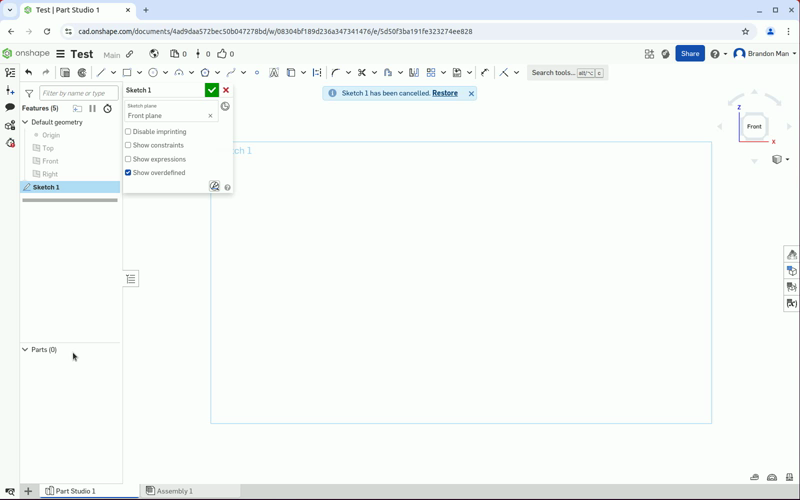
mouse_move(460, 282)
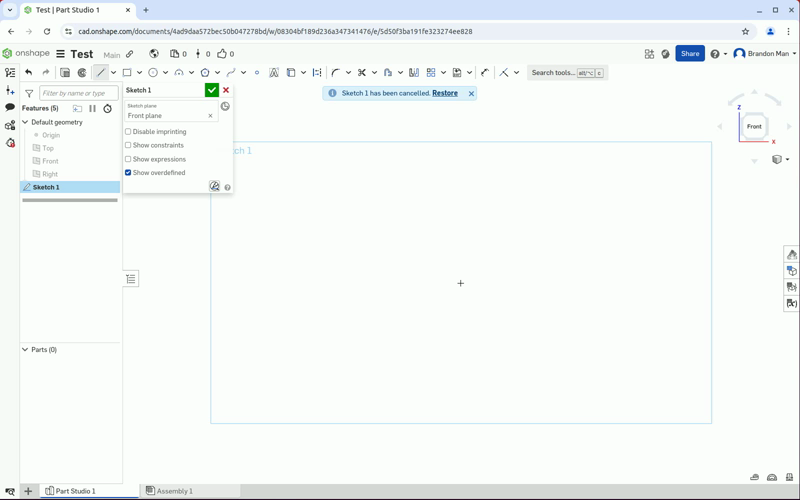
click(460, 282)
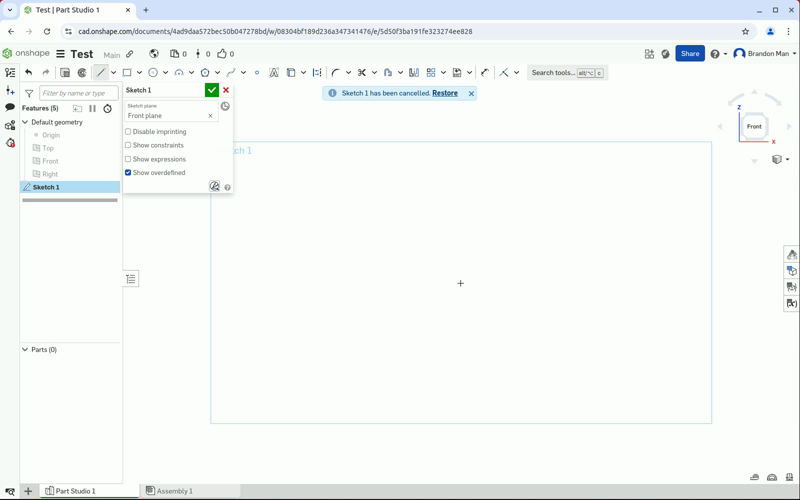
key_up(shift)
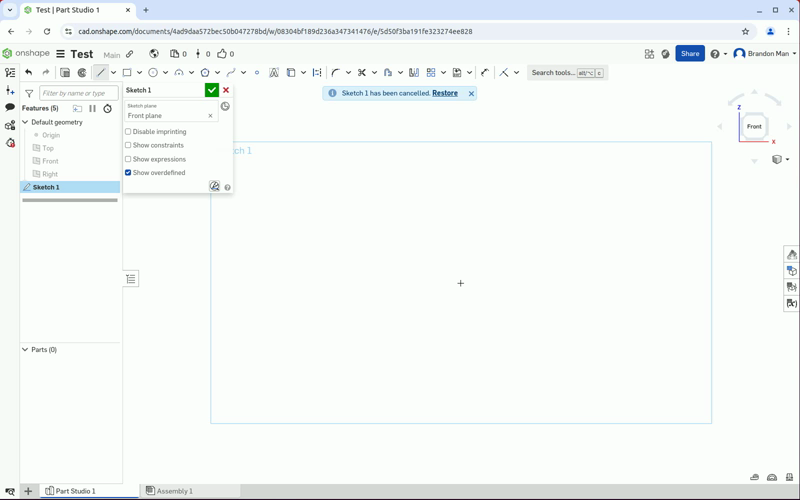
key_down(shift)
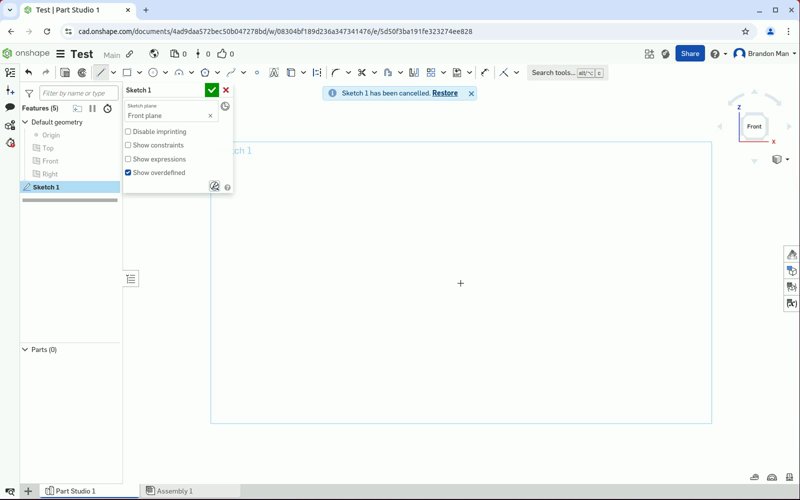
mouse_move(542, 282)
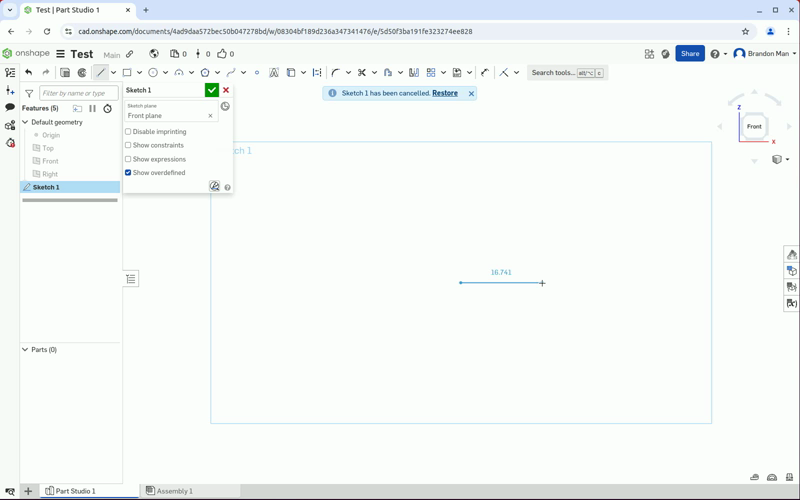
click(542, 282)
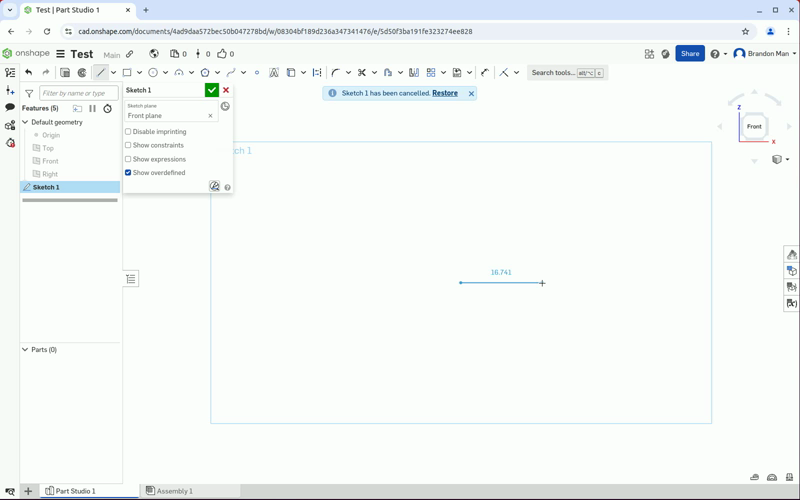
key_up(shift)
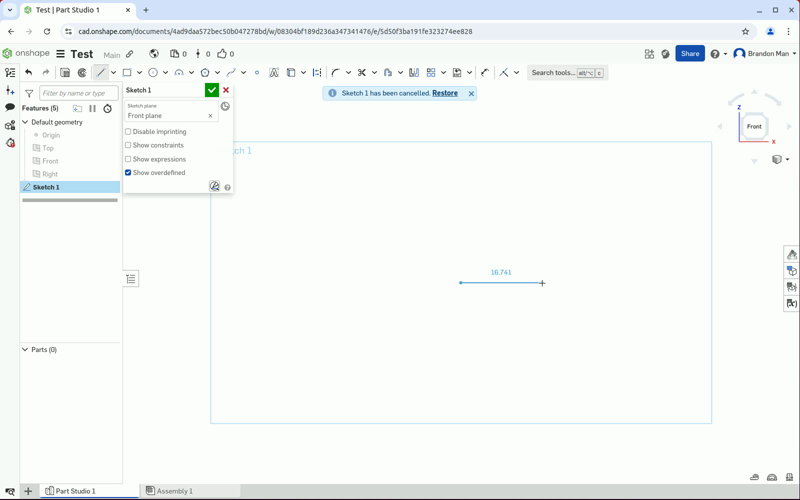
key_down(shift)
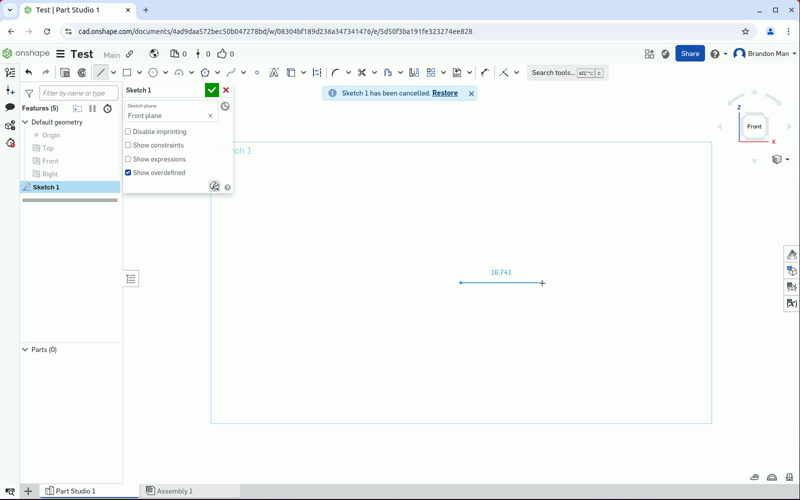
mouse_move(572, 282)
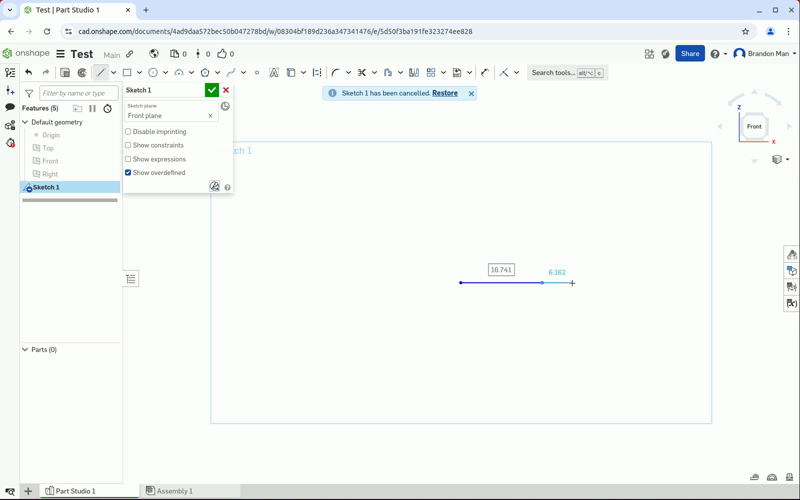
mouse_move(541, 282)
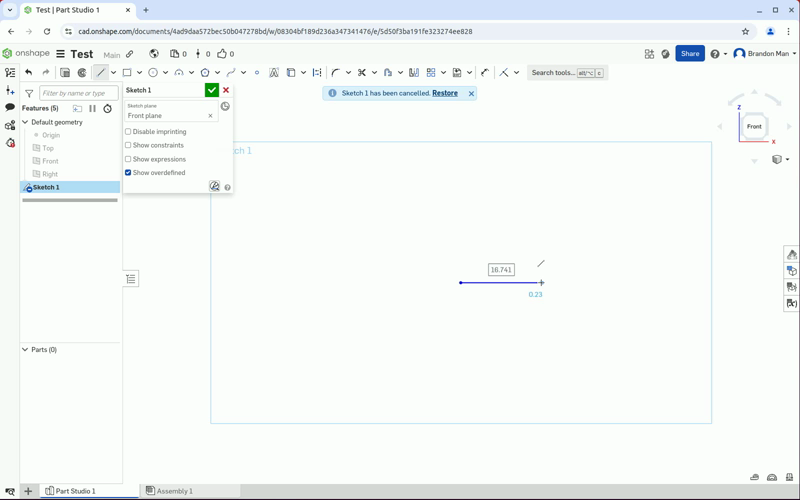
scroll(6)
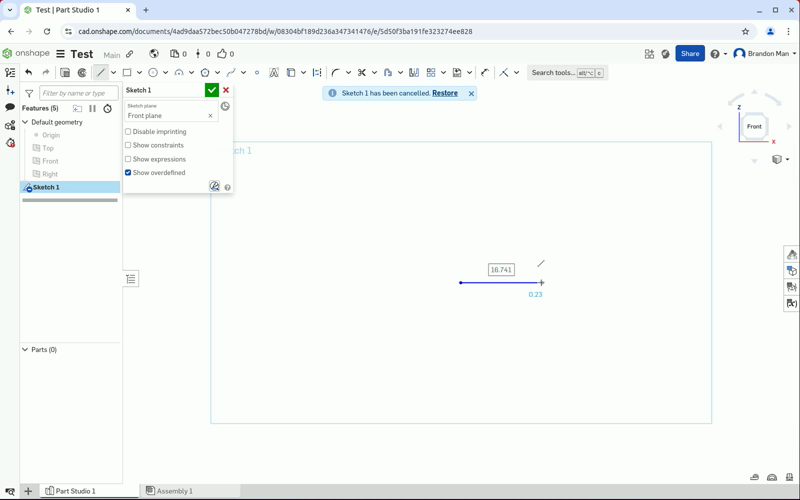
scroll(6)
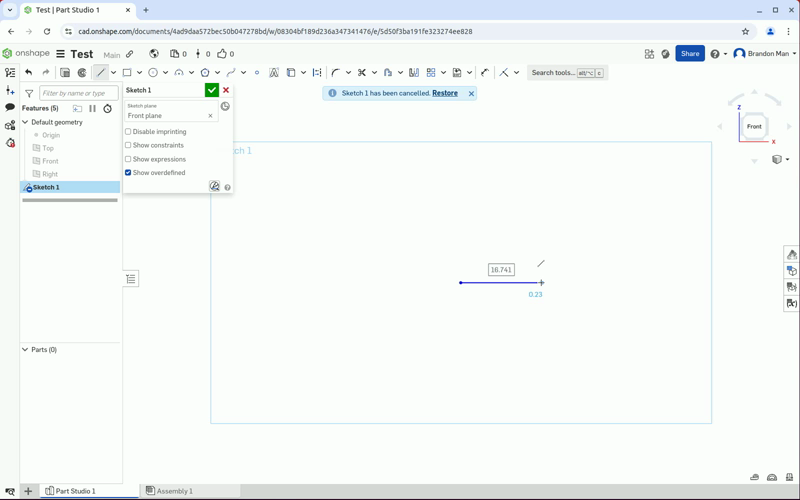
scroll(6)
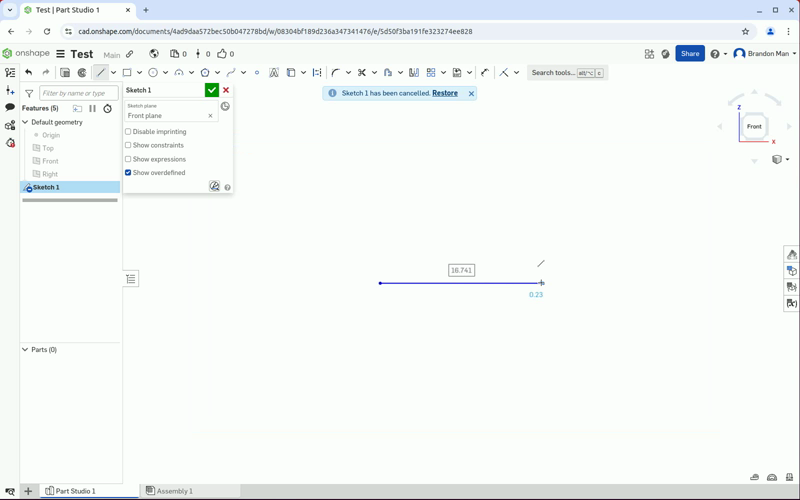
scroll(6)
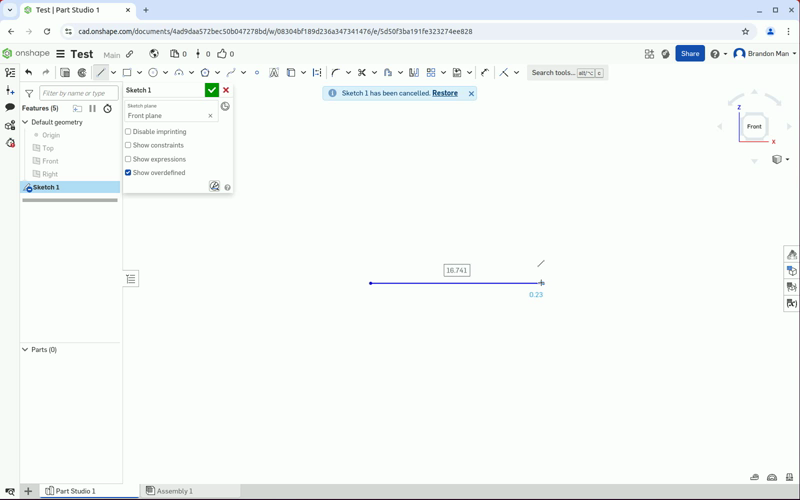
scroll(6)
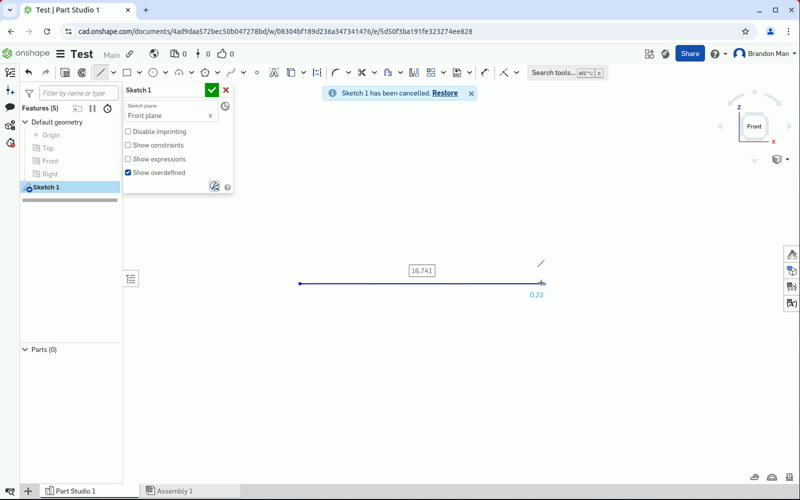
scroll(6)
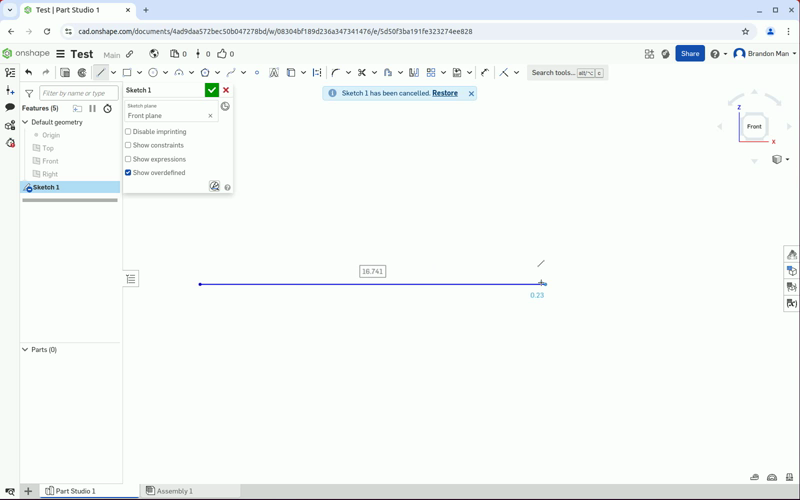
scroll(6)
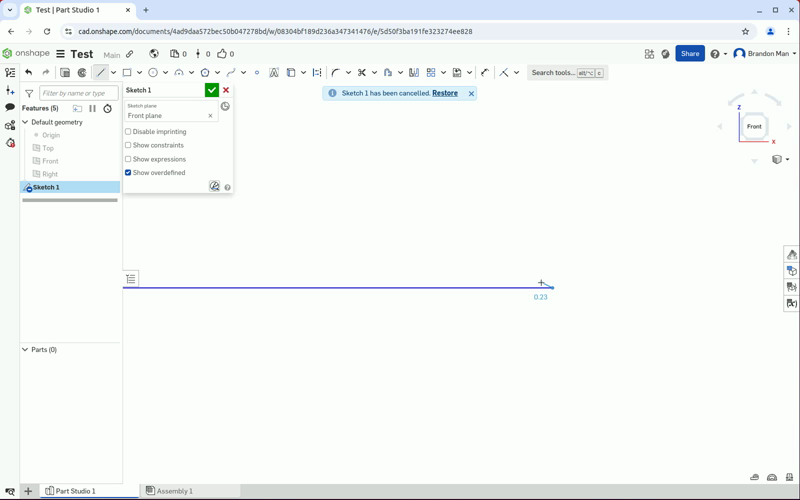
click(541, 282)
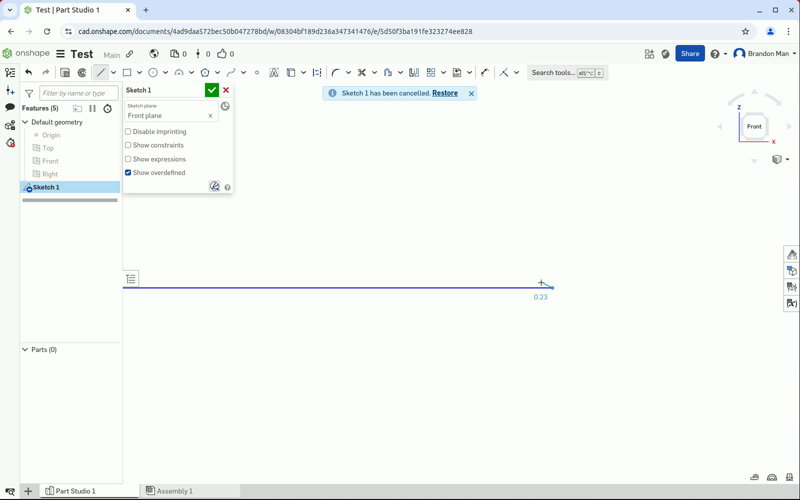
scroll(-6)
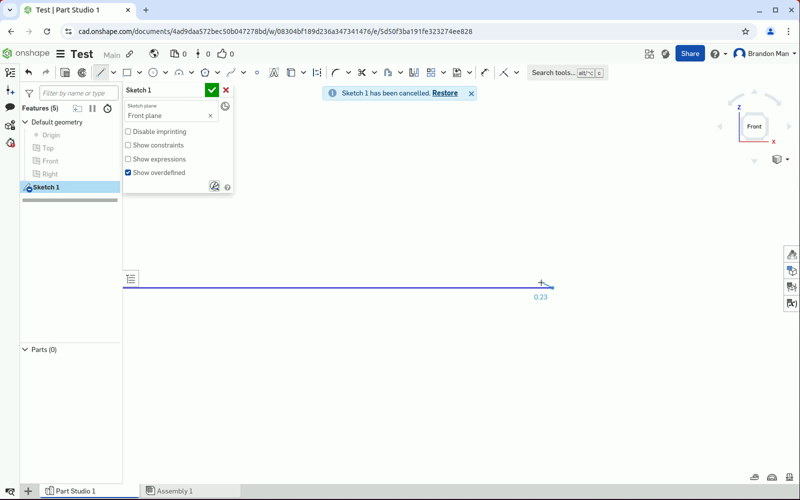
scroll(-6)
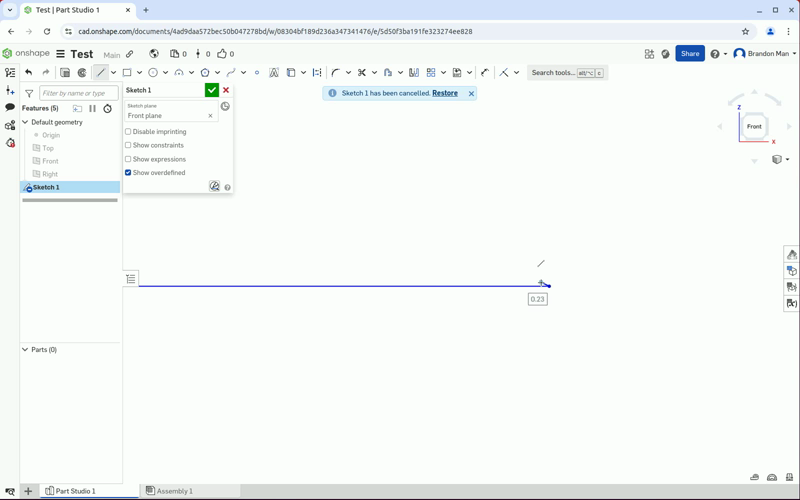
scroll(-6)
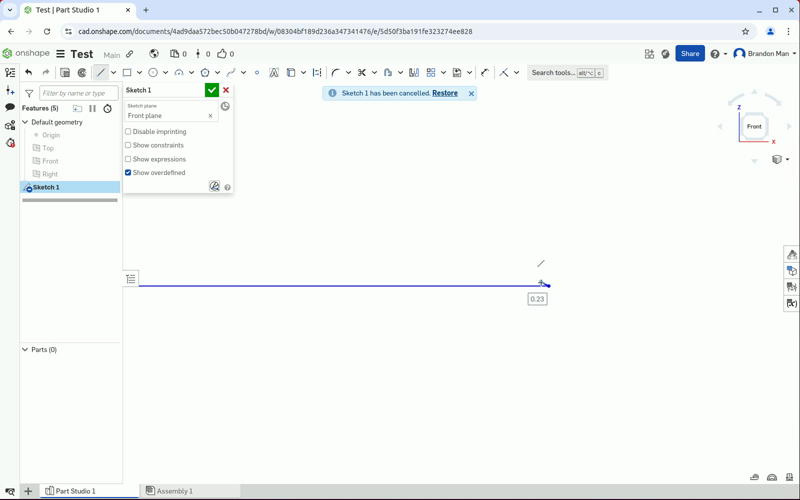
scroll(-6)
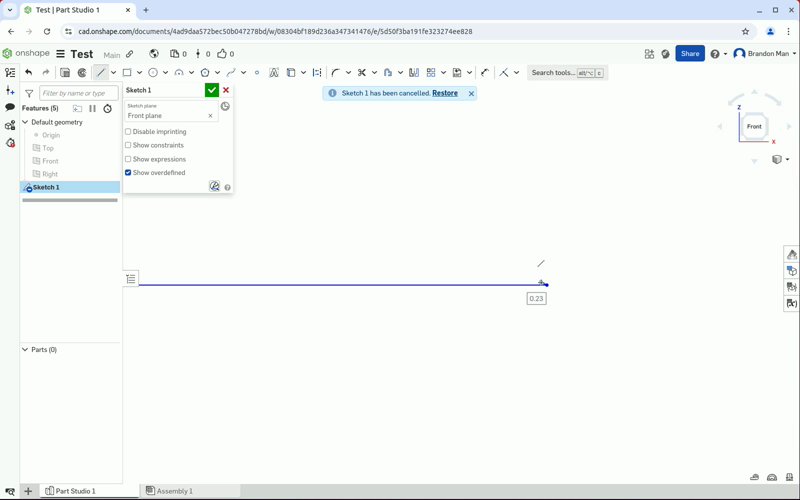
scroll(-6)
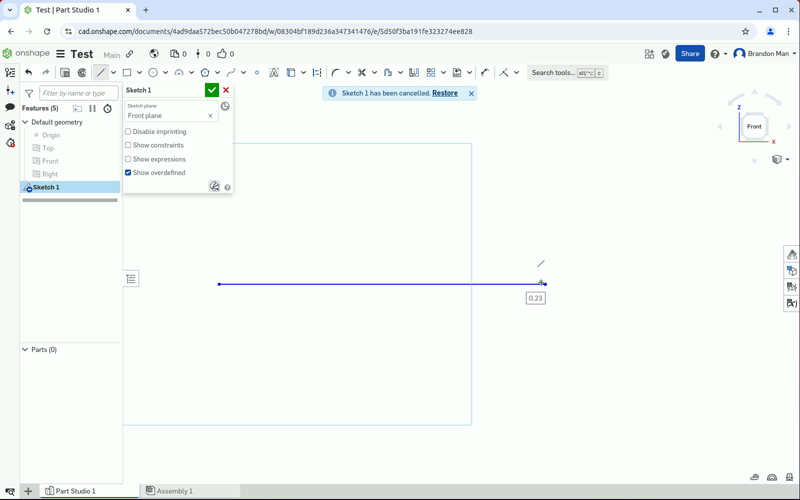
scroll(-6)
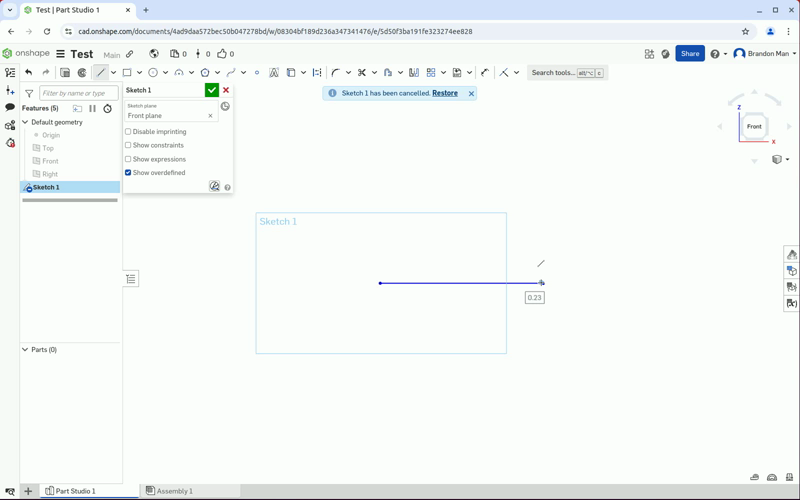
scroll(-6)
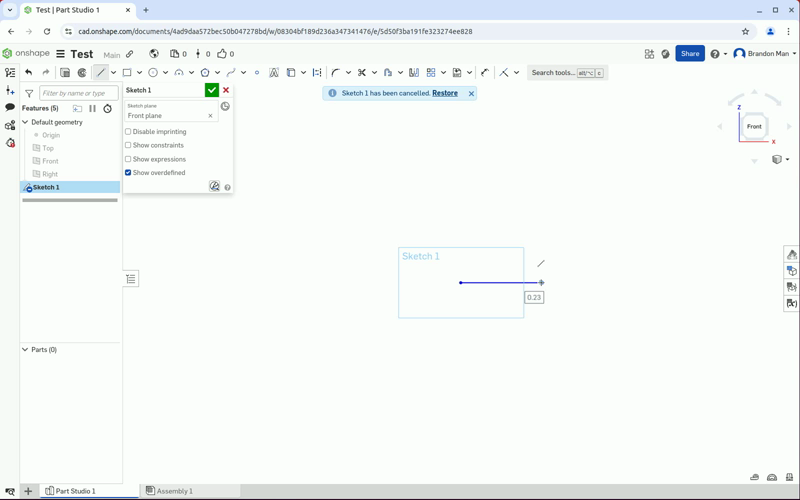
key_up(shift)
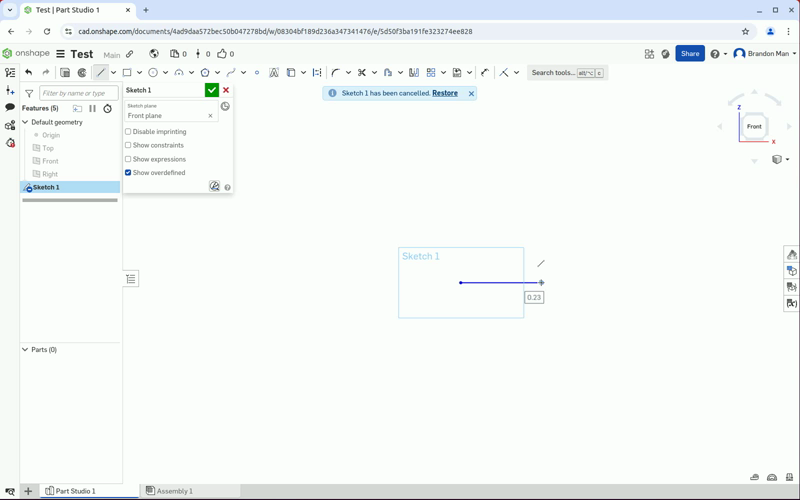
key_down(shift)
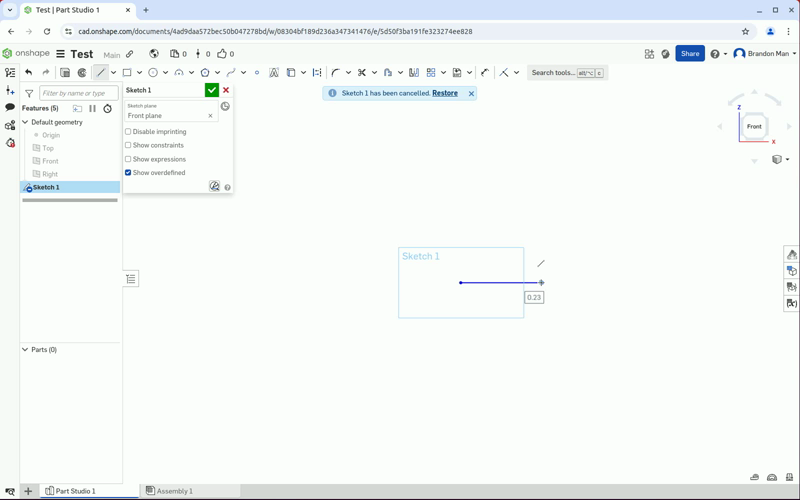
mouse_move(571, 282)
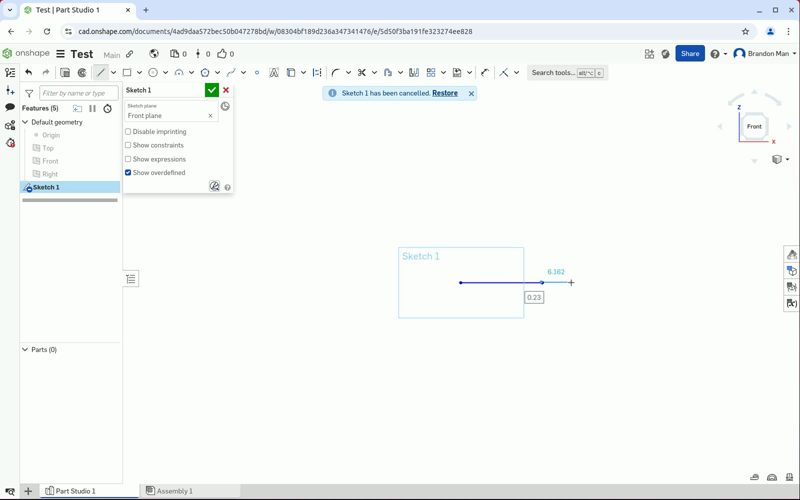
mouse_move(541, 280)
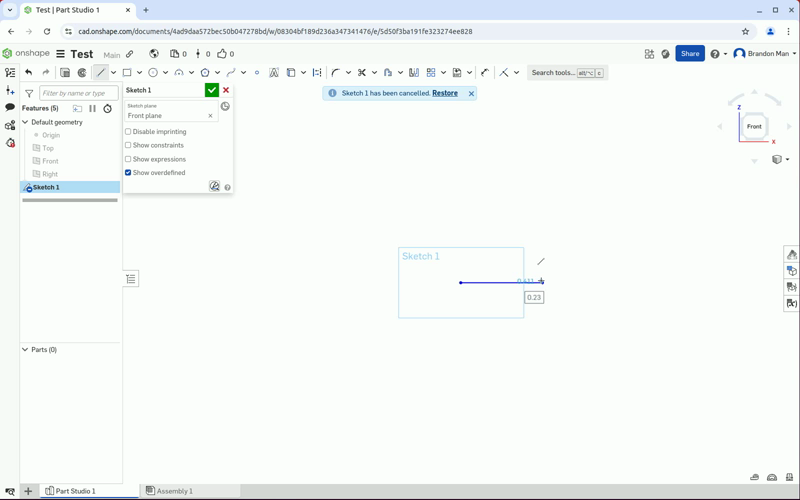
scroll(6)
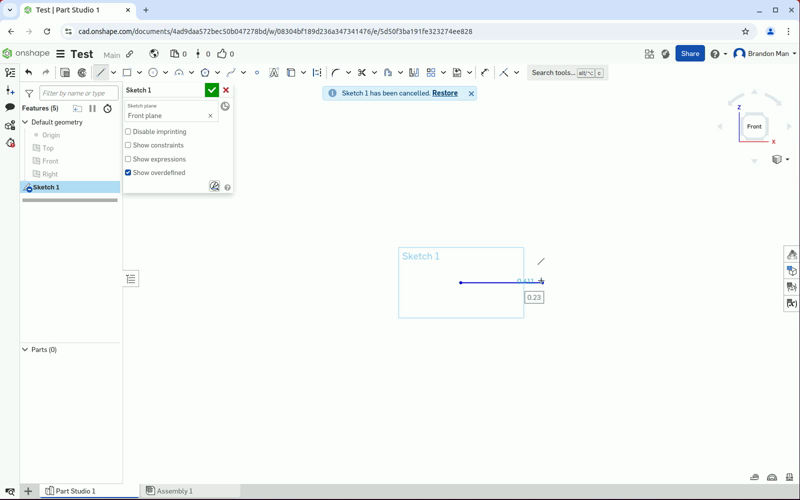
scroll(6)
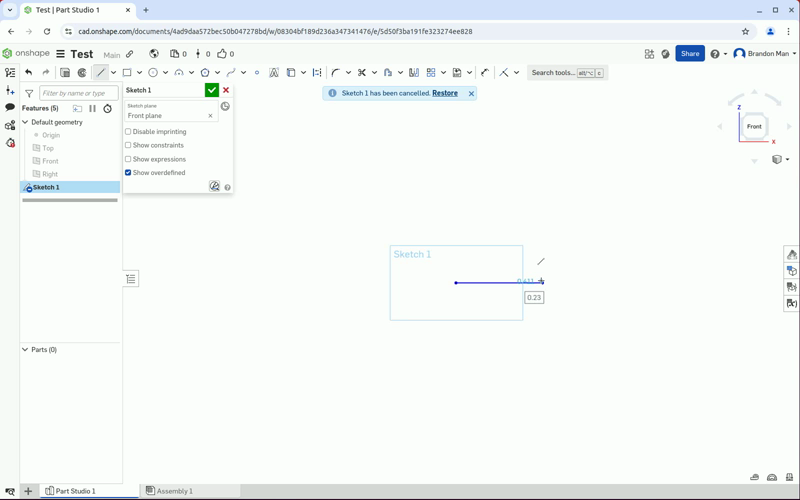
scroll(6)
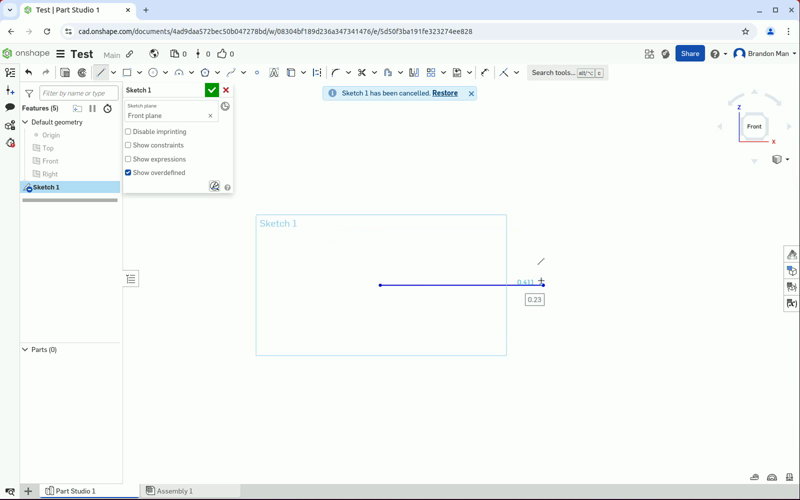
scroll(6)
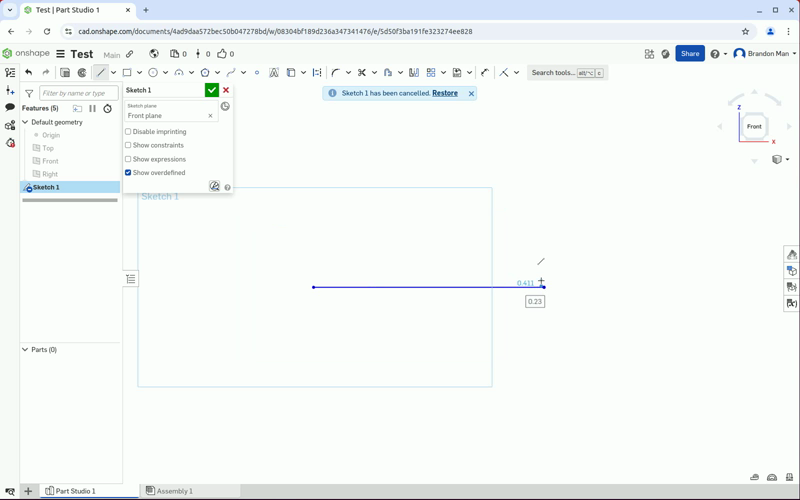
scroll(6)
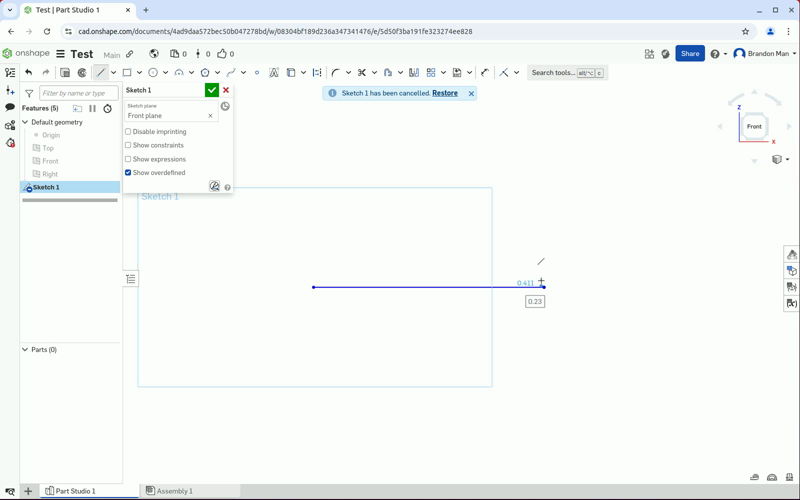
scroll(6)
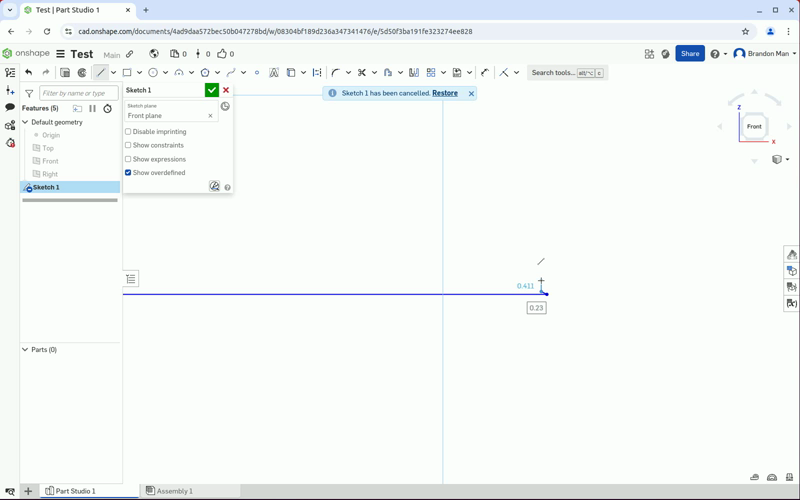
scroll(6)
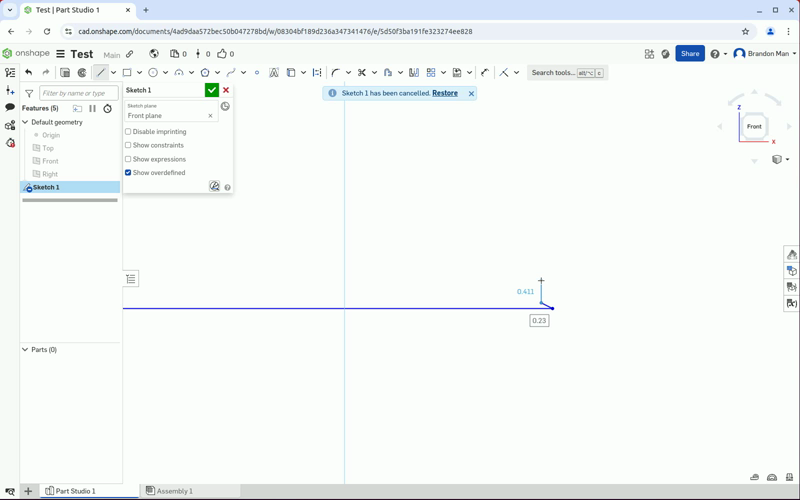
click(541, 280)
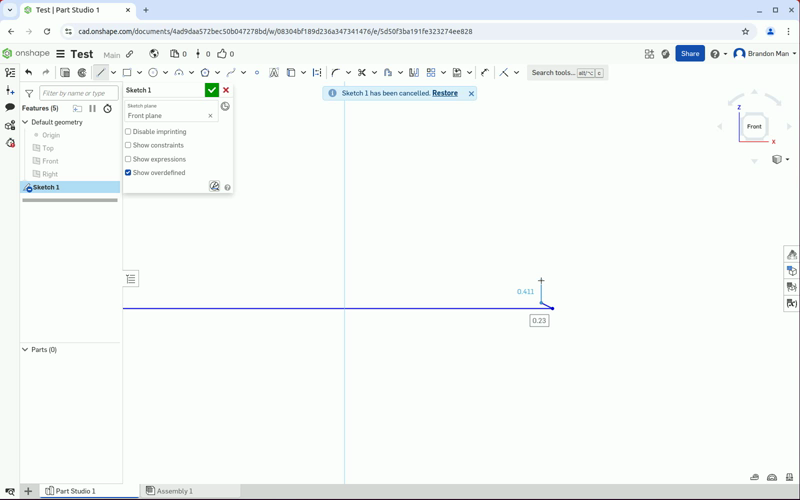
scroll(-6)
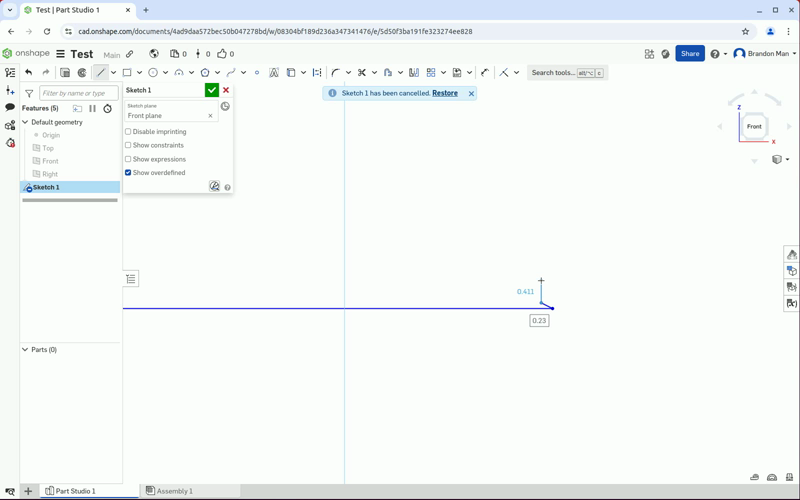
scroll(-6)
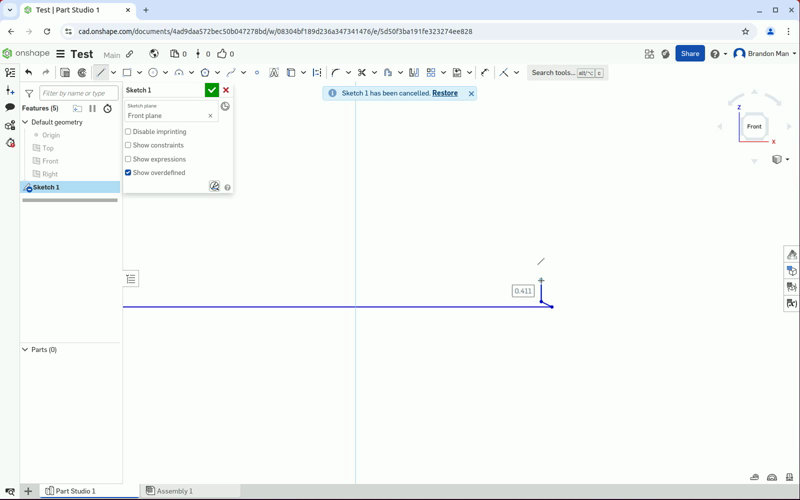
scroll(-6)
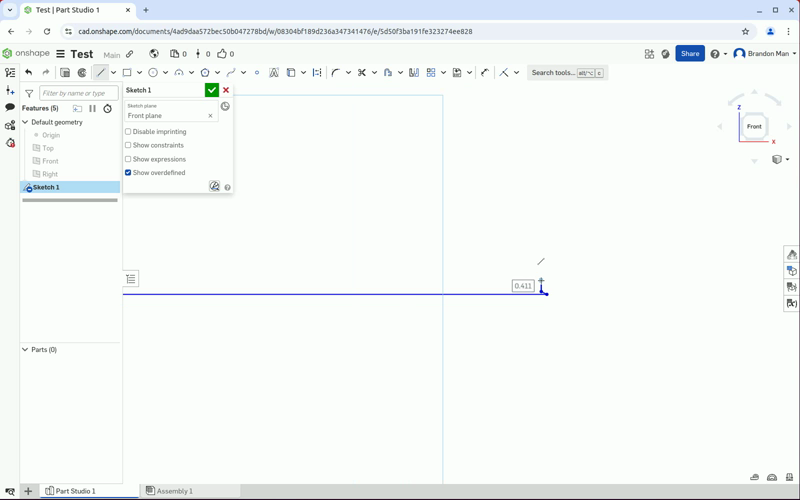
scroll(-6)
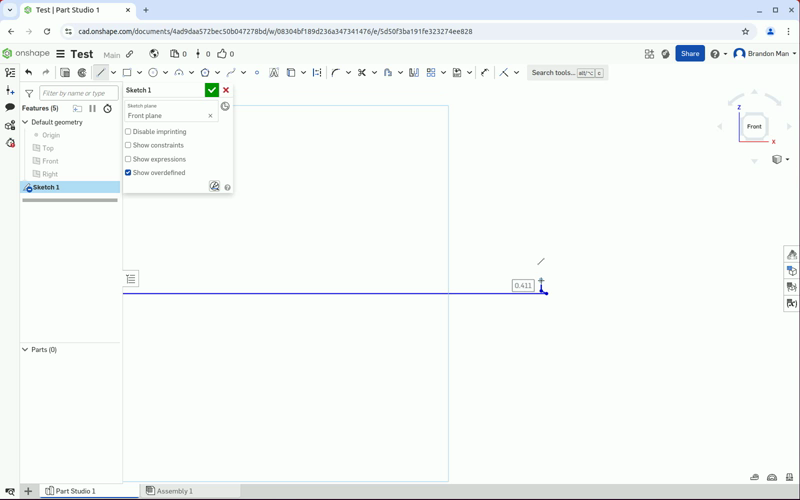
scroll(-6)
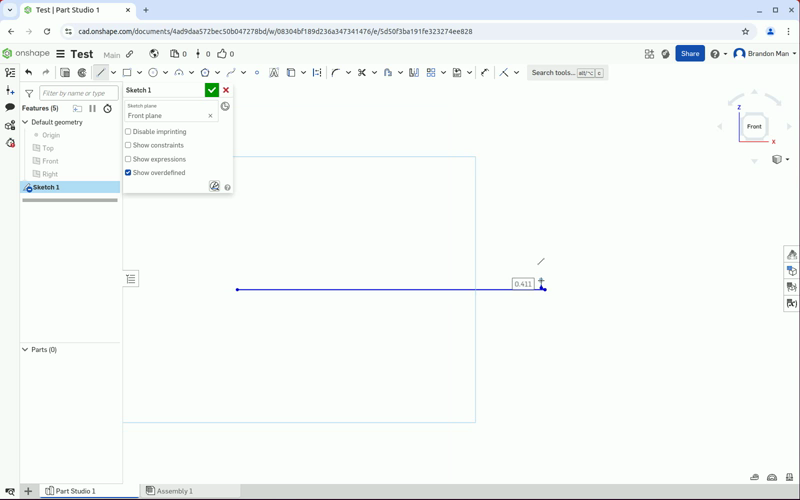
scroll(-6)
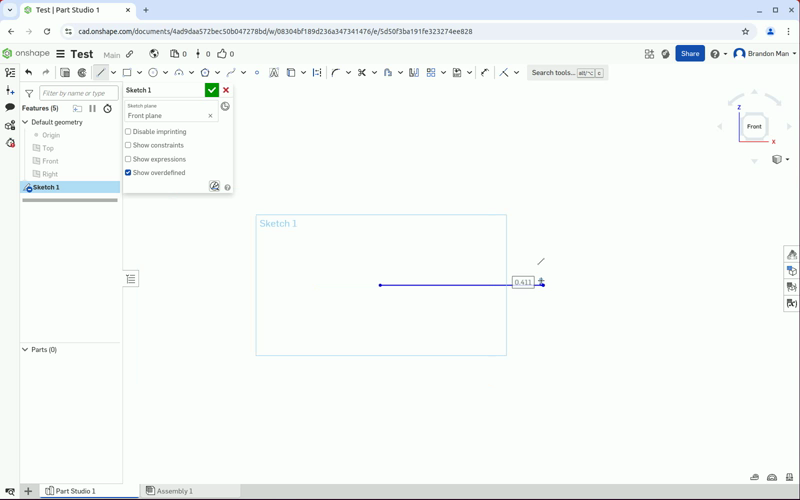
scroll(-6)
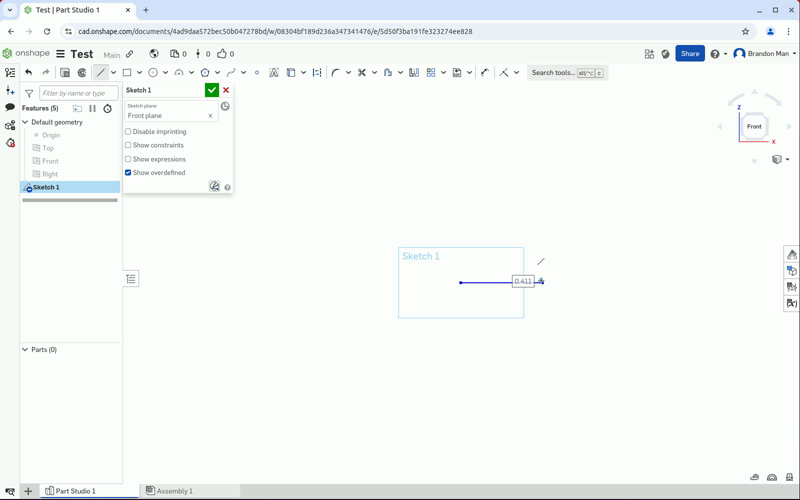
key_up(shift)
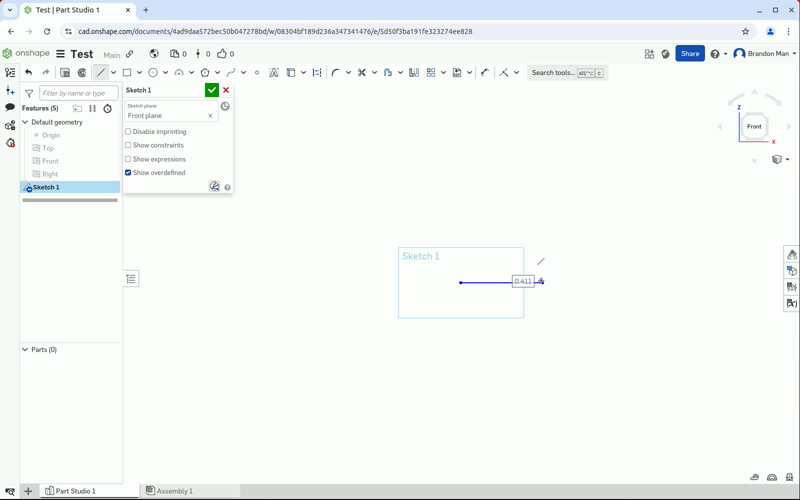
key_down(shift)
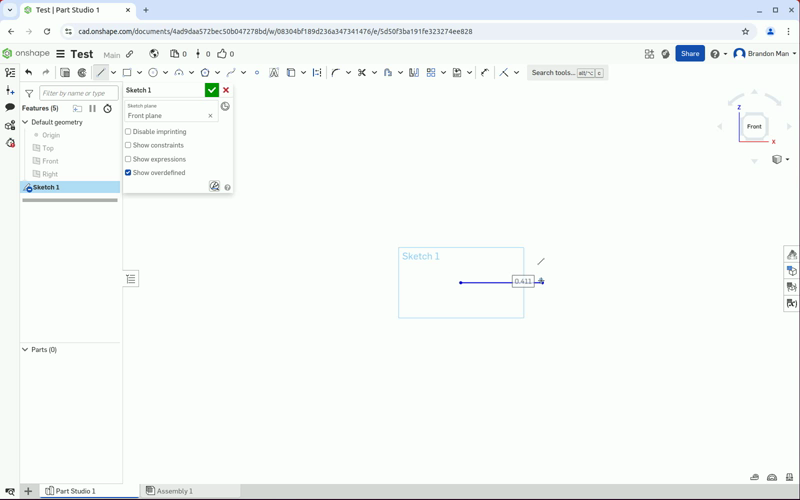
mouse_move(461, 280)
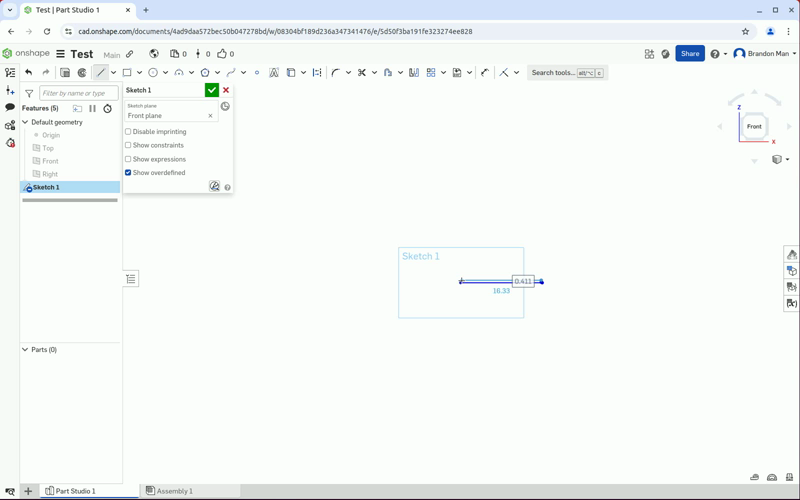
scroll(6)
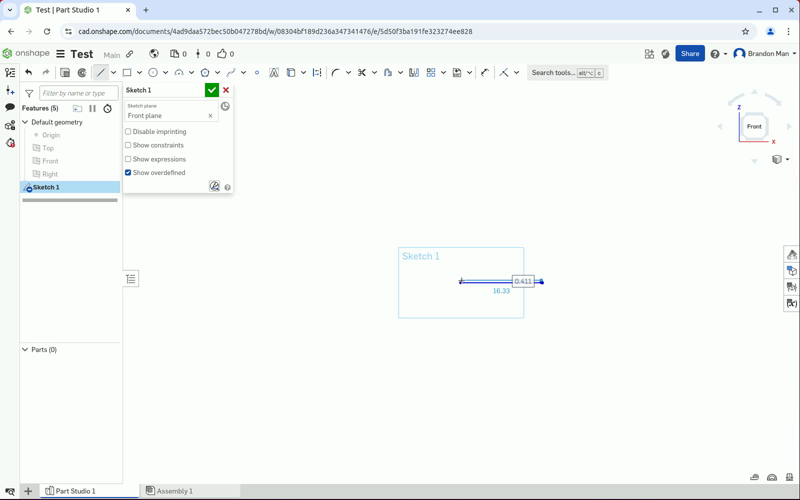
scroll(6)
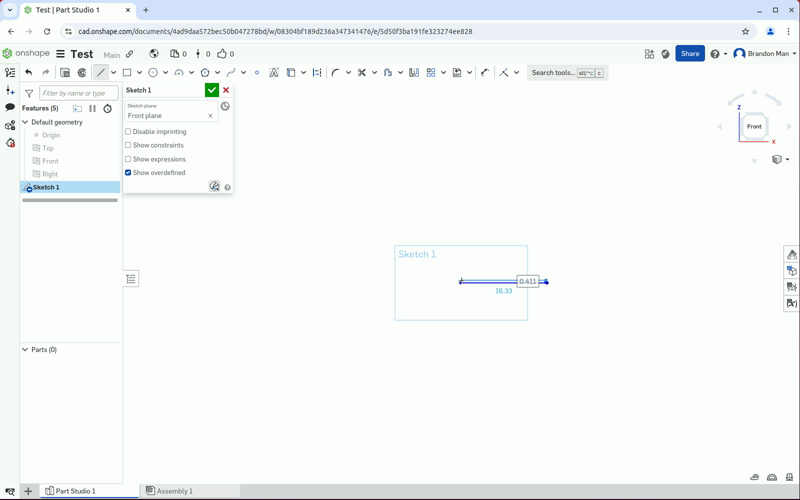
scroll(6)
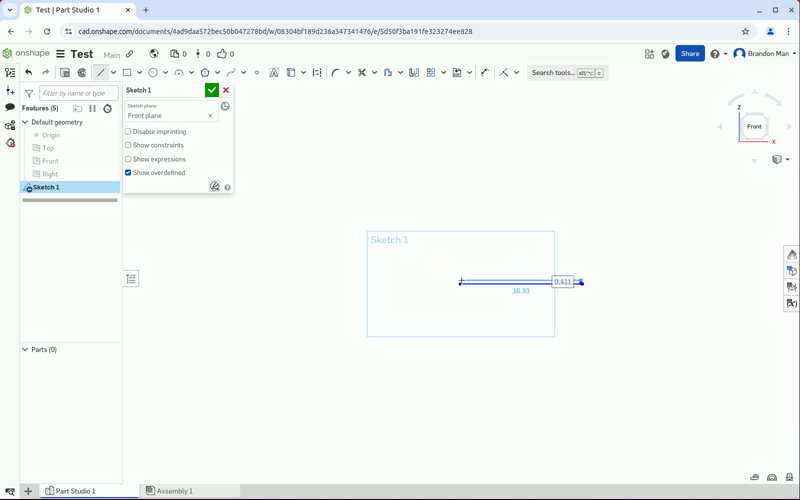
scroll(6)
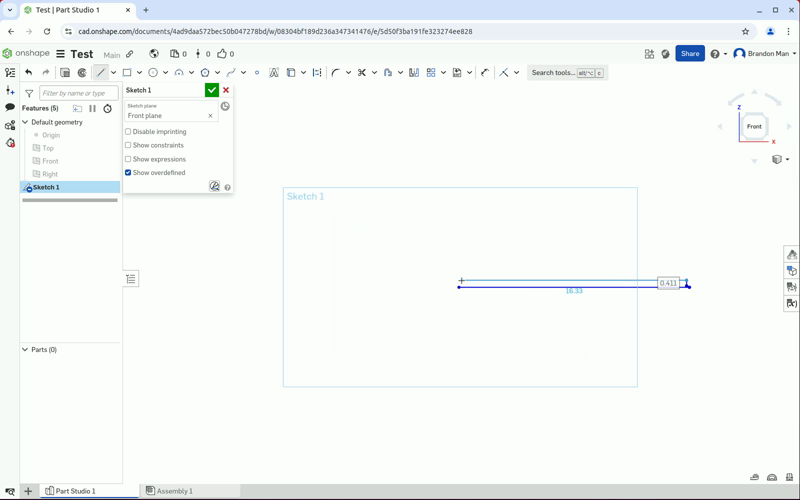
scroll(6)
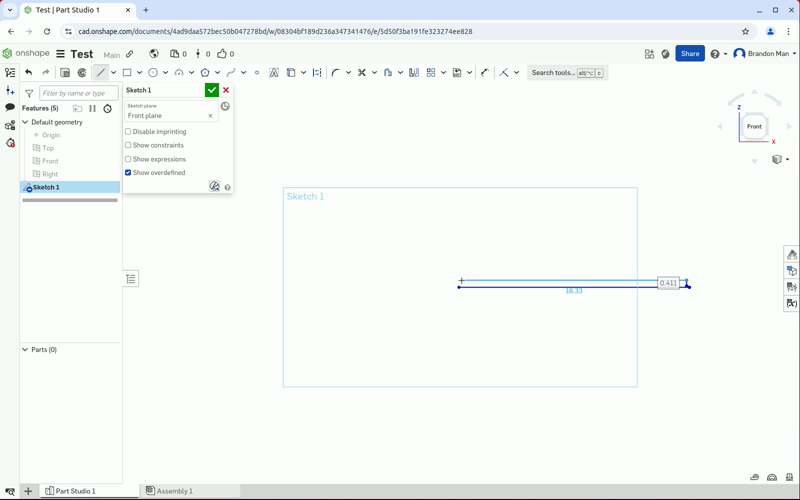
scroll(6)
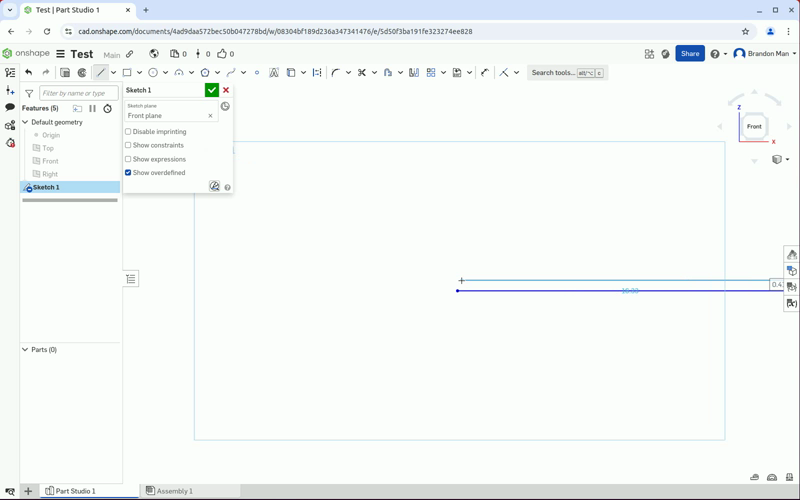
scroll(6)
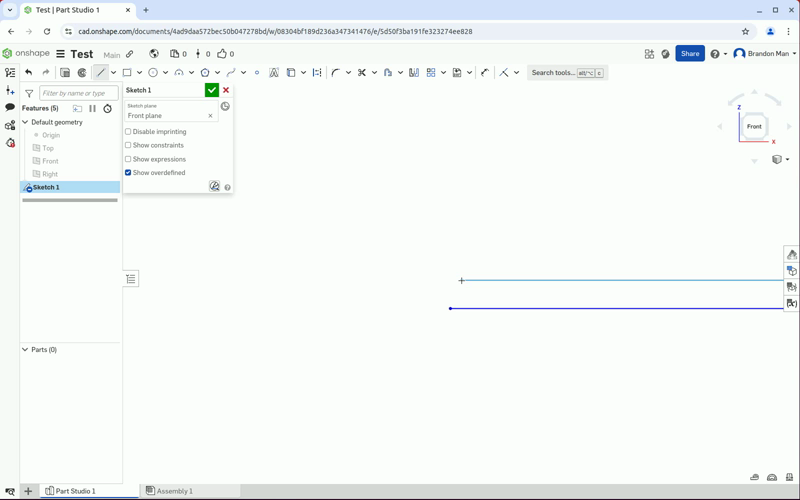
click(461, 280)
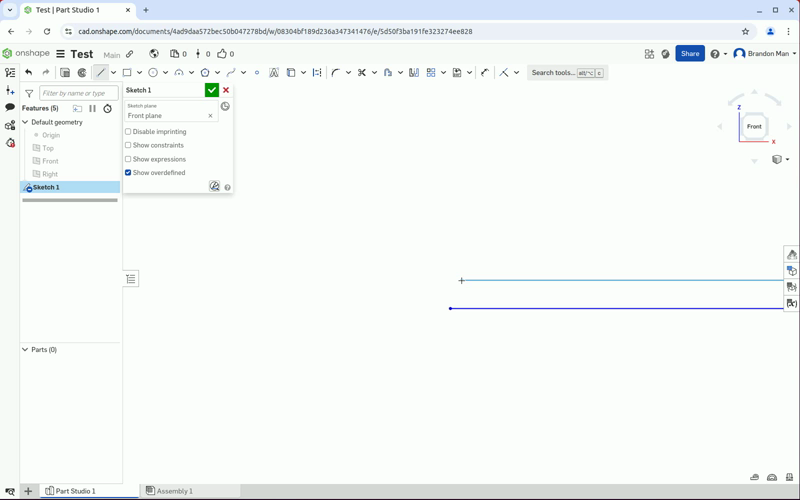
scroll(-6)
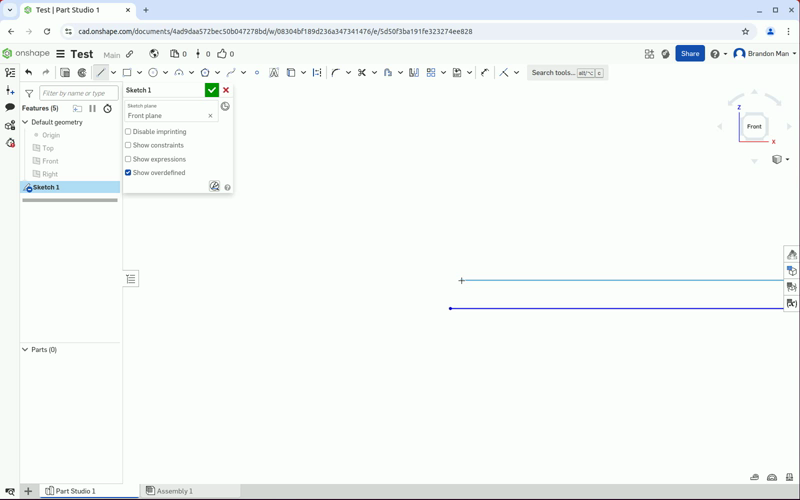
scroll(-6)
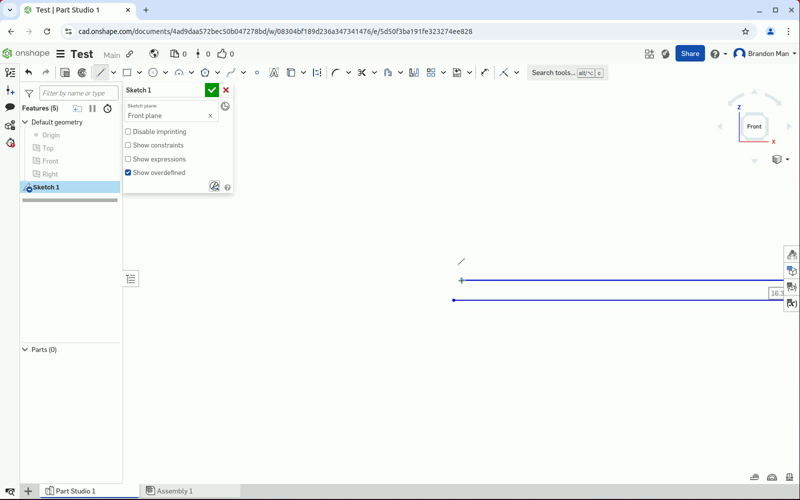
scroll(-6)
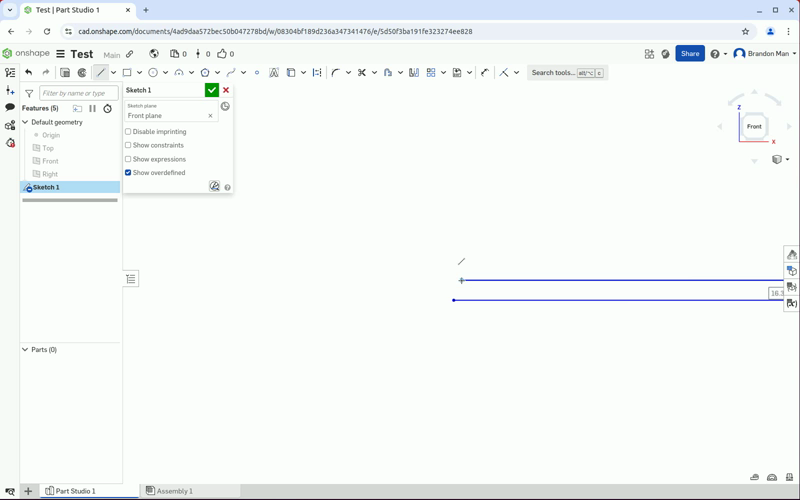
scroll(-6)
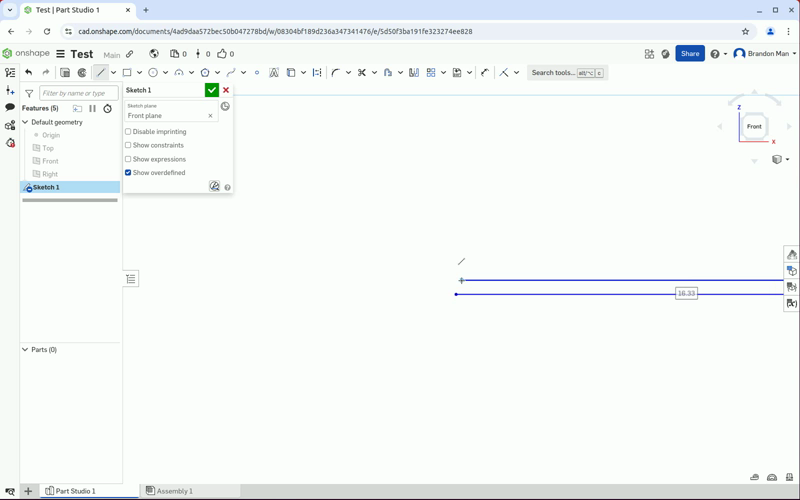
scroll(-6)
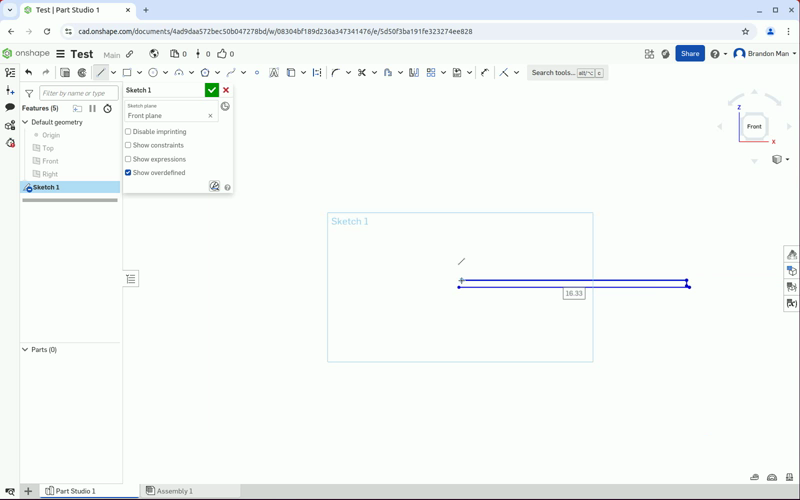
scroll(-6)
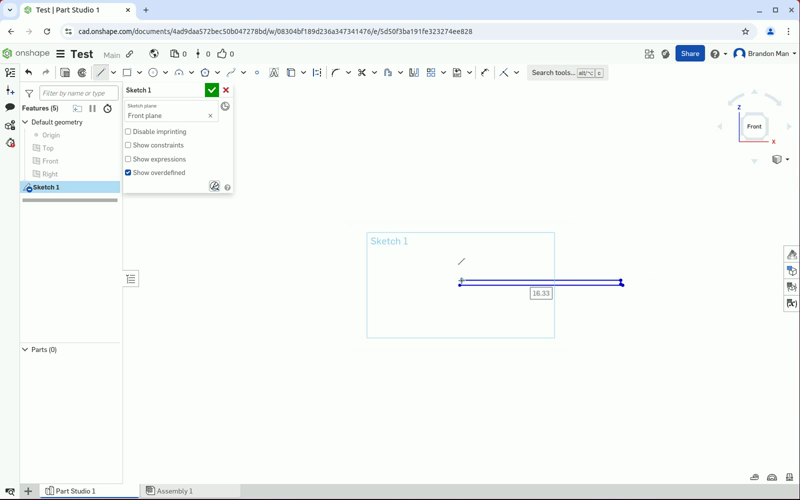
scroll(-6)
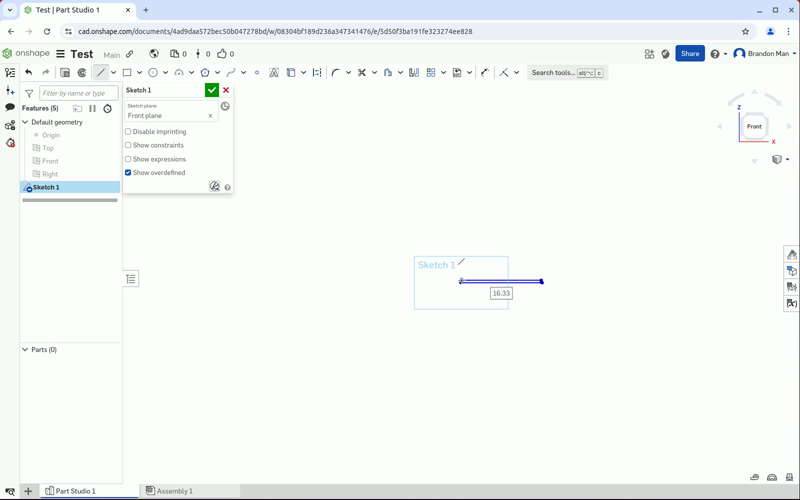
key_up(shift)
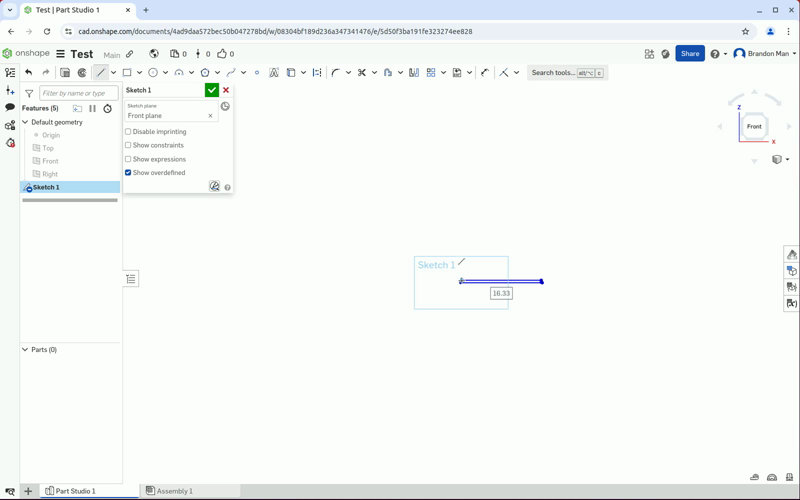
key_down(shift)
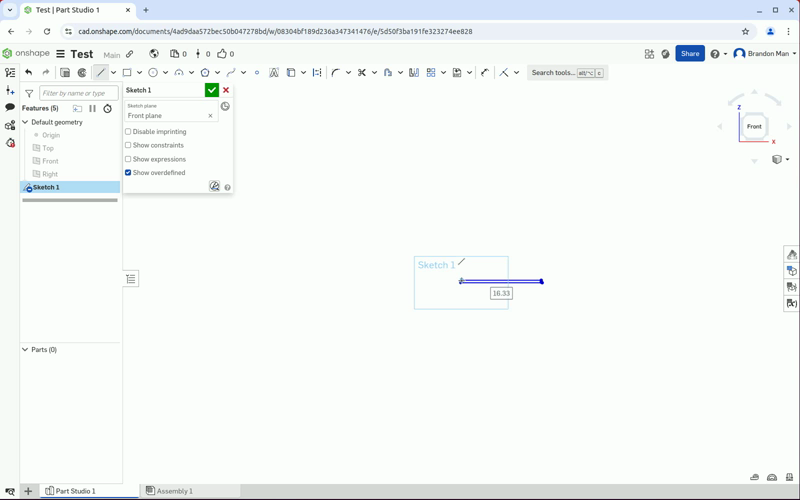
mouse_move(491, 280)
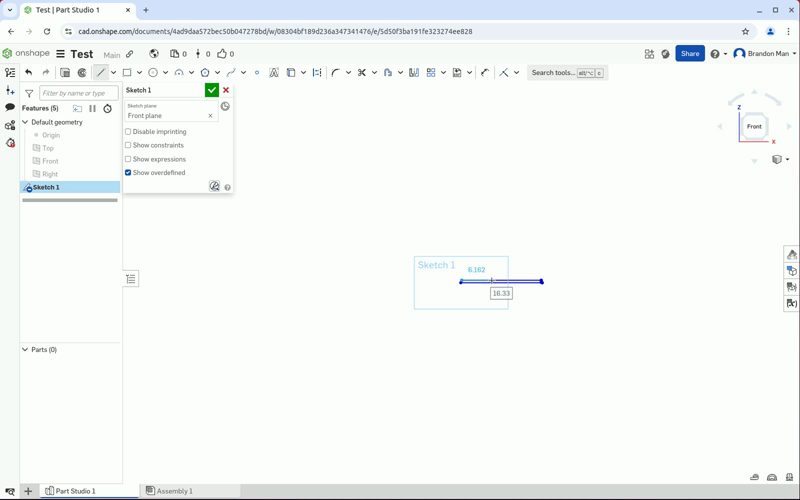
mouse_move(461, 282)
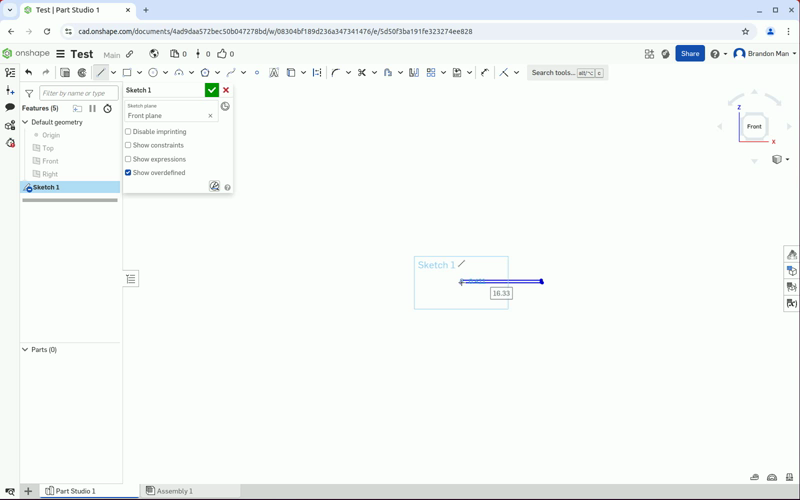
scroll(6)
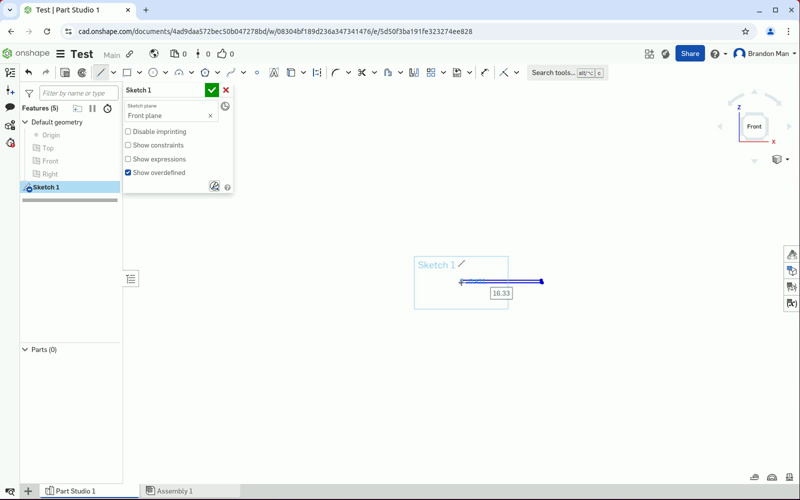
scroll(6)
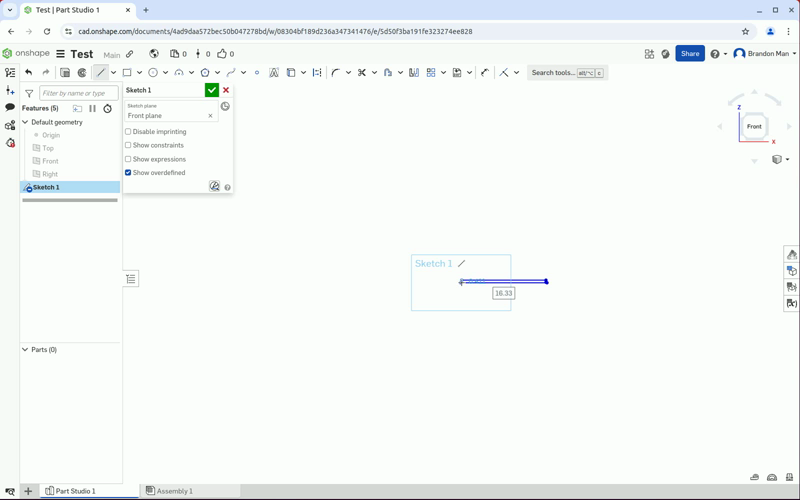
scroll(6)
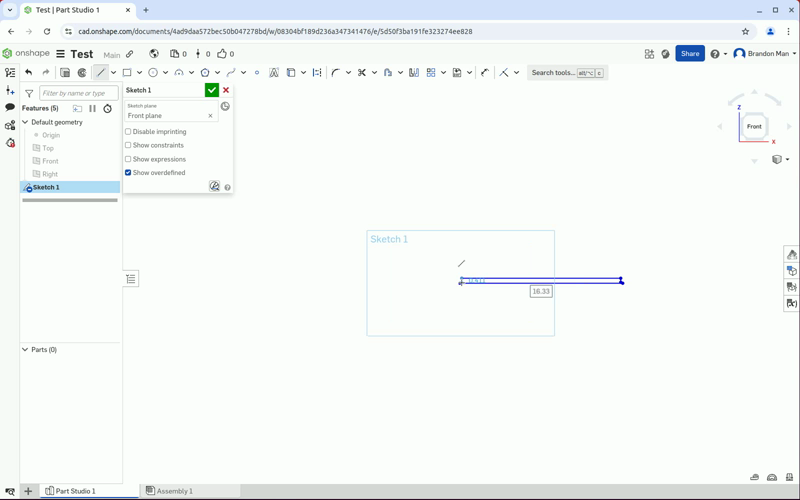
scroll(6)
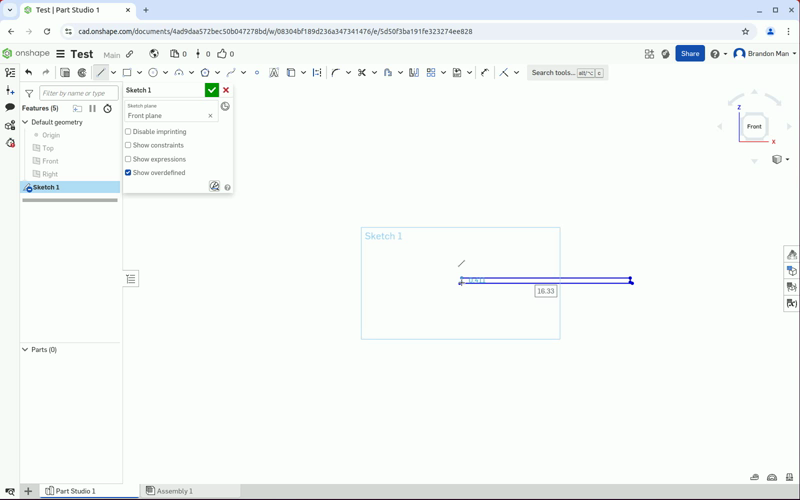
scroll(6)
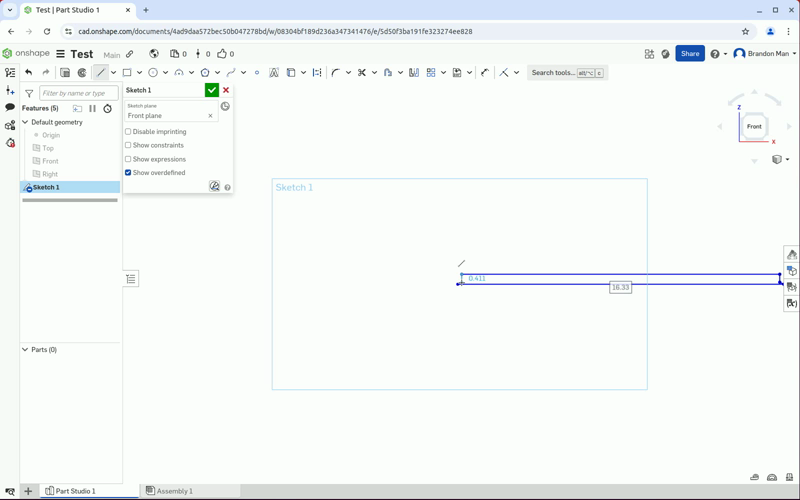
scroll(6)
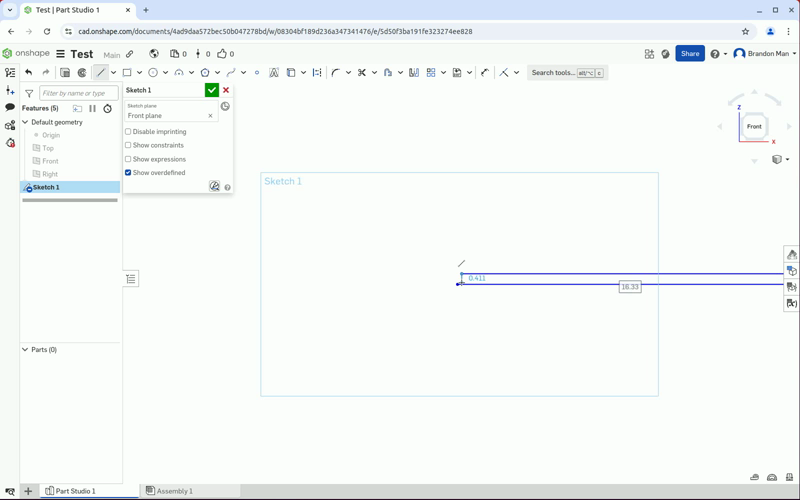
scroll(6)
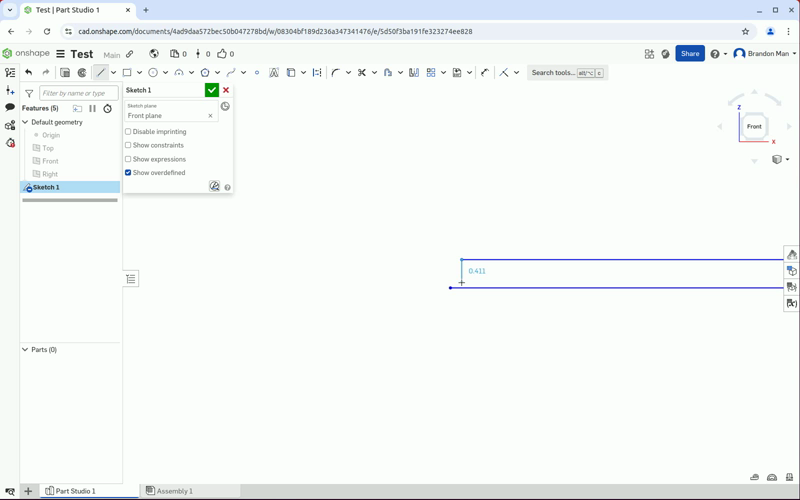
click(461, 282)
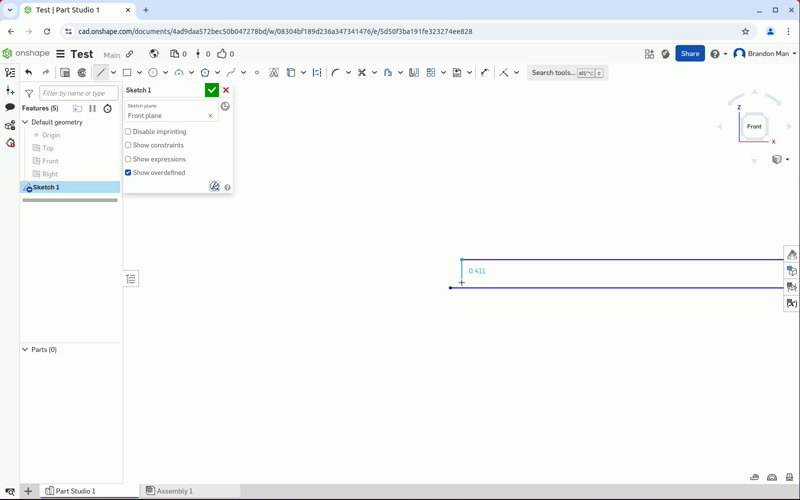
scroll(-6)
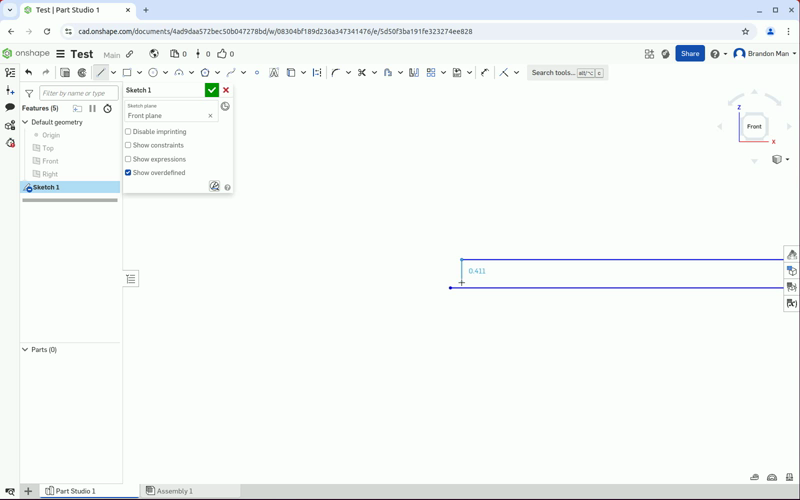
scroll(-6)
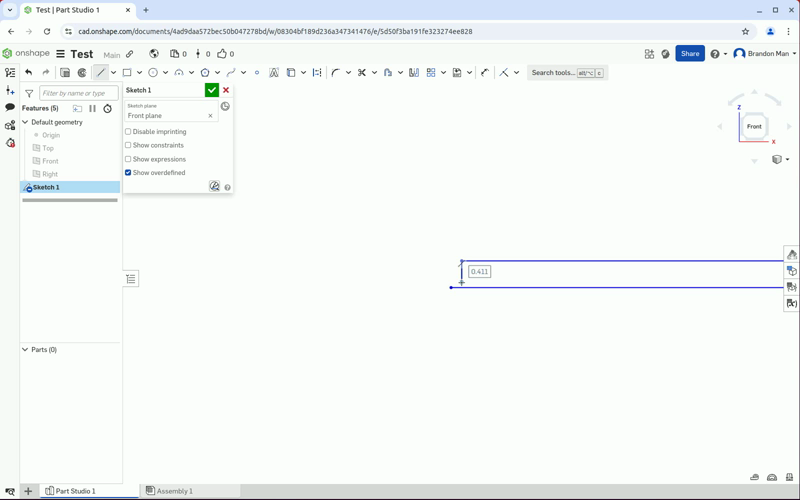
scroll(-6)
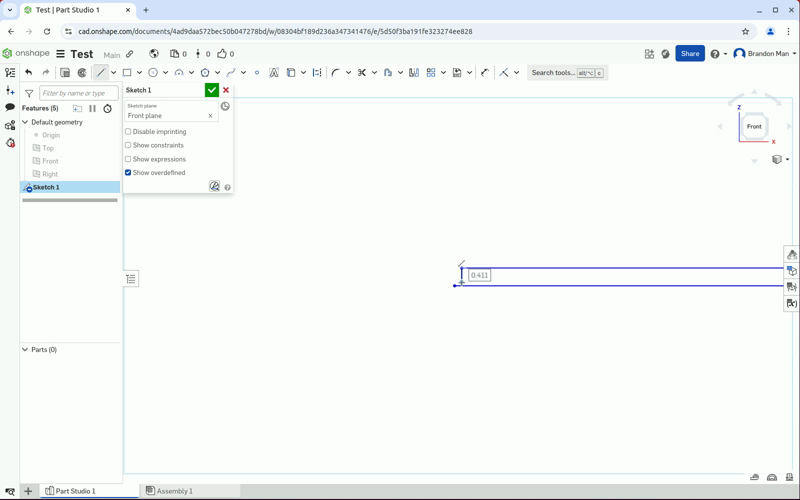
scroll(-6)
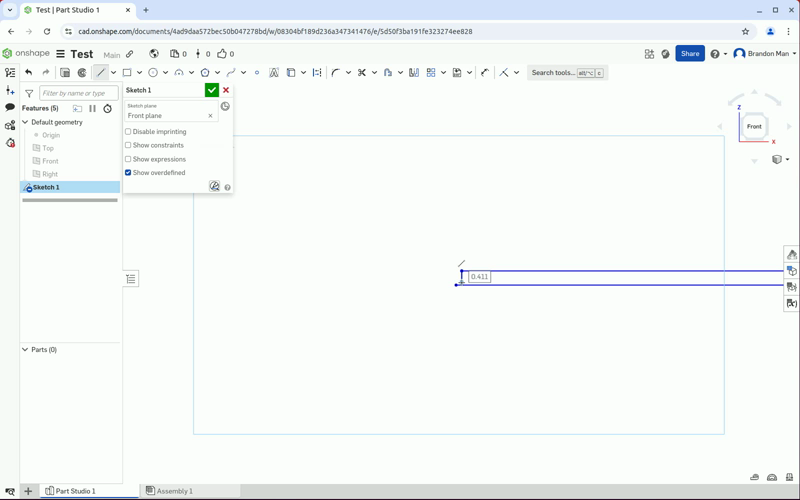
scroll(-6)
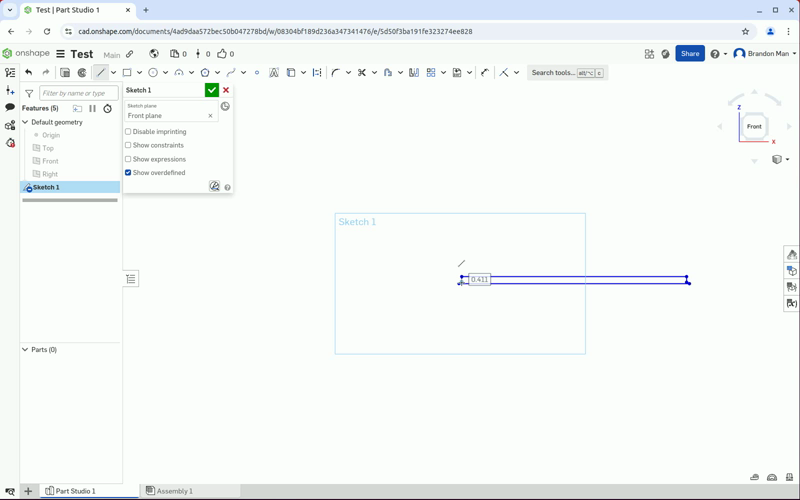
scroll(-6)
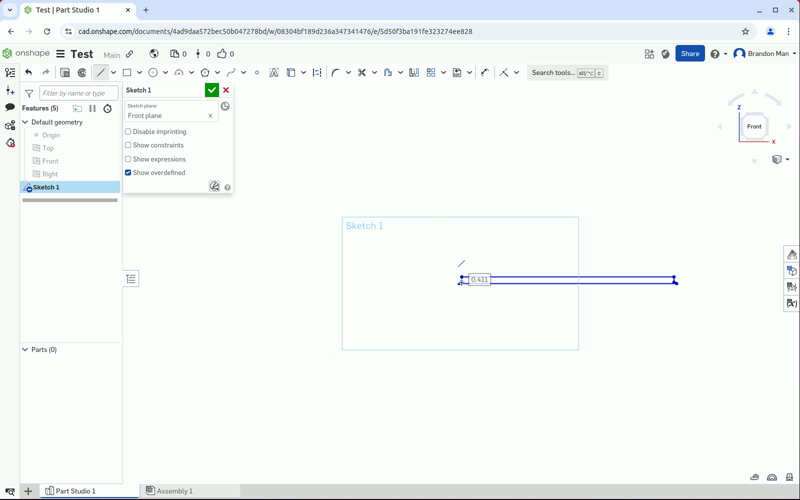
scroll(-6)
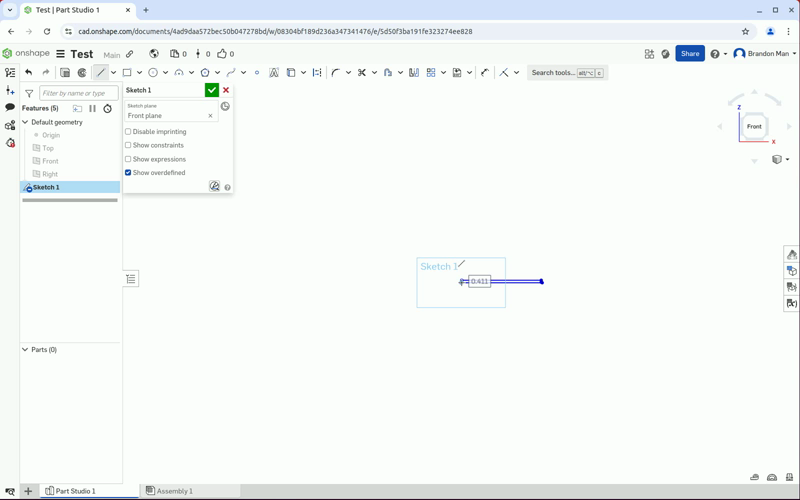
key_up(shift)
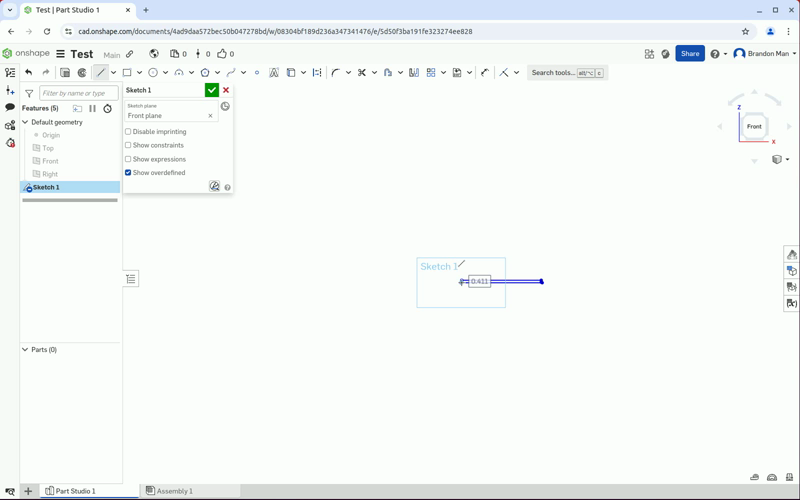
mouse_move(491, 282)
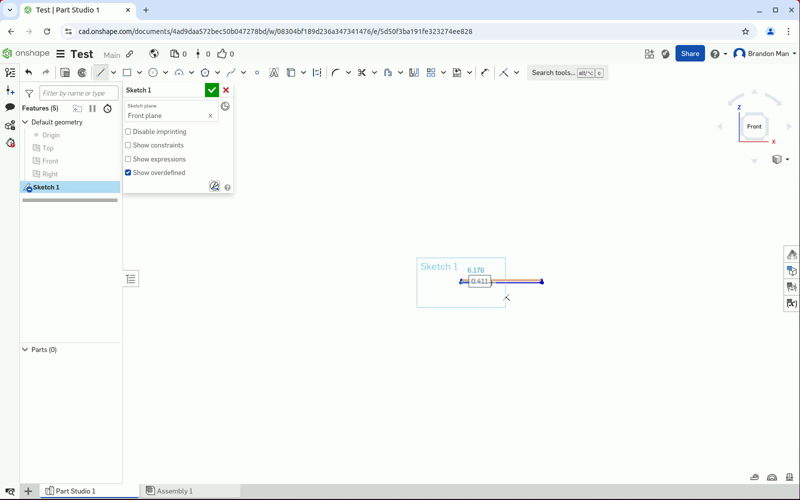
key_down(shift)
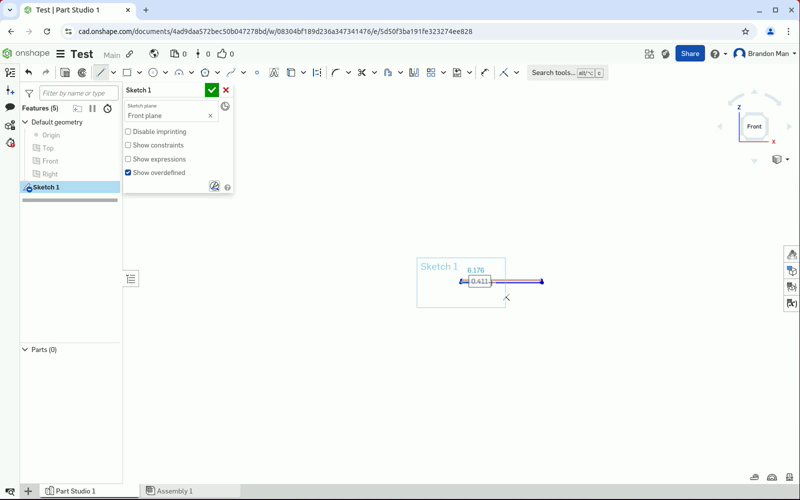
mouse_move(460, 282)
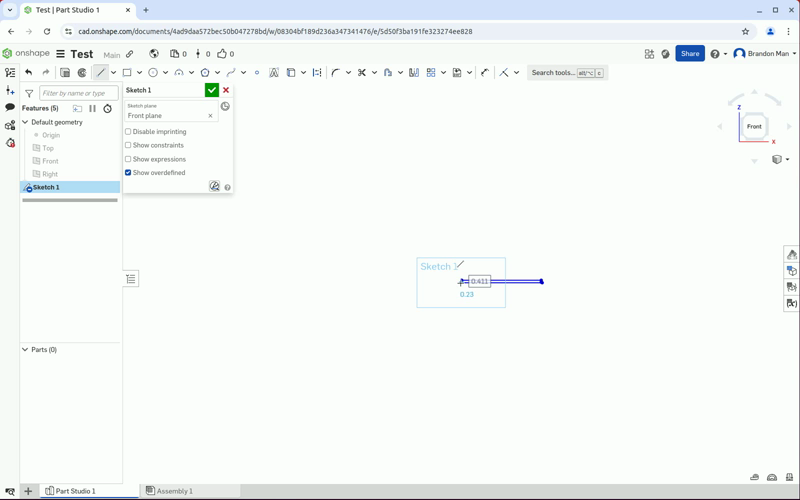
scroll(6)
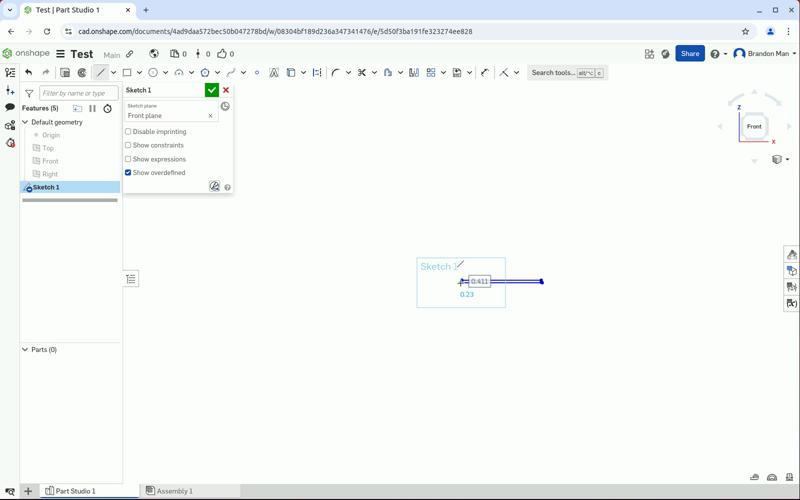
scroll(6)
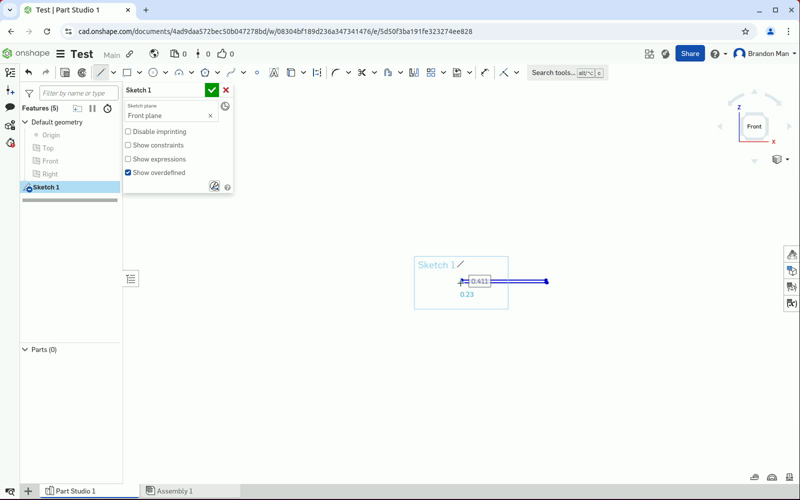
scroll(6)
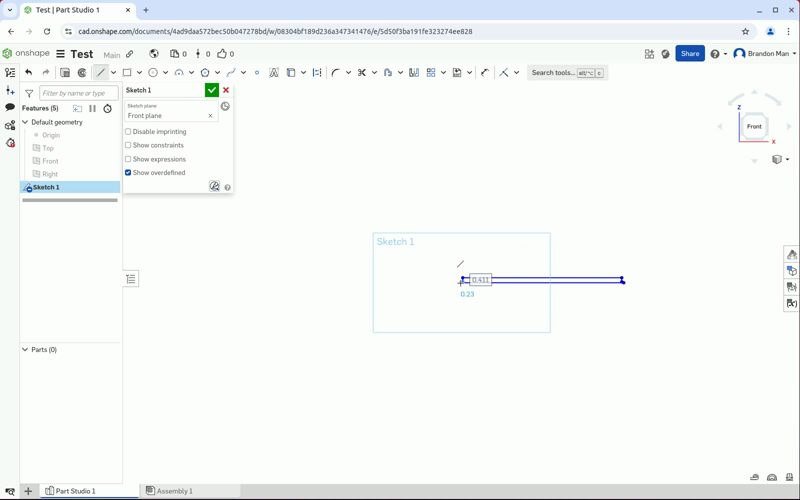
scroll(6)
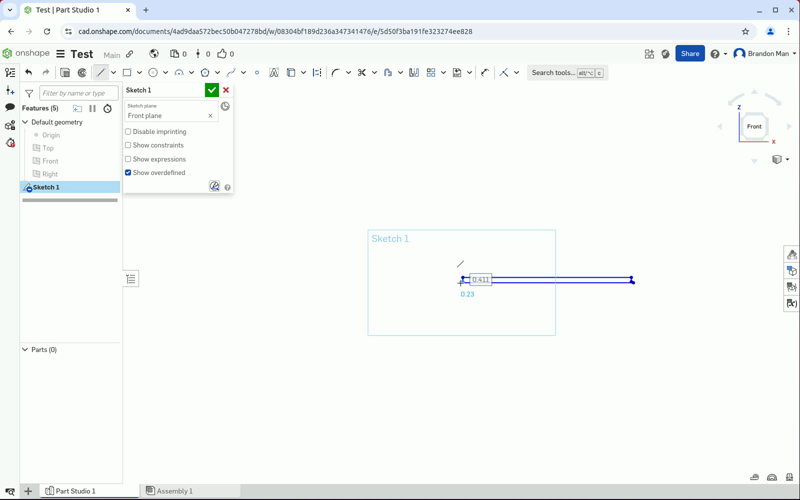
scroll(6)
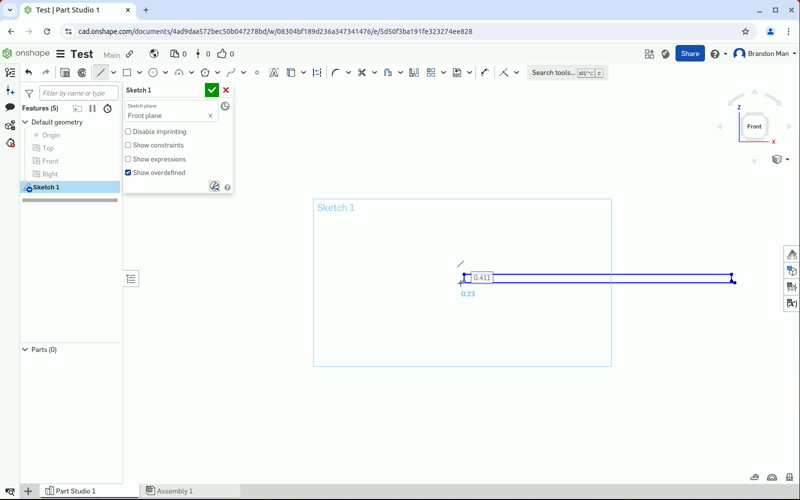
scroll(6)
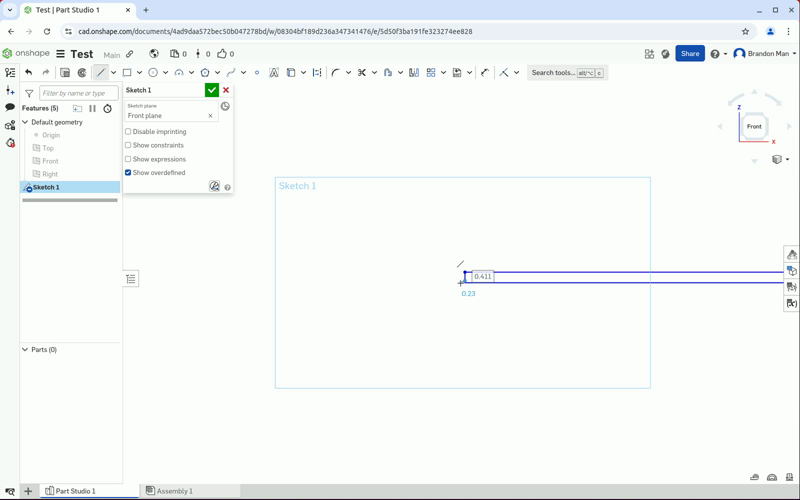
scroll(6)
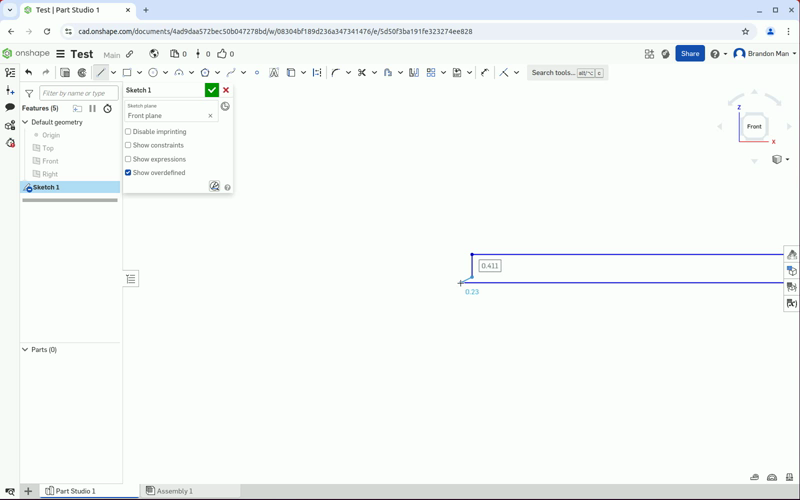
key_up(shift)
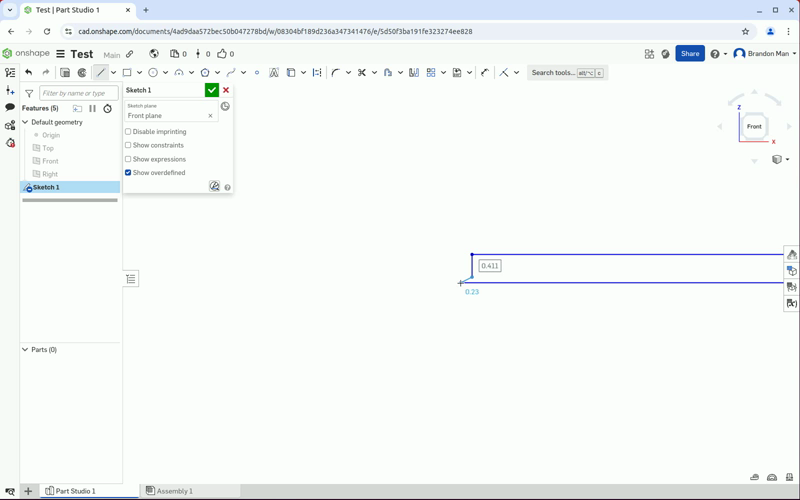
click(460, 282)
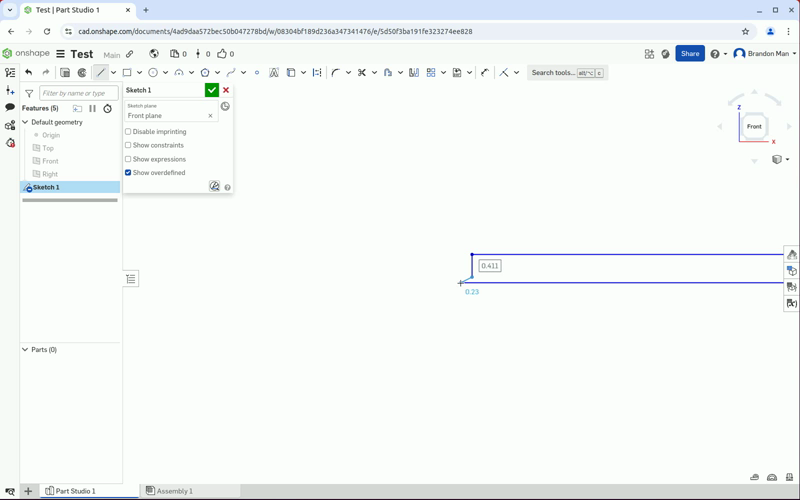
scroll(-6)
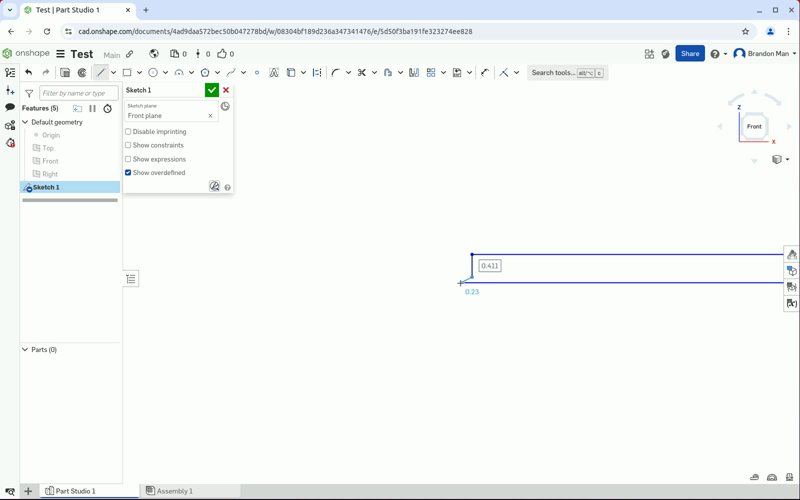
scroll(-6)
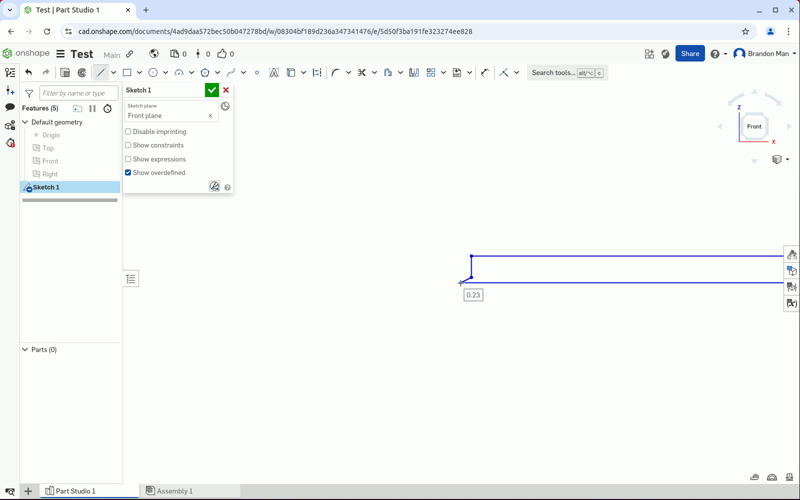
scroll(-6)
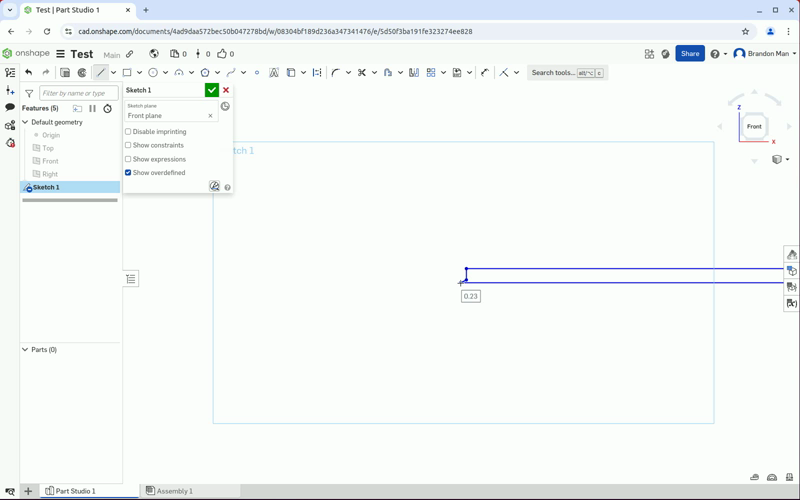
scroll(-6)
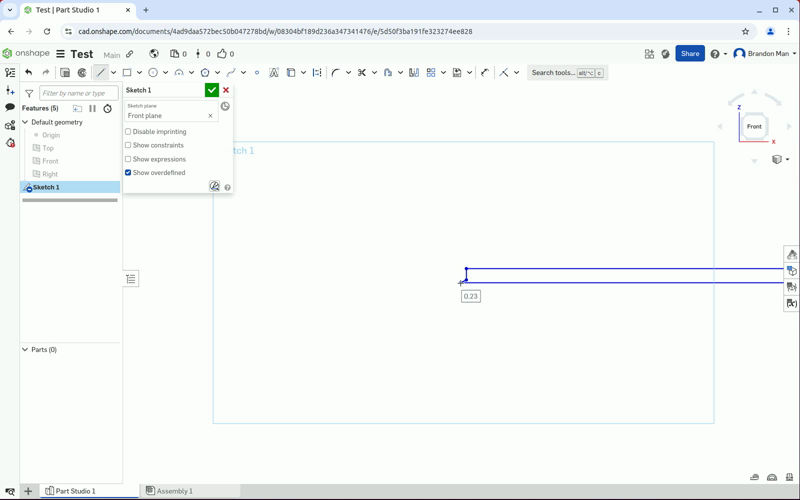
scroll(-6)
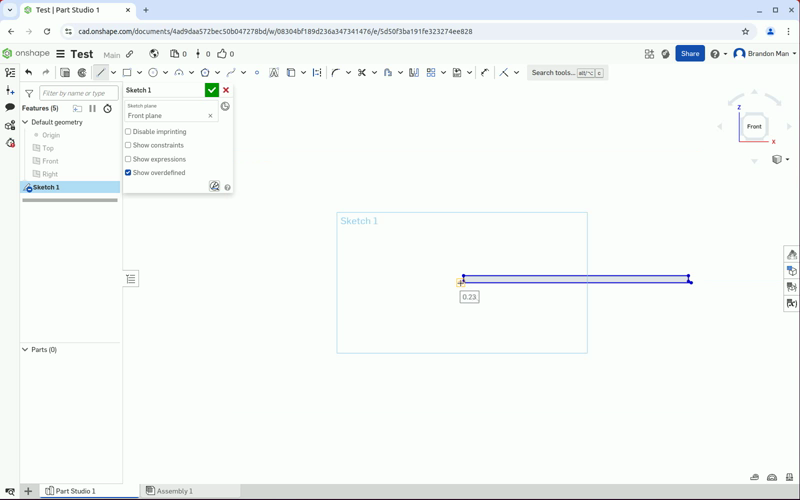
scroll(-6)
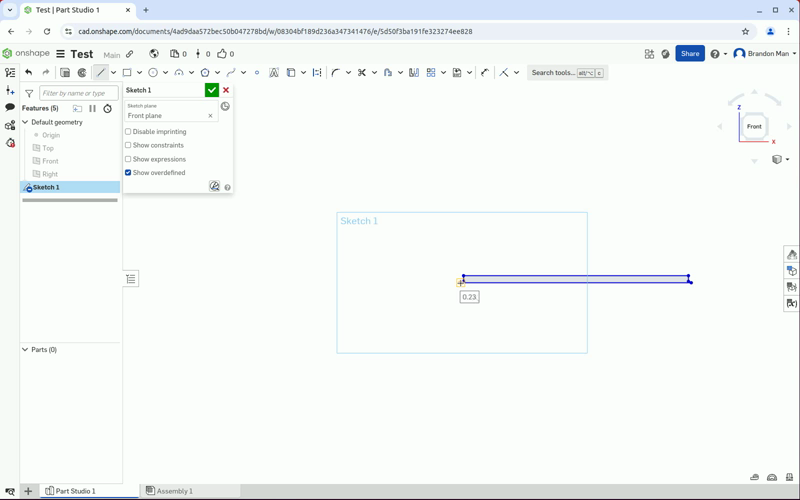
scroll(-6)
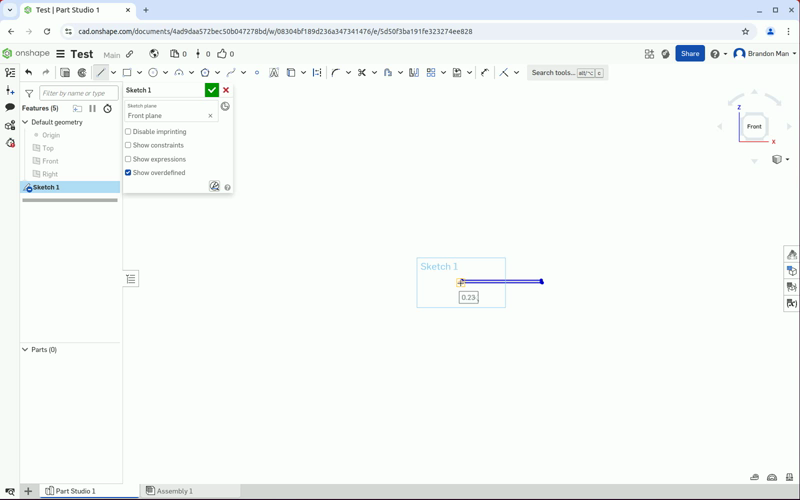
key(esc)
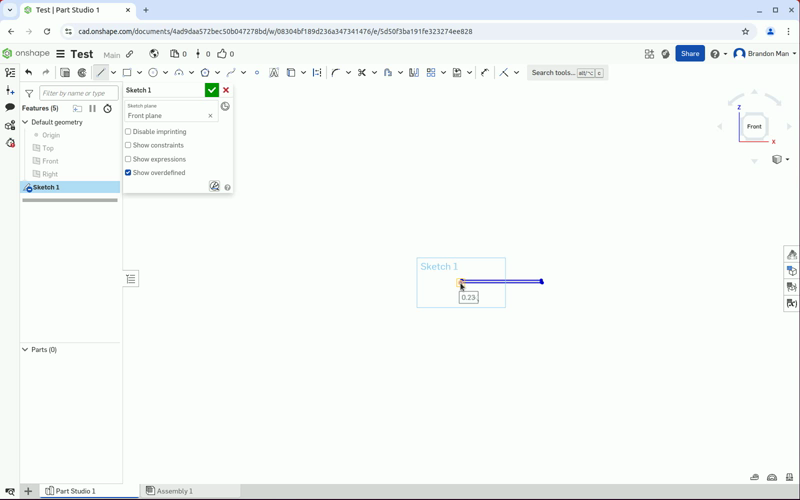
mouse_move(478, 280)
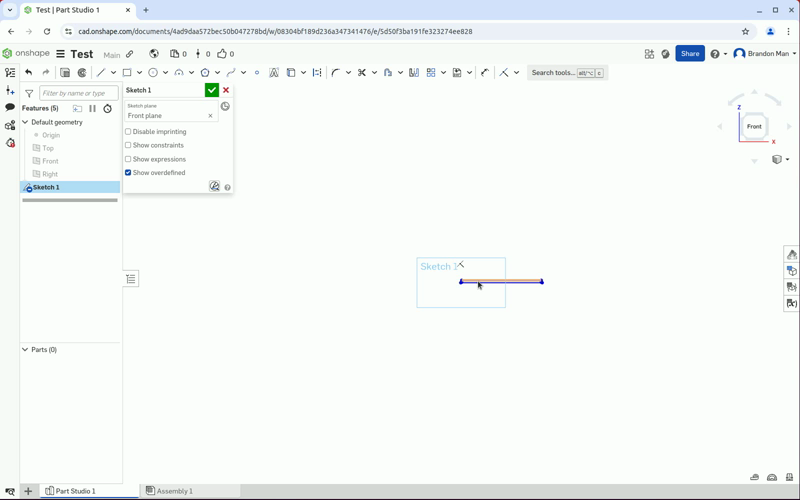
scroll(6)
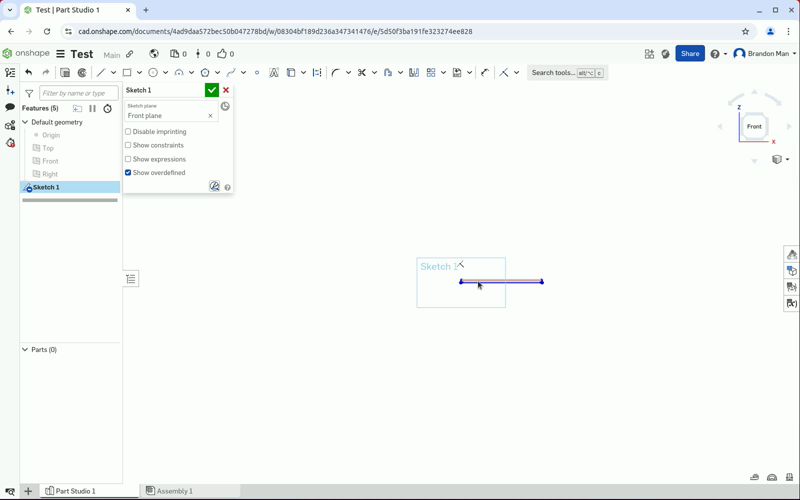
scroll(6)
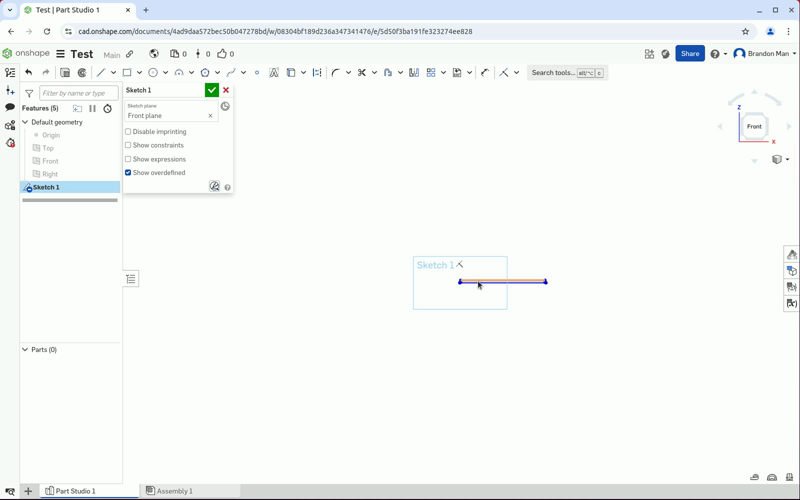
scroll(6)
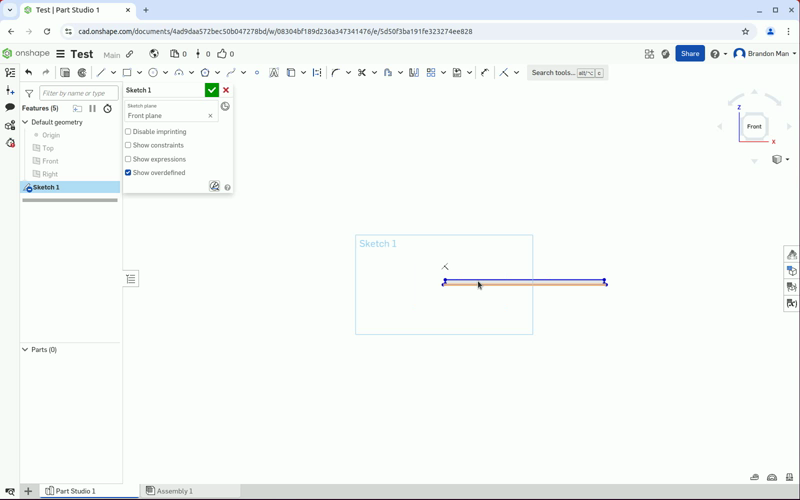
scroll(6)
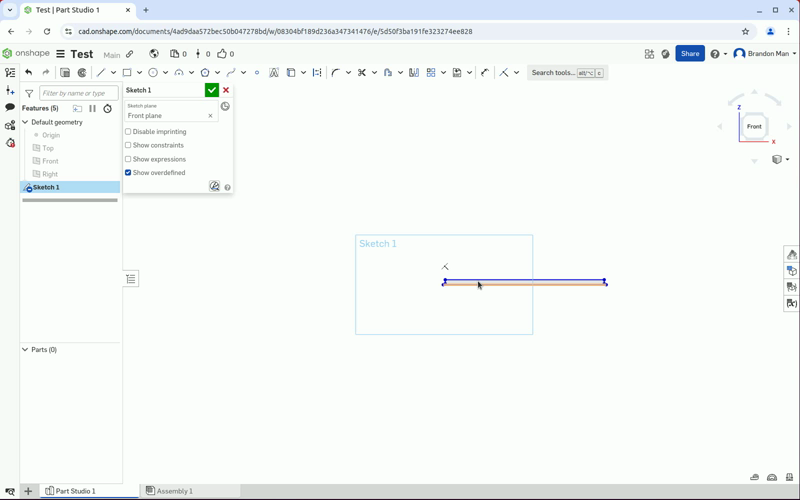
scroll(6)
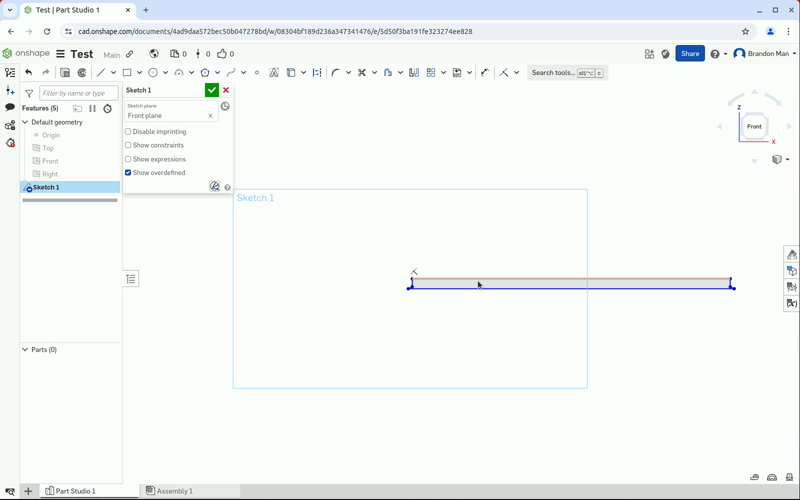
scroll(6)
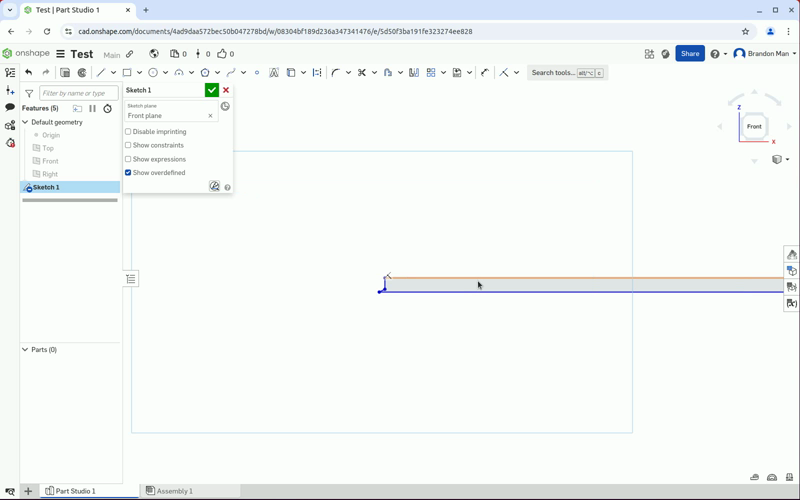
scroll(6)
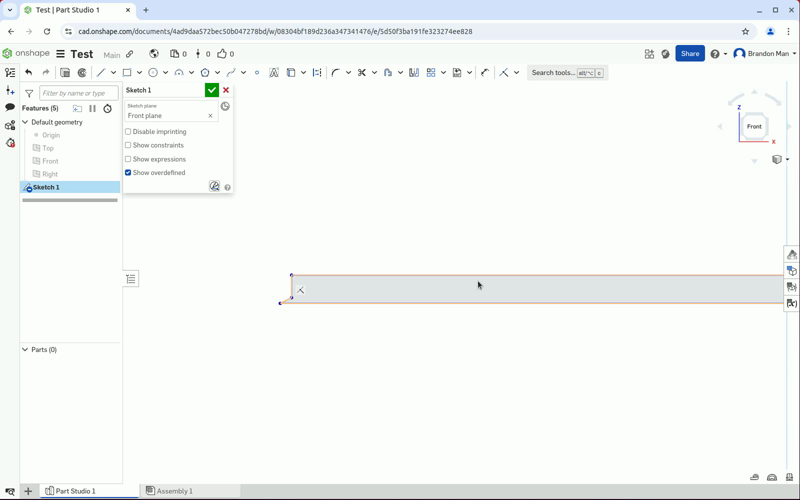
click(478, 280)
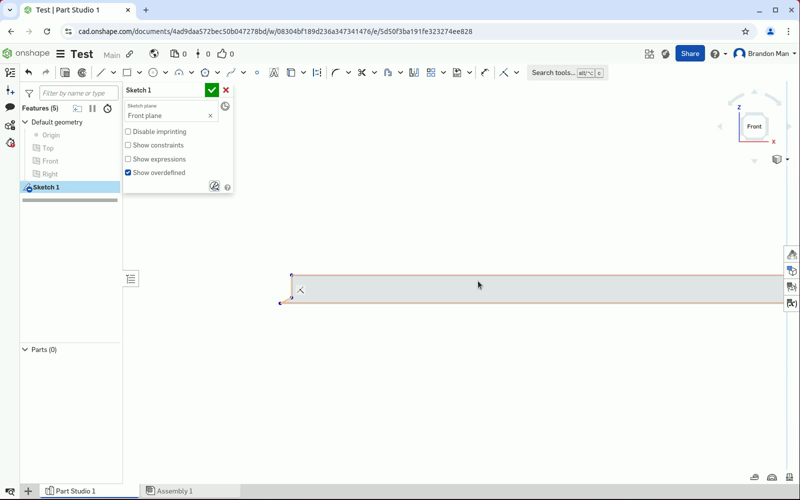
scroll(-6)
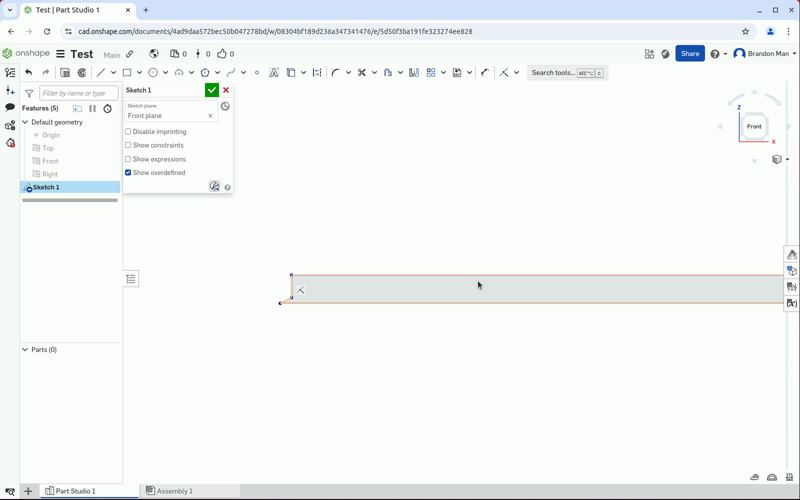
scroll(-6)
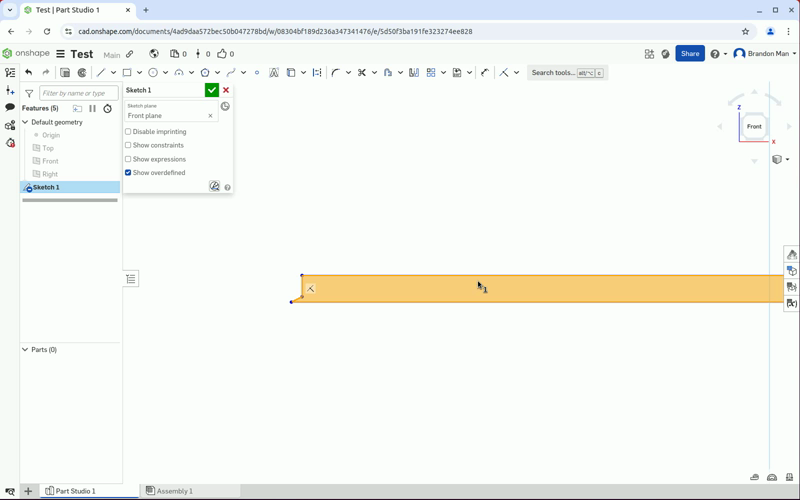
scroll(-6)
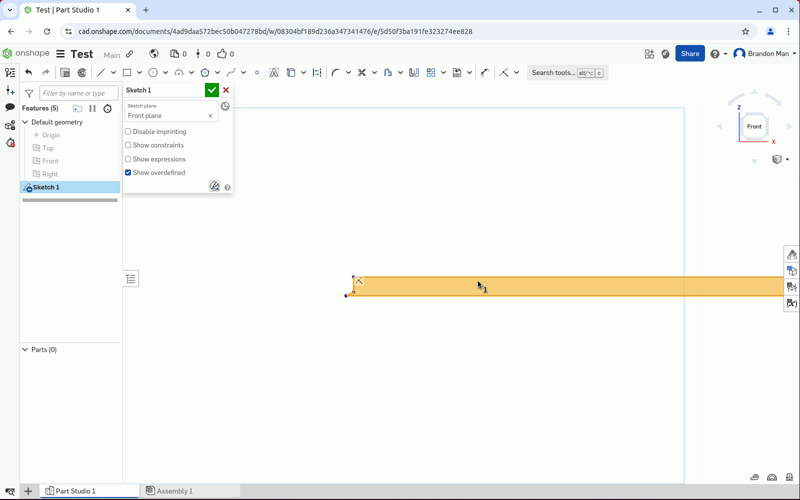
scroll(-6)
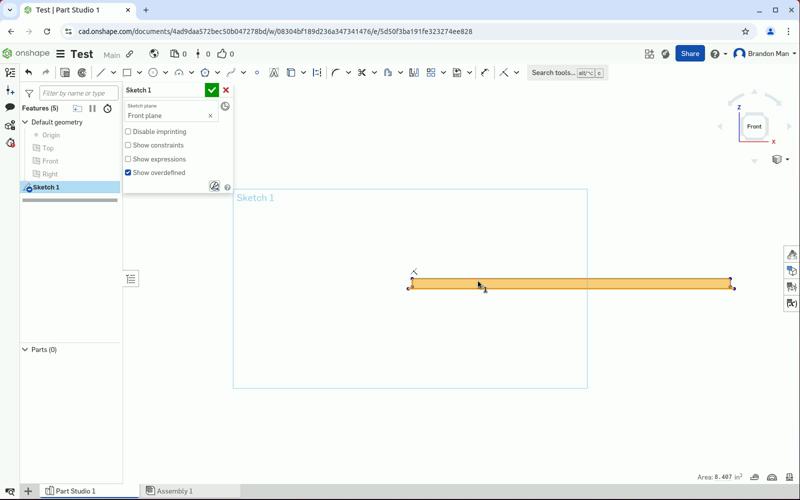
scroll(-6)
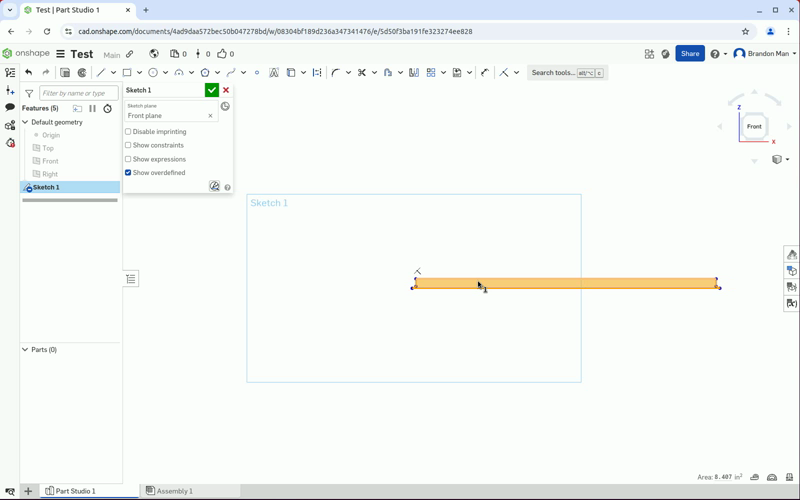
scroll(-6)
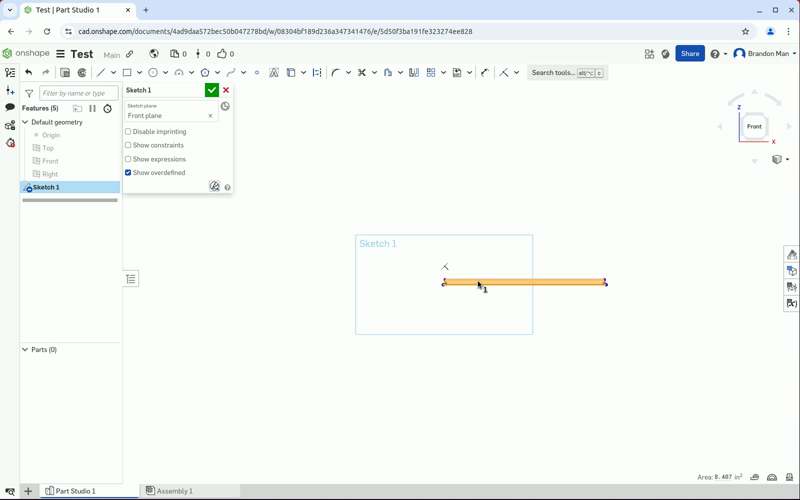
scroll(-6)
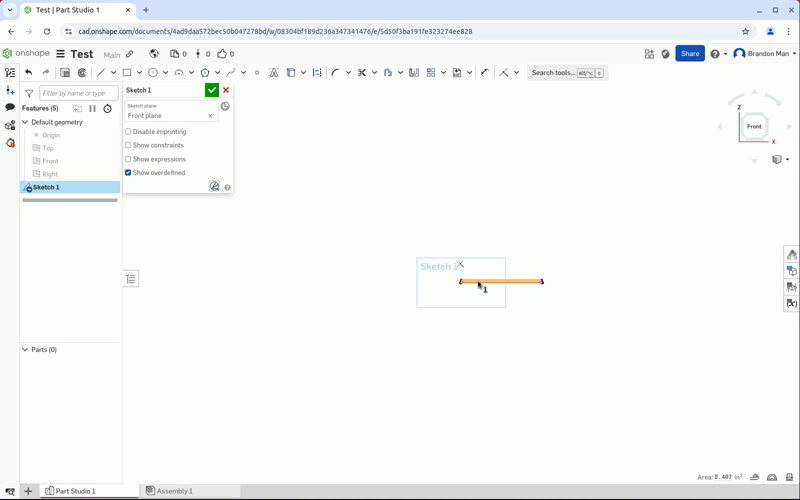
mouse_move(73, 352)
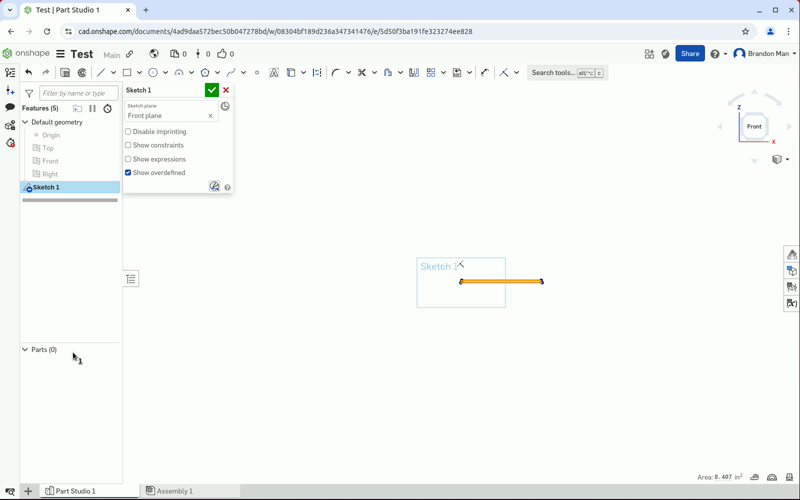
key(shift+y)
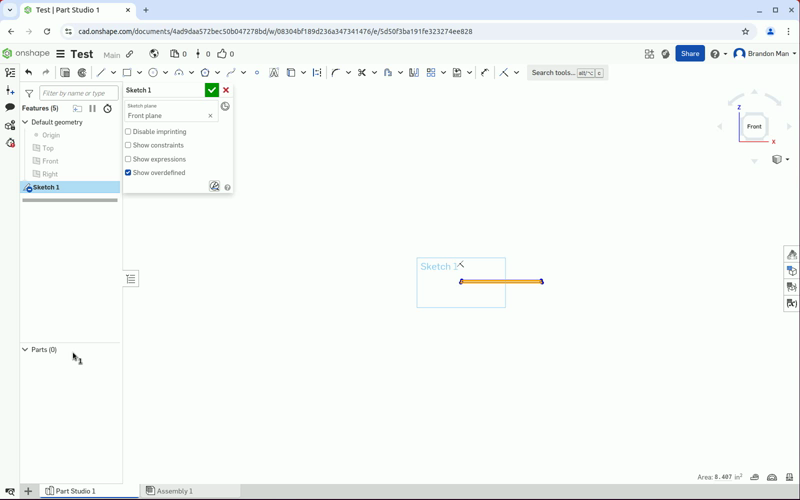
key(shift+e)
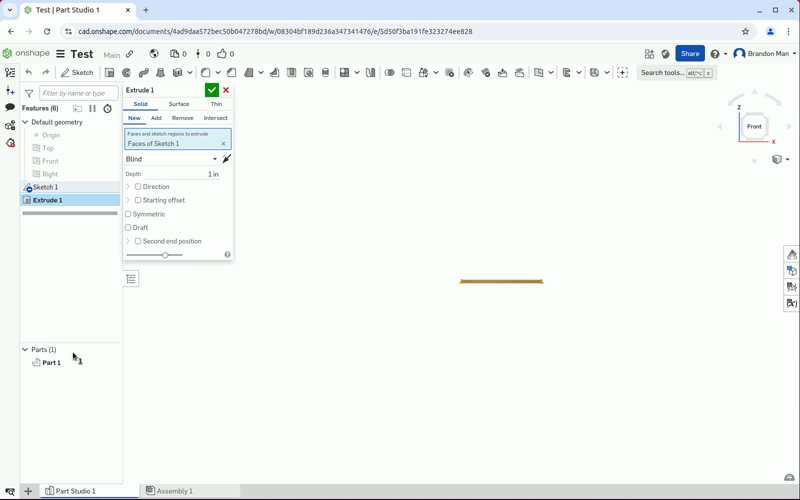
mouse_move(143, 106)
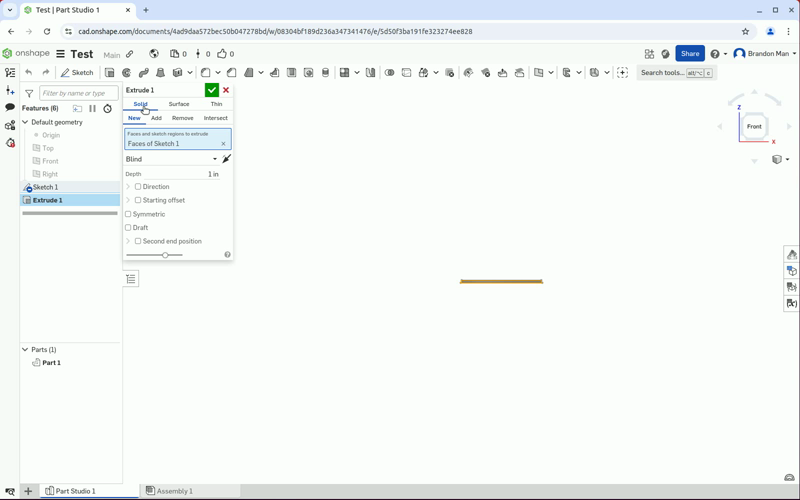
click(143, 106)
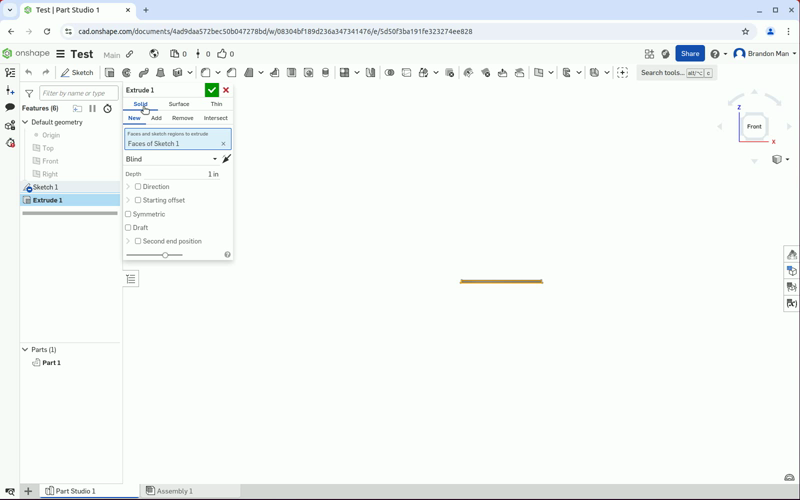
mouse_move(137, 120)
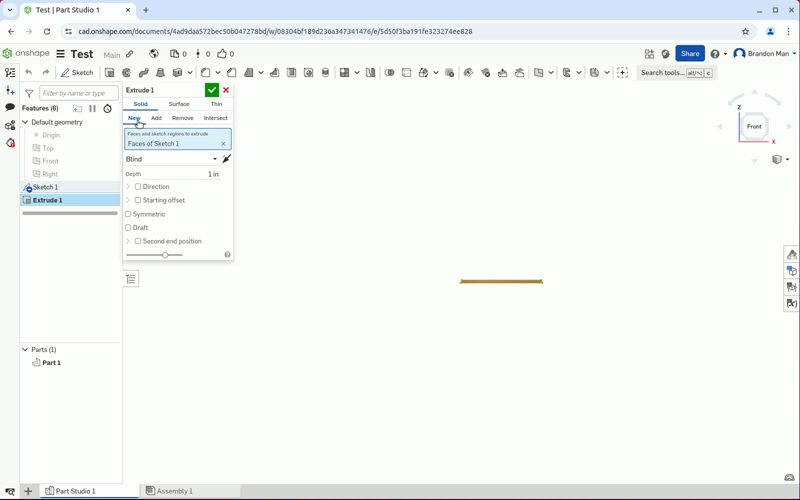
click(137, 120)
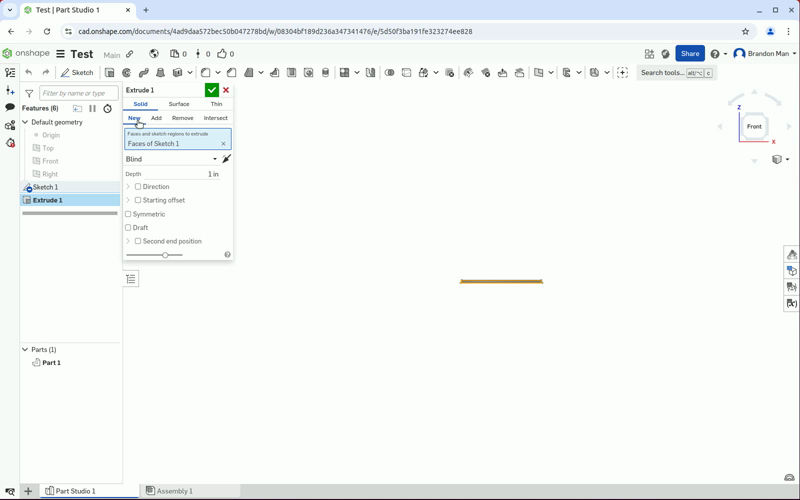
key(tab, 4)
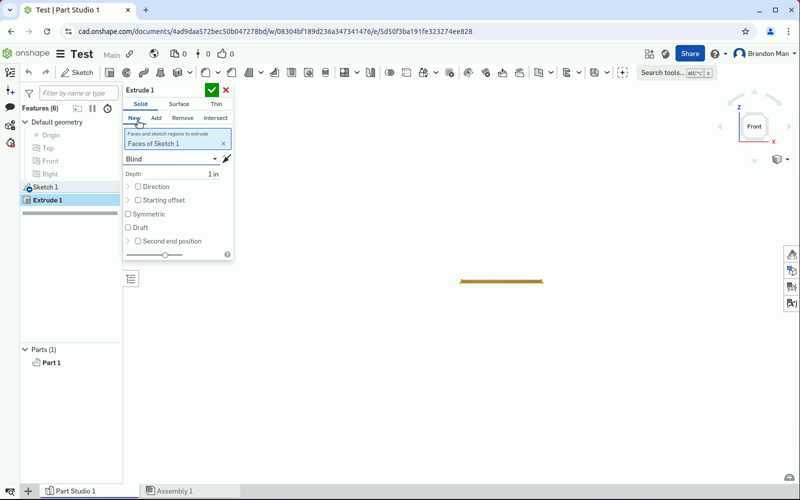
text(-23.349)
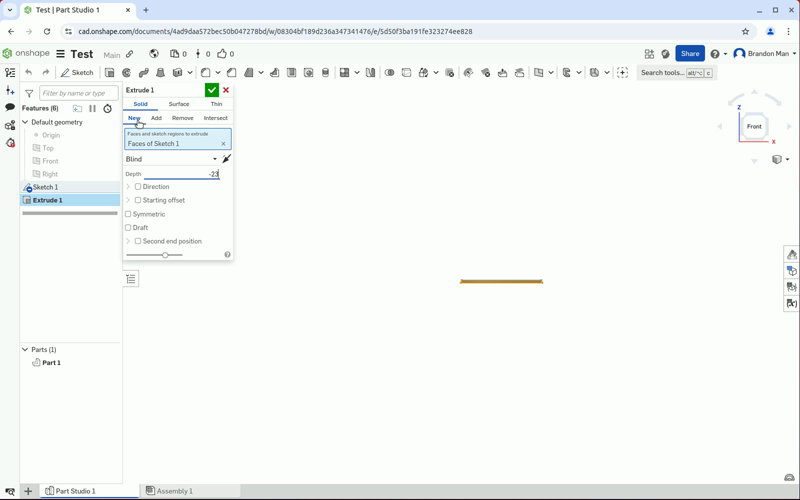
key(enter)
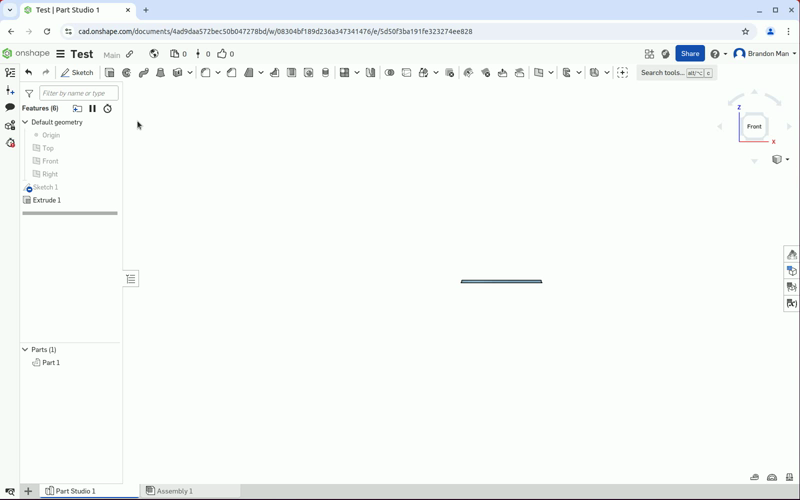
key(shift+h)
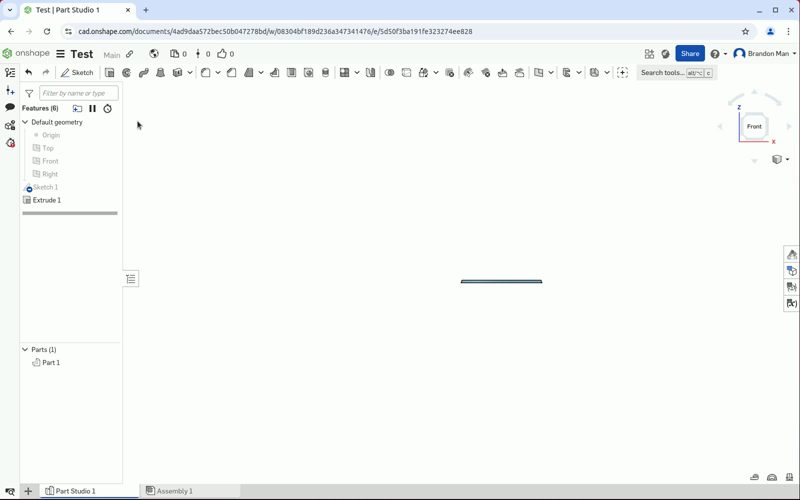
key(shift+h)
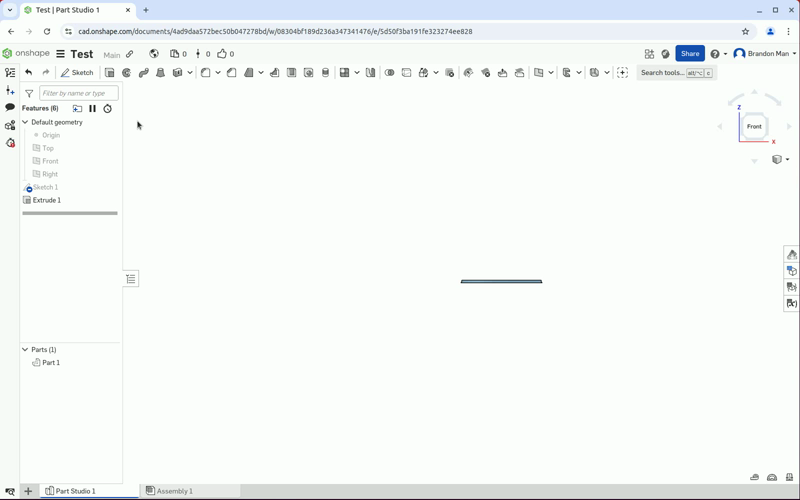
mouse_move(73, 189)
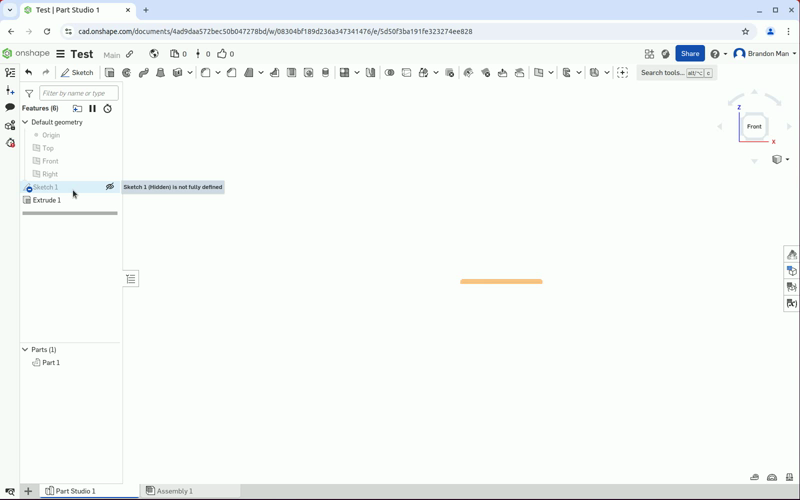
click(73, 189)
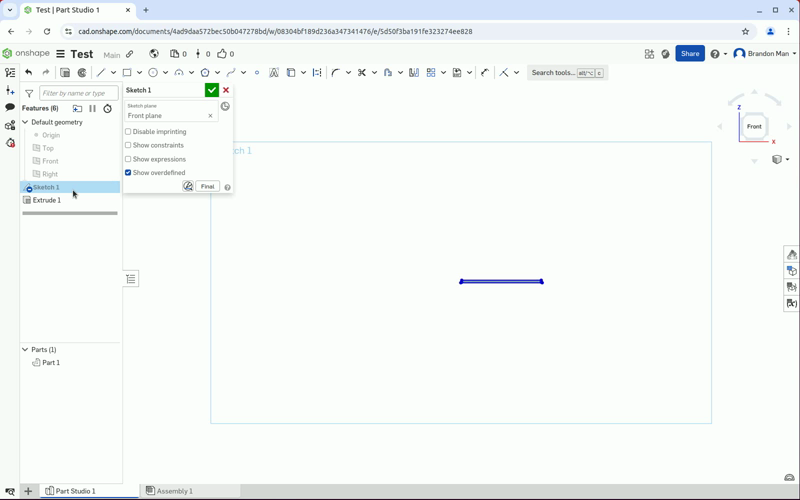
mouse_move(229, 92)
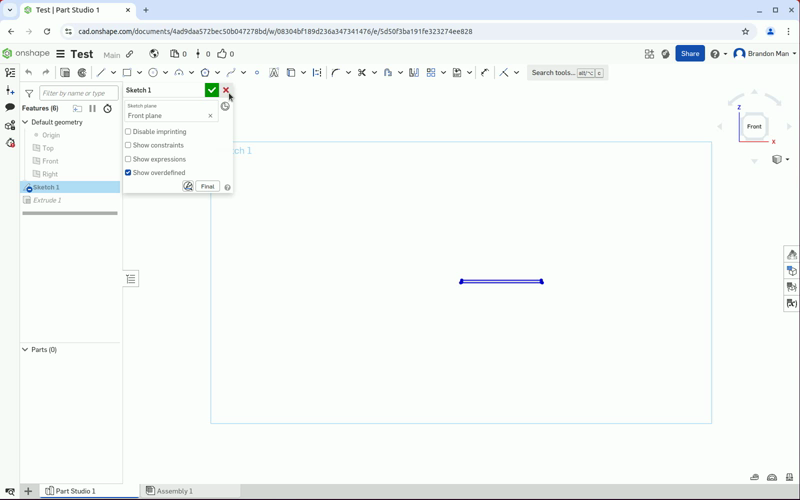
click(229, 92)
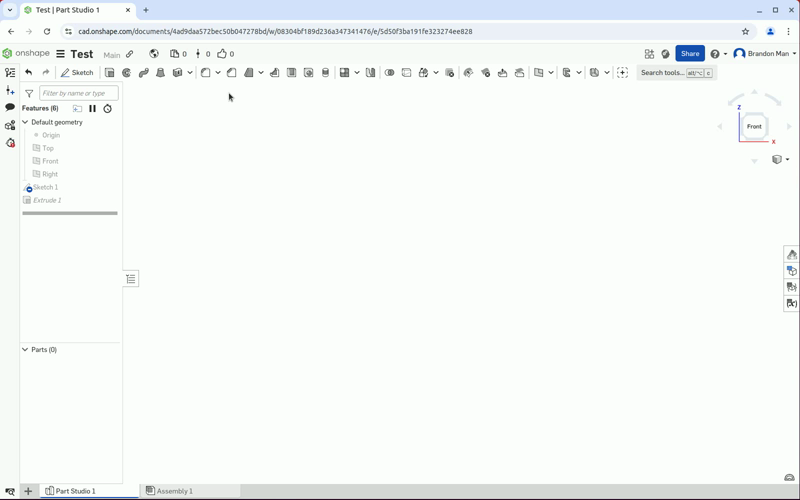
mouse_move(73, 352)
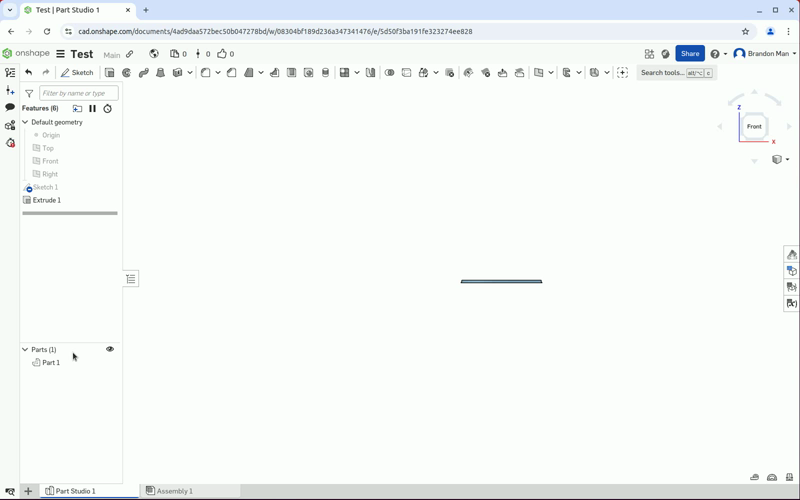
key(y)
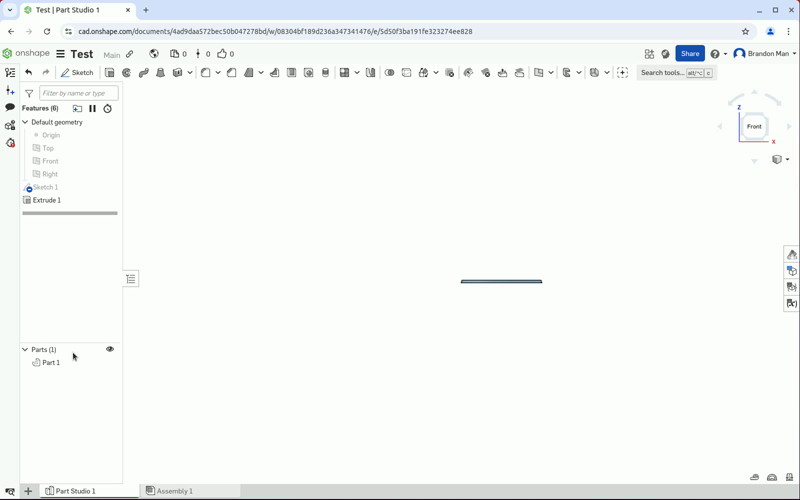
key(shift+p)
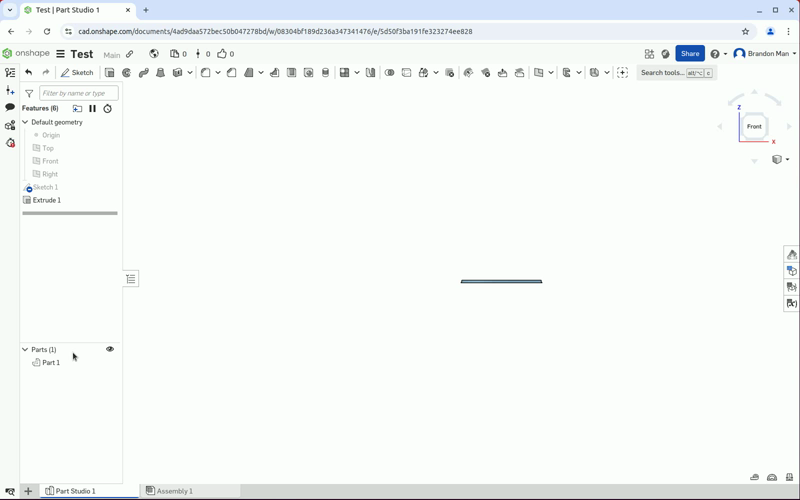
key(space)
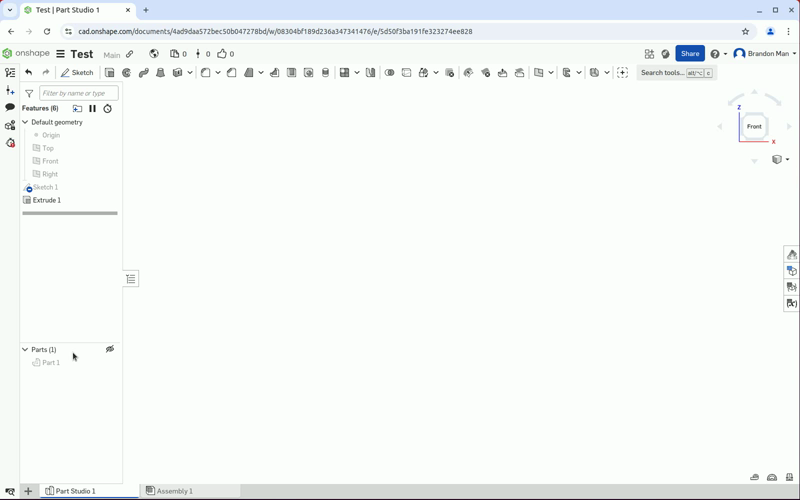
key_down(shift)
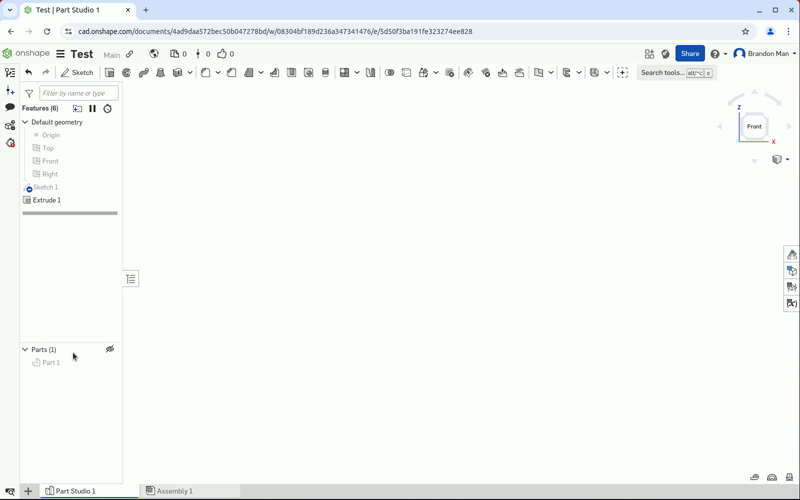
key(left)
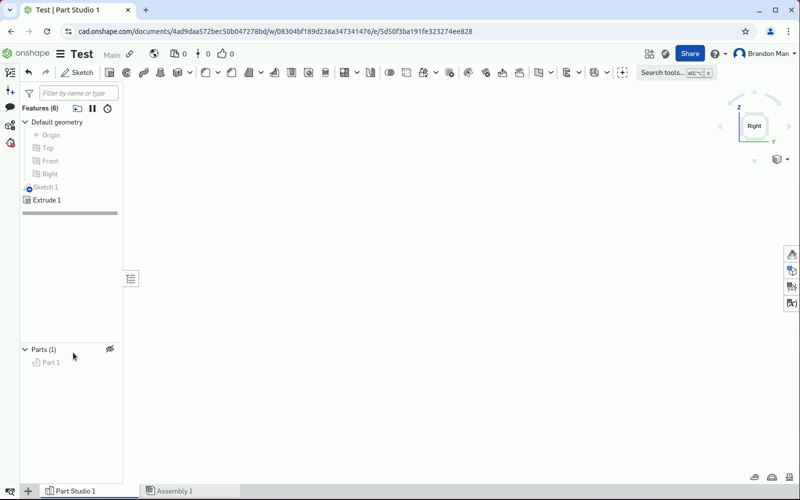
key_up(shift)
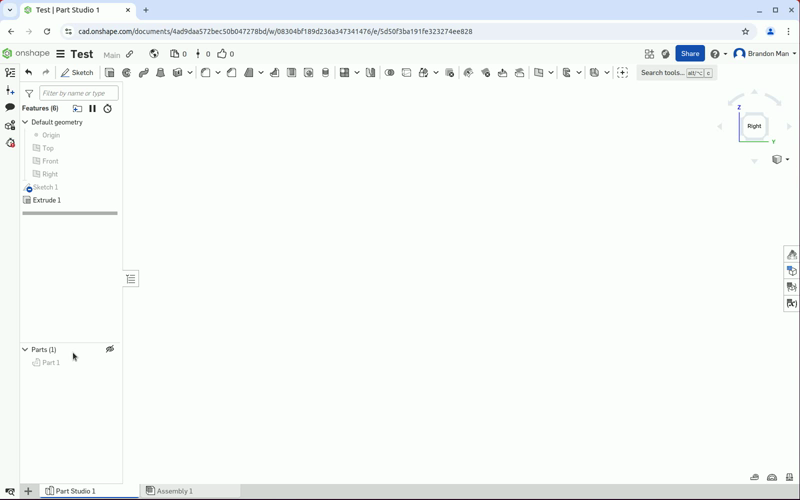
mouse_move(73, 352)
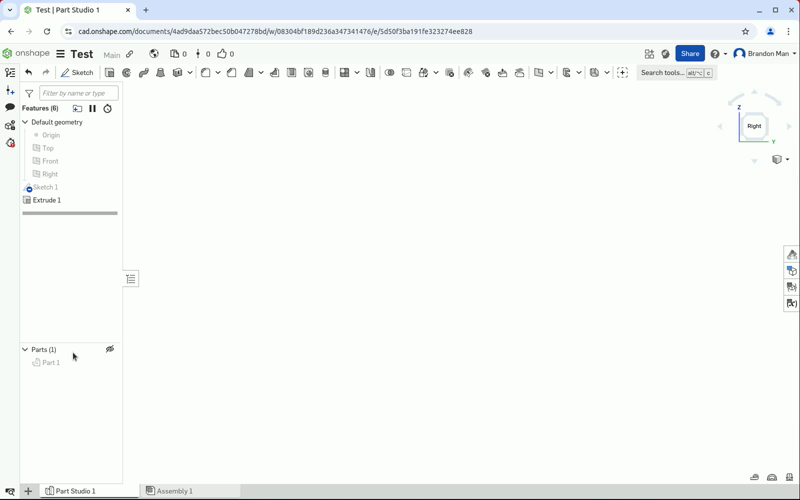
key(shift+y)
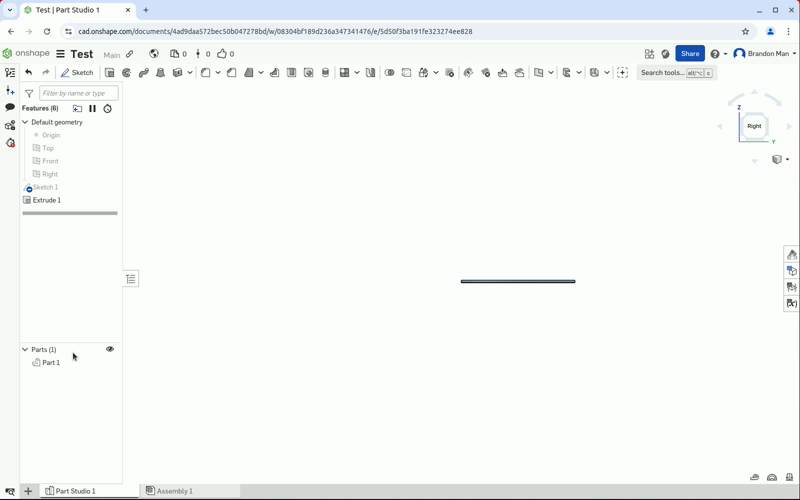
mouse_move(541, 75)
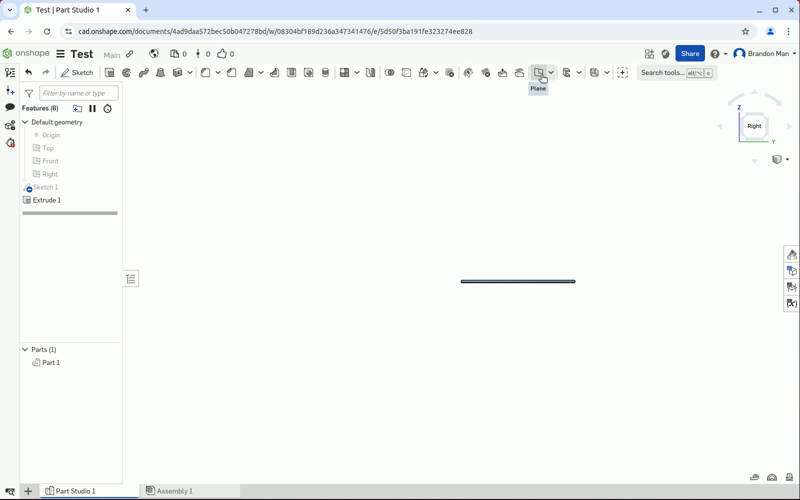
click(541, 75)
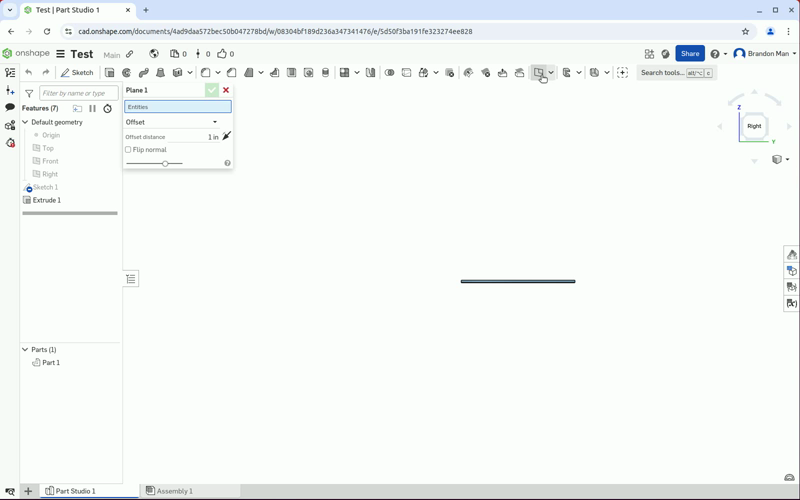
mouse_move(73, 176)
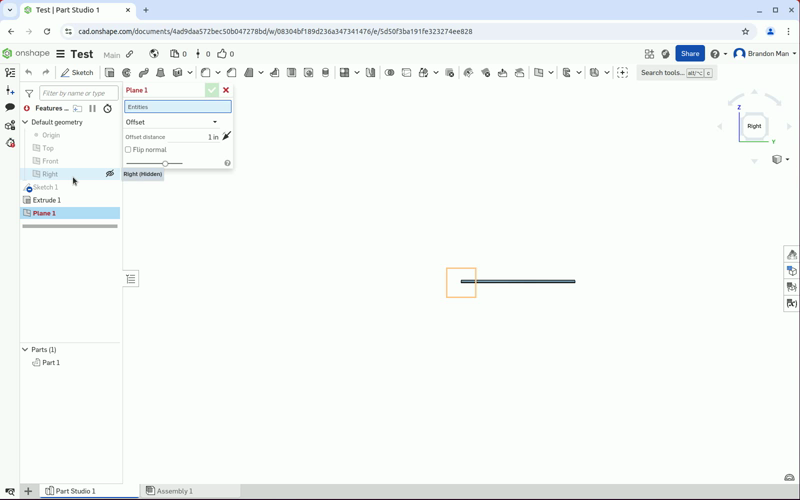
click(73, 176)
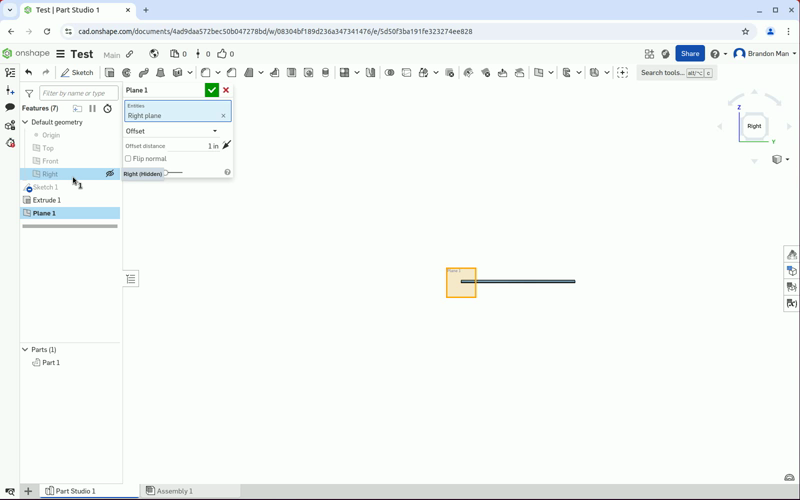
key(tab, 2)
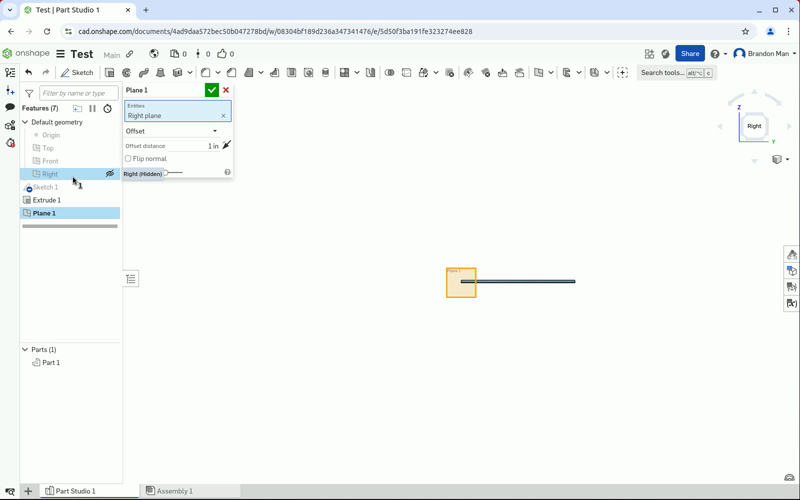
text(16.361)
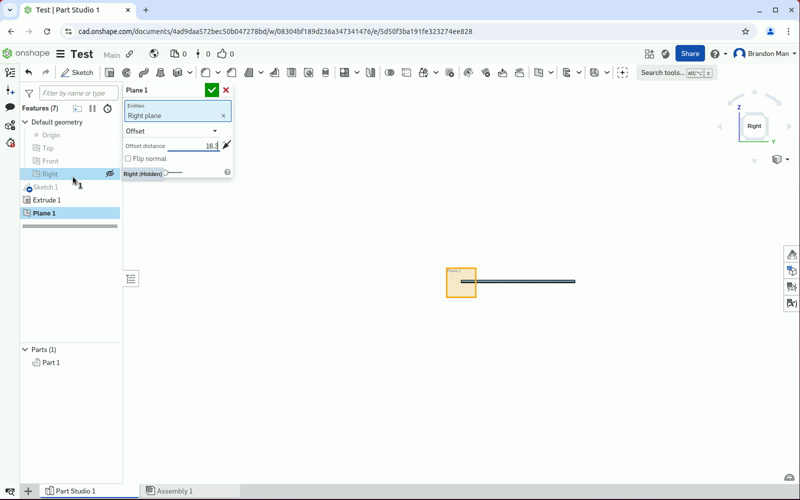
key(enter, 2)
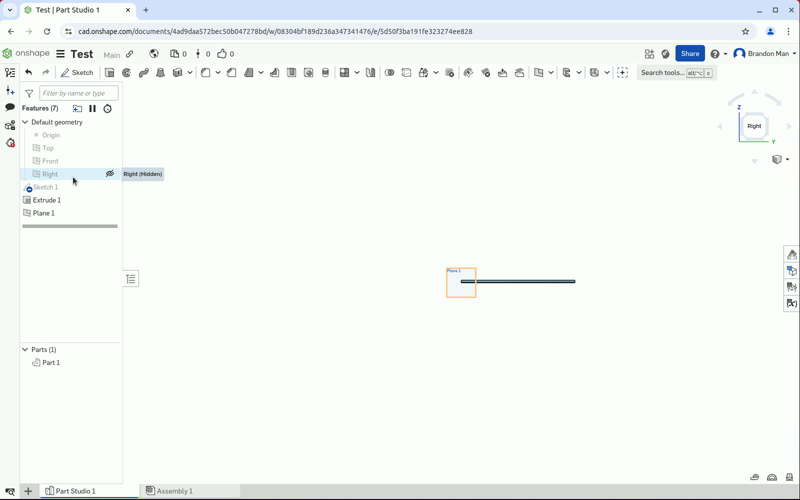
key(shift+s)
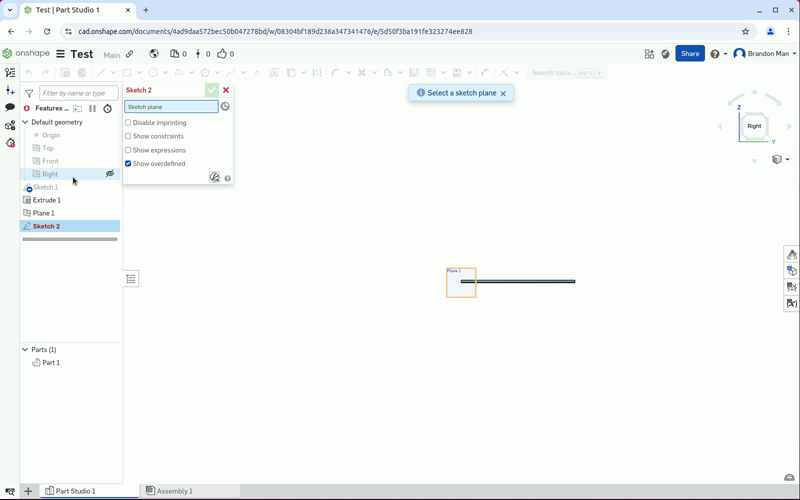
mouse_move(73, 215)
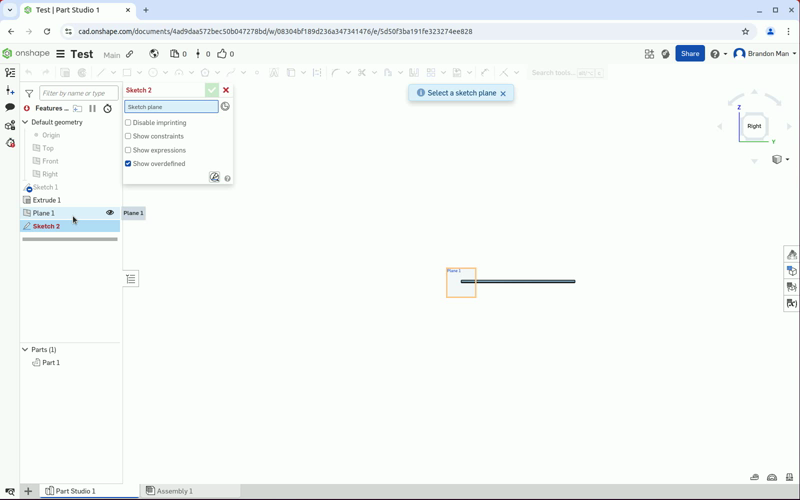
click(73, 215)
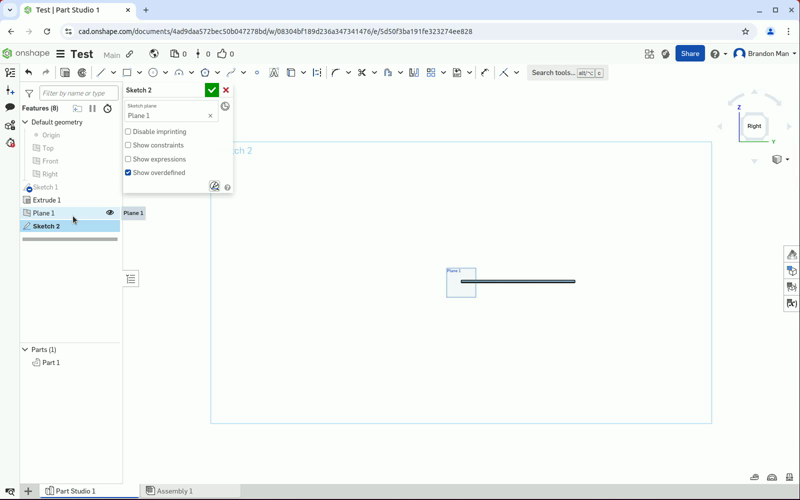
mouse_move(73, 352)
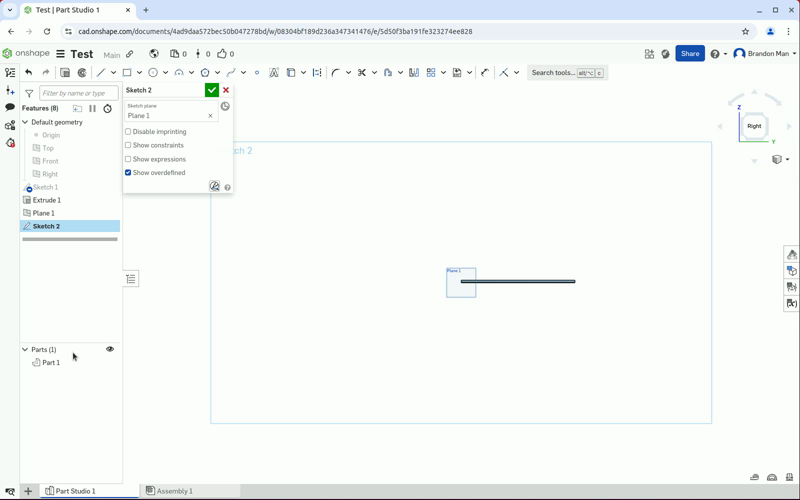
key(y)
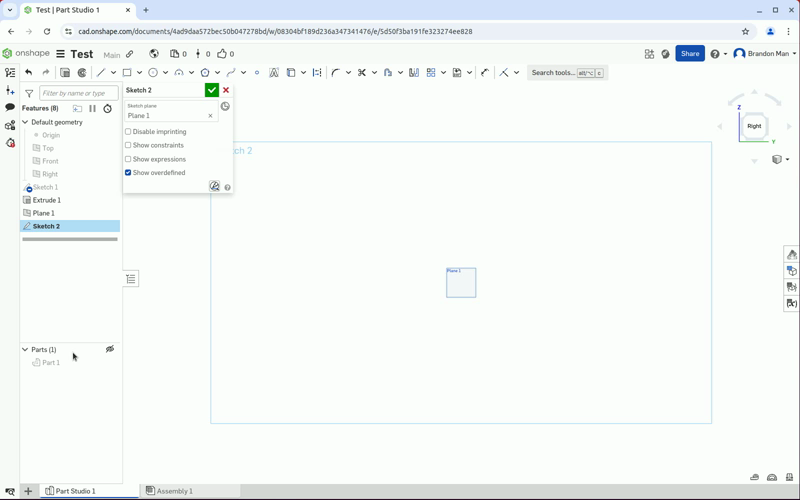
key(l)
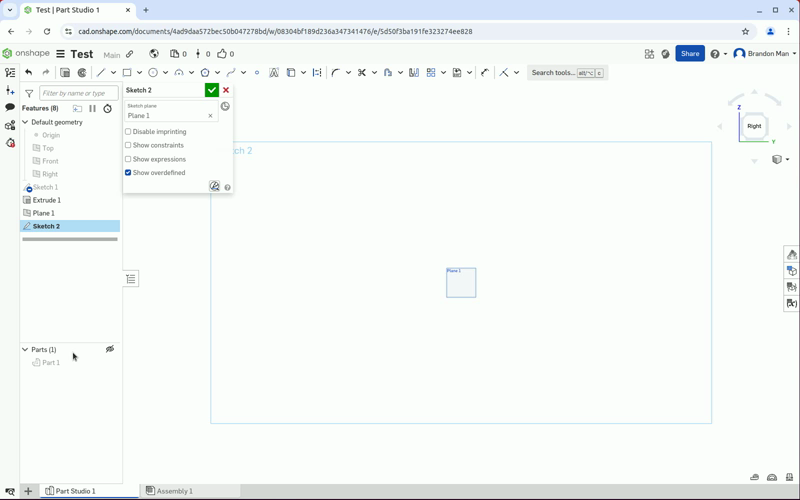
key_down(shift)
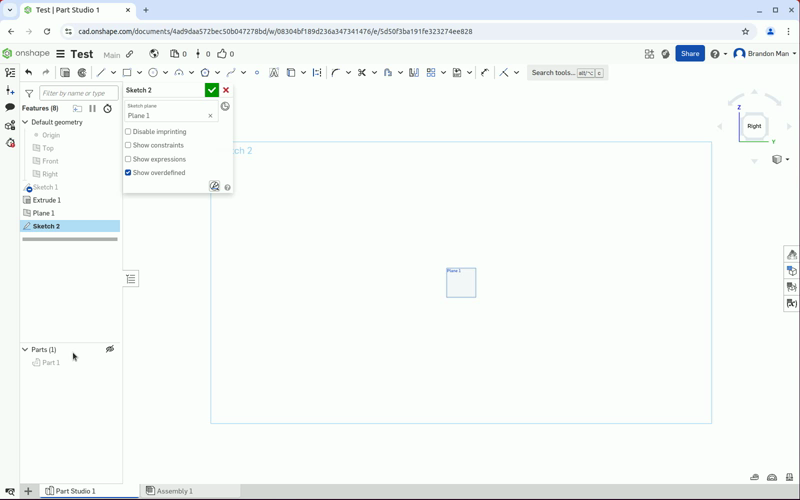
mouse_move(572, 281)
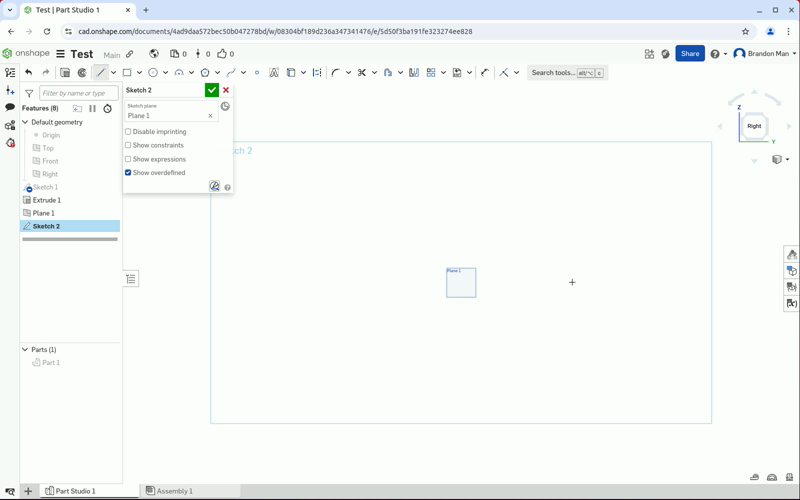
click(572, 281)
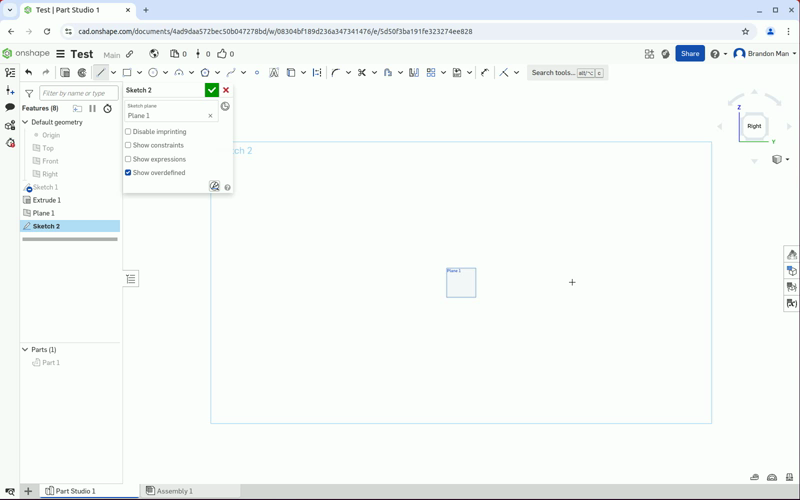
key_up(shift)
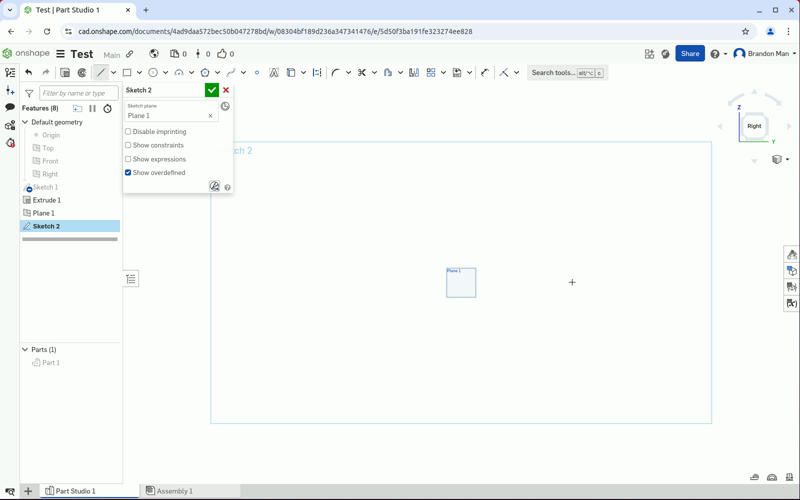
key_down(shift)
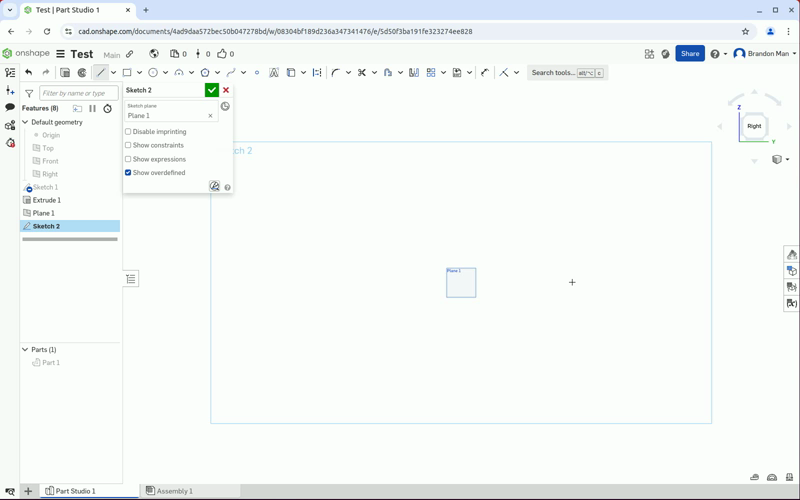
mouse_move(589, 281)
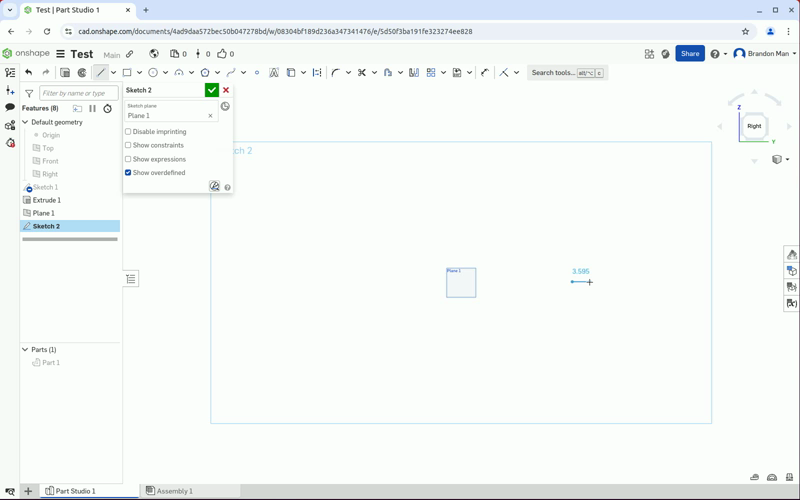
mouse_move(573, 283)
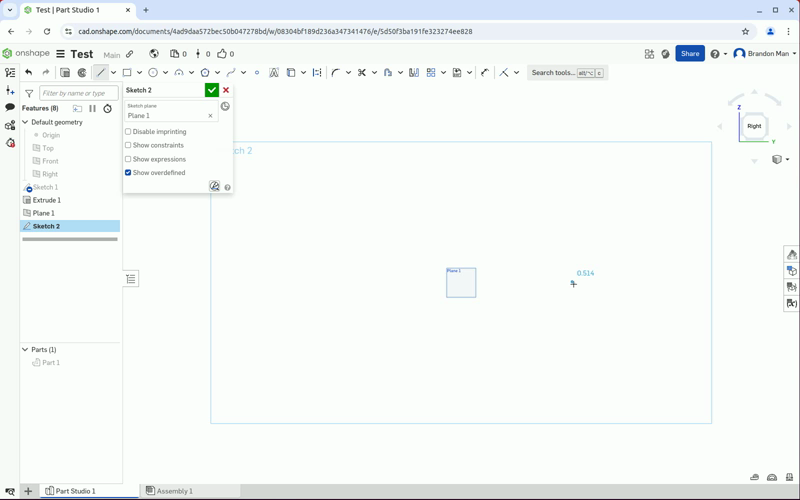
scroll(6)
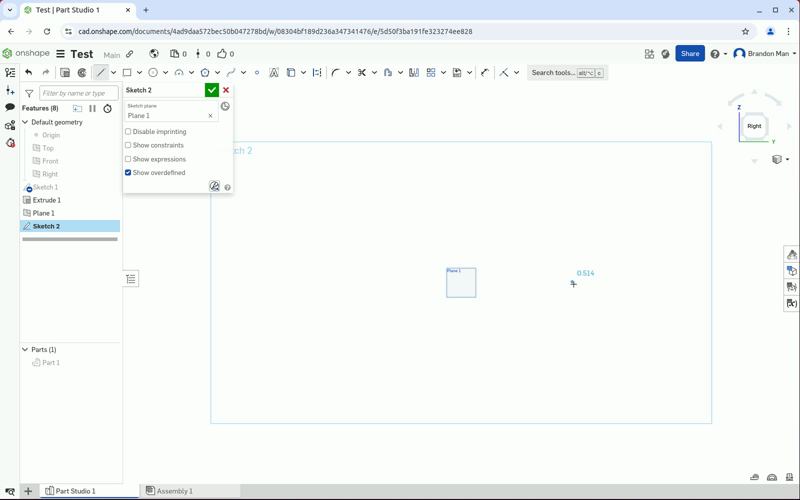
scroll(6)
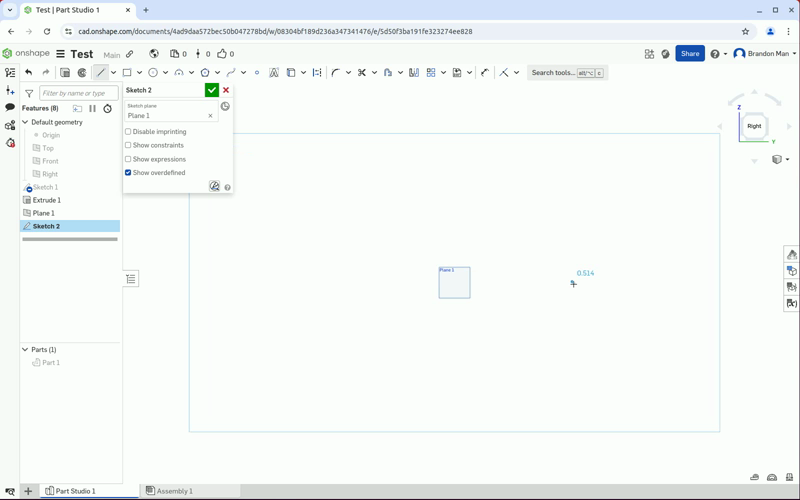
scroll(6)
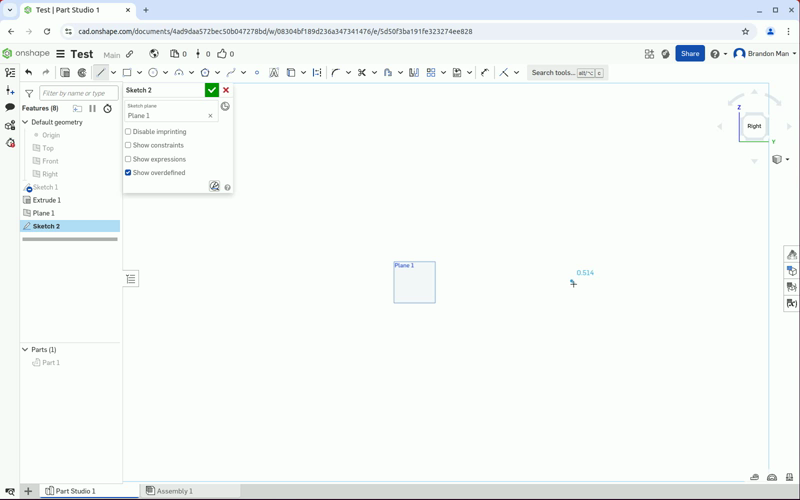
scroll(6)
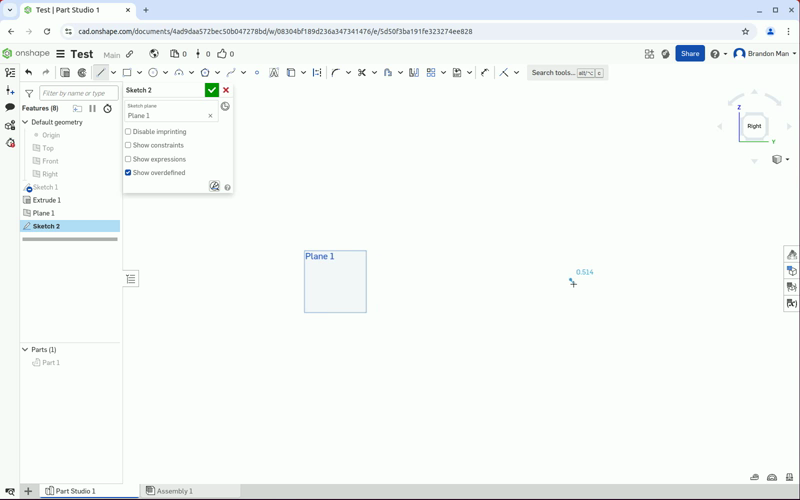
scroll(6)
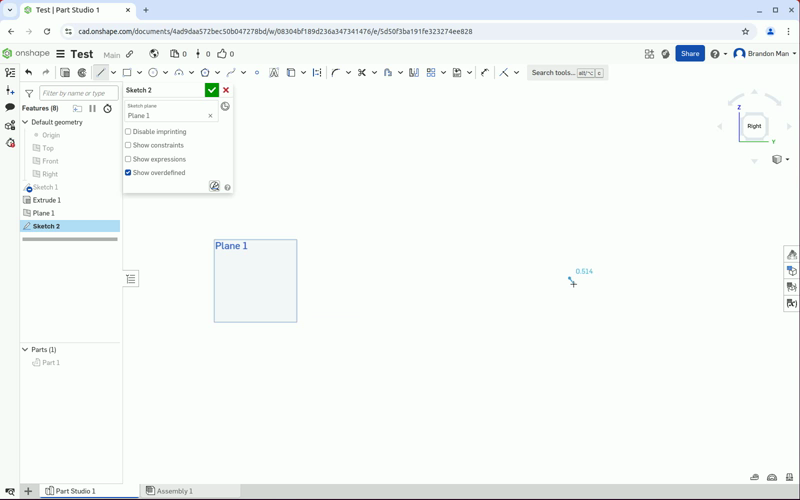
scroll(6)
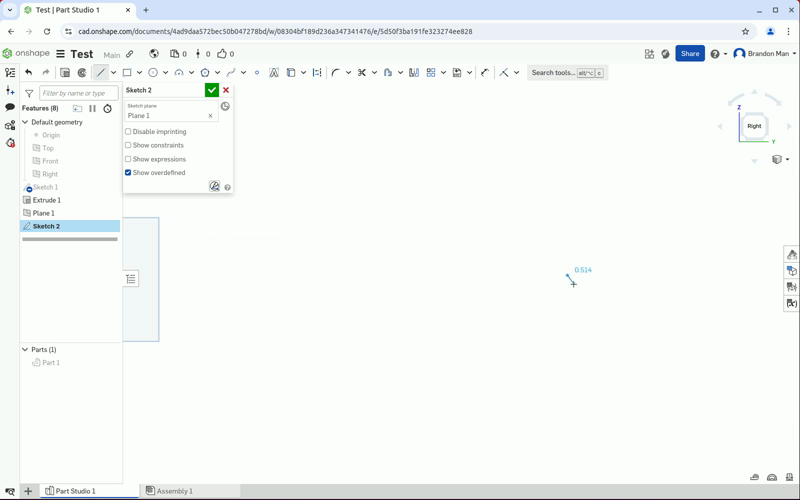
scroll(6)
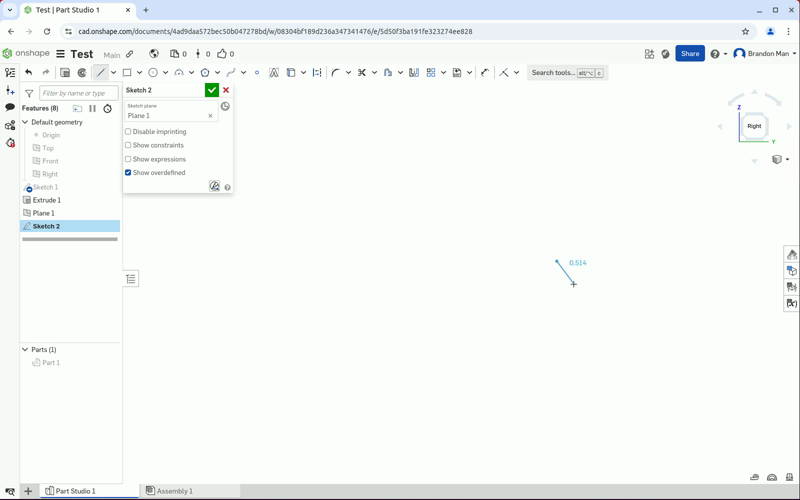
click(573, 283)
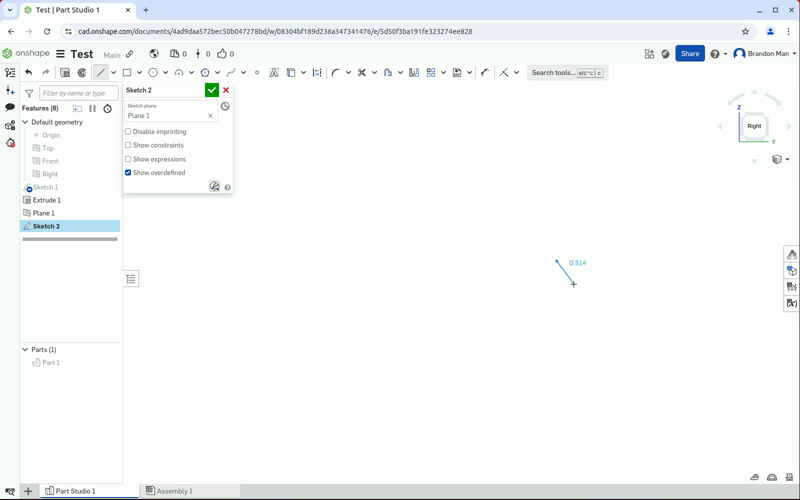
scroll(-6)
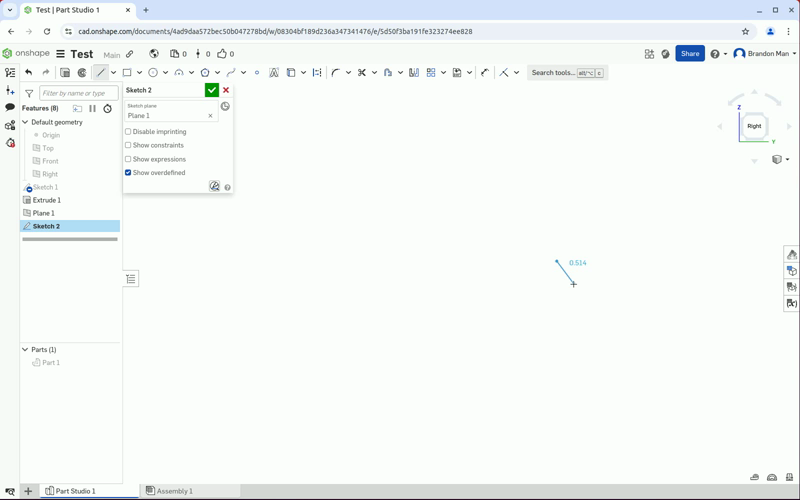
scroll(-6)
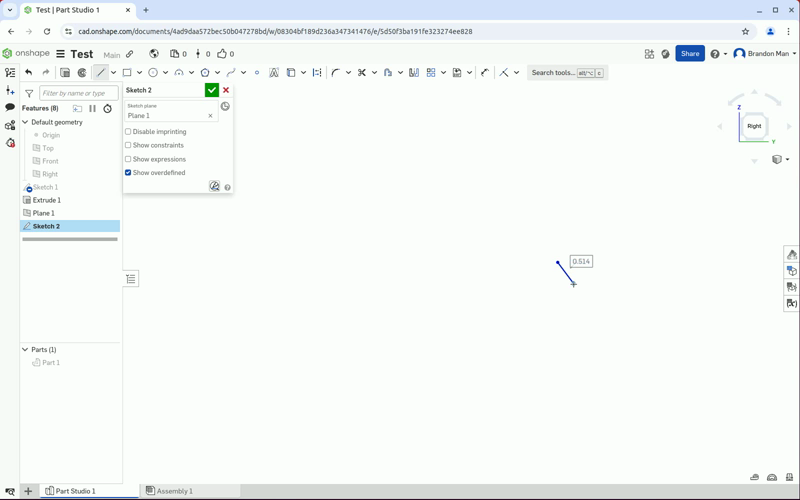
scroll(-6)
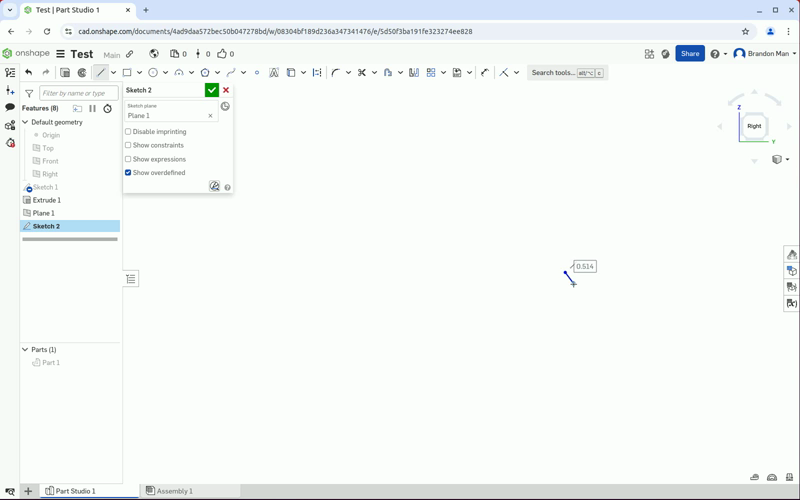
scroll(-6)
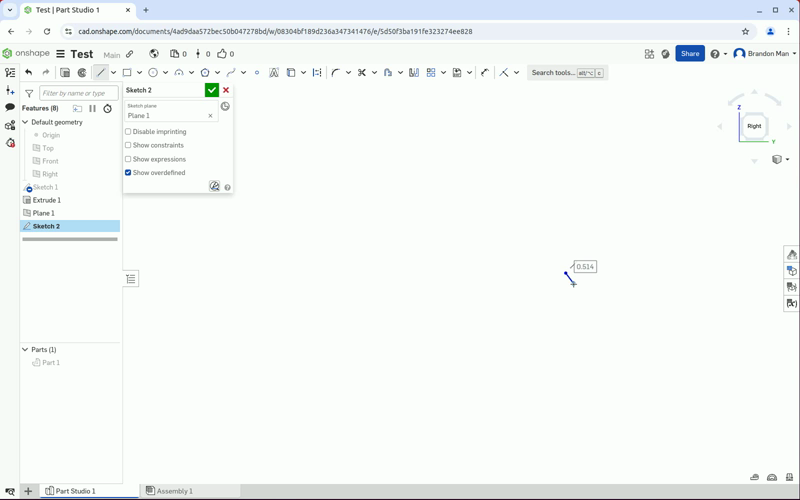
scroll(-6)
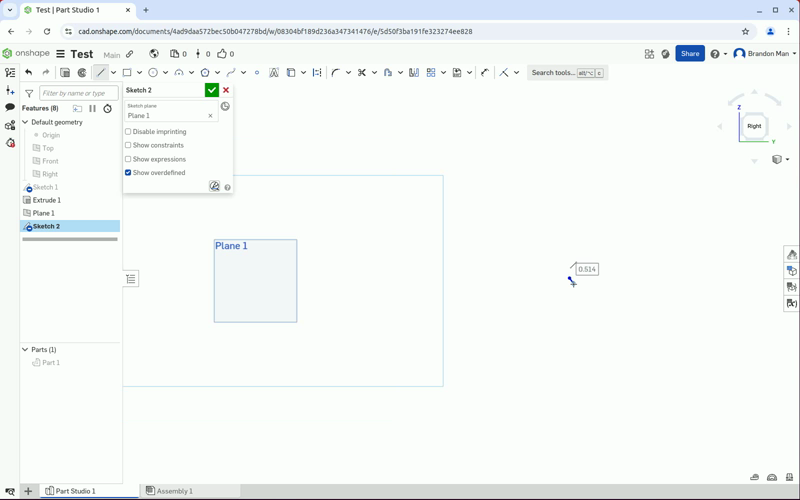
scroll(-6)
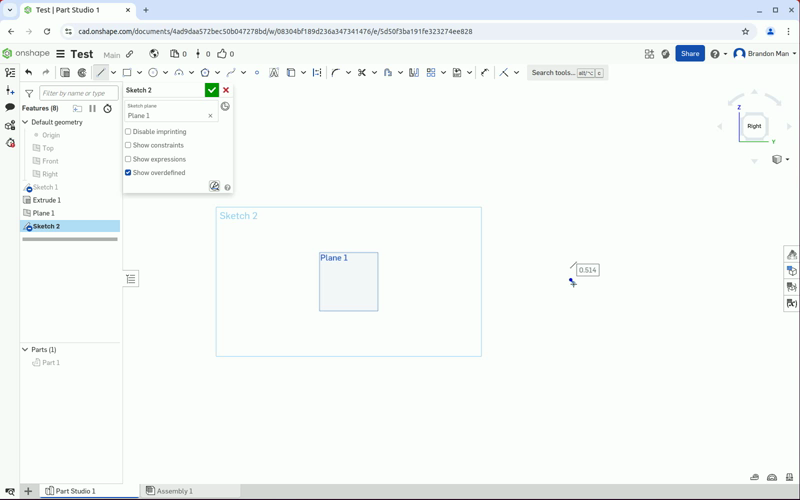
scroll(-6)
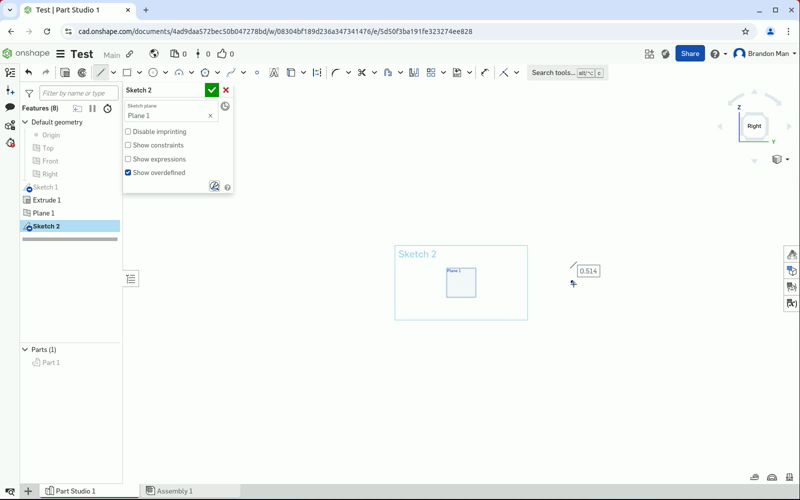
key_up(shift)
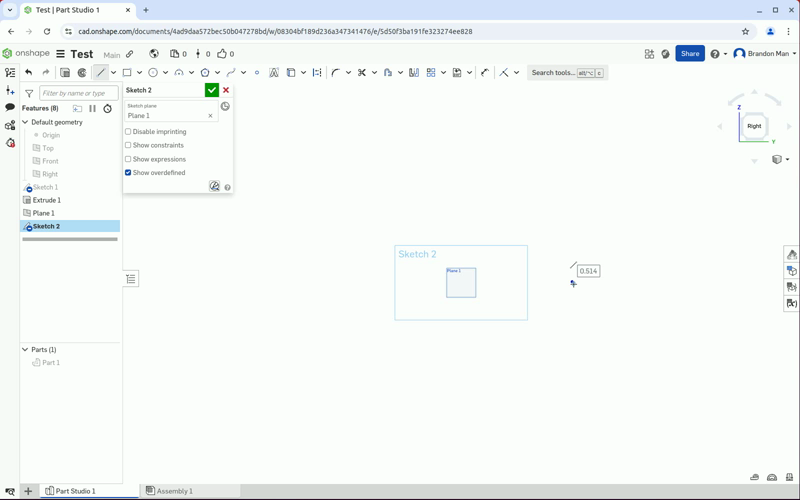
key_down(shift)
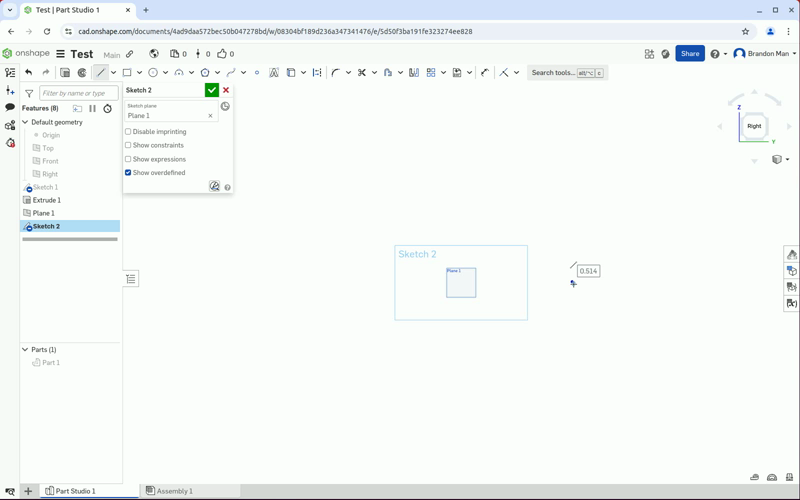
mouse_move(589, 283)
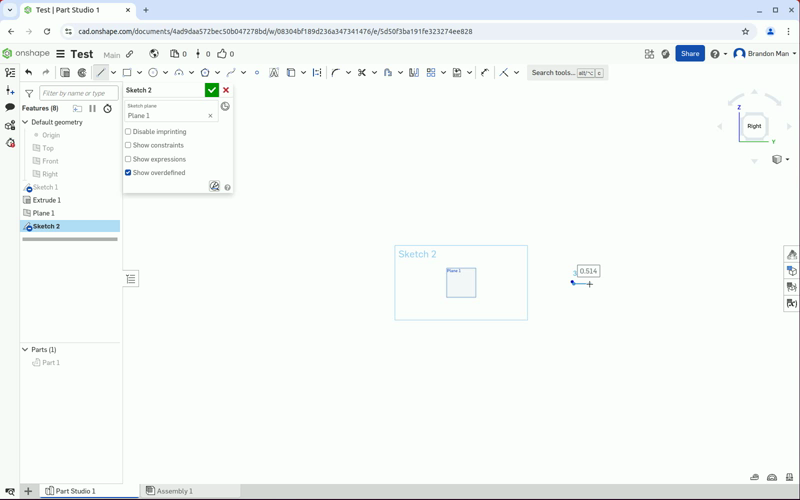
mouse_move(575, 283)
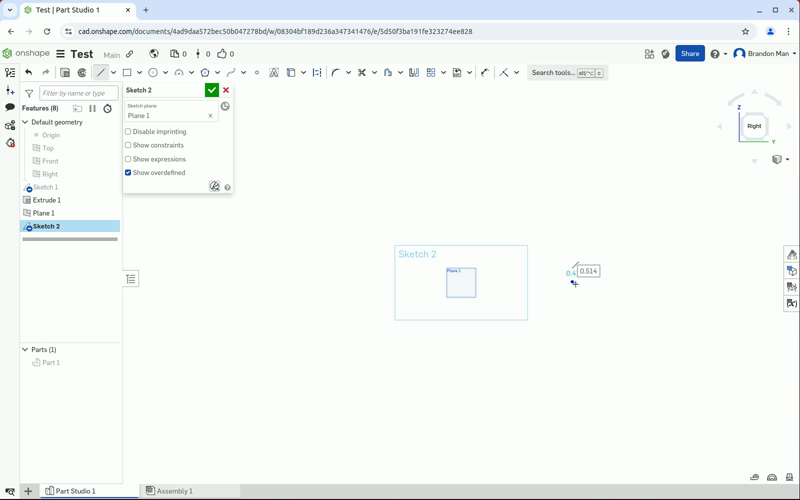
scroll(6)
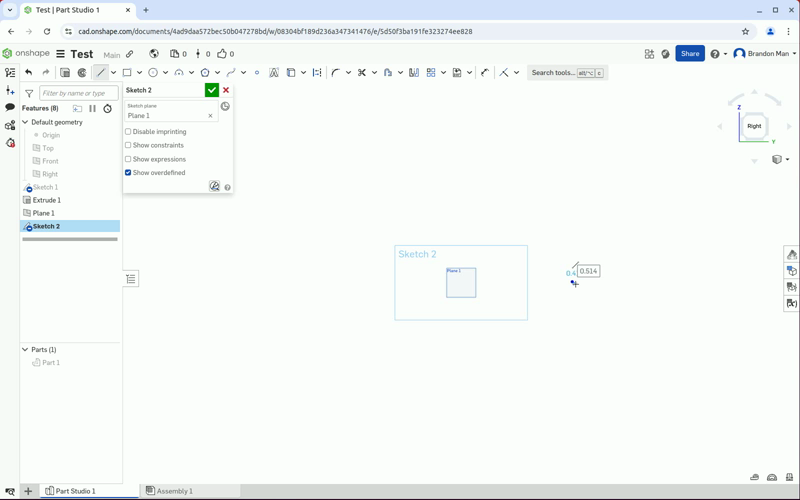
scroll(6)
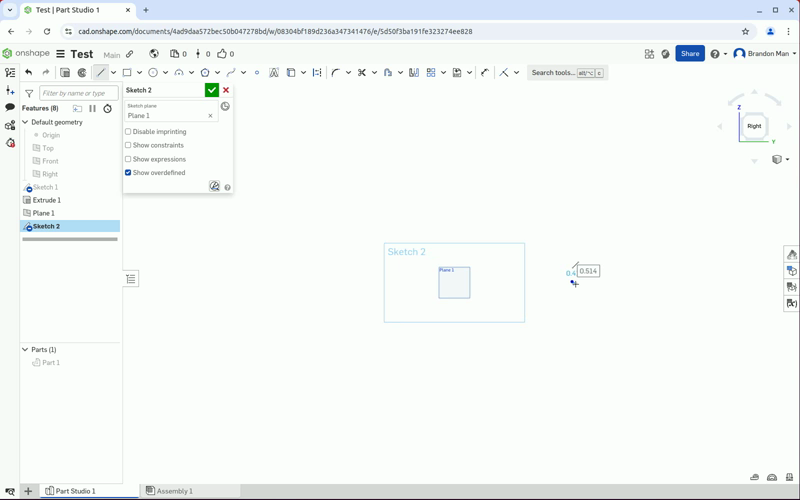
scroll(6)
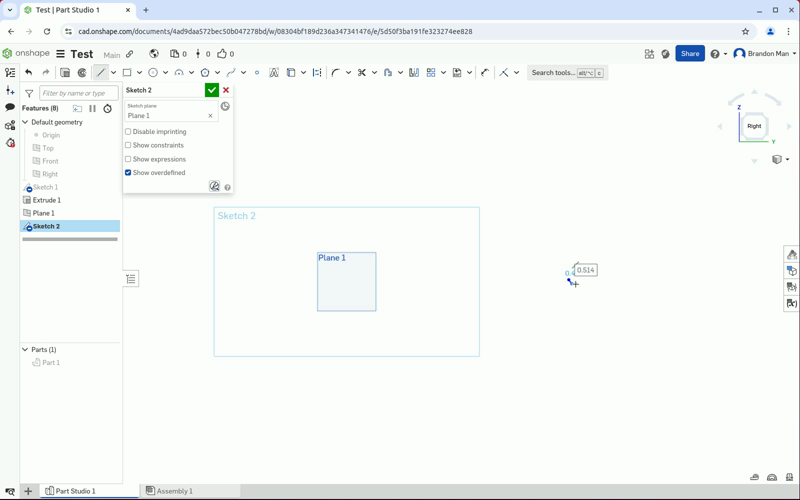
scroll(6)
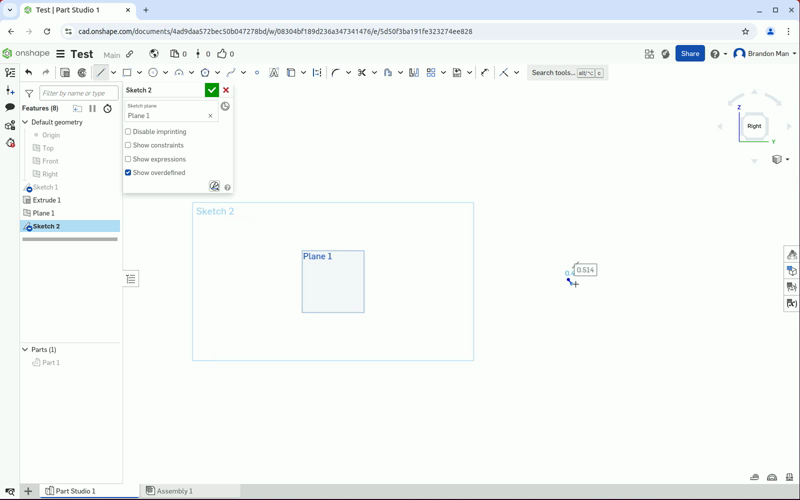
scroll(6)
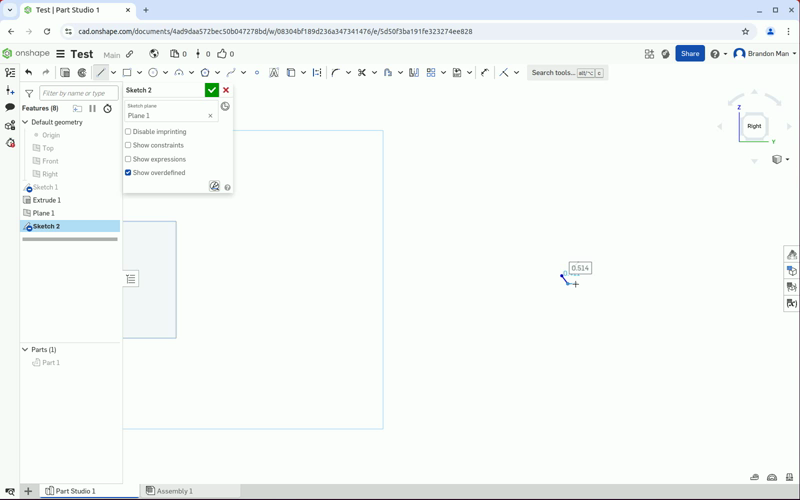
scroll(6)
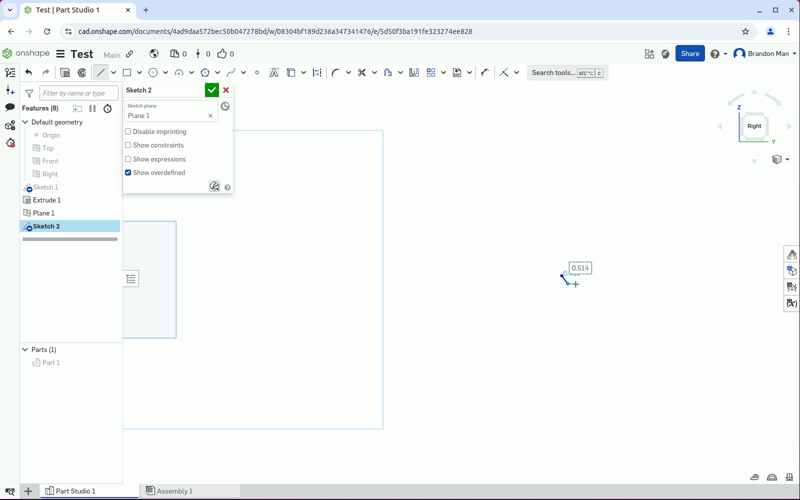
scroll(6)
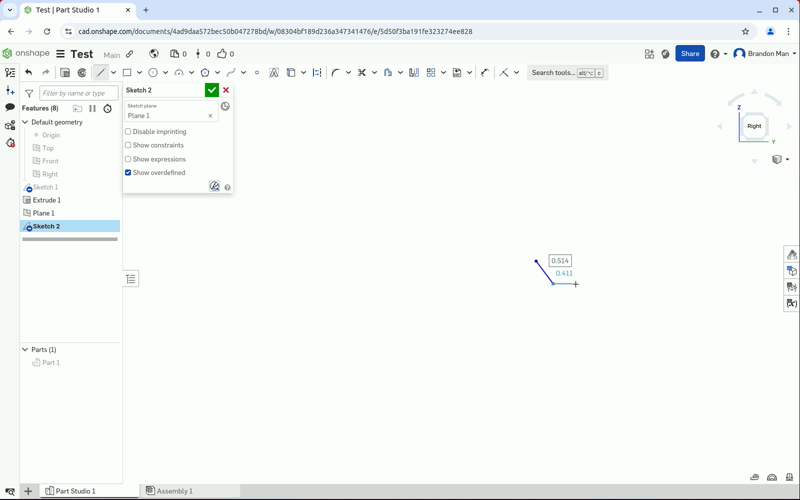
click(575, 283)
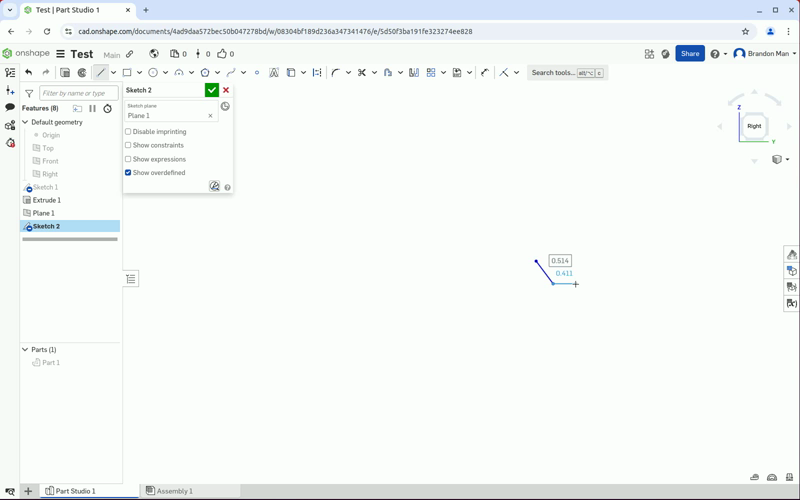
scroll(-6)
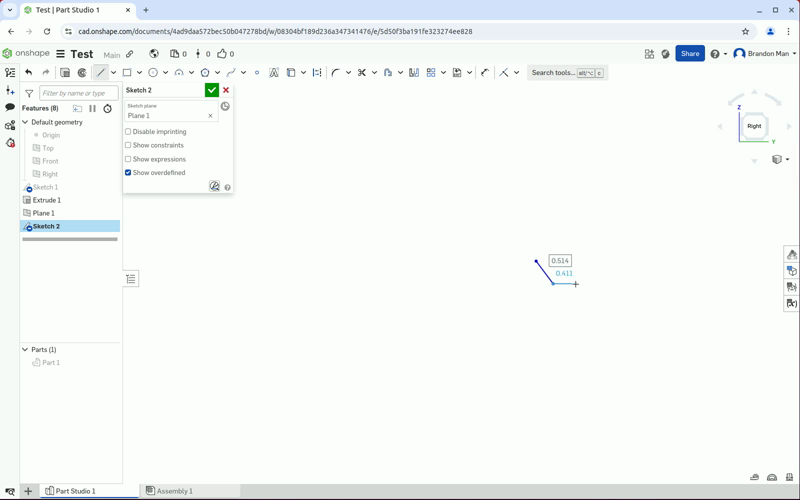
scroll(-6)
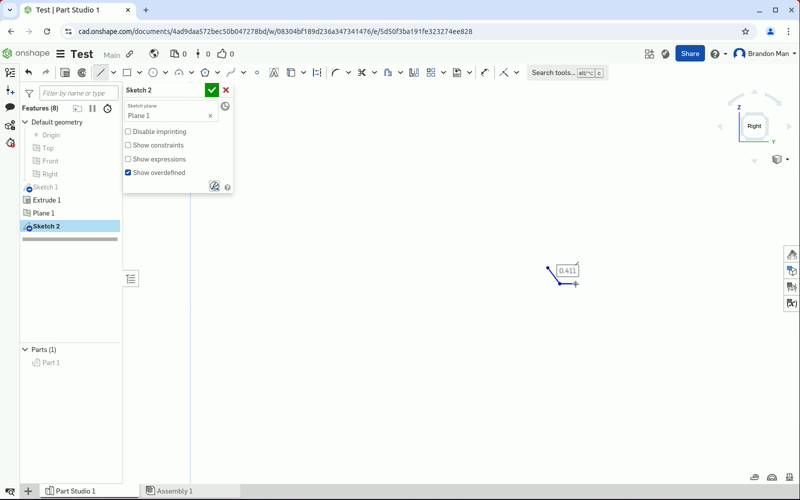
scroll(-6)
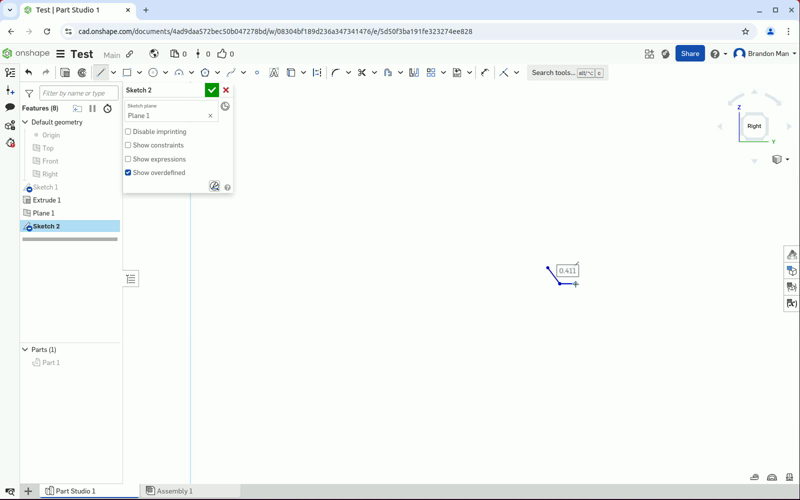
scroll(-6)
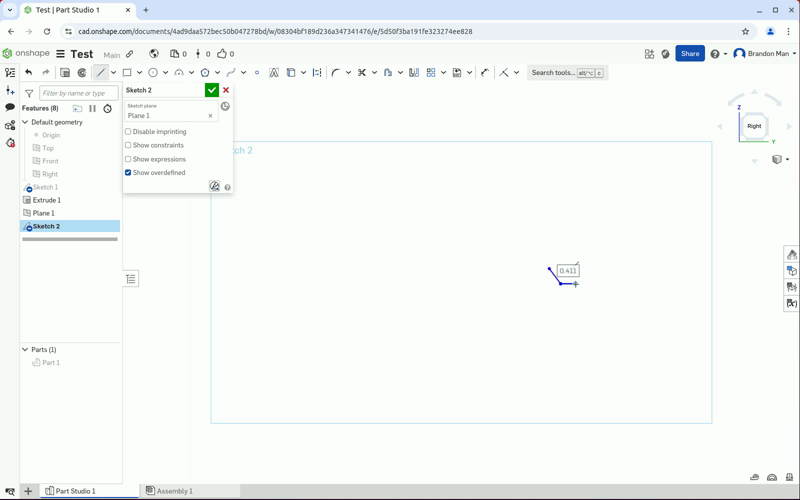
scroll(-6)
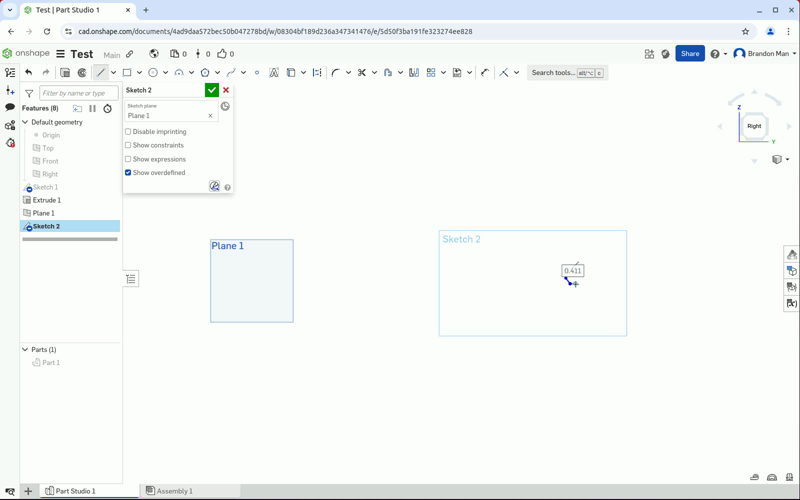
scroll(-6)
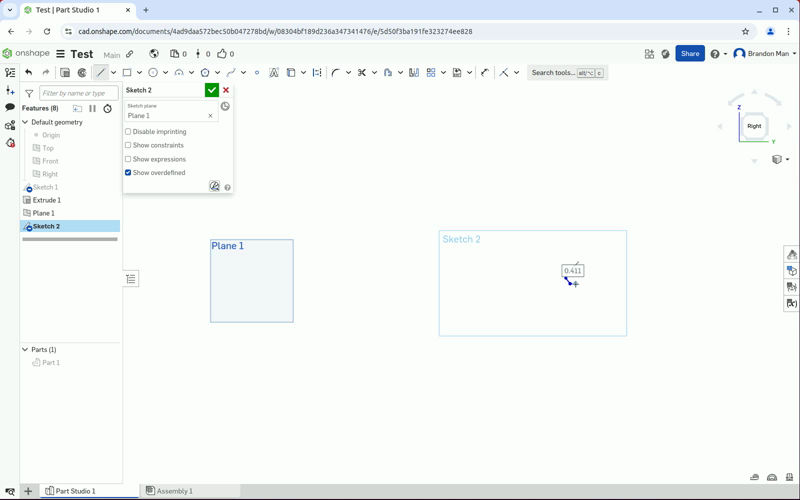
scroll(-6)
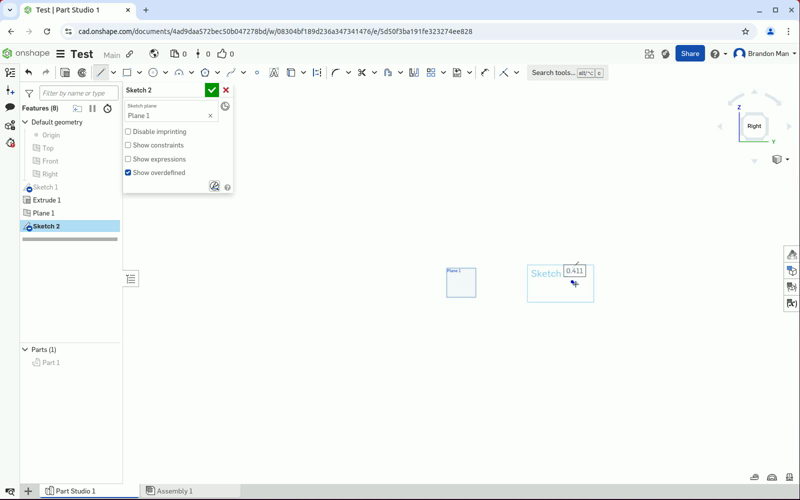
key_up(shift)
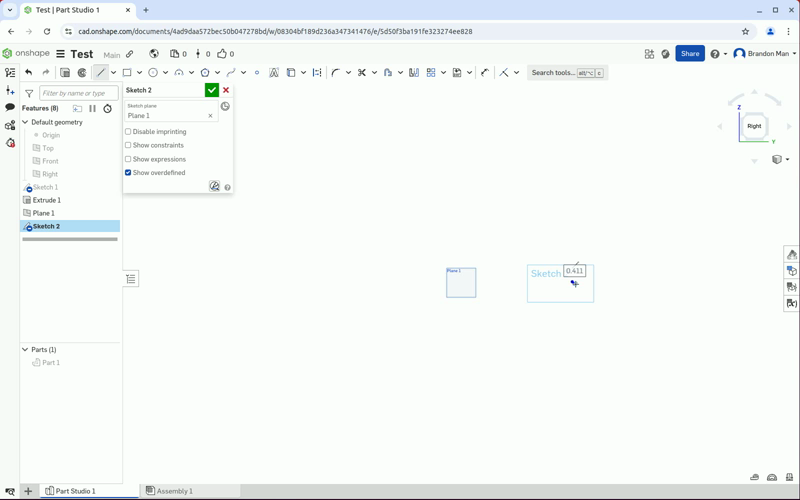
key_down(shift)
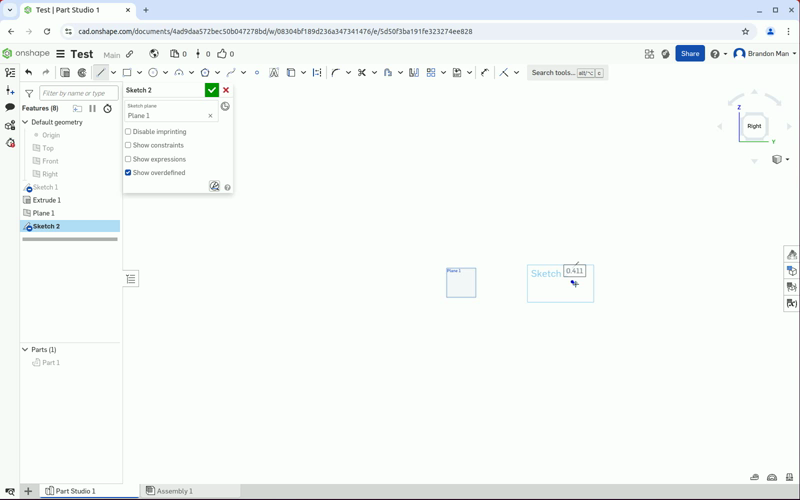
mouse_move(589, 283)
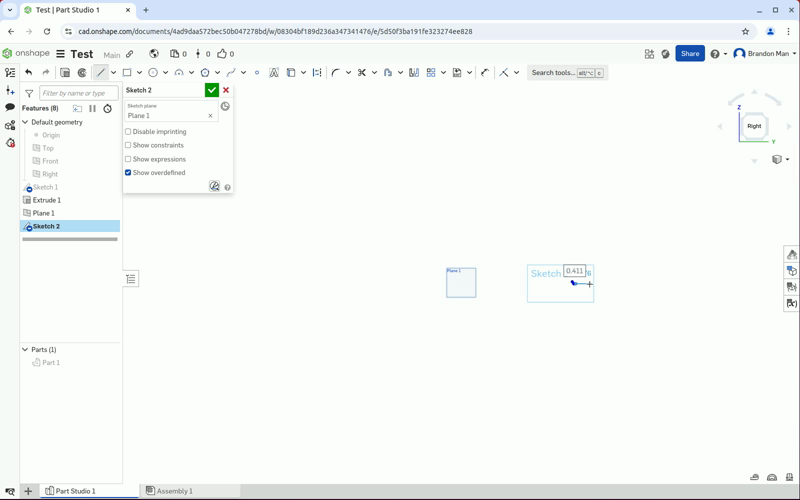
mouse_move(575, 281)
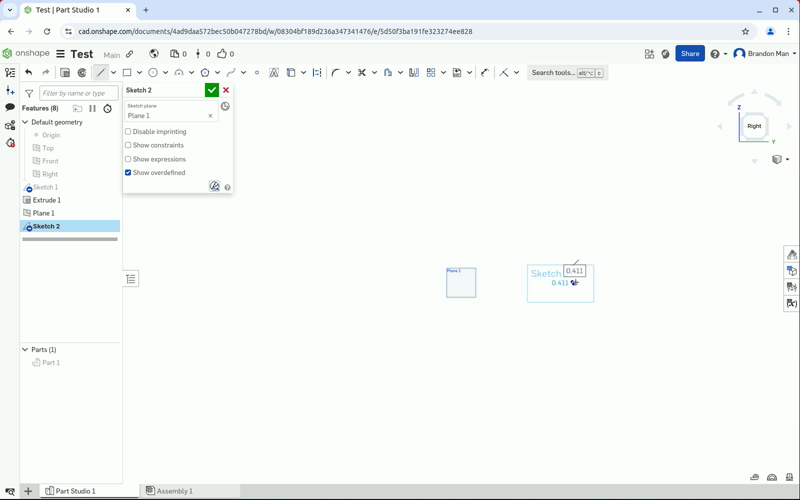
scroll(6)
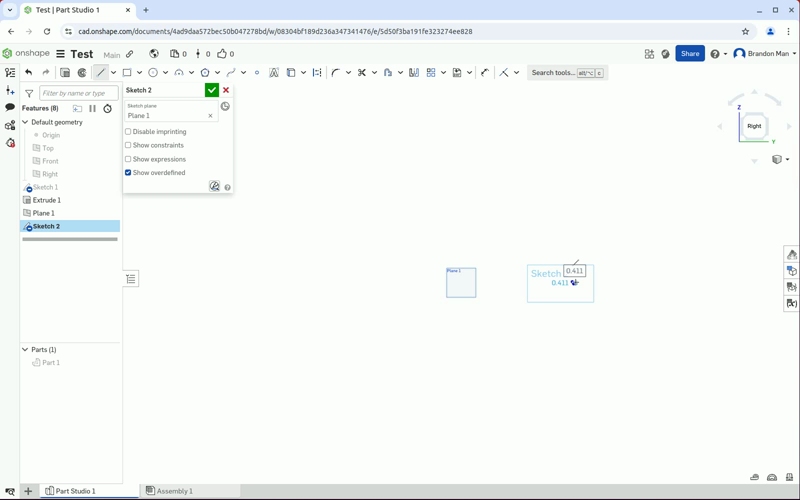
scroll(6)
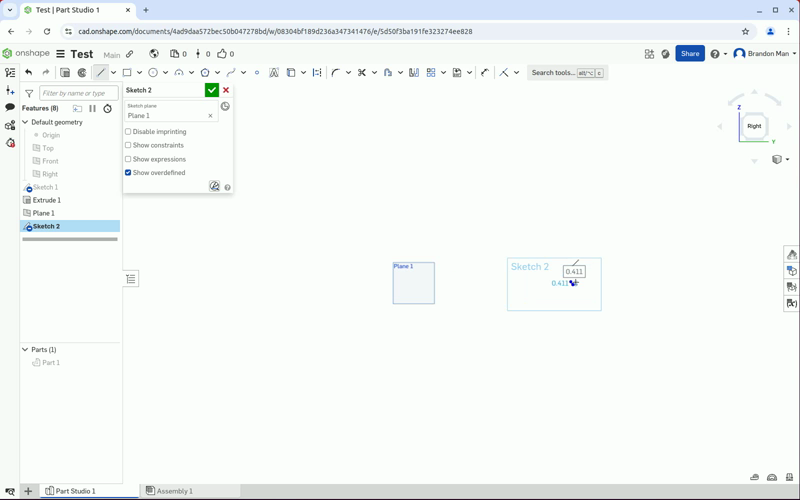
scroll(6)
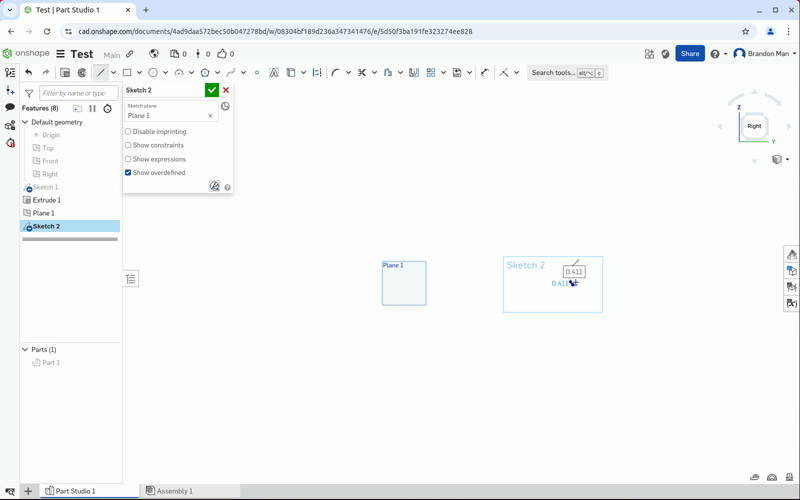
scroll(6)
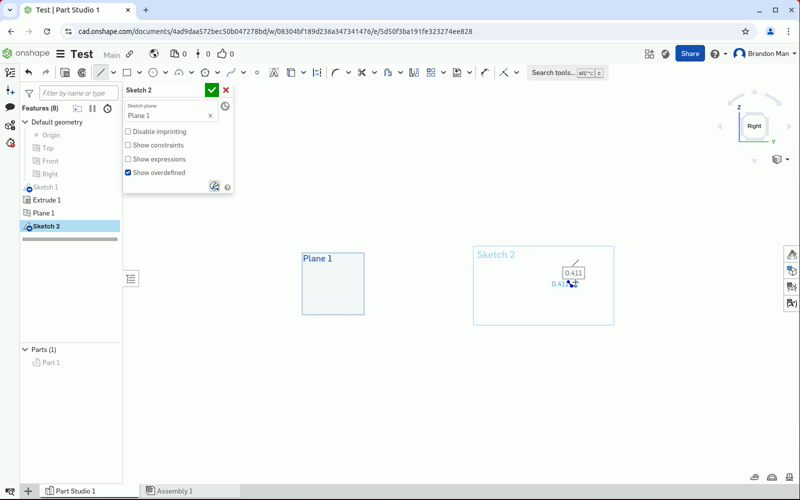
scroll(6)
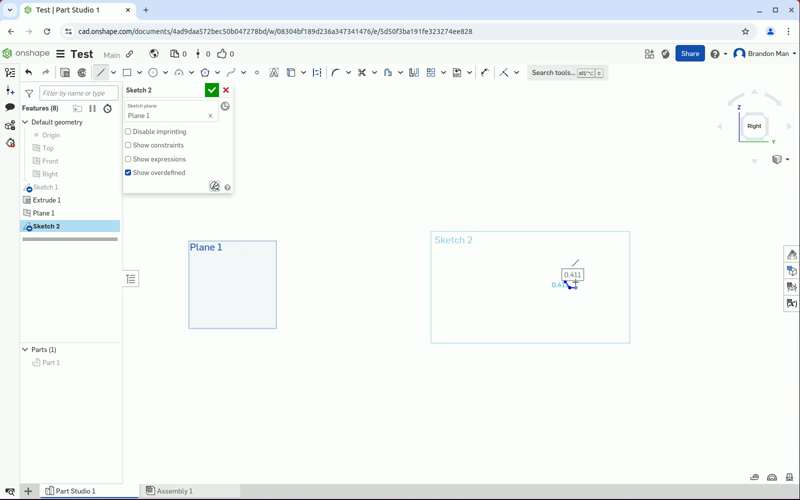
scroll(6)
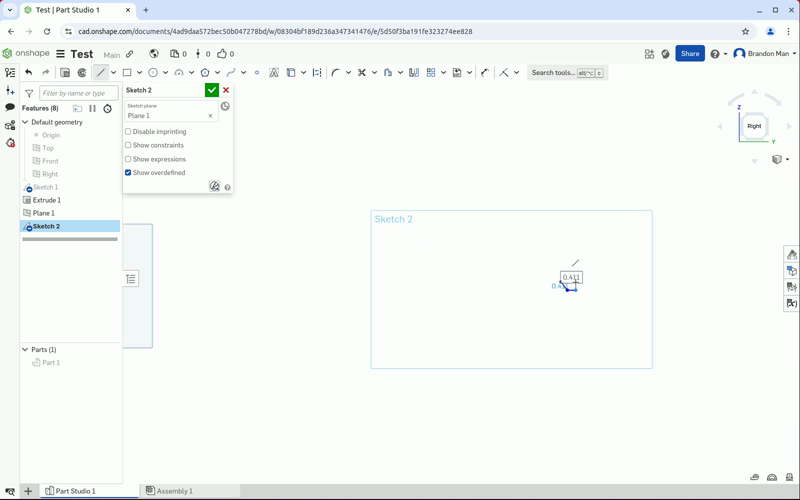
scroll(6)
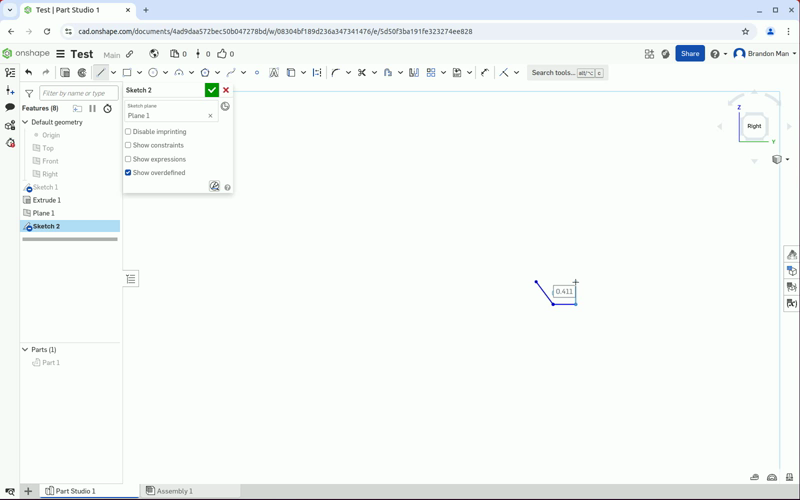
click(575, 281)
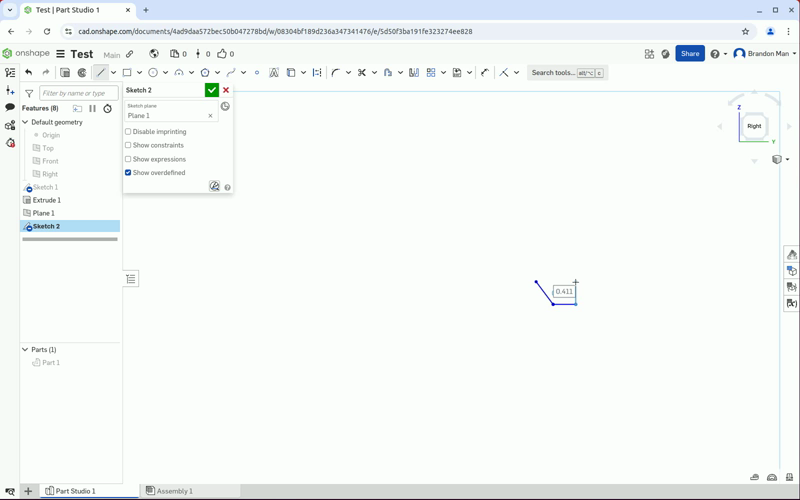
scroll(-6)
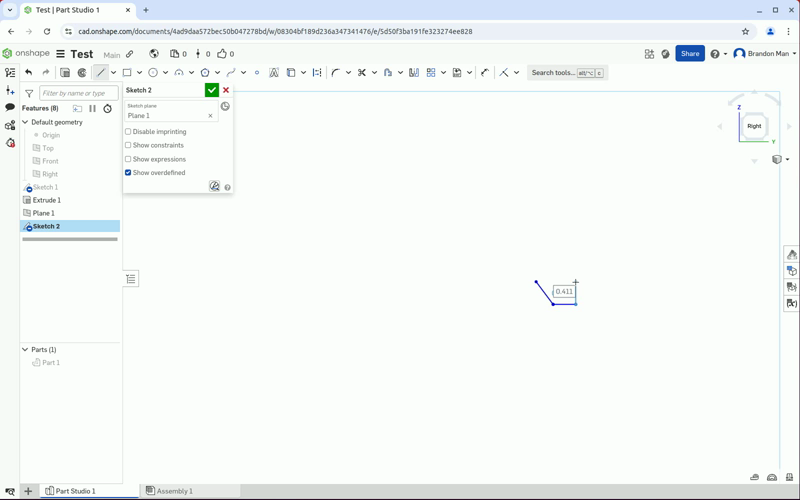
scroll(-6)
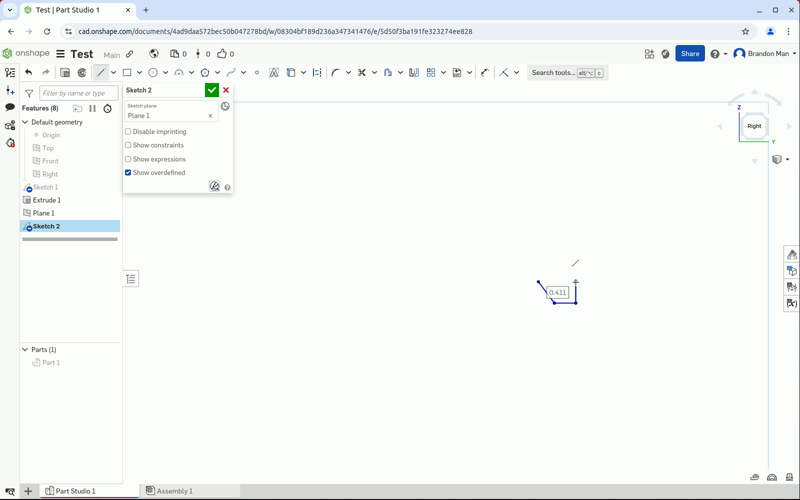
scroll(-6)
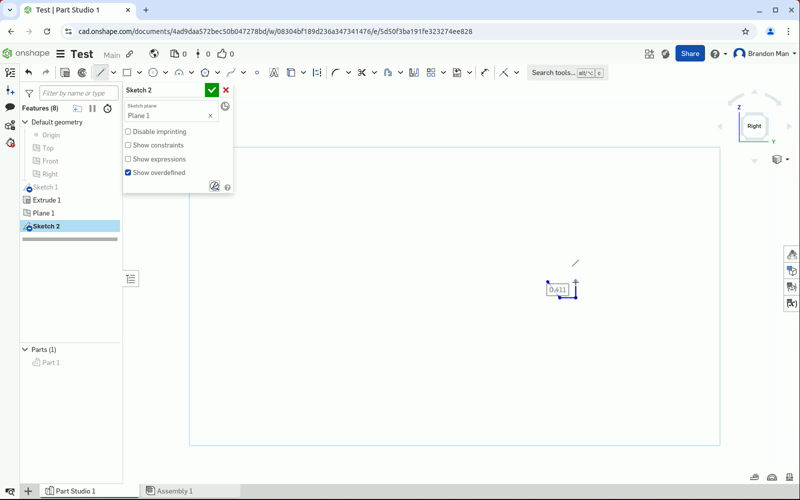
scroll(-6)
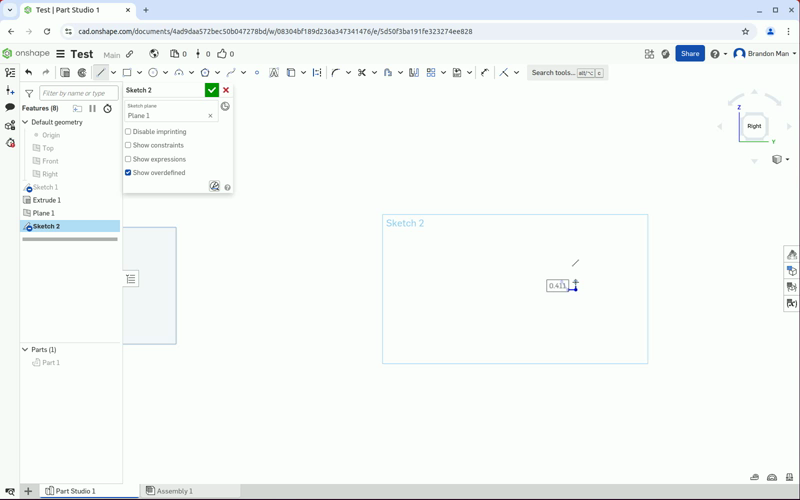
scroll(-6)
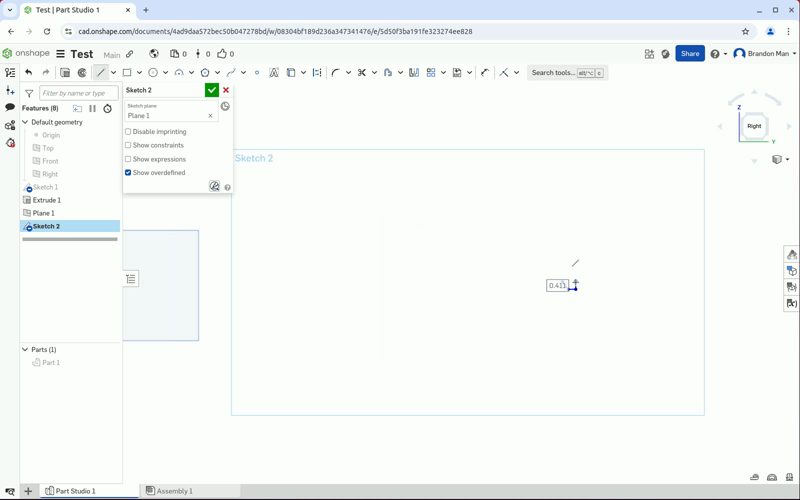
scroll(-6)
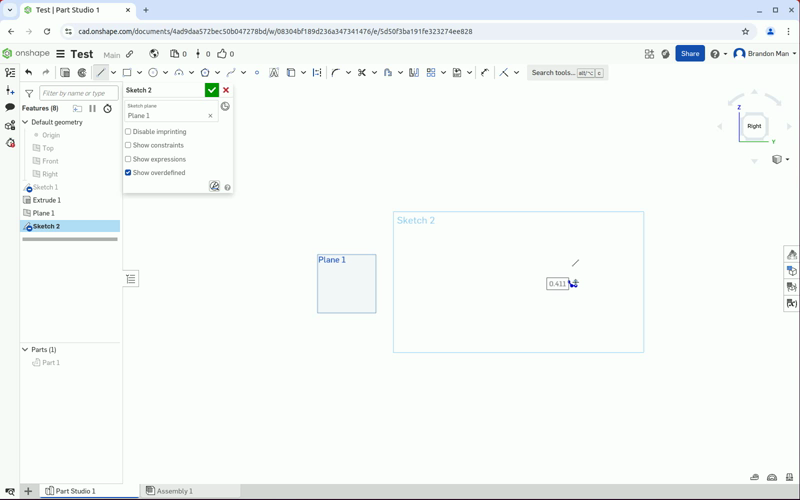
scroll(-6)
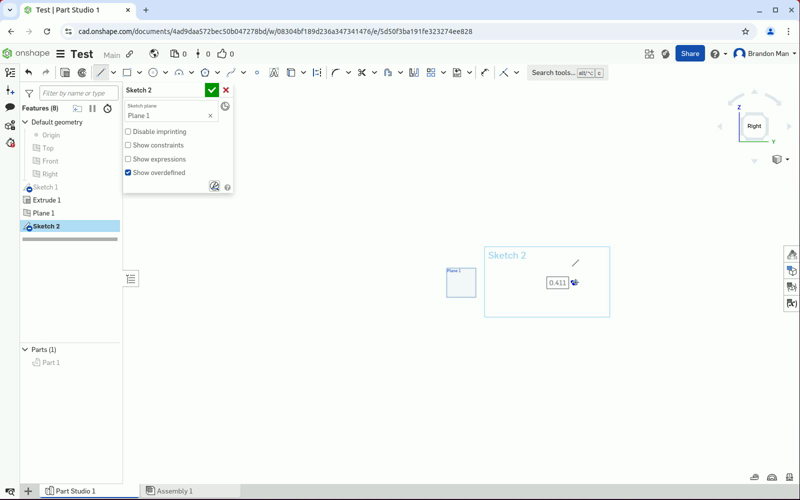
key_up(shift)
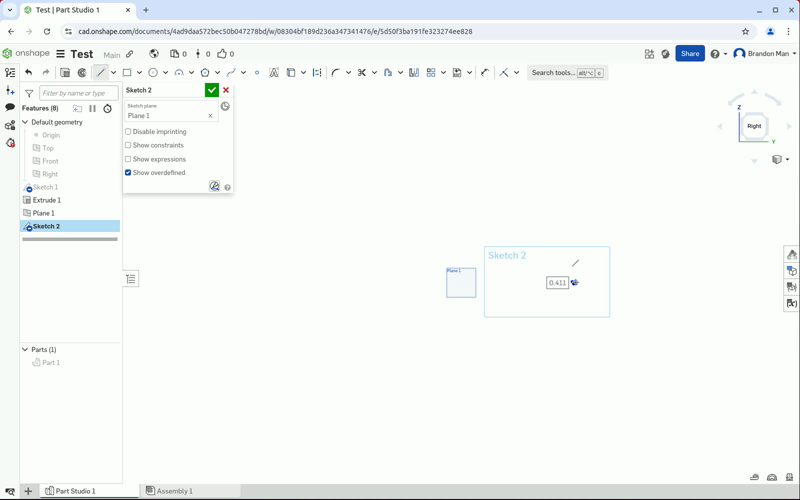
mouse_move(589, 281)
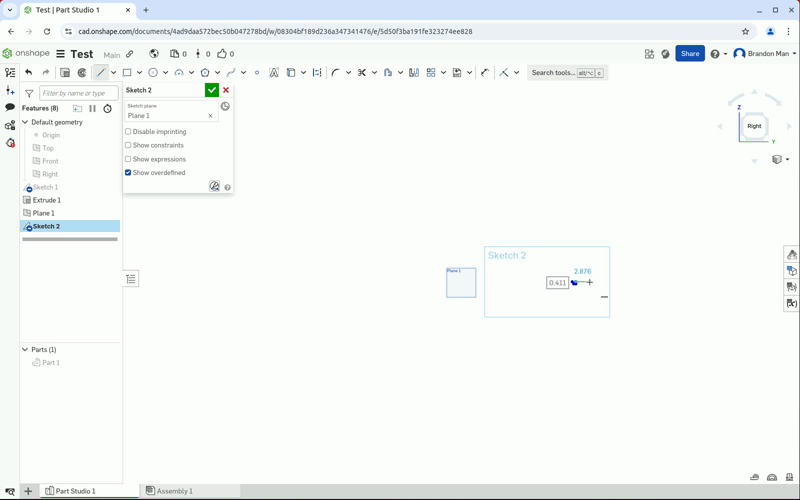
key_down(shift)
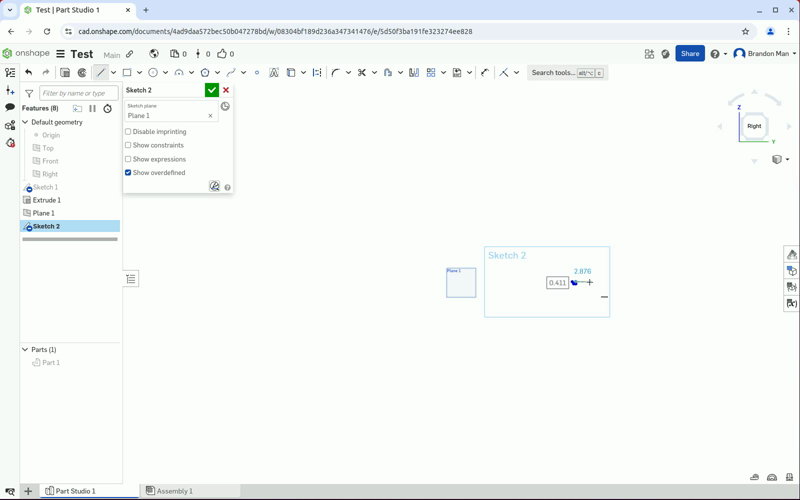
mouse_move(572, 281)
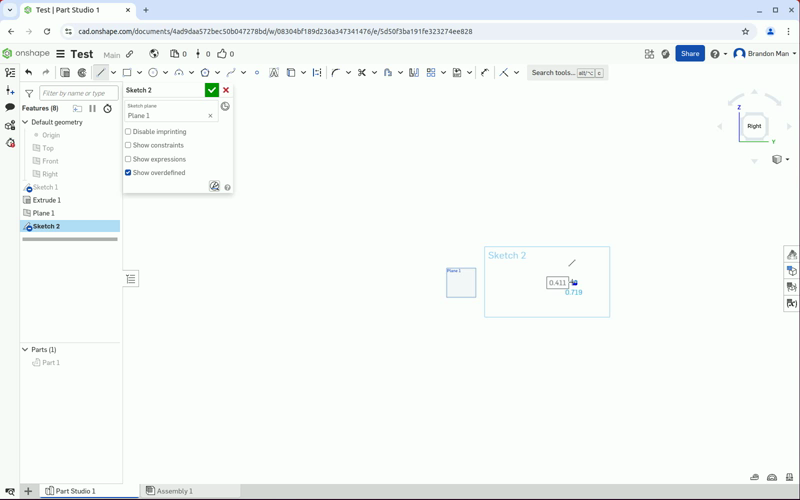
scroll(6)
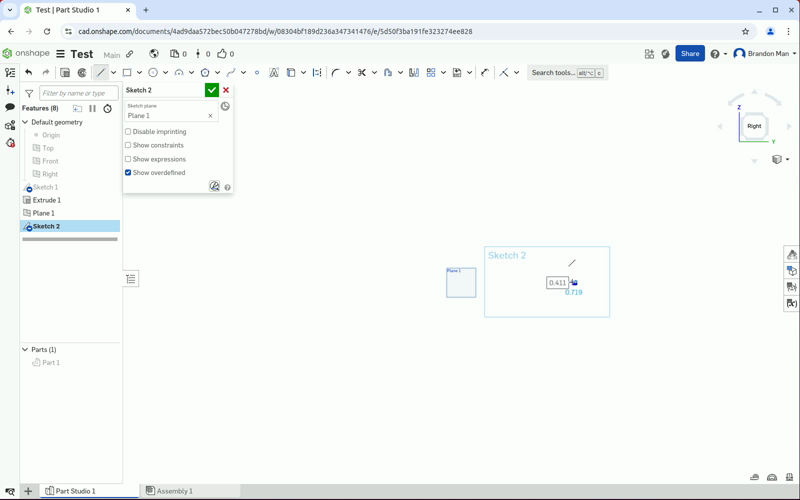
scroll(6)
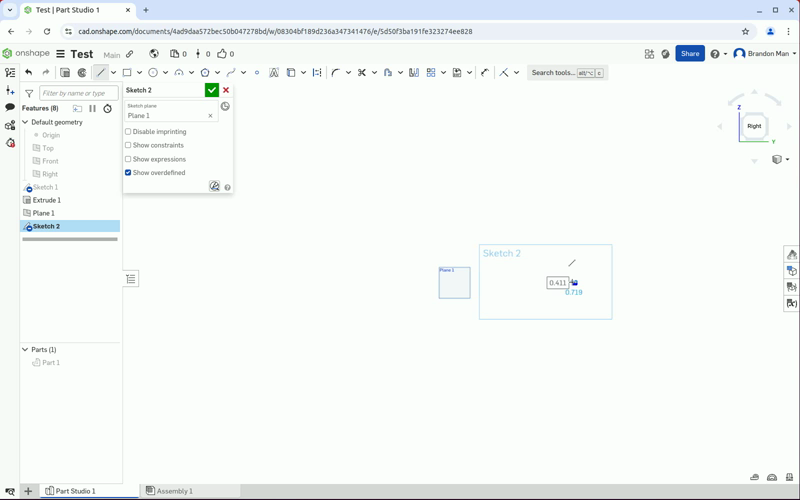
scroll(6)
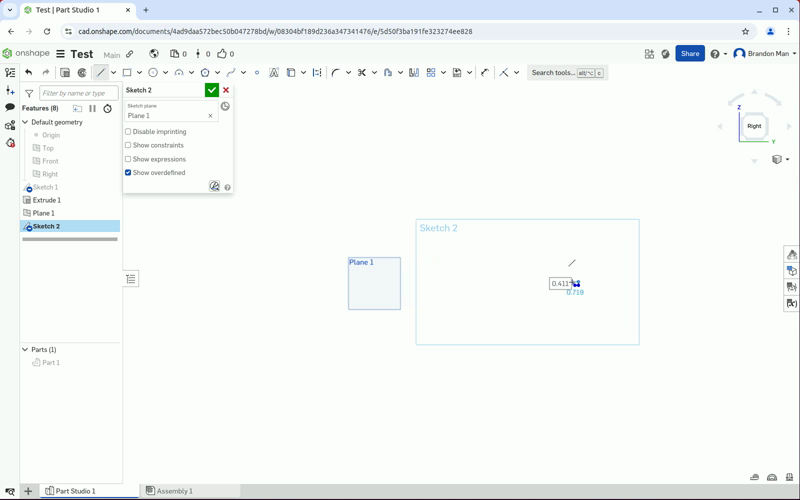
scroll(6)
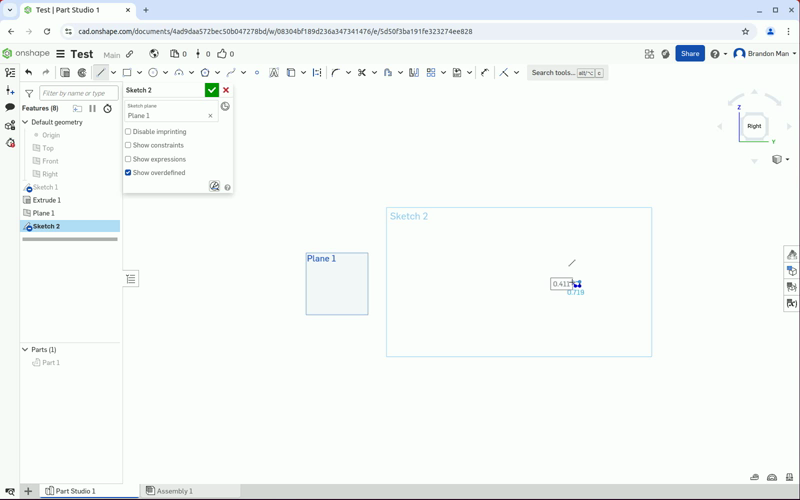
scroll(6)
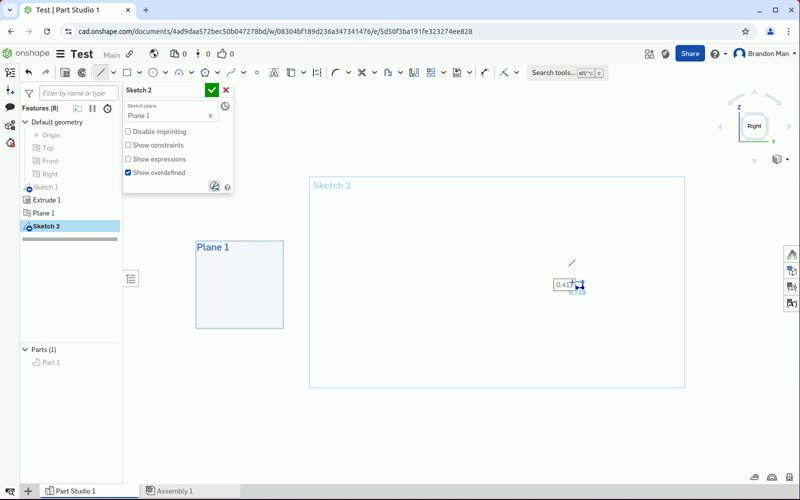
scroll(6)
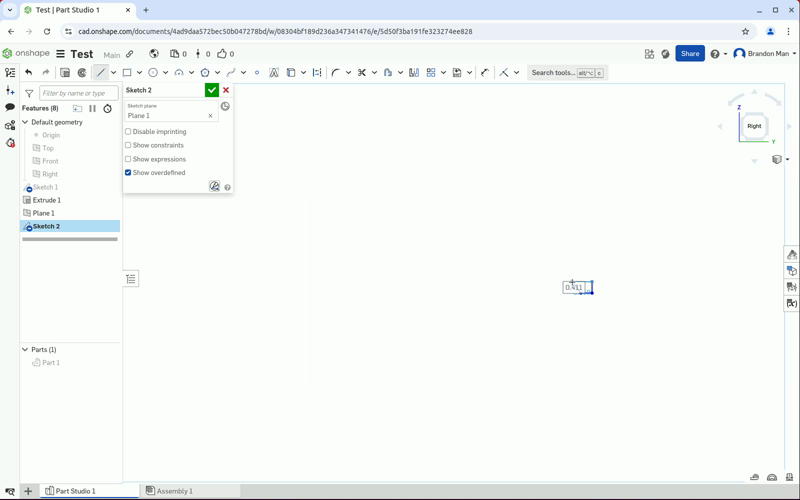
scroll(6)
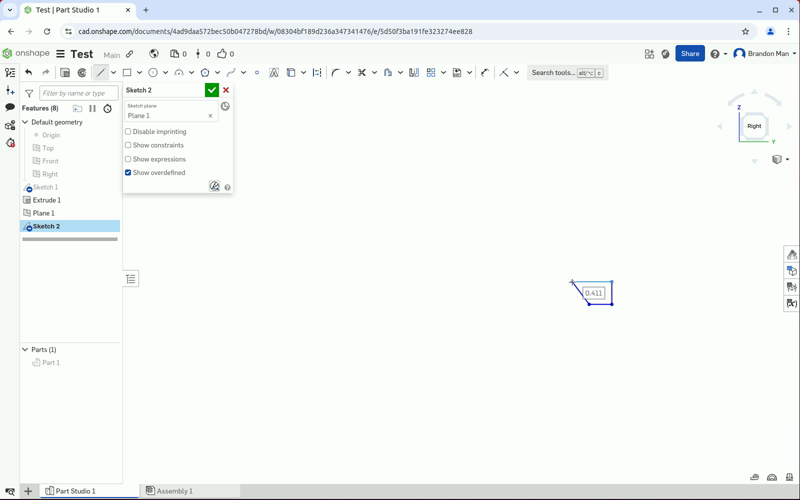
key_up(shift)
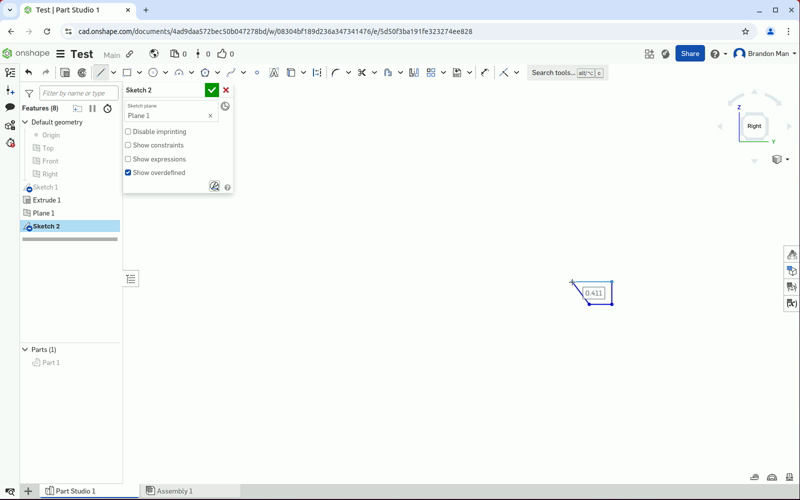
click(572, 281)
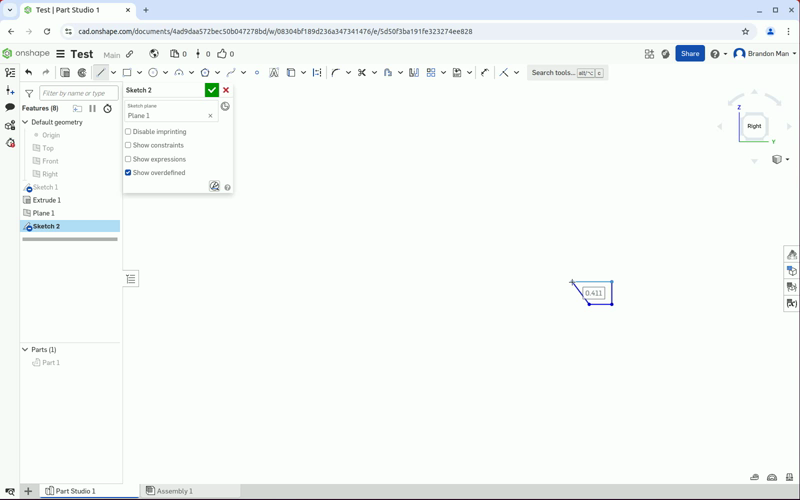
scroll(-6)
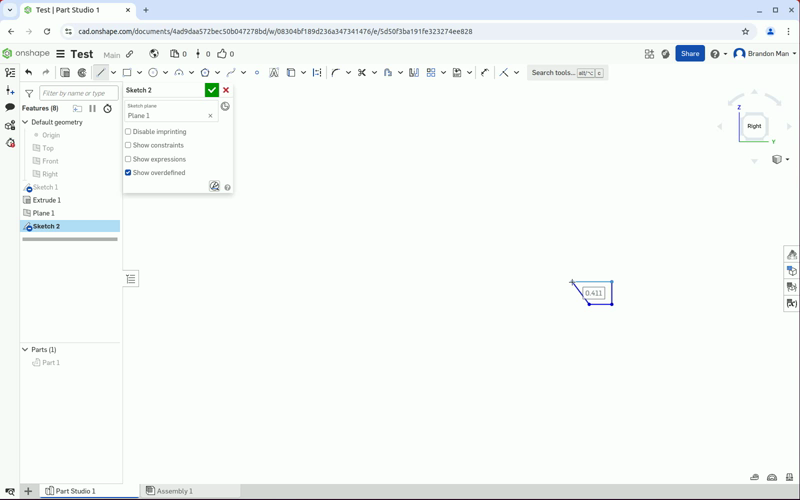
scroll(-6)
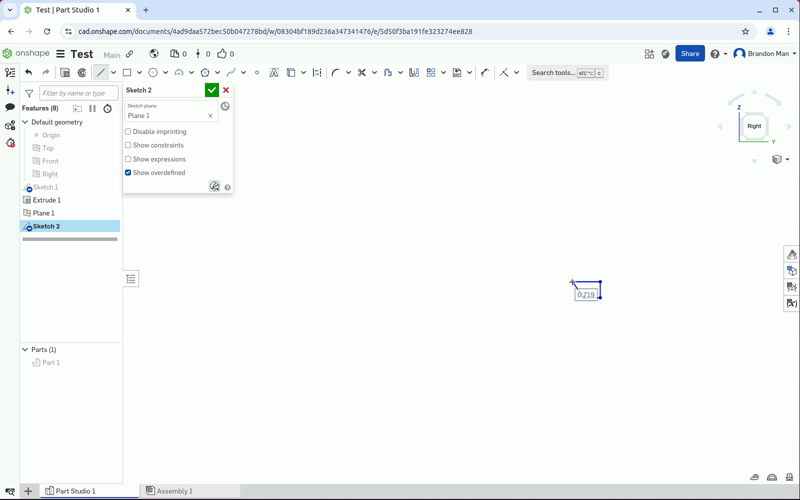
scroll(-6)
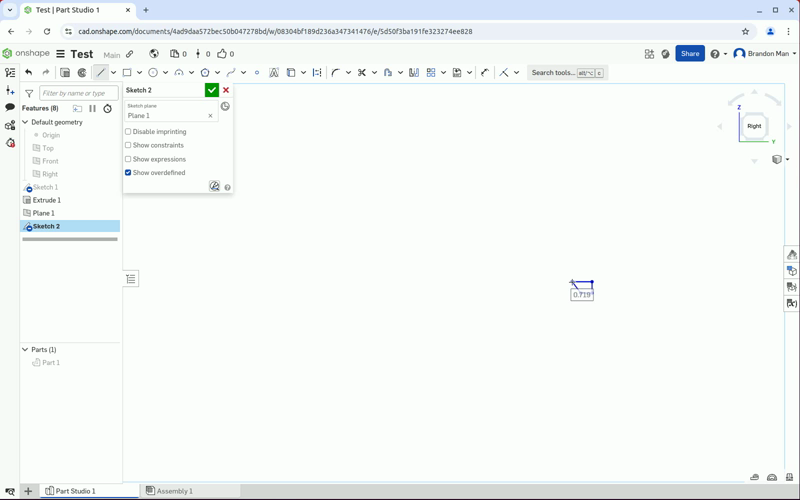
scroll(-6)
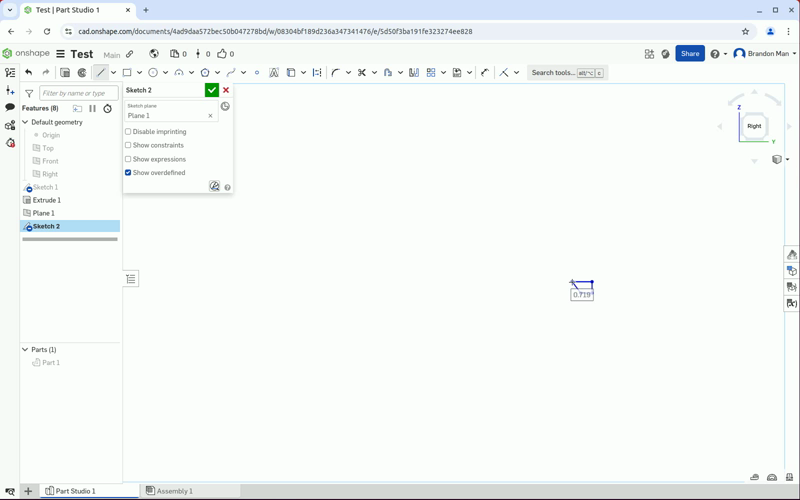
scroll(-6)
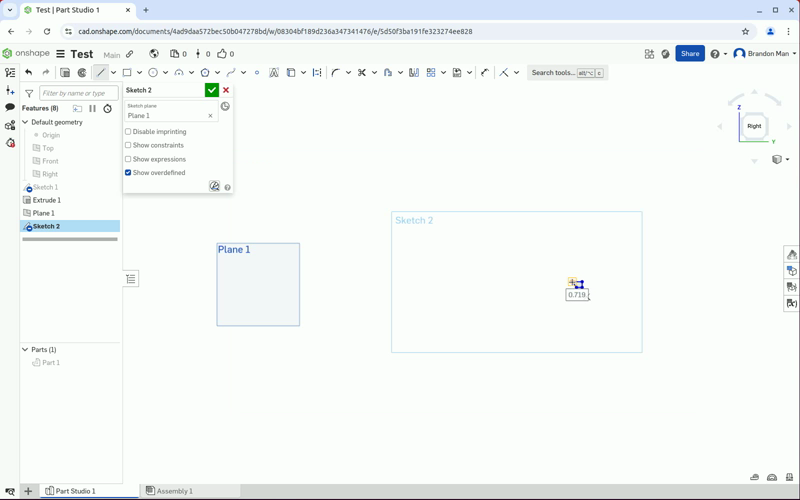
scroll(-6)
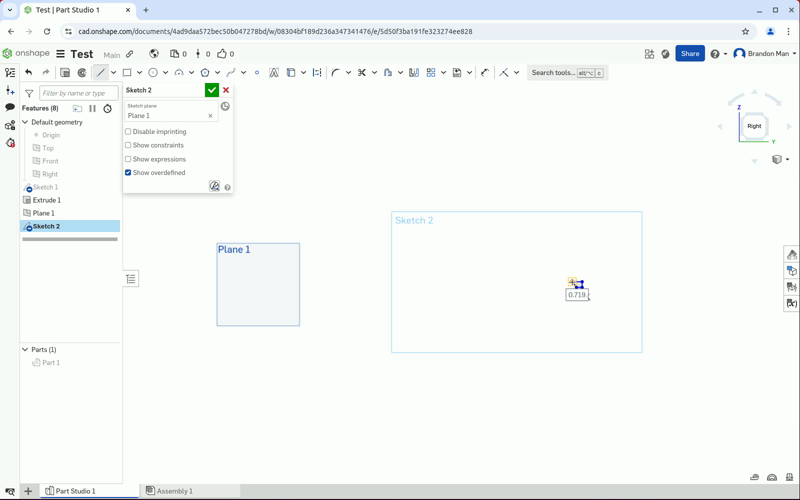
scroll(-6)
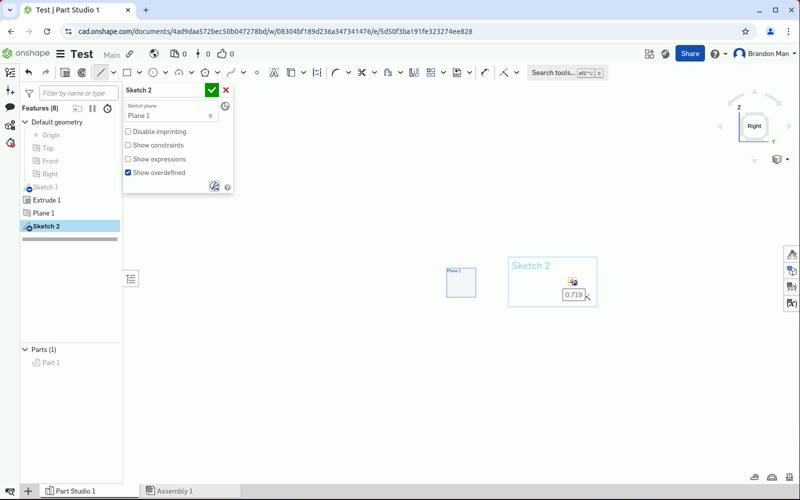
key(esc)
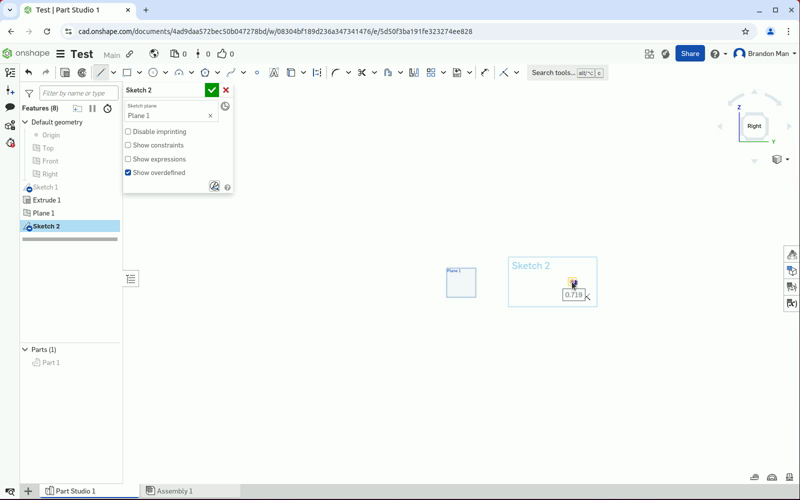
mouse_move(574, 281)
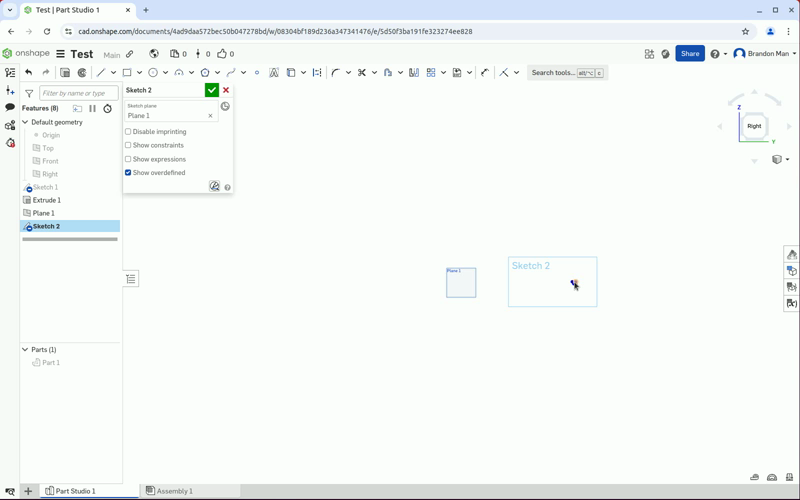
scroll(6)
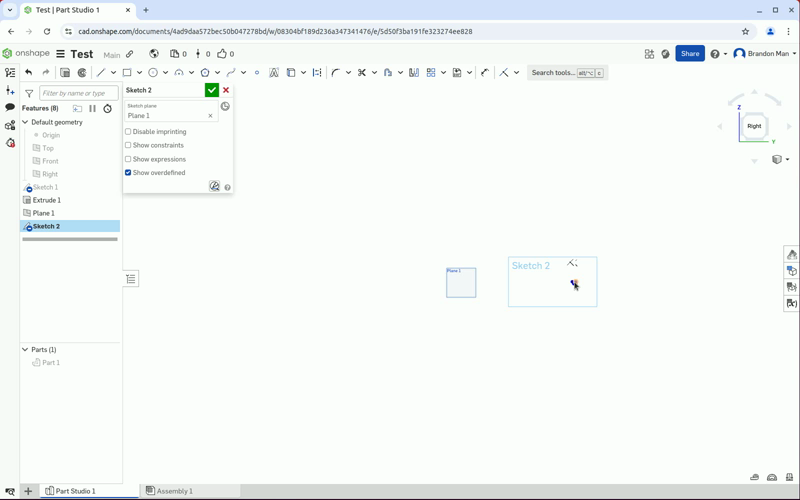
scroll(6)
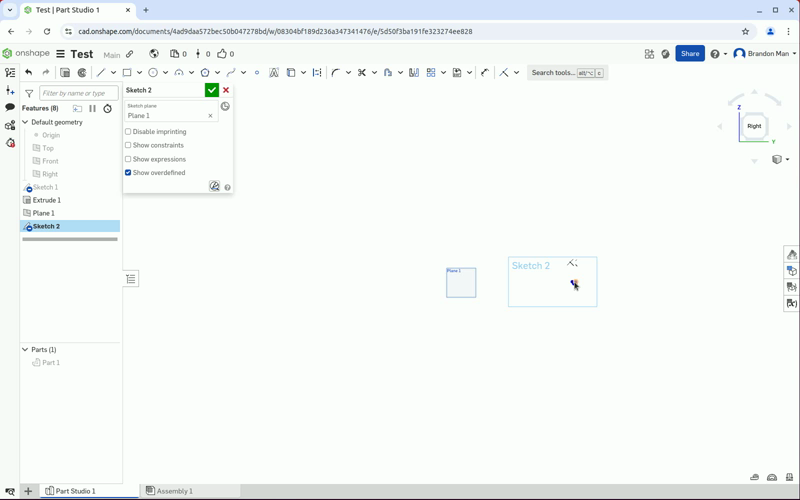
scroll(6)
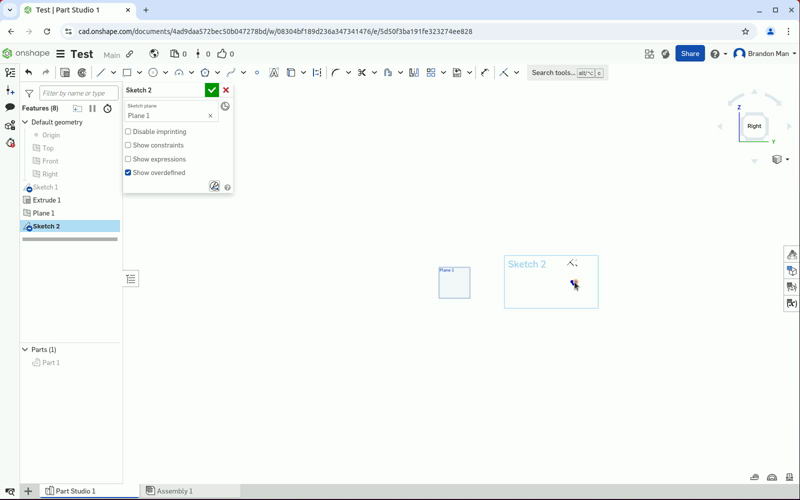
scroll(6)
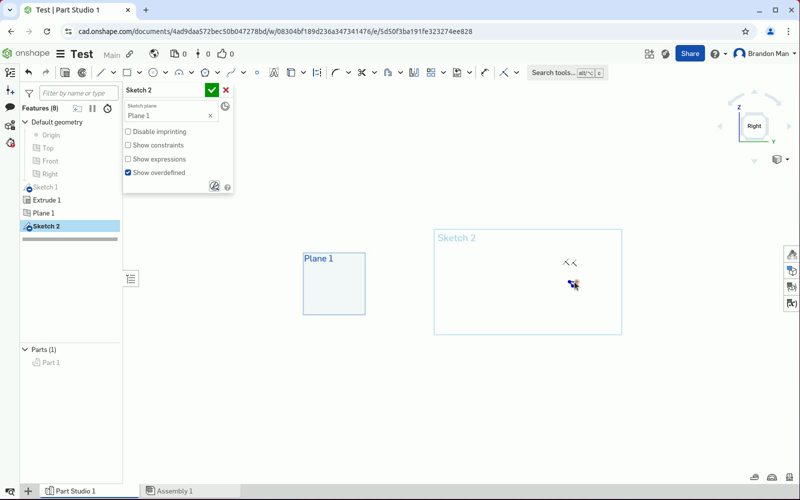
scroll(6)
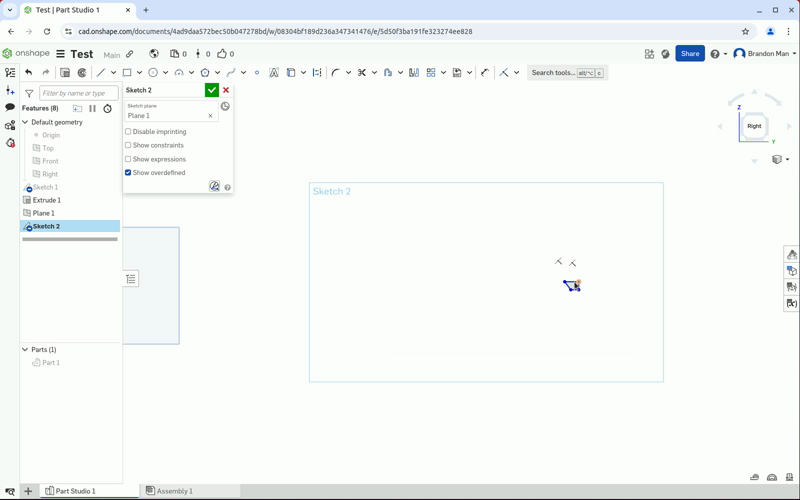
scroll(6)
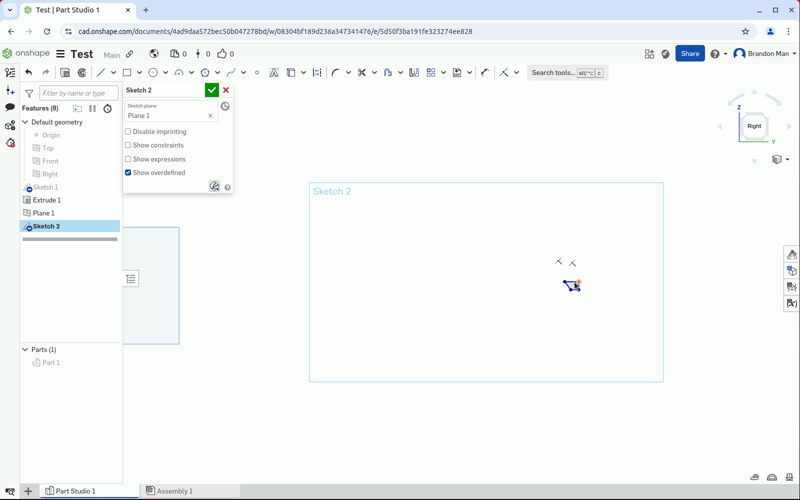
scroll(6)
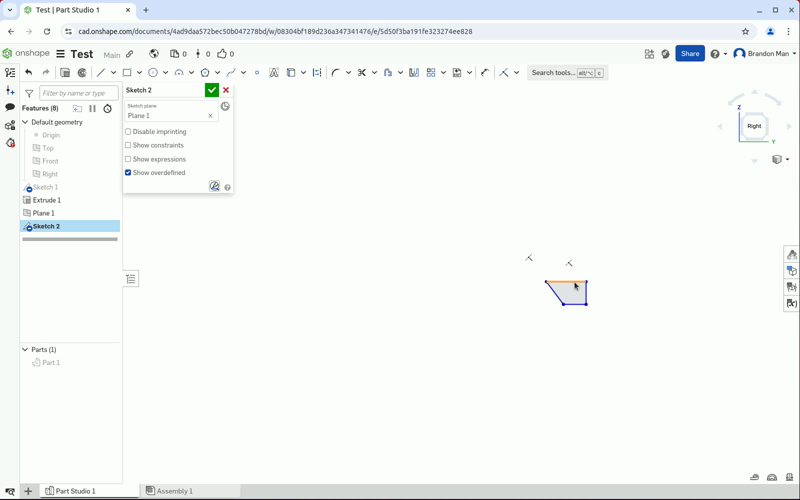
click(574, 281)
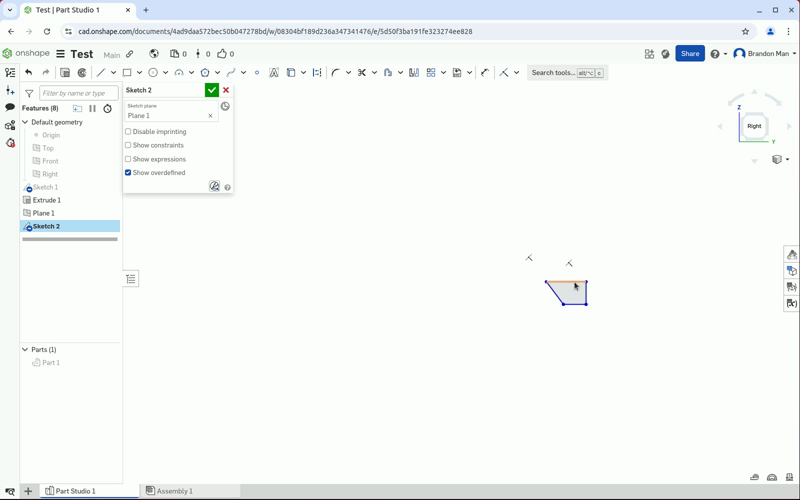
scroll(-6)
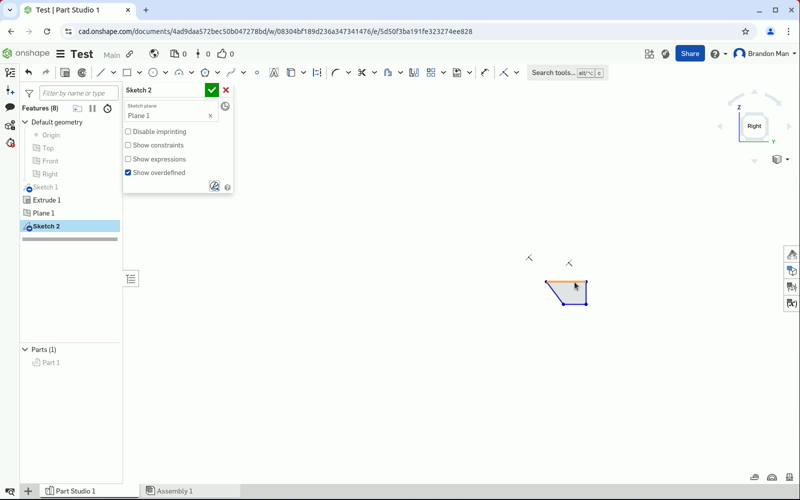
scroll(-6)
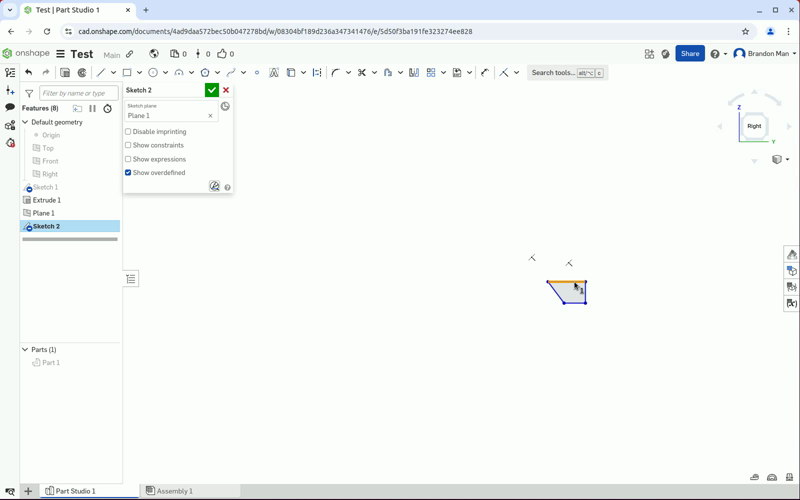
scroll(-6)
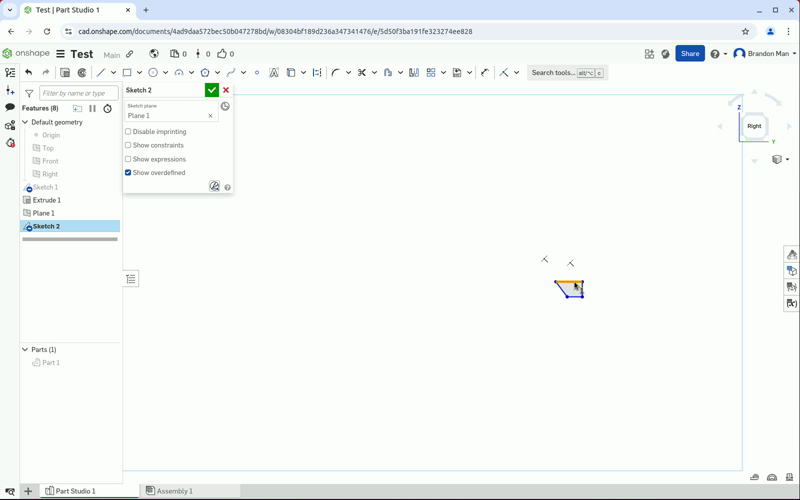
scroll(-6)
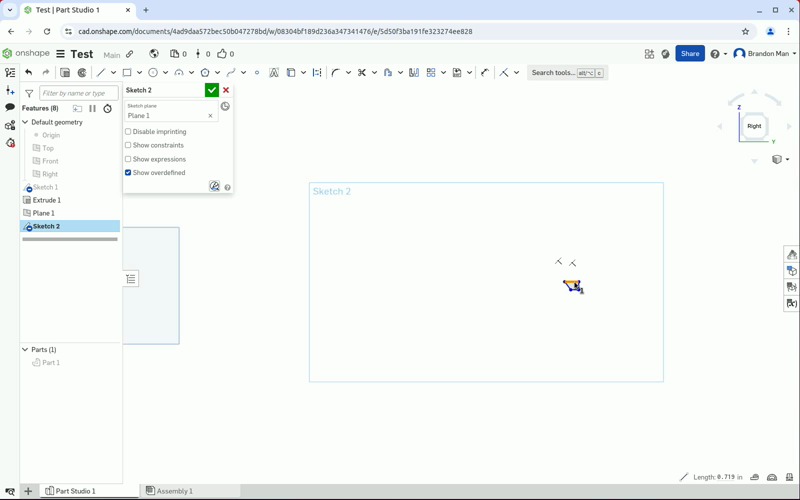
scroll(-6)
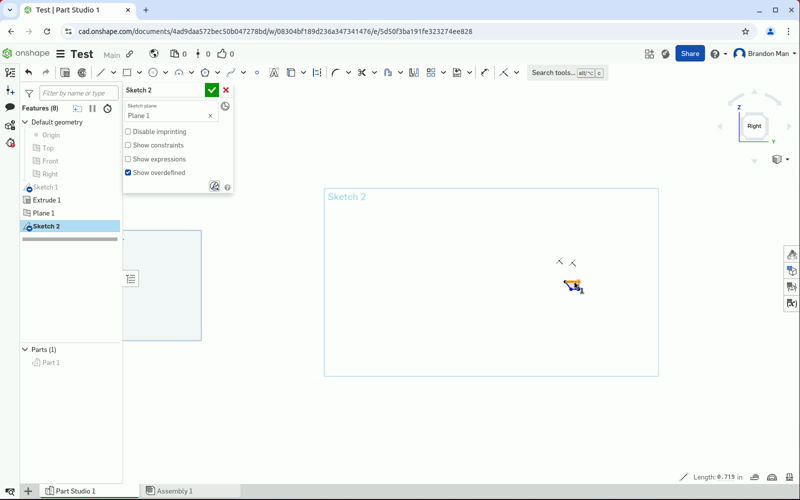
scroll(-6)
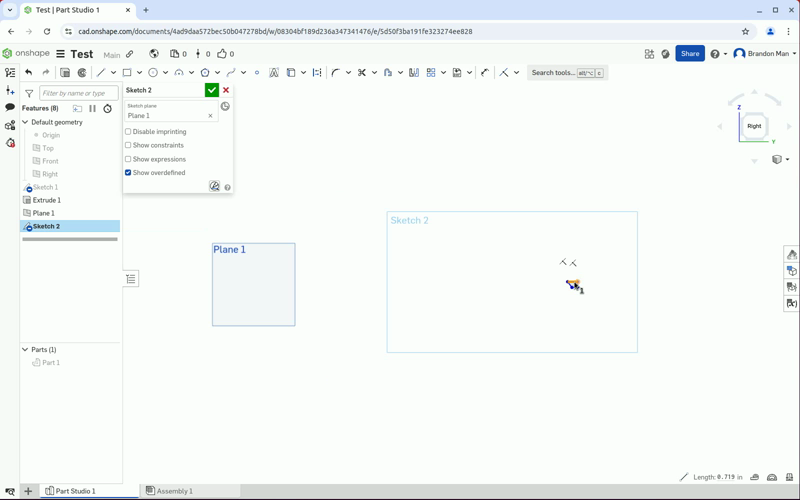
scroll(-6)
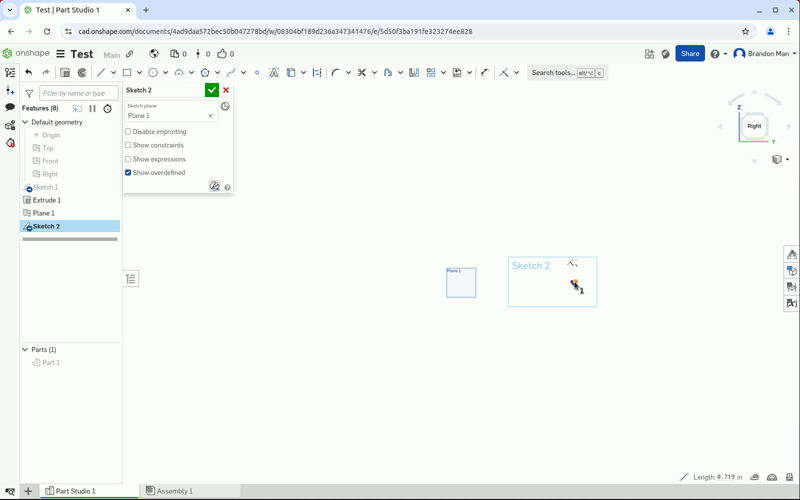
mouse_move(73, 352)
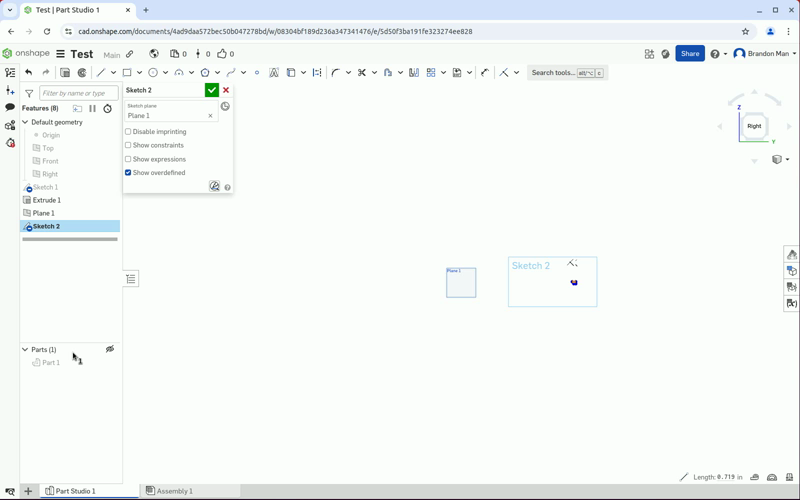
key(shift+y)
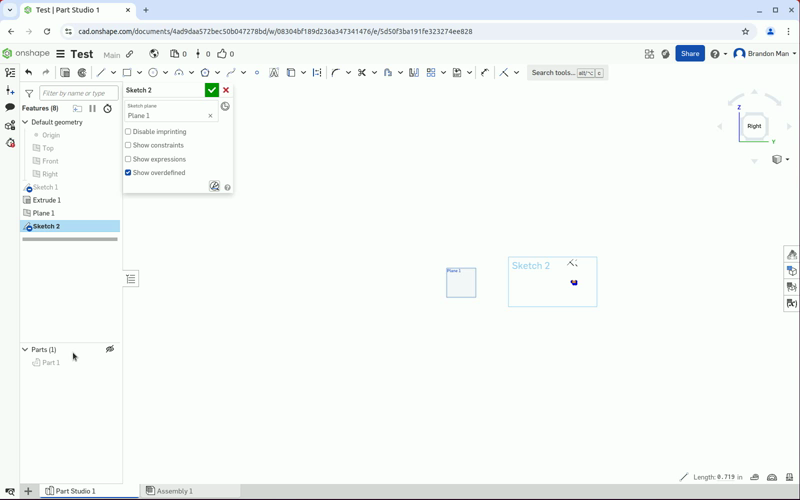
key(shift+e)
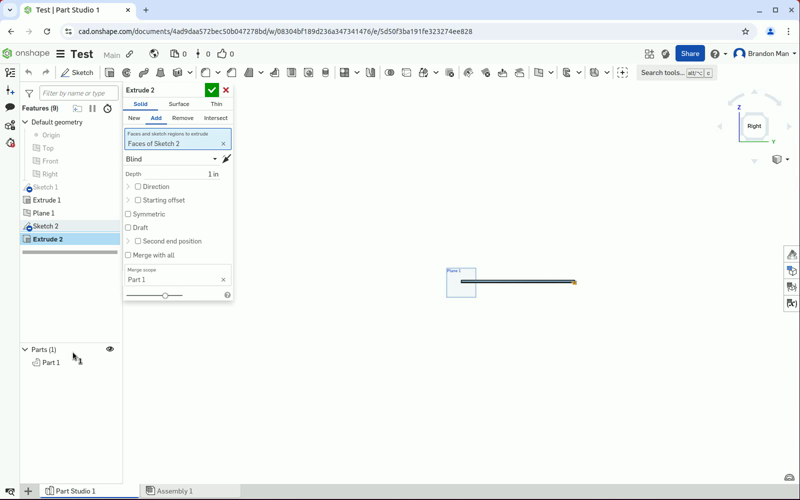
mouse_move(143, 106)
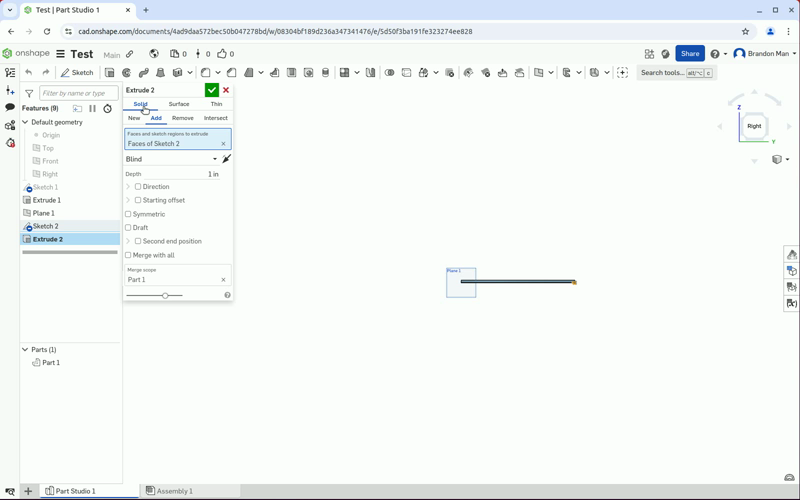
click(143, 106)
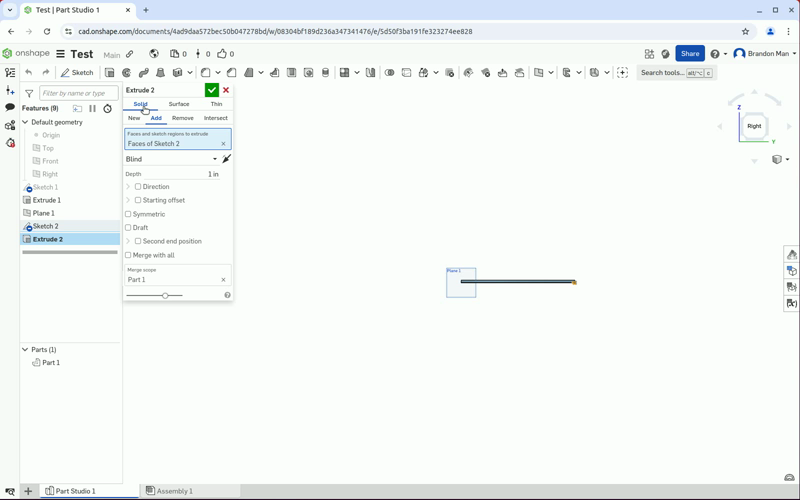
mouse_move(186, 120)
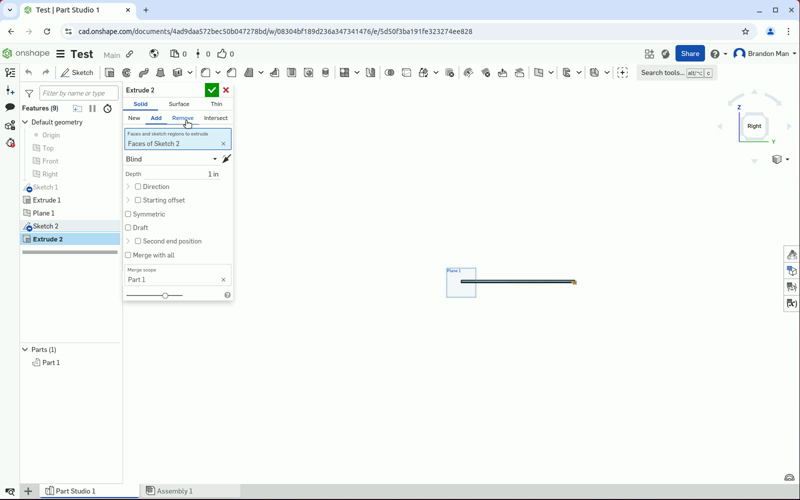
click(186, 120)
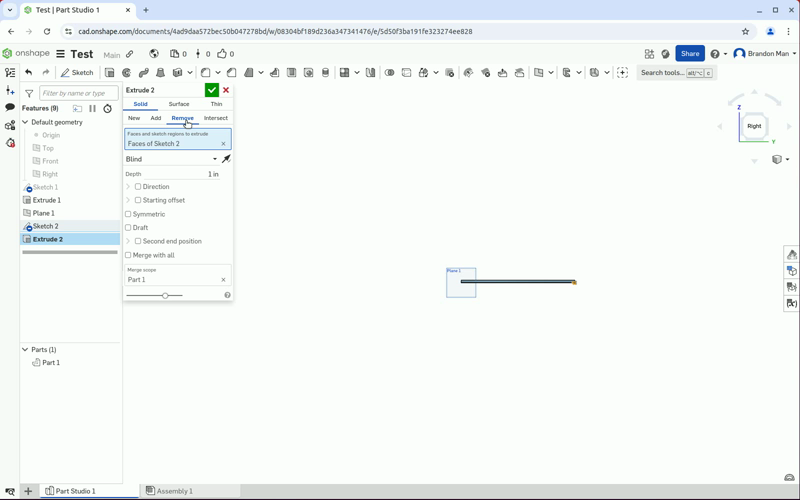
key(tab, 4)
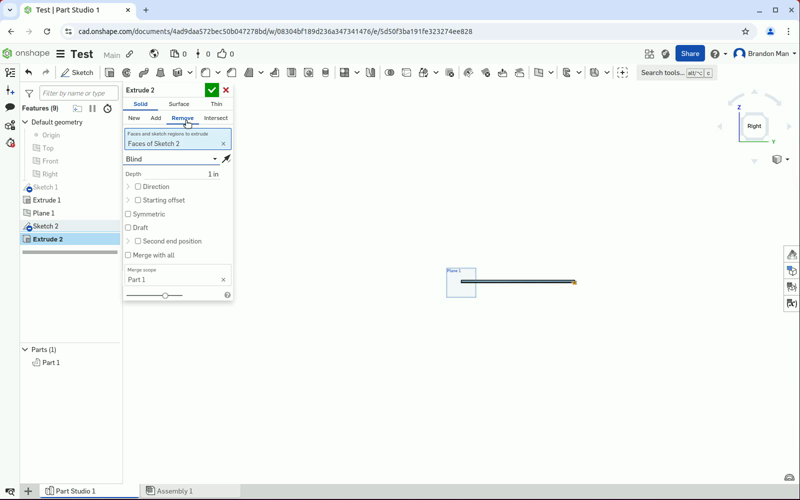
text(35.626)
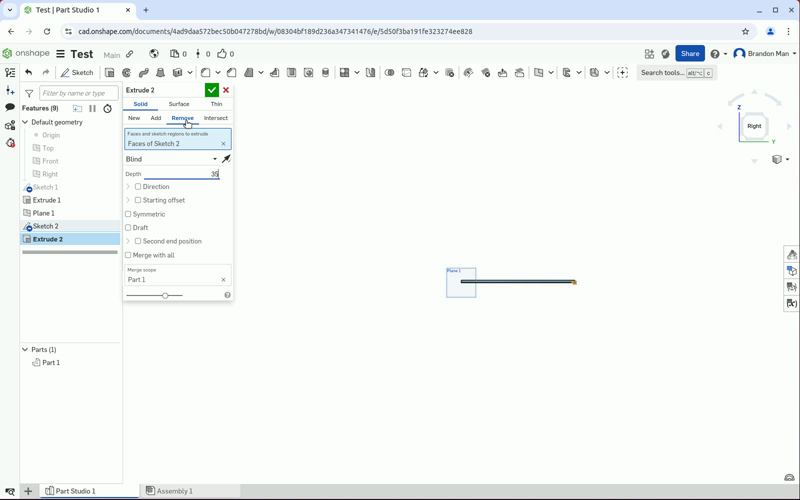
key(tab, 3)
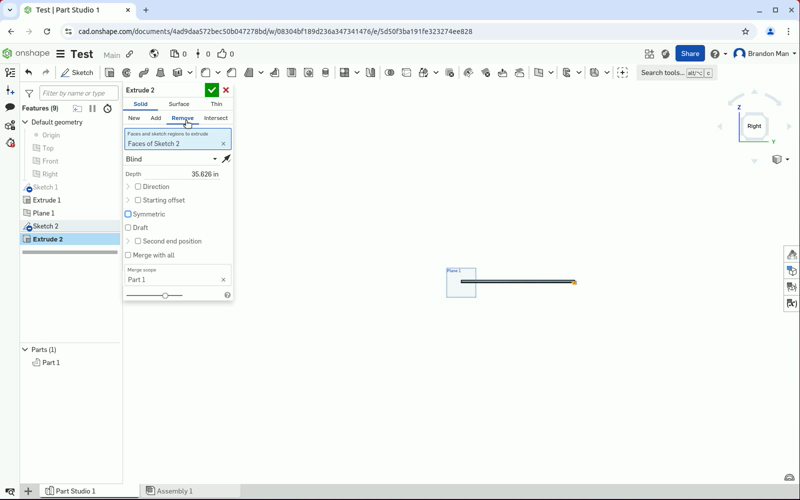
key(space)
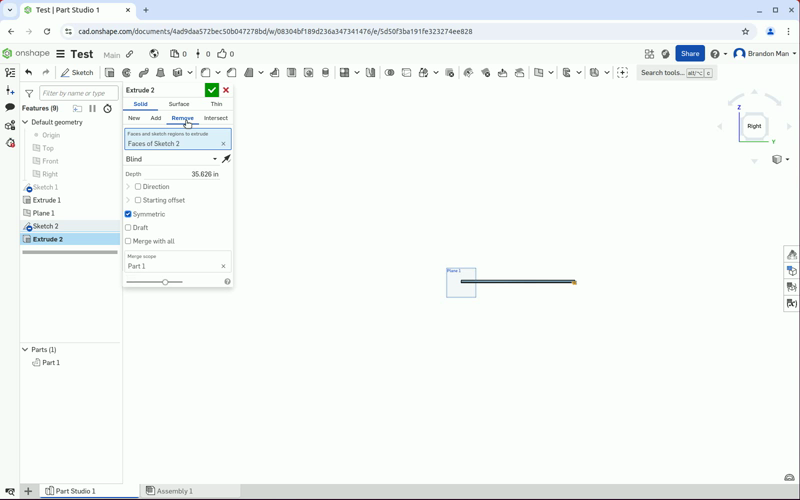
key(tab, 2)
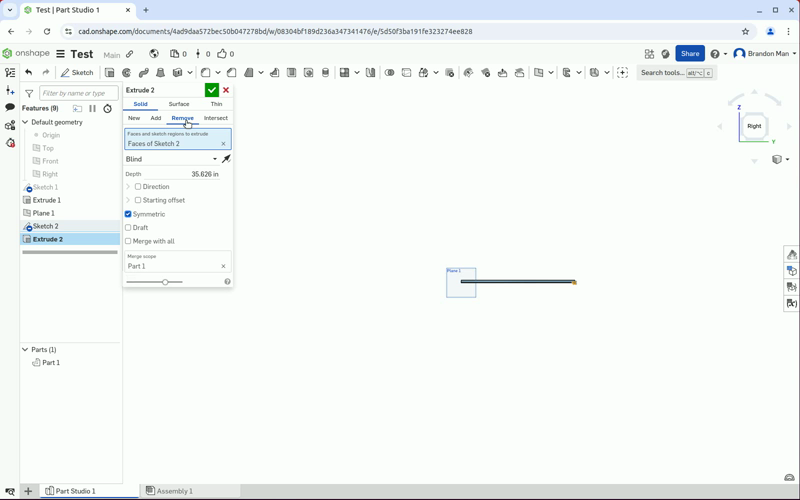
key(space)
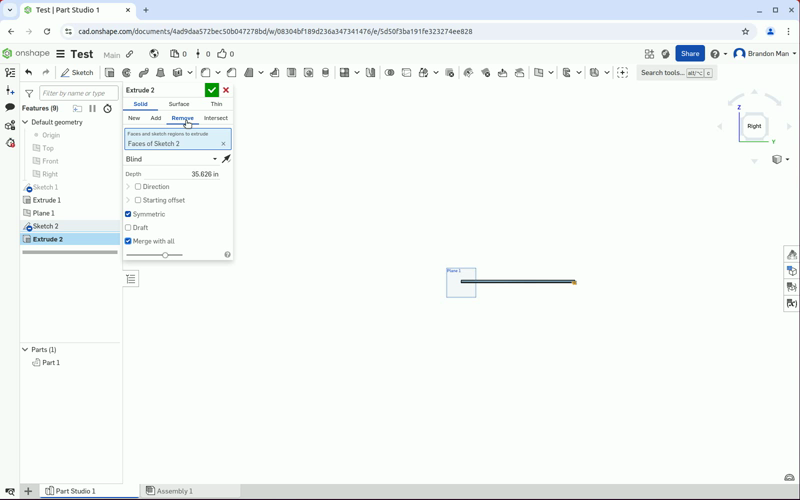
key(enter)
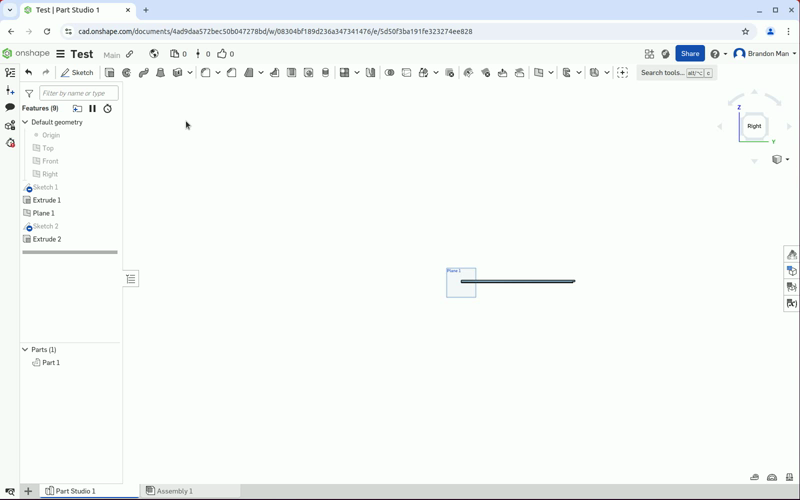
key(shift+h)
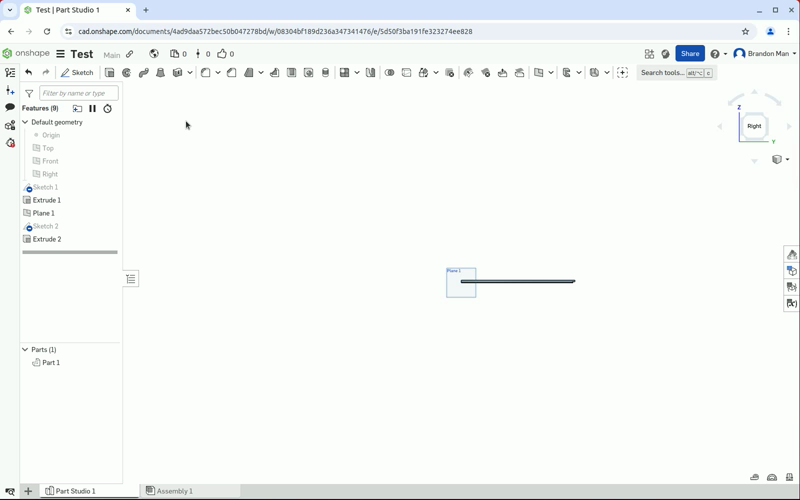
key(shift+h)
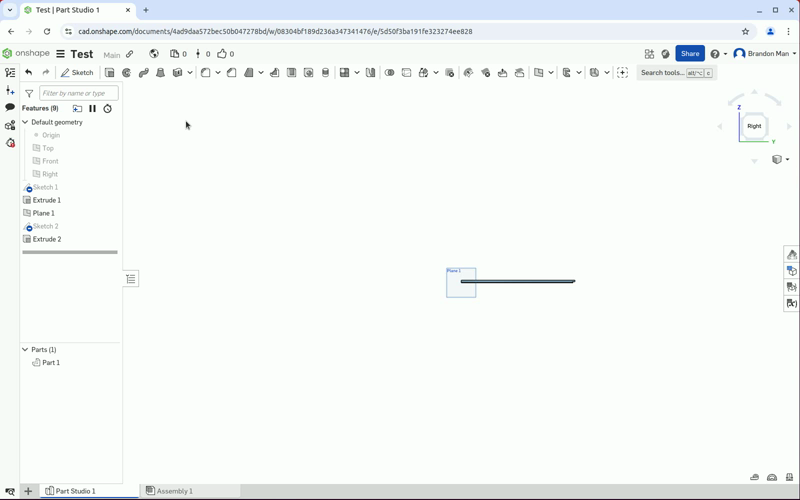
mouse_move(73, 189)
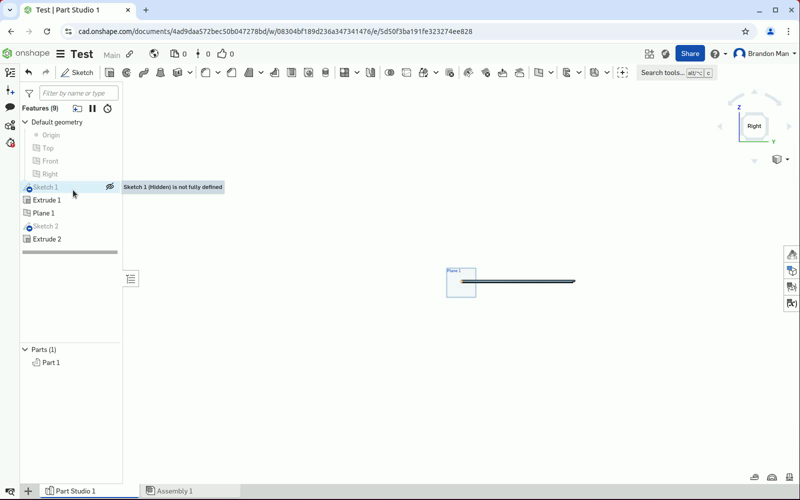
click(73, 189)
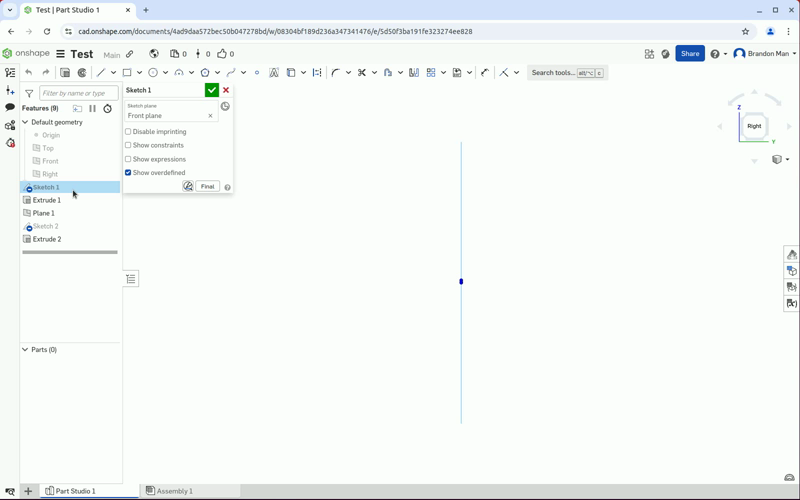
mouse_move(229, 92)
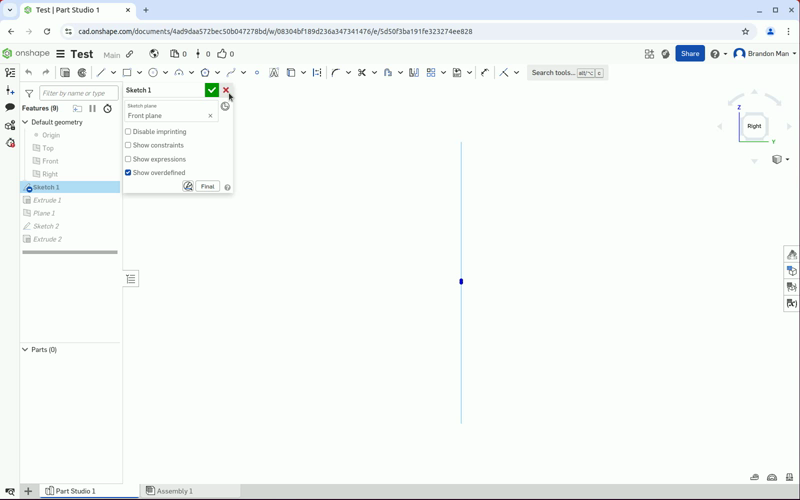
click(229, 92)
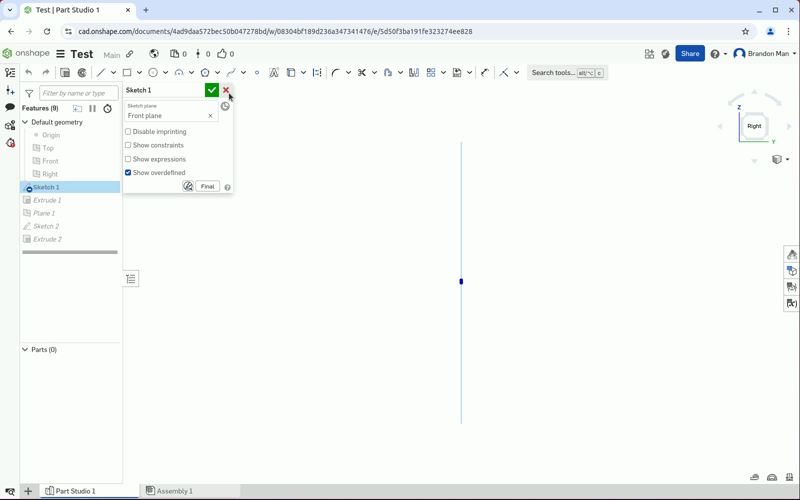
key(shift+s)
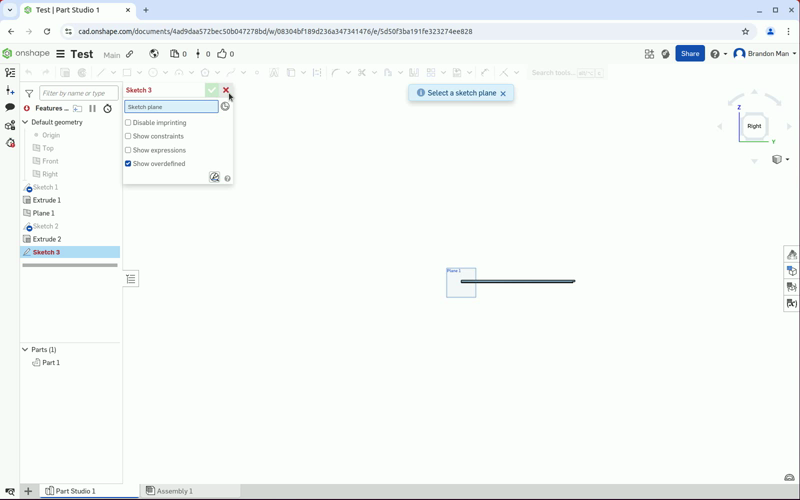
mouse_move(73, 215)
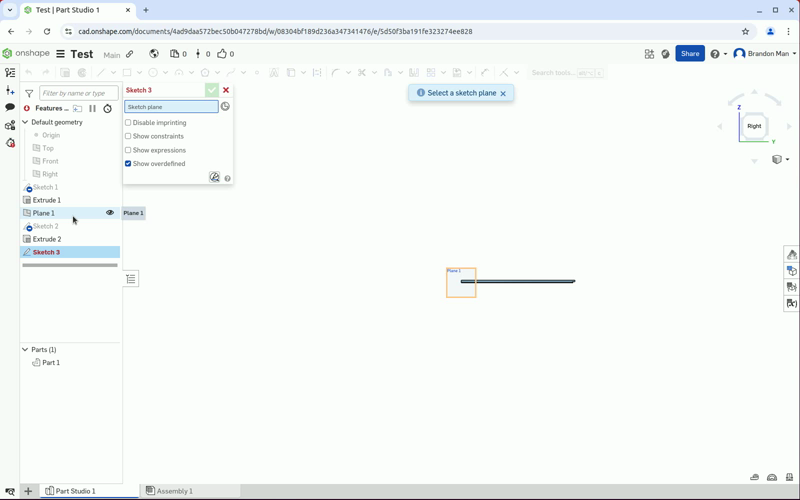
click(73, 215)
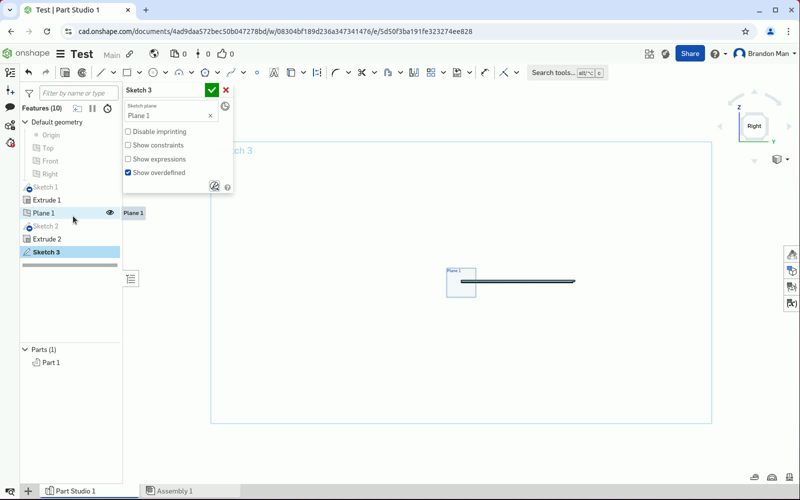
mouse_move(73, 352)
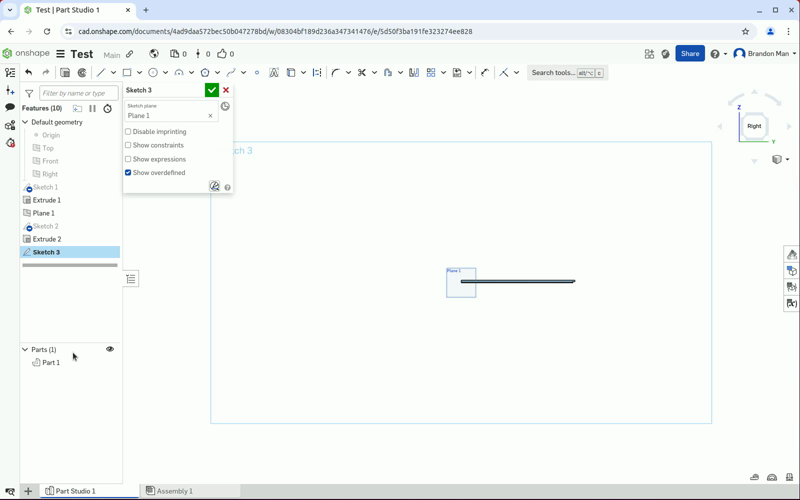
key(y)
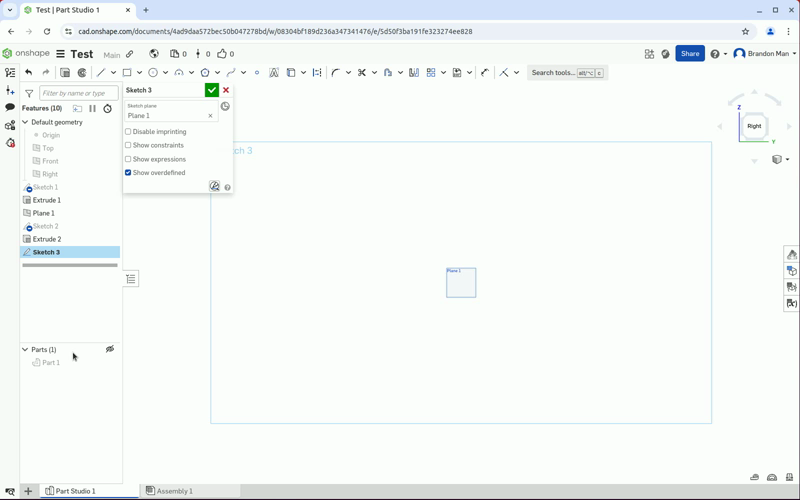
key(l)
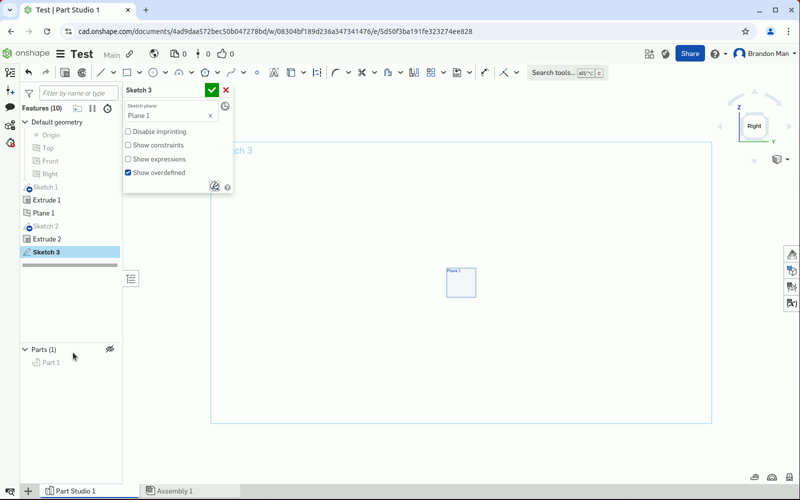
key_down(shift)
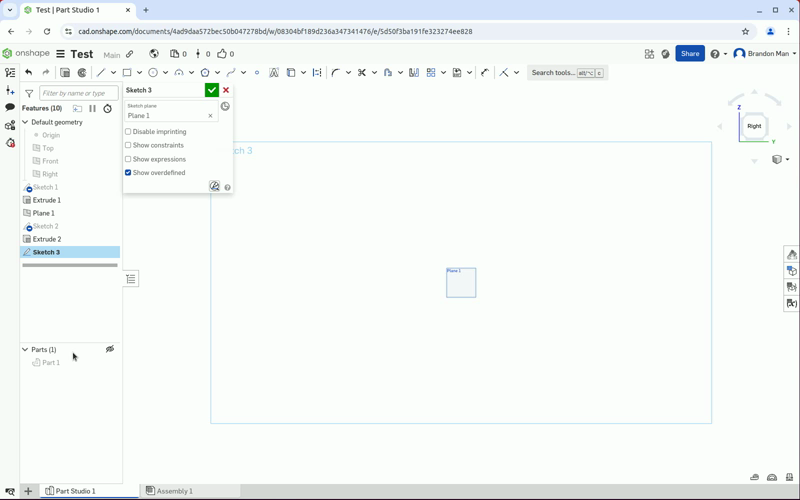
mouse_move(572, 281)
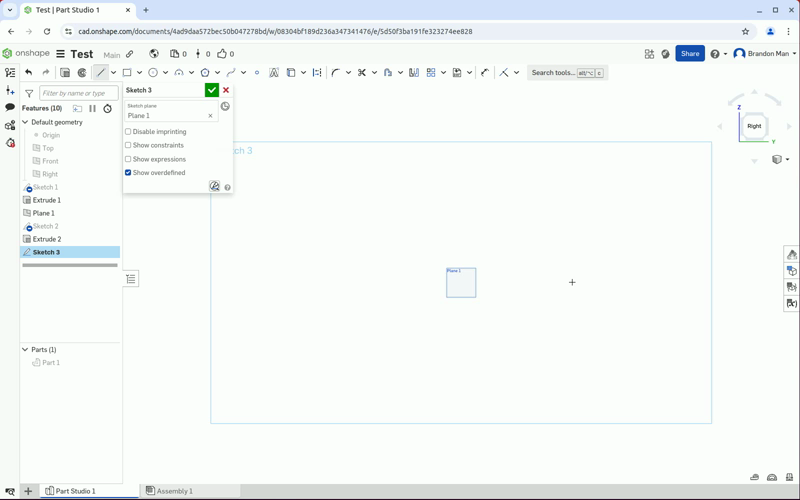
click(572, 281)
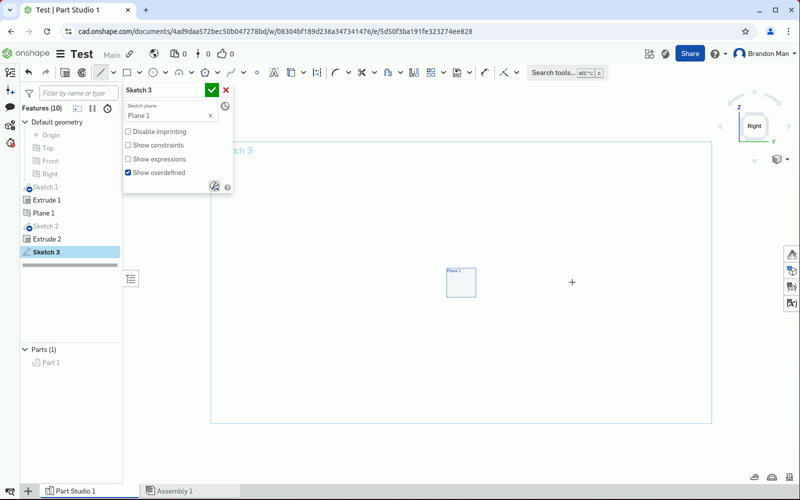
key_up(shift)
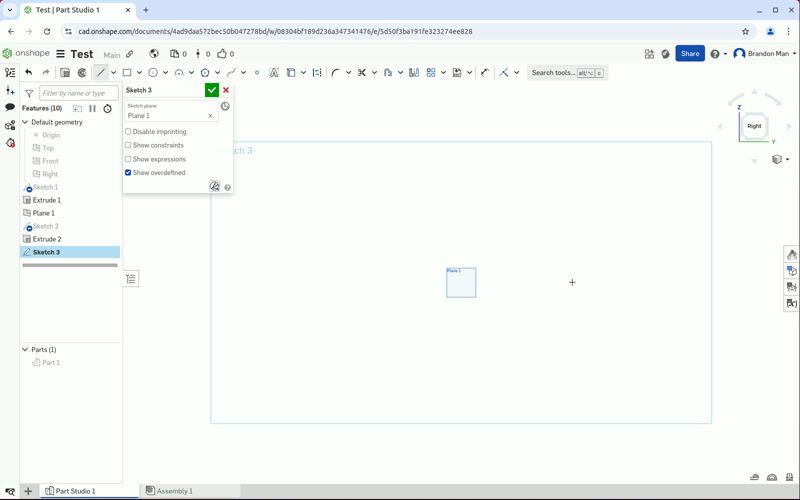
key_down(shift)
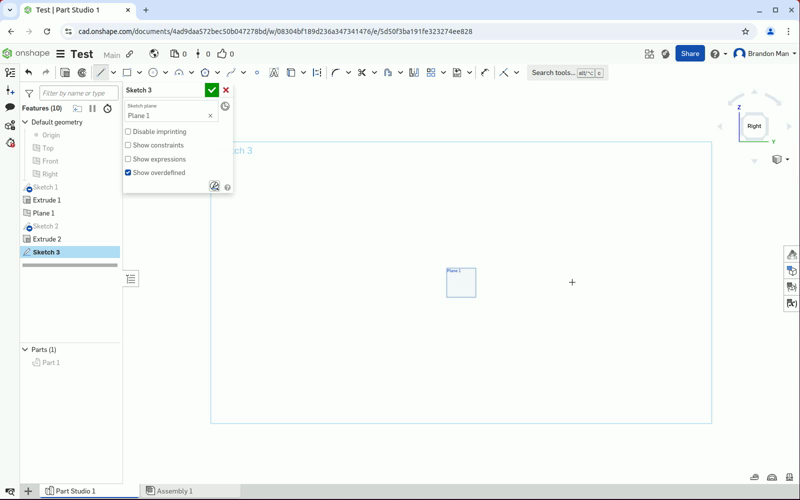
mouse_move(589, 281)
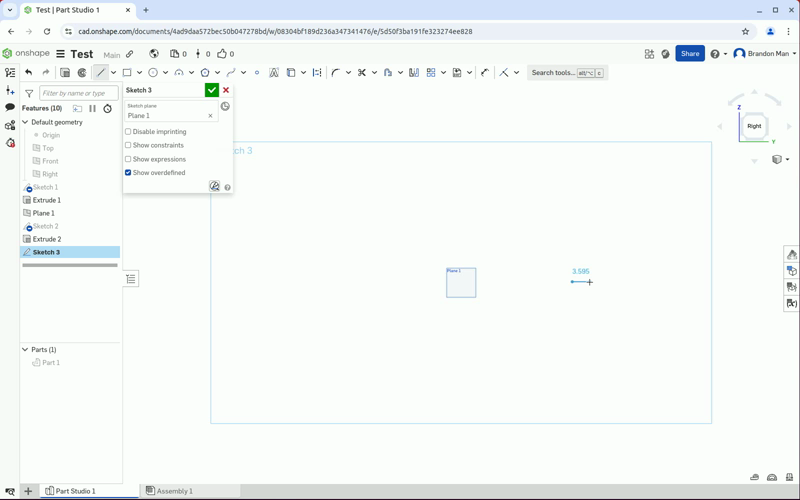
mouse_move(575, 281)
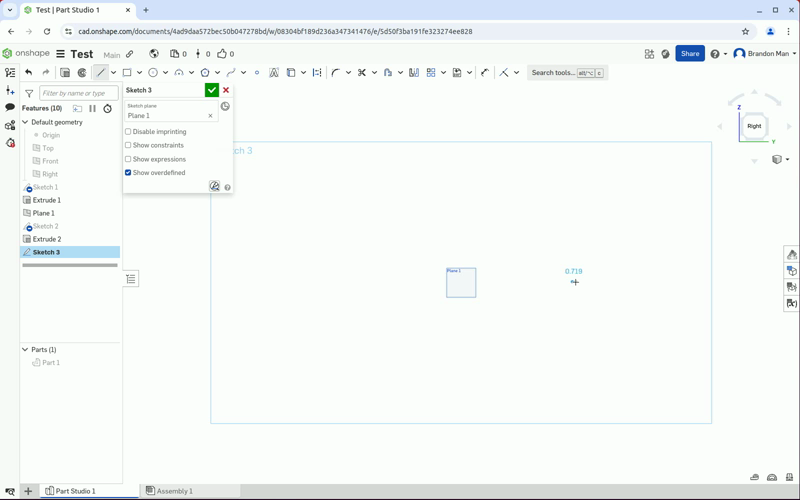
scroll(6)
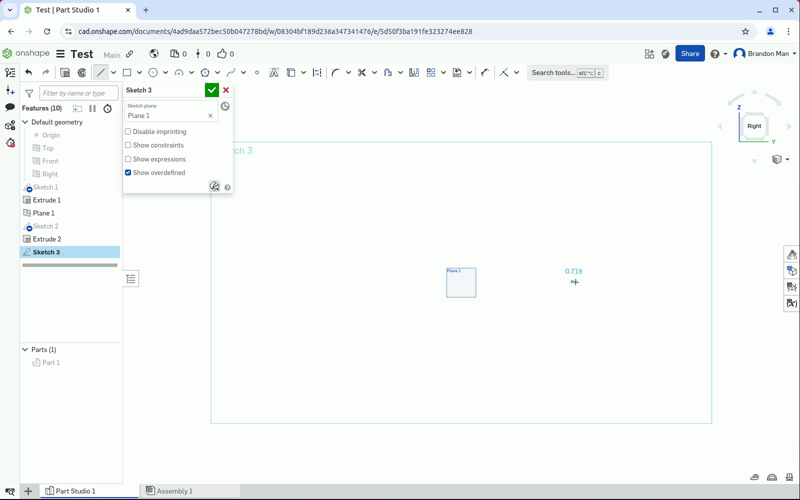
scroll(6)
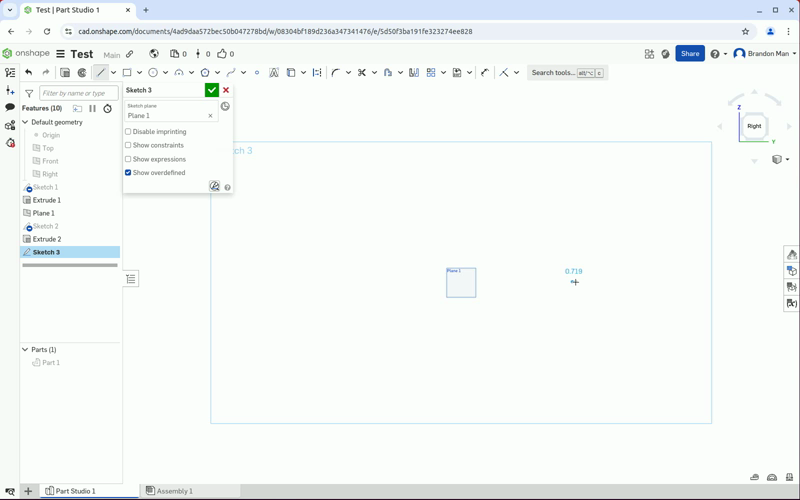
scroll(6)
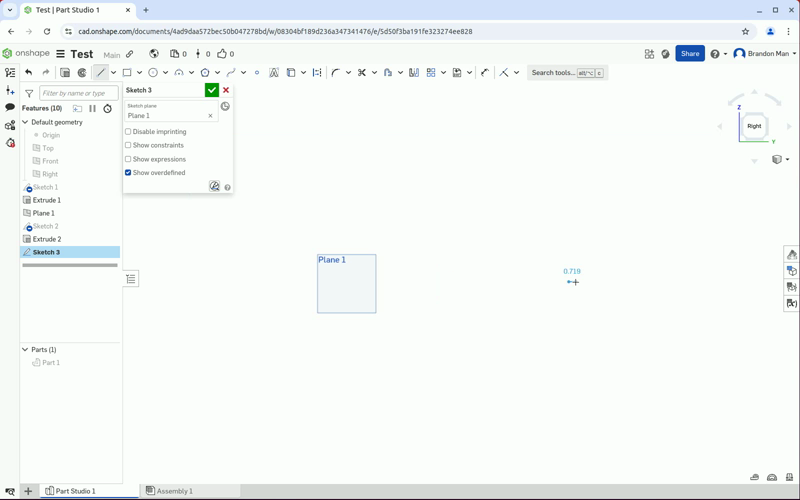
scroll(6)
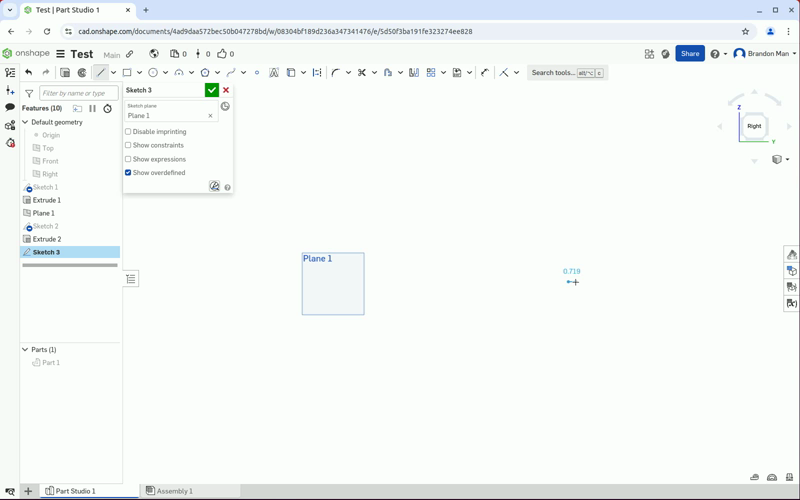
scroll(6)
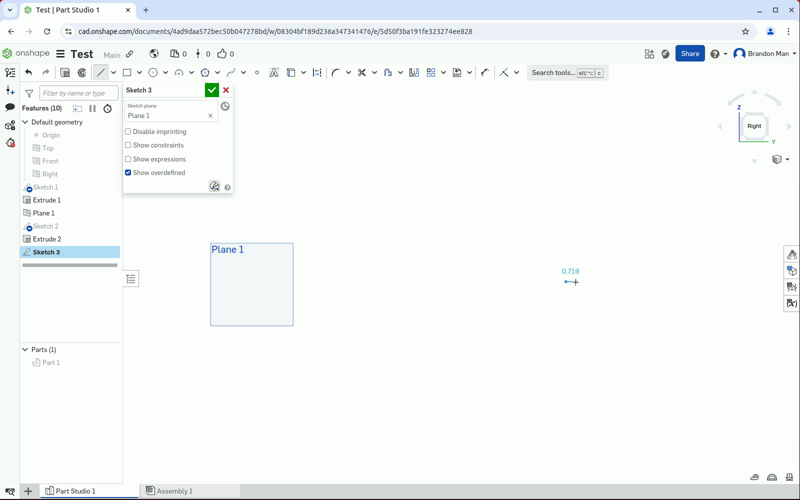
scroll(6)
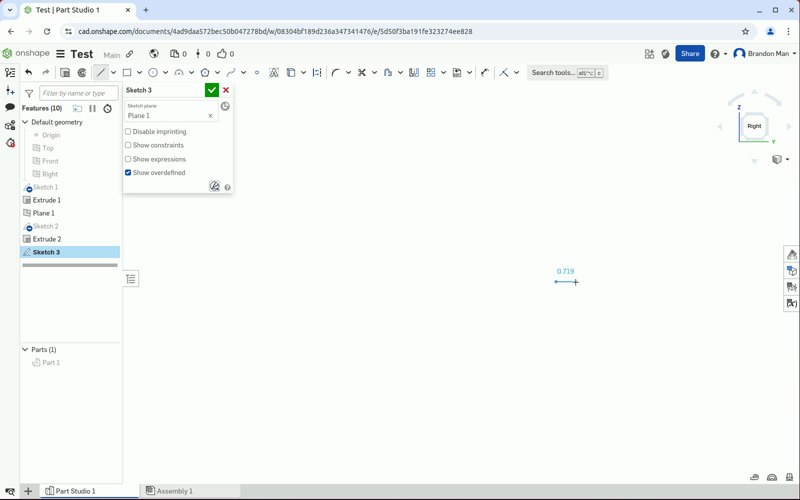
scroll(6)
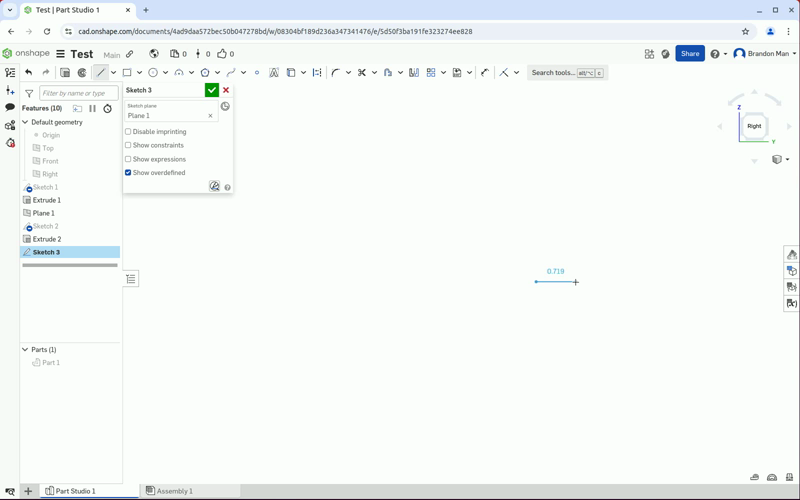
click(575, 281)
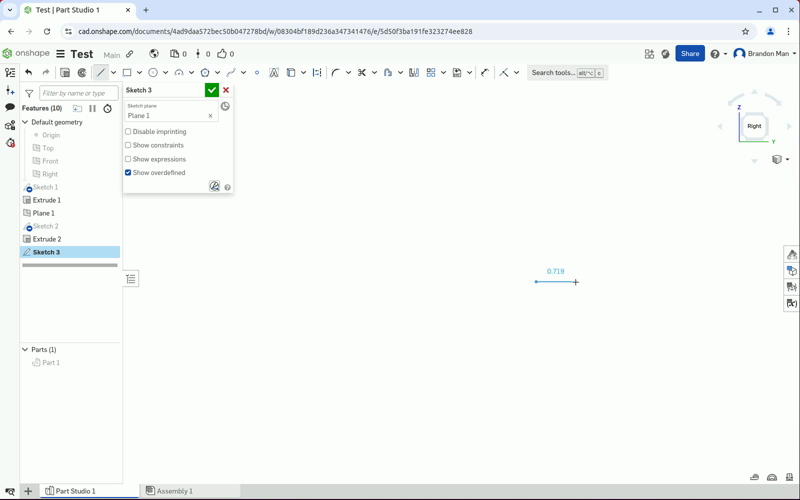
scroll(-6)
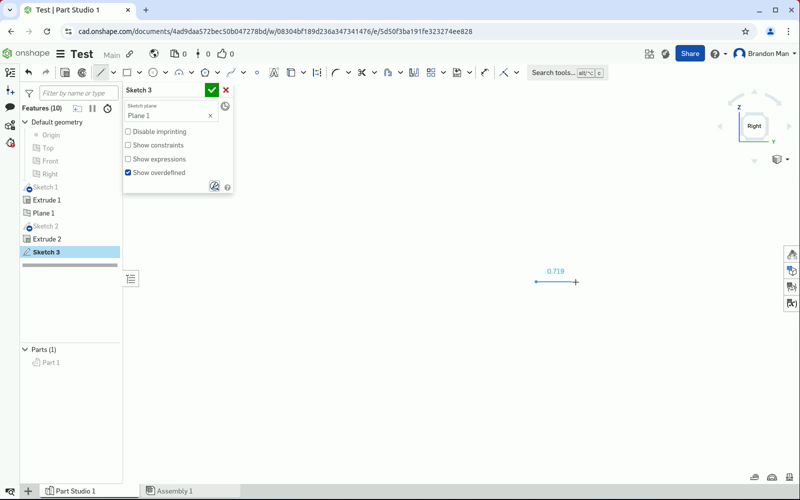
scroll(-6)
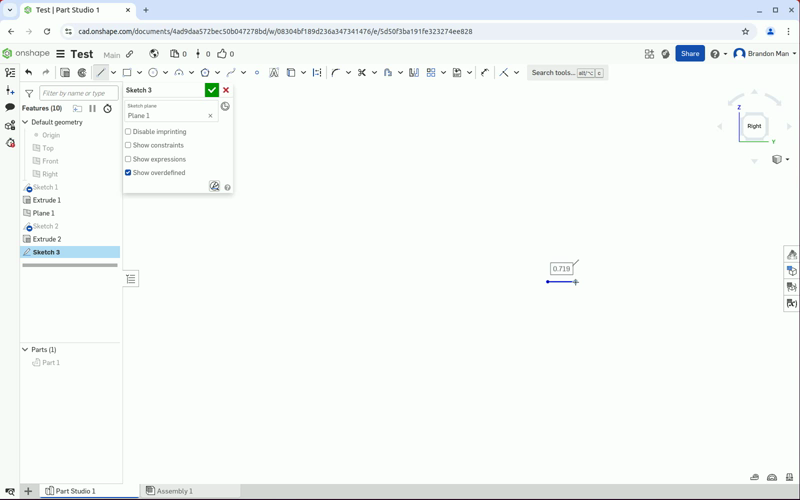
scroll(-6)
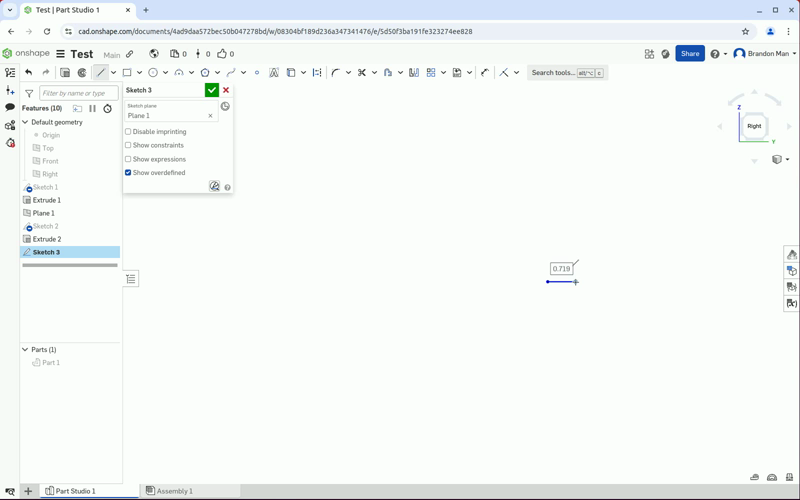
scroll(-6)
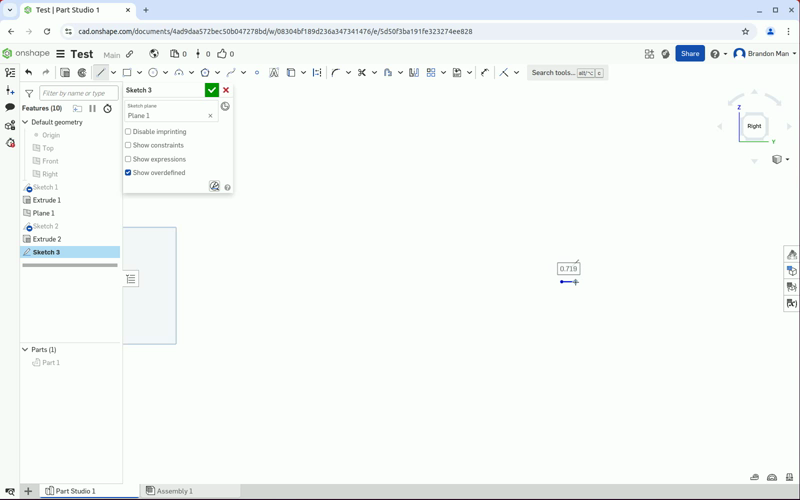
scroll(-6)
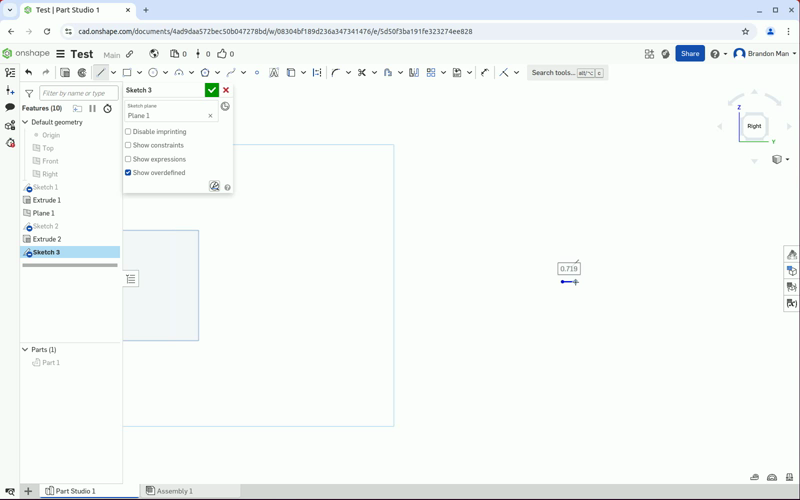
scroll(-6)
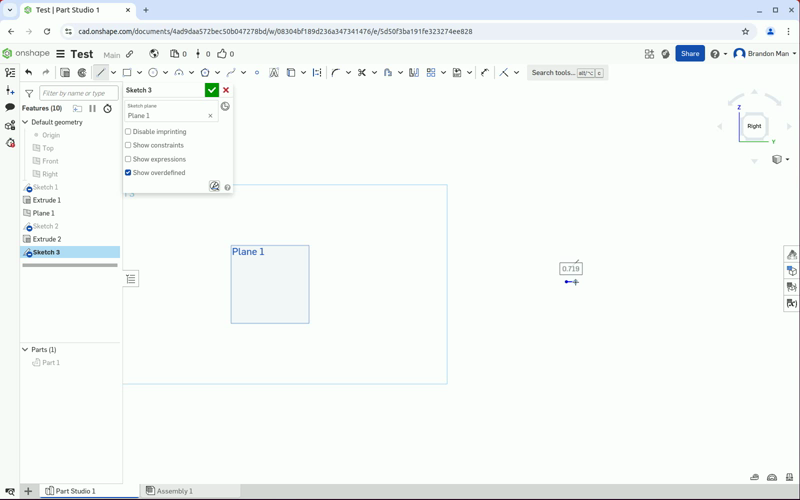
scroll(-6)
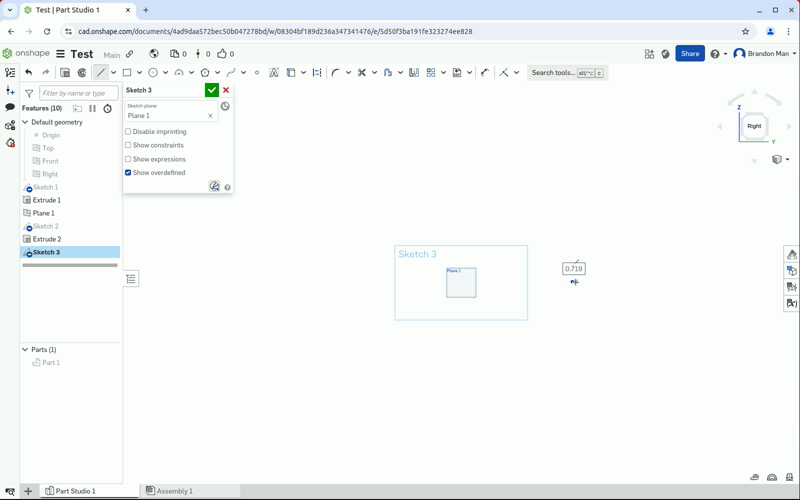
key_up(shift)
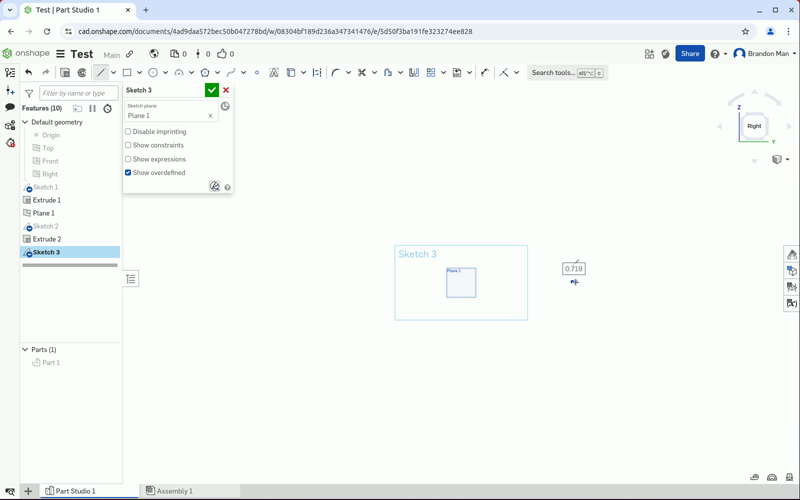
key_down(shift)
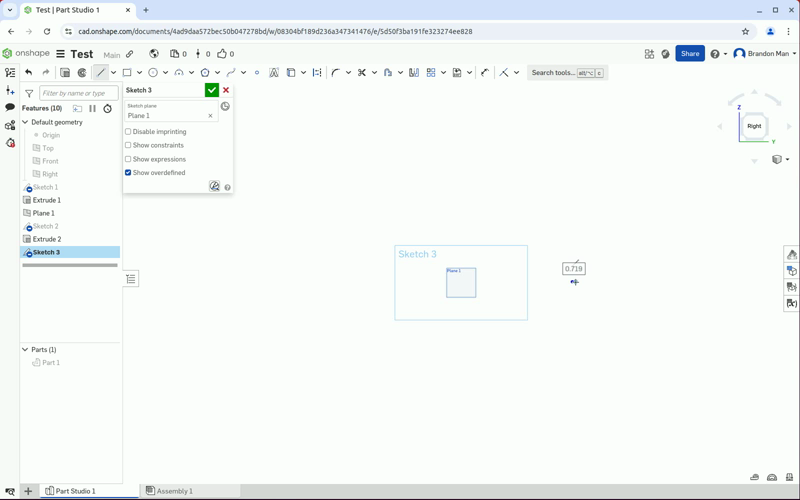
mouse_move(589, 281)
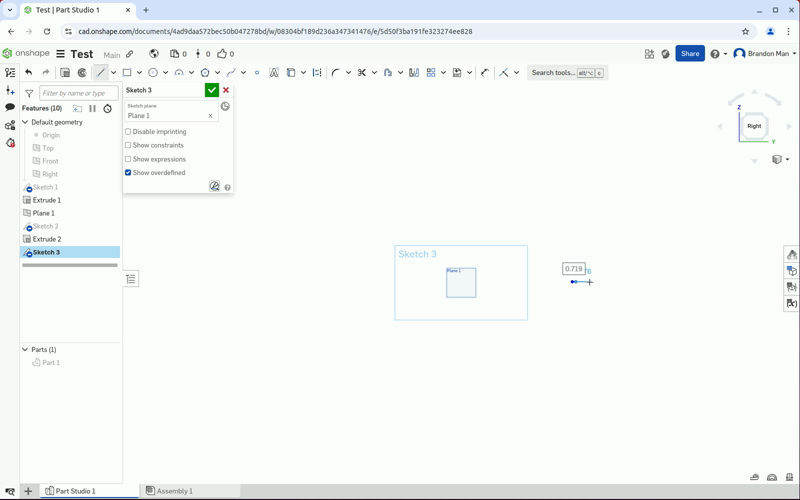
mouse_move(575, 279)
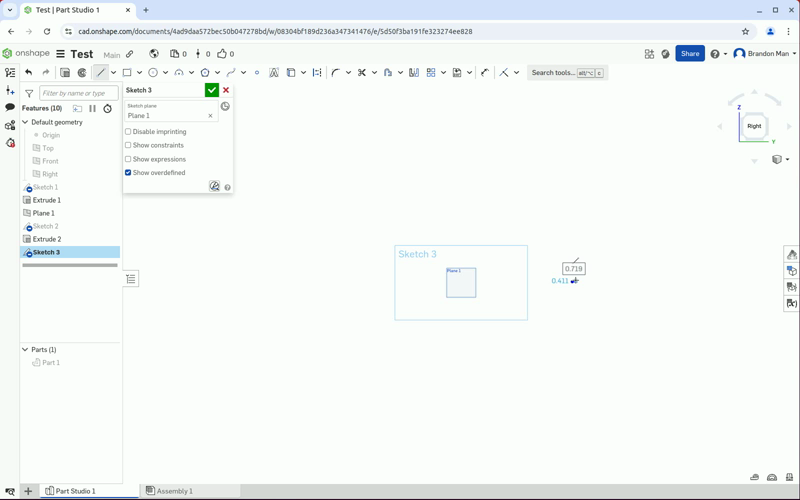
scroll(6)
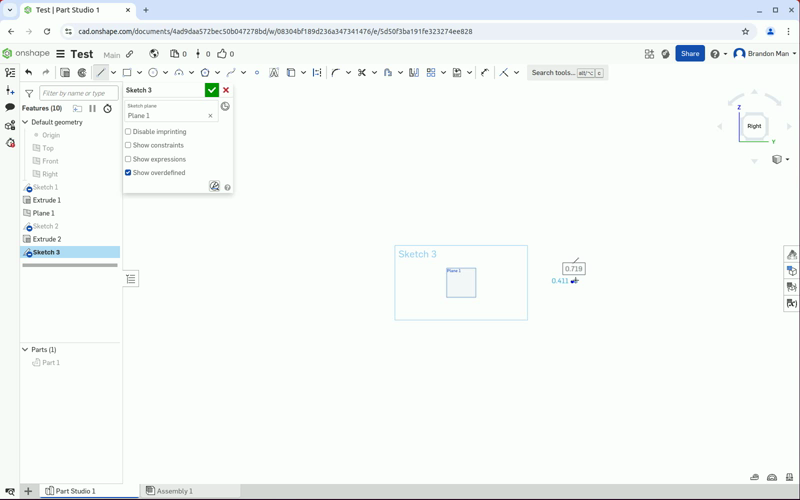
scroll(6)
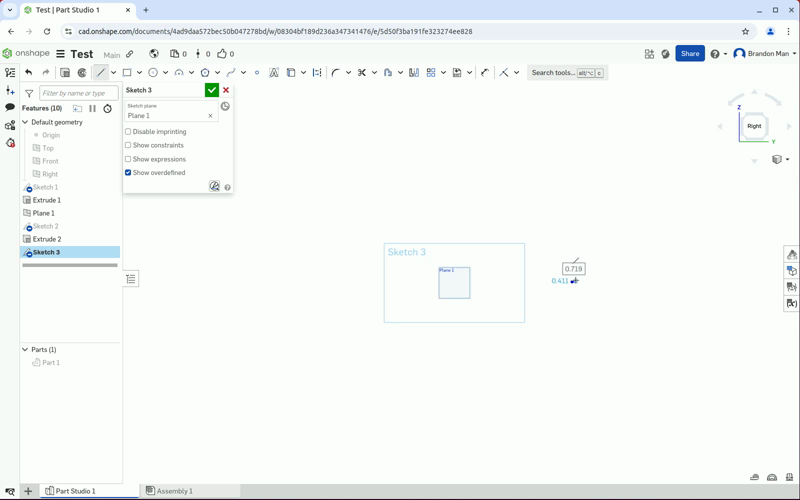
scroll(6)
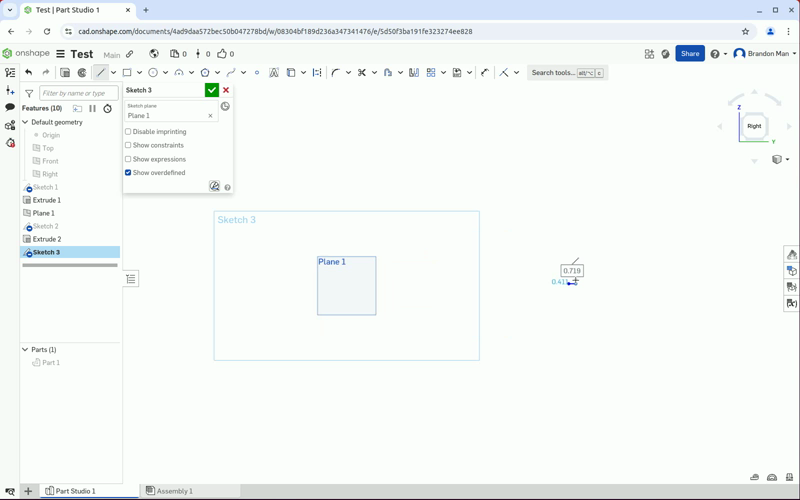
scroll(6)
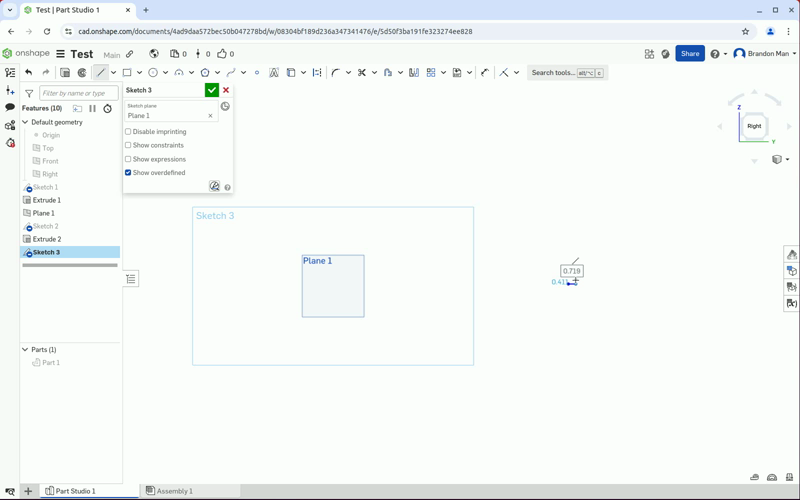
scroll(6)
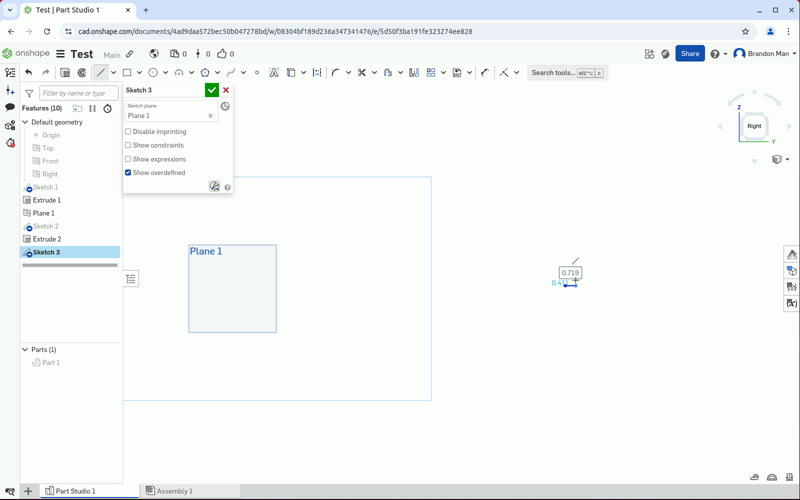
scroll(6)
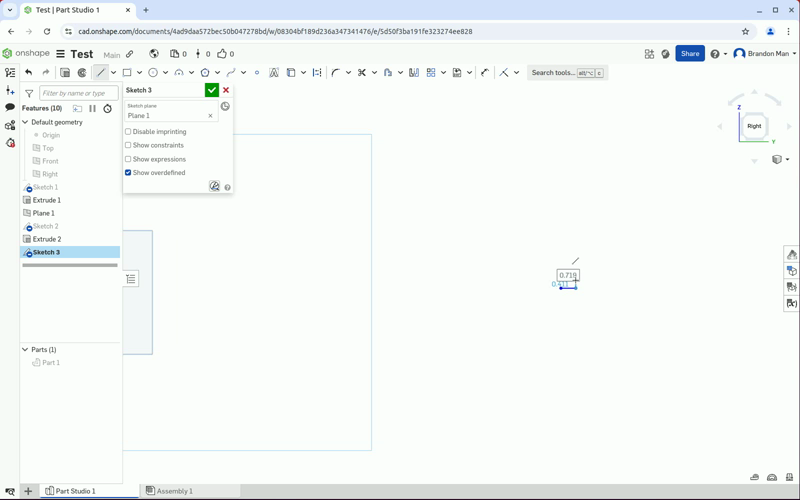
scroll(6)
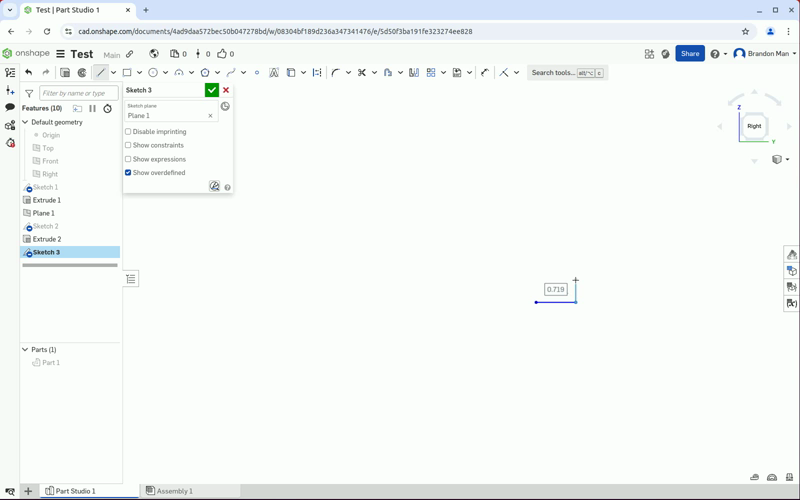
click(575, 279)
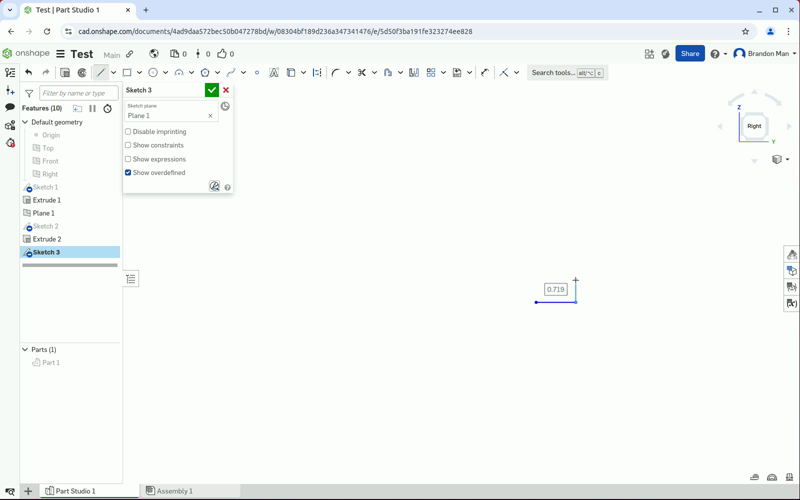
scroll(-6)
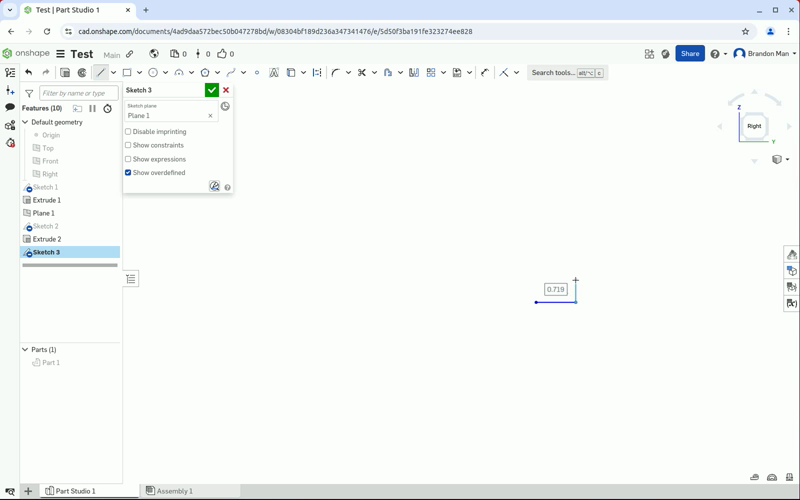
scroll(-6)
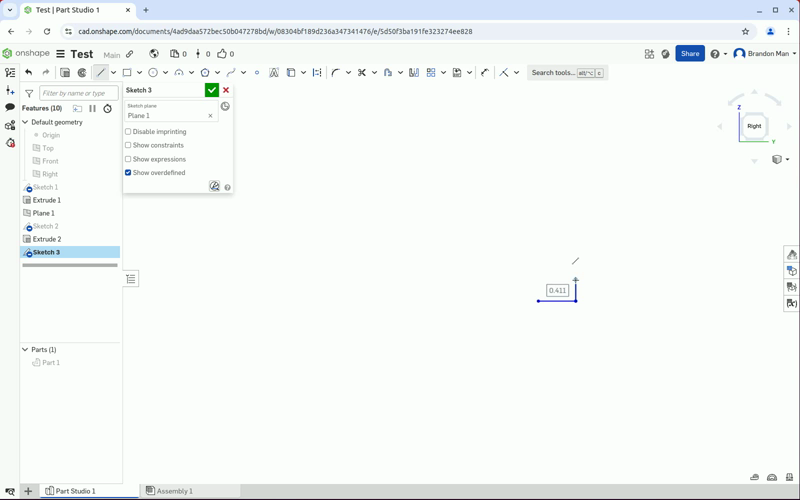
scroll(-6)
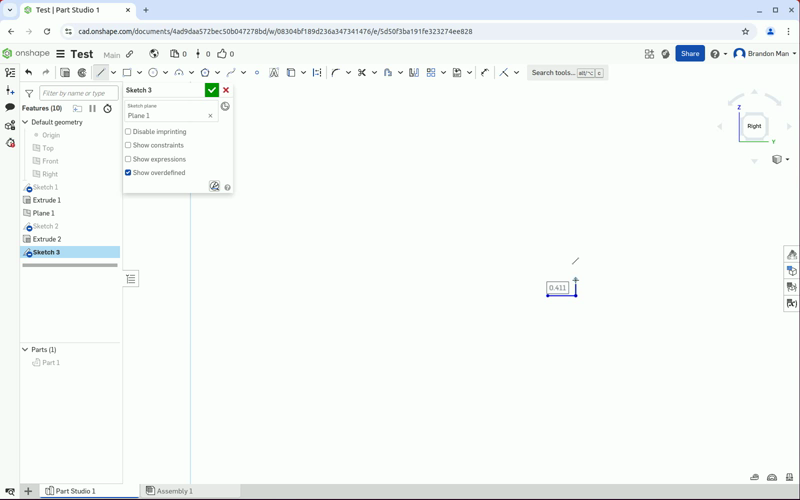
scroll(-6)
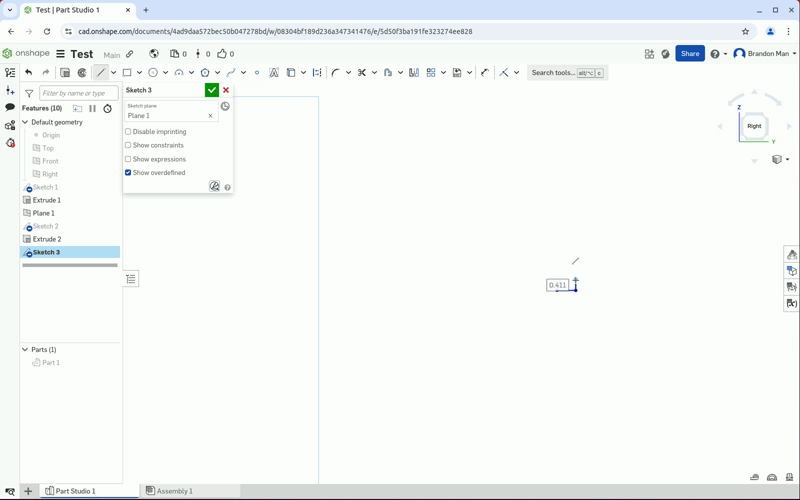
scroll(-6)
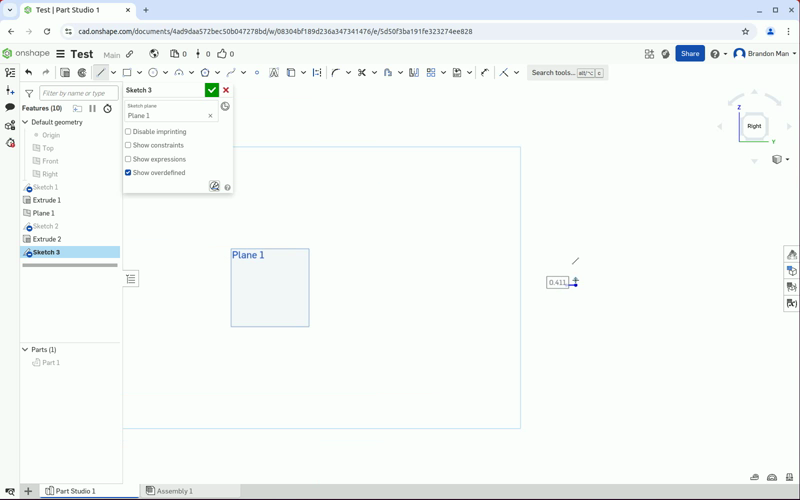
scroll(-6)
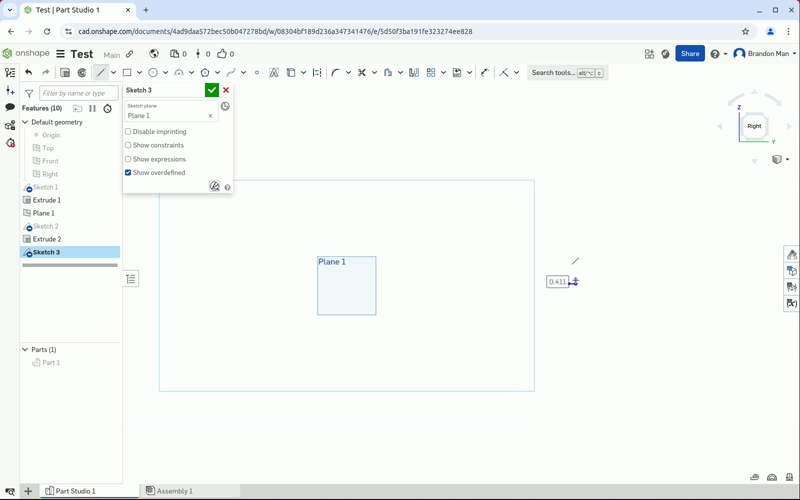
scroll(-6)
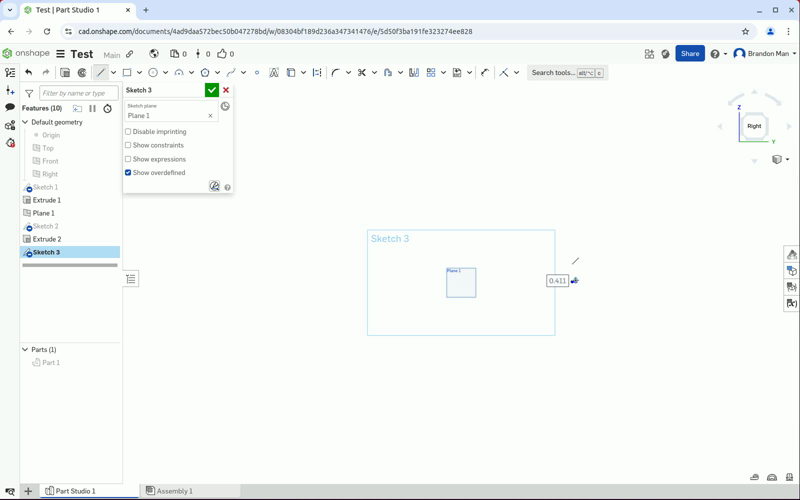
key_up(shift)
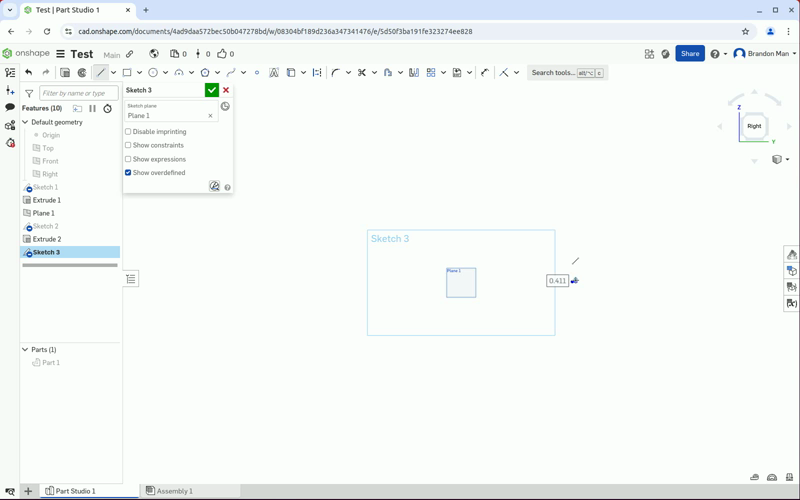
key_down(shift)
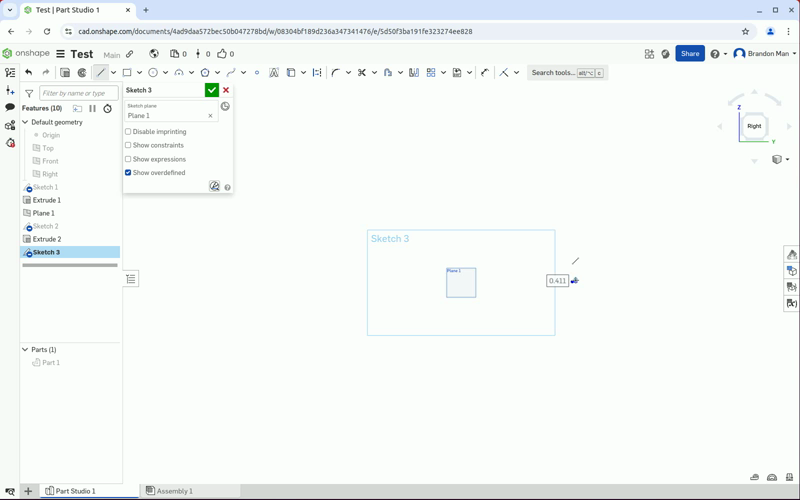
mouse_move(589, 279)
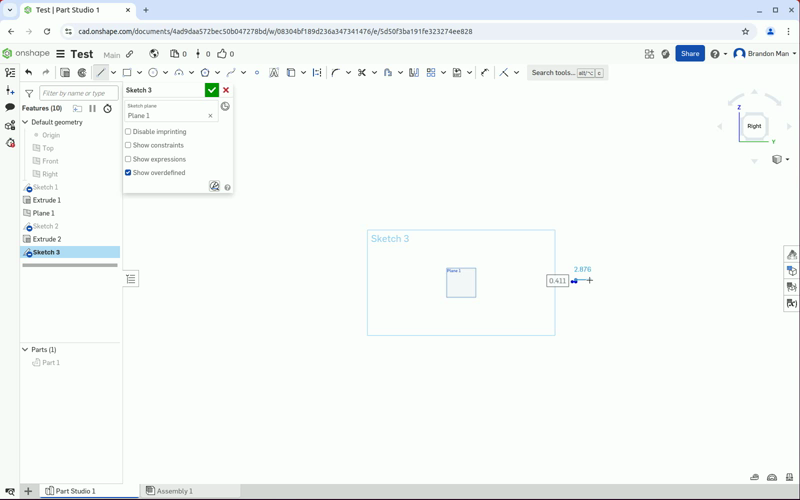
mouse_move(572, 279)
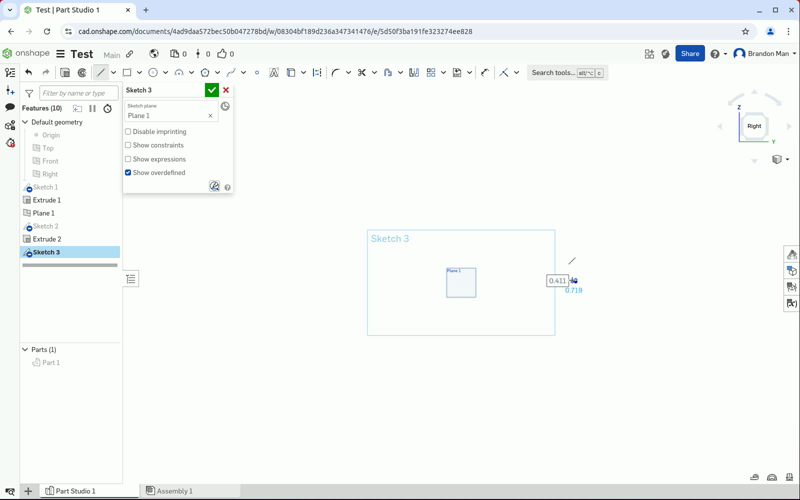
scroll(6)
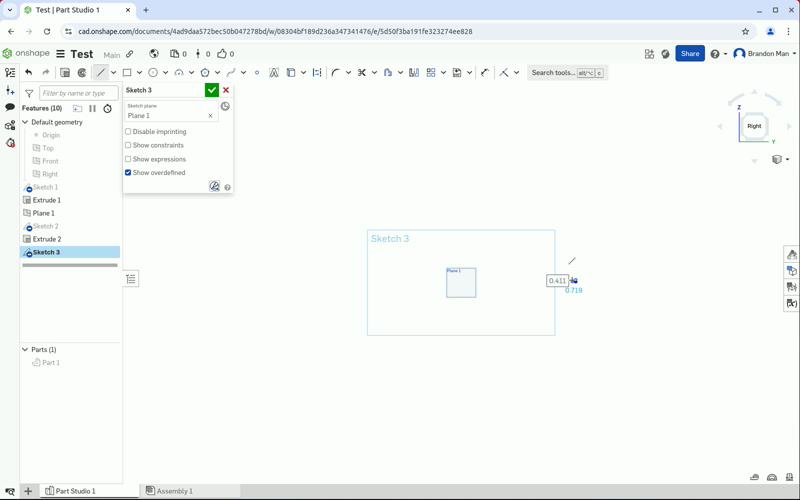
scroll(6)
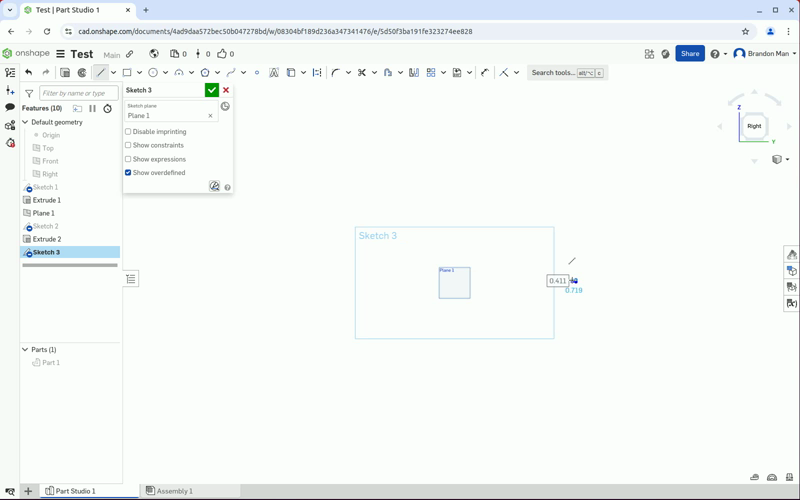
scroll(6)
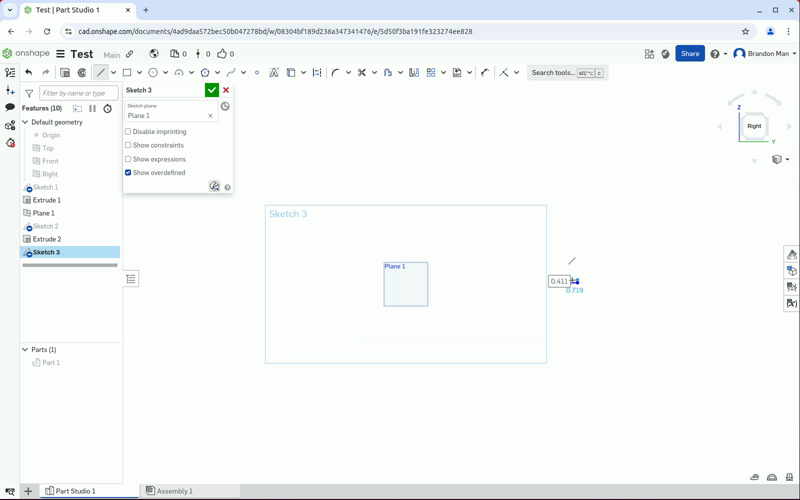
scroll(6)
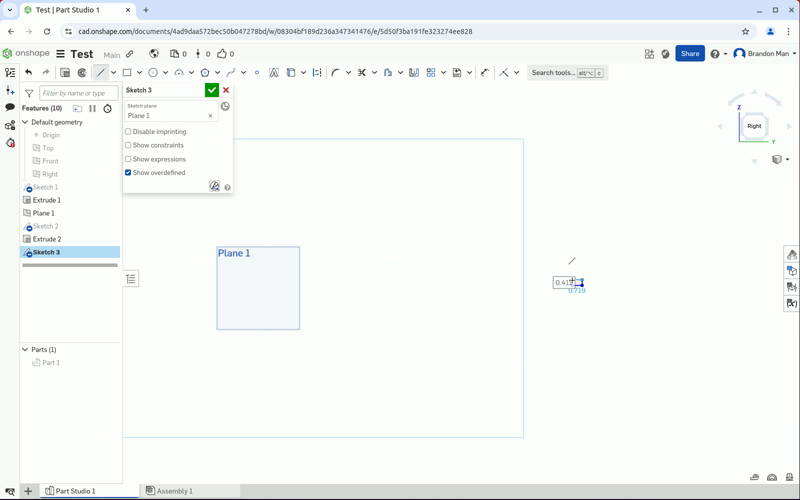
scroll(6)
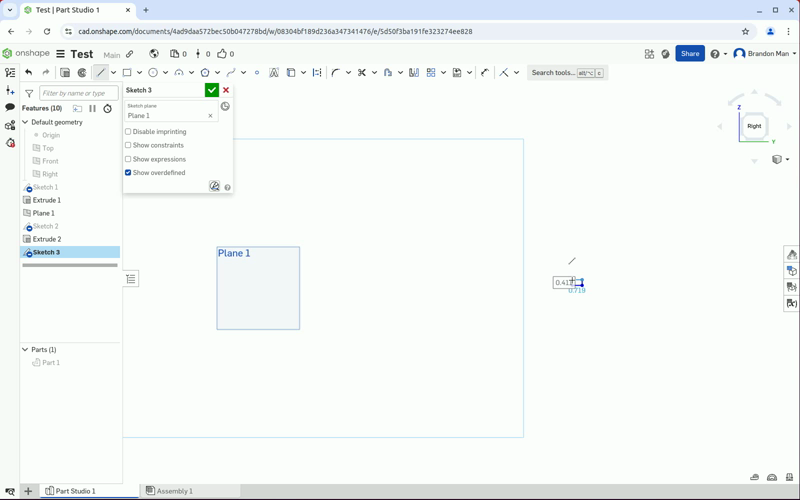
scroll(6)
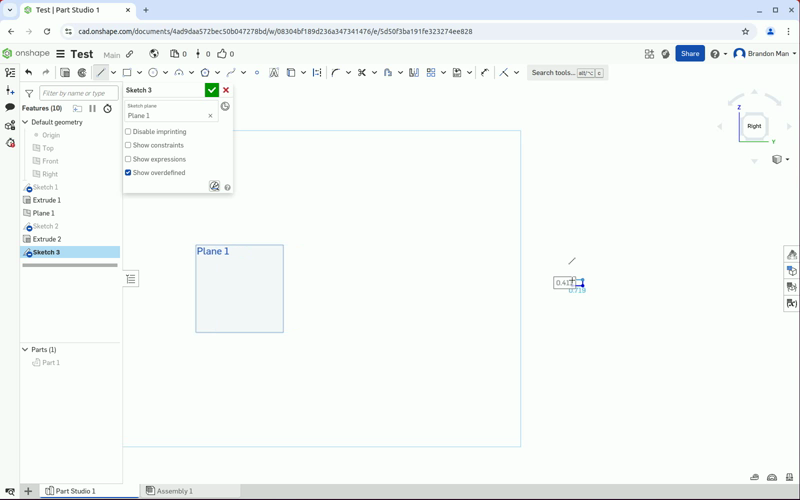
scroll(6)
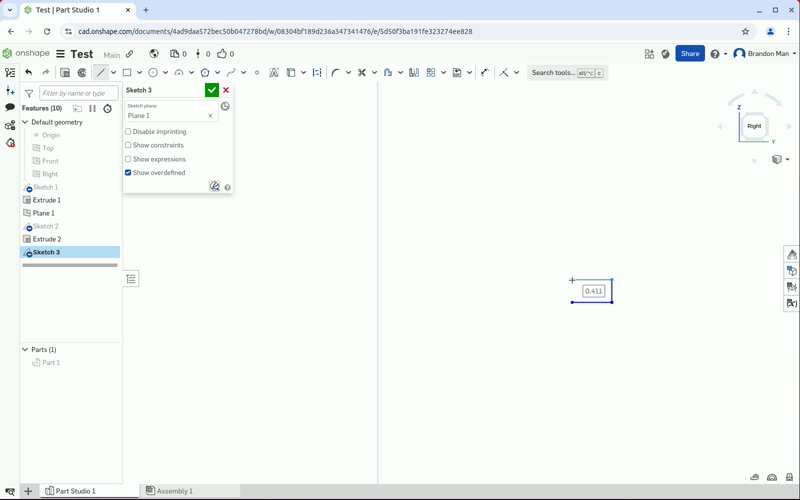
click(572, 279)
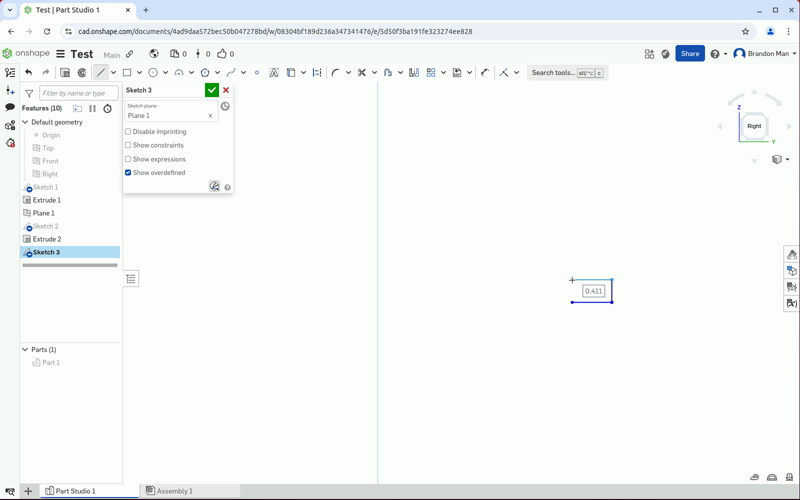
scroll(-6)
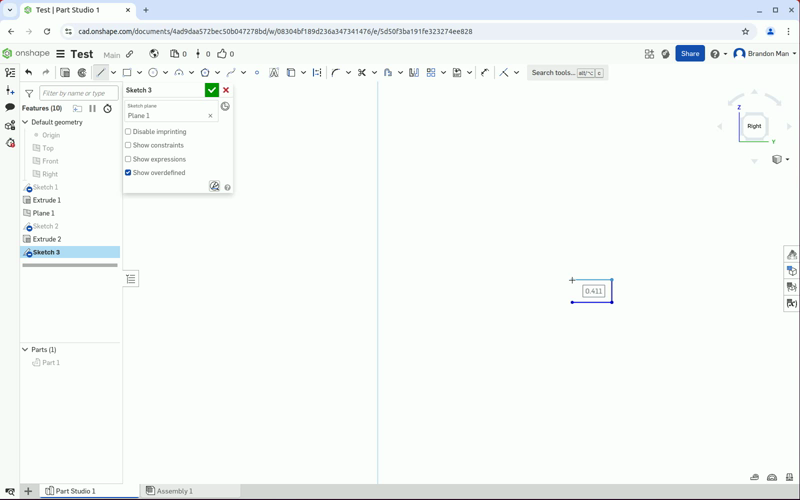
scroll(-6)
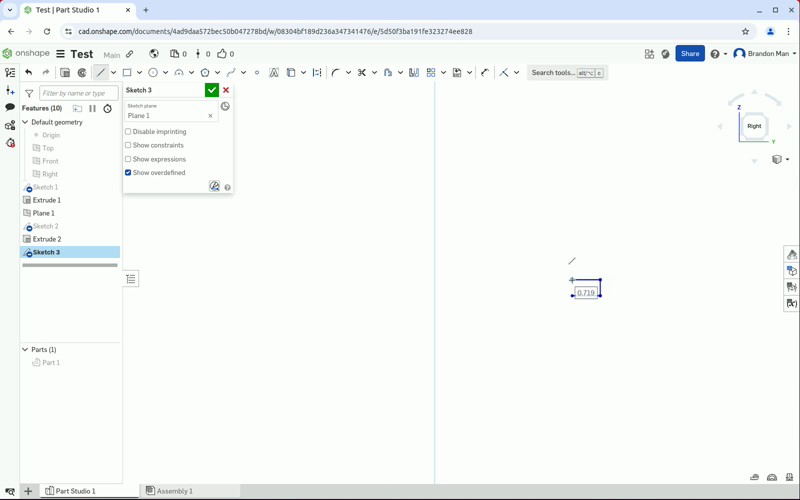
scroll(-6)
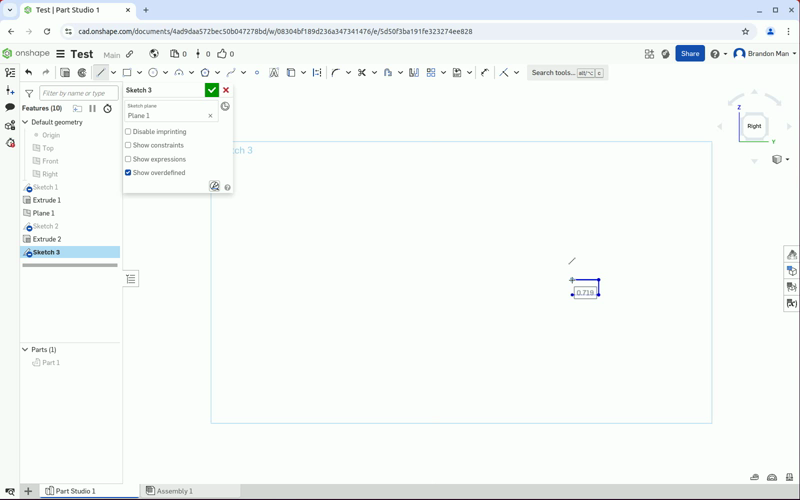
scroll(-6)
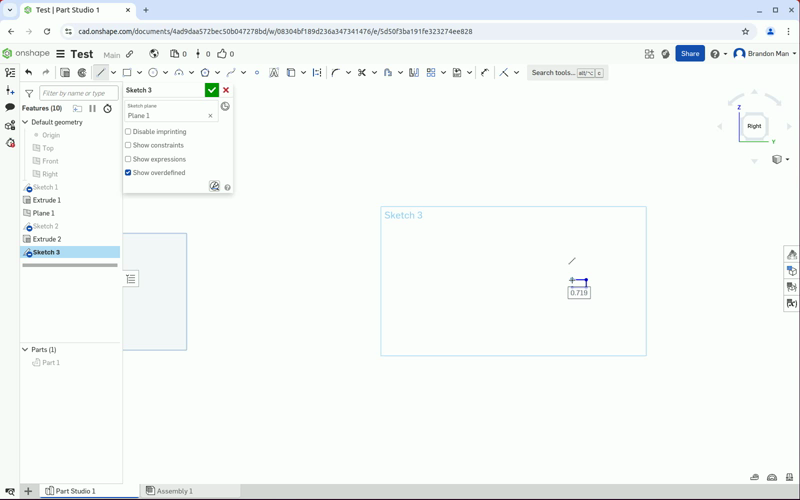
scroll(-6)
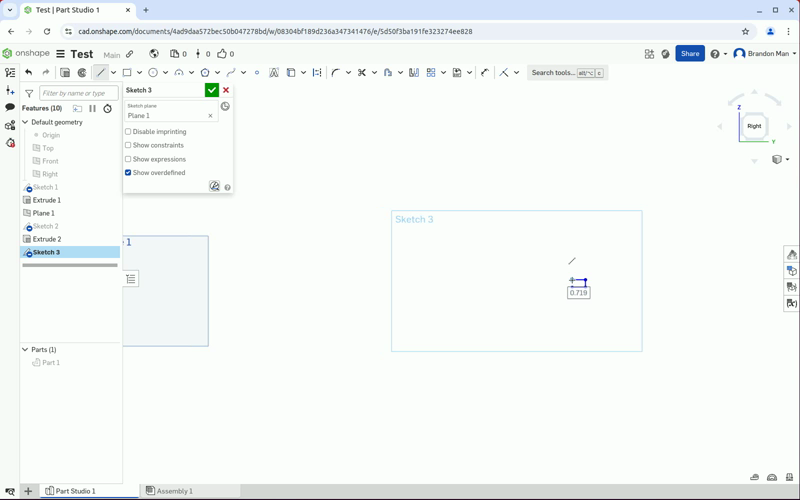
scroll(-6)
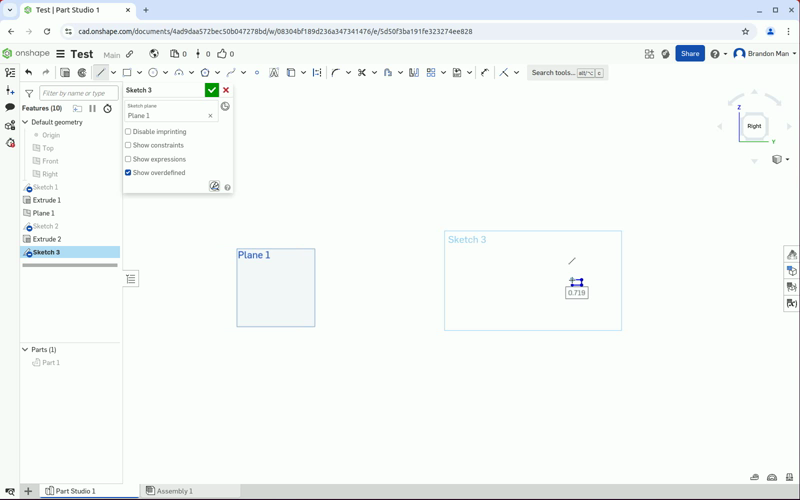
scroll(-6)
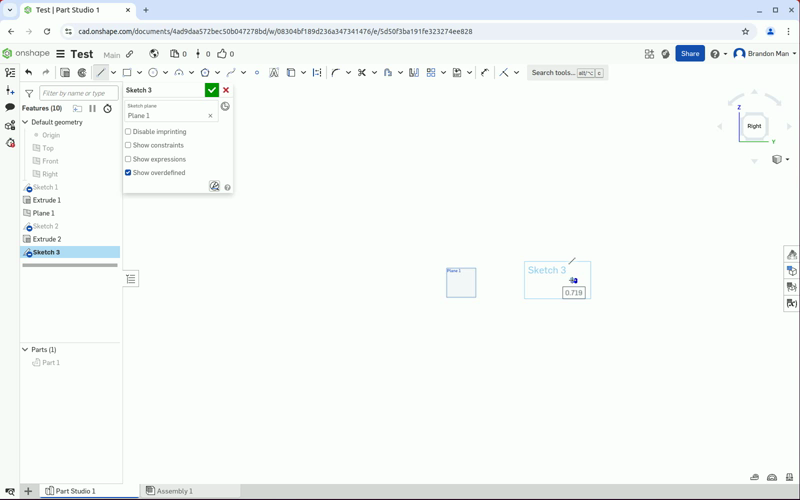
key_up(shift)
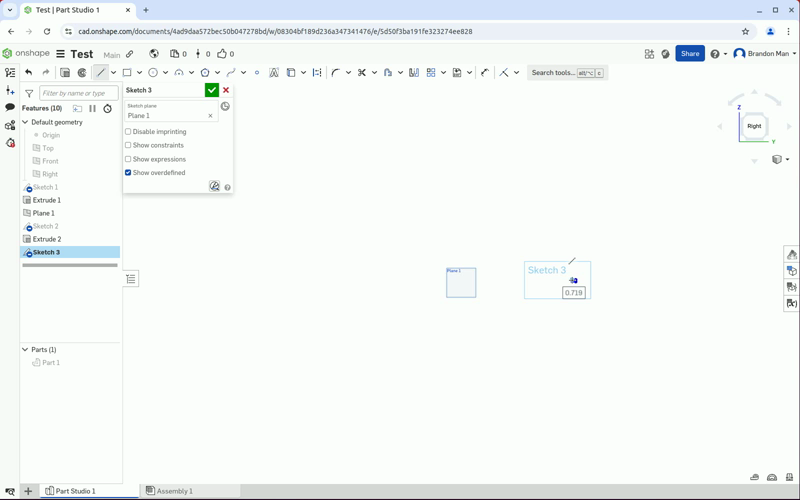
mouse_move(589, 279)
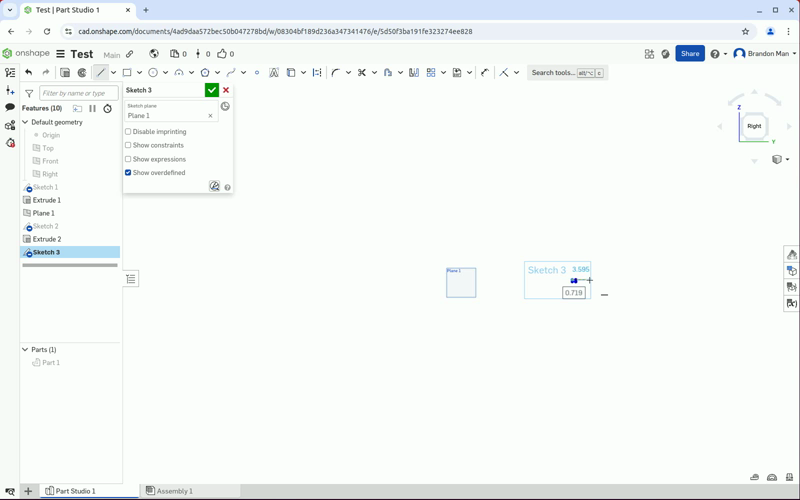
key_down(shift)
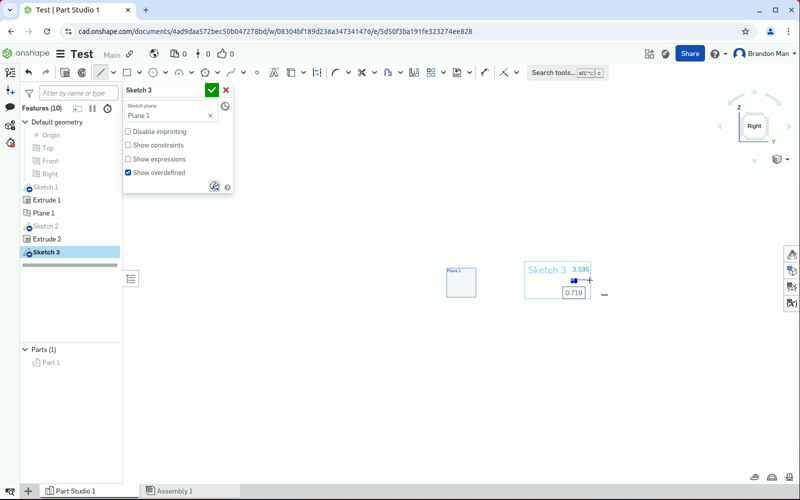
mouse_move(572, 281)
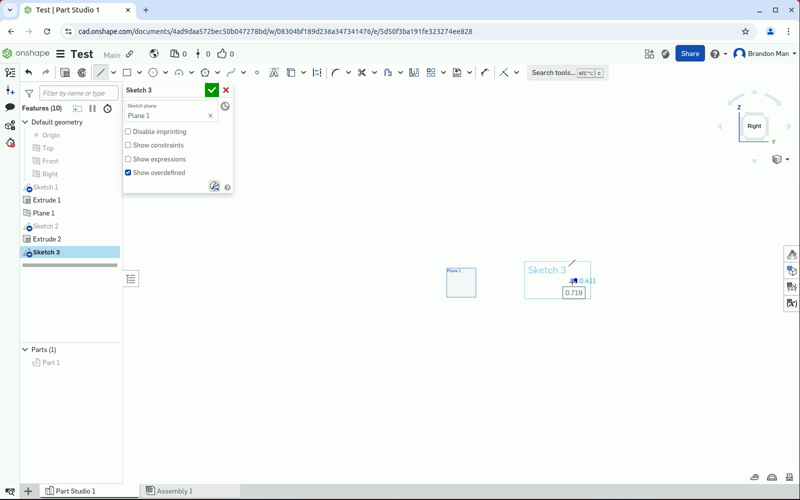
scroll(6)
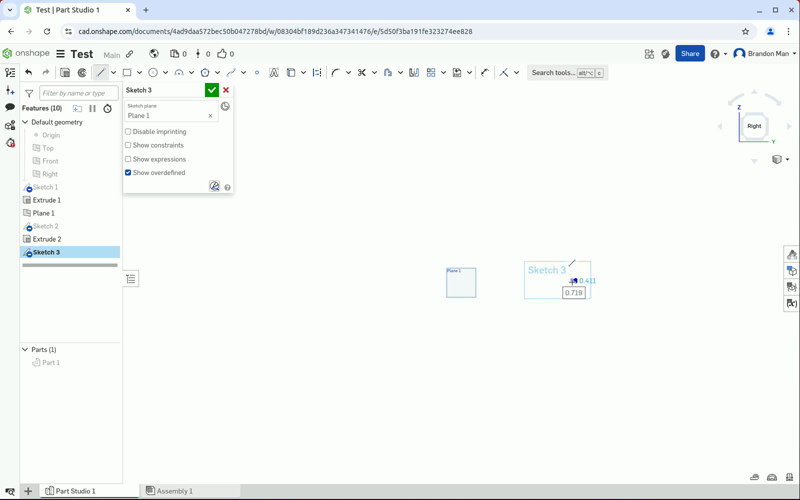
scroll(6)
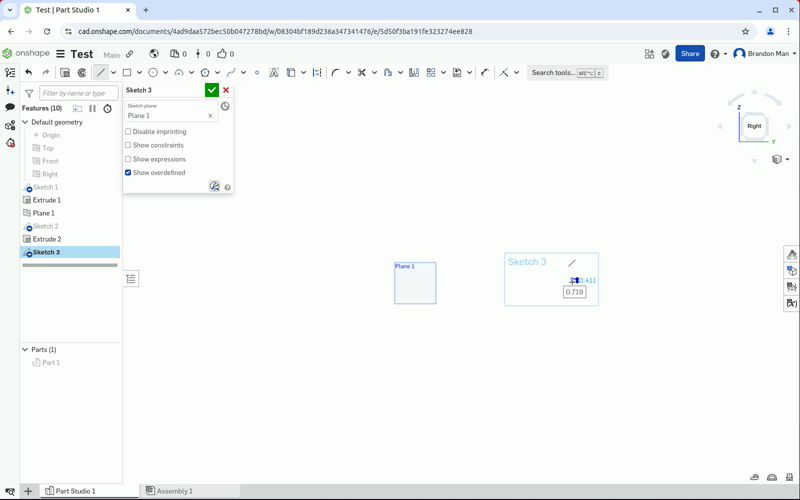
scroll(6)
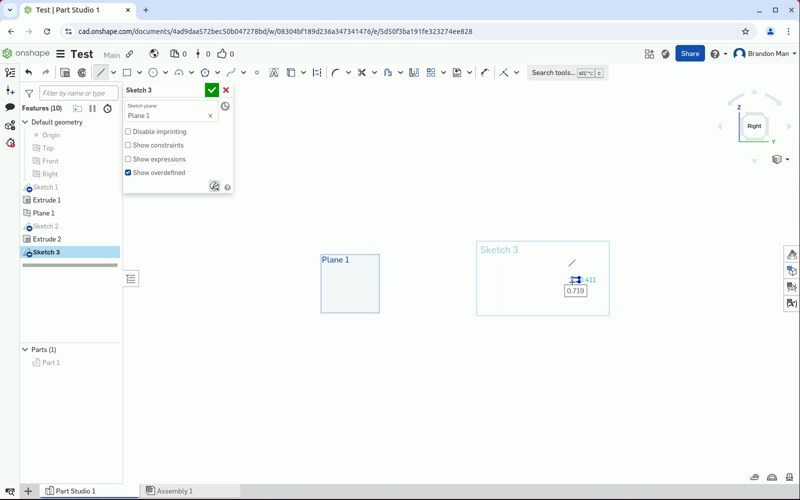
scroll(6)
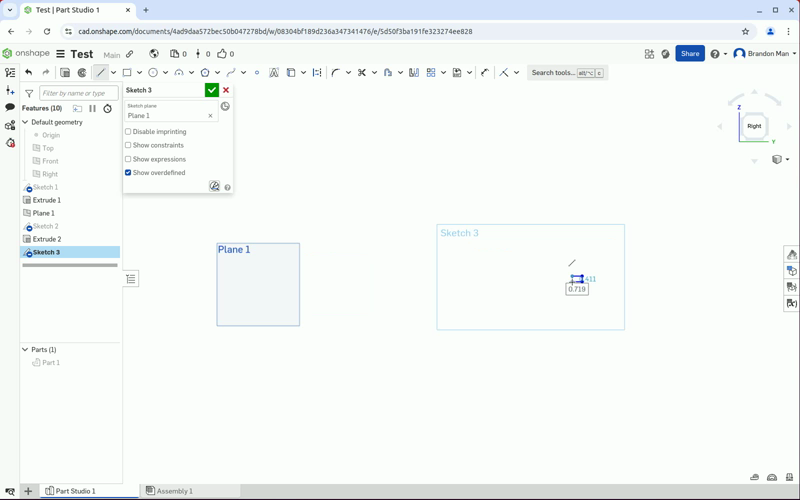
scroll(6)
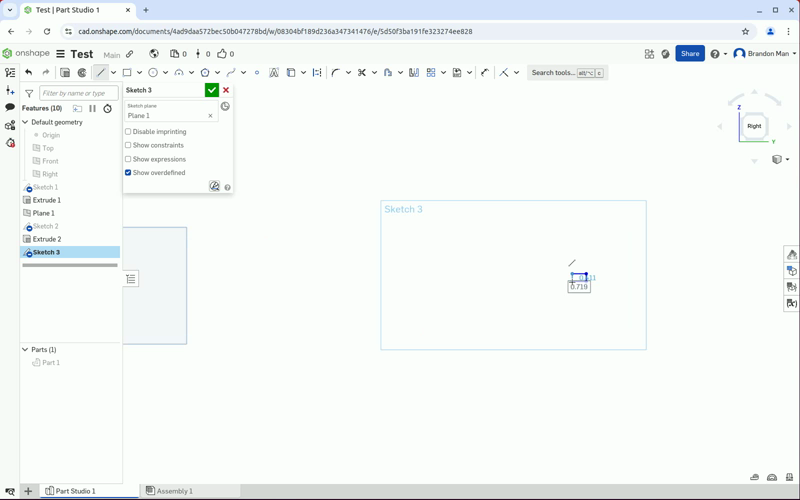
scroll(6)
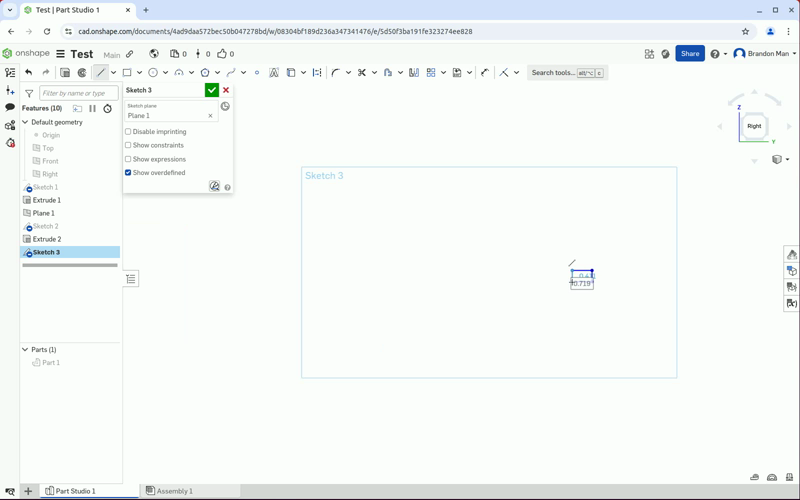
scroll(6)
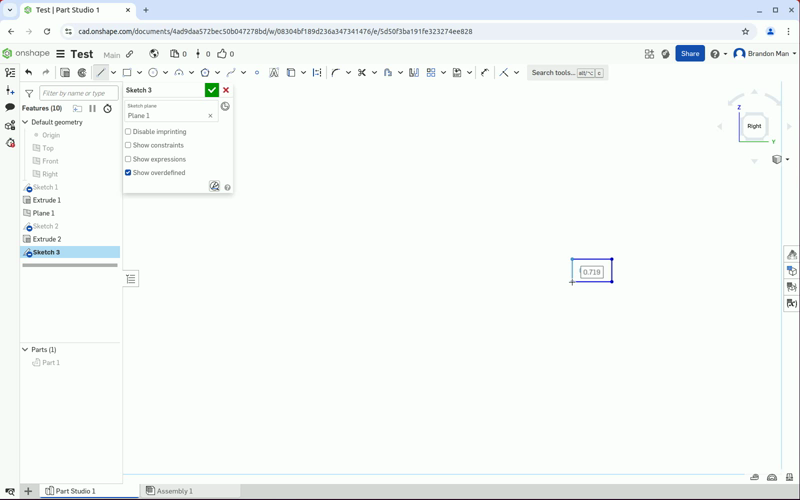
key_up(shift)
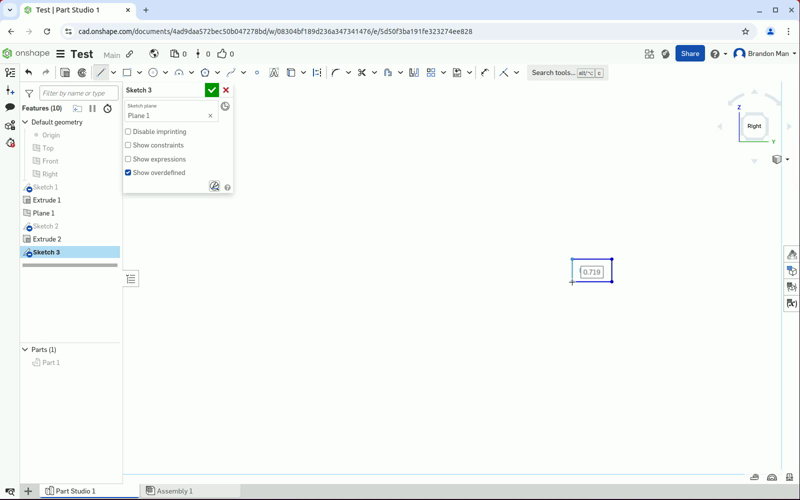
click(572, 281)
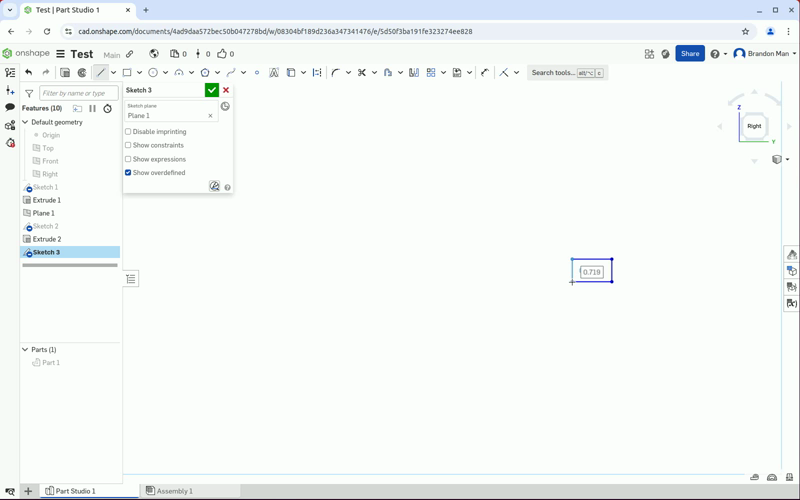
scroll(-6)
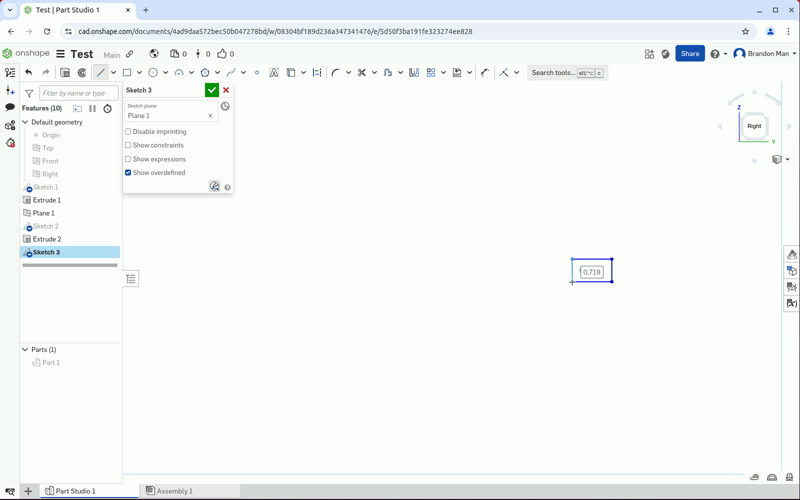
scroll(-6)
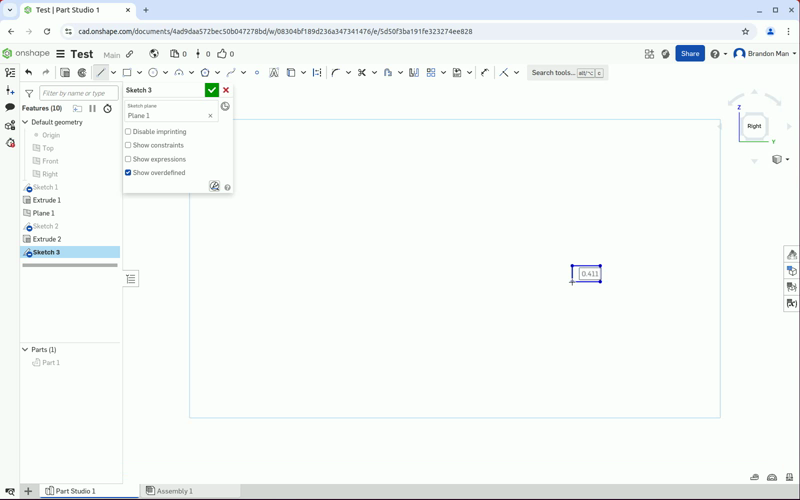
scroll(-6)
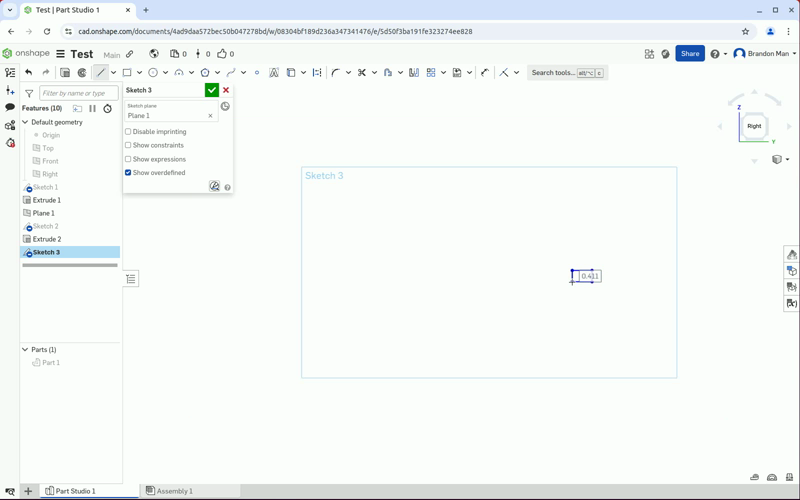
scroll(-6)
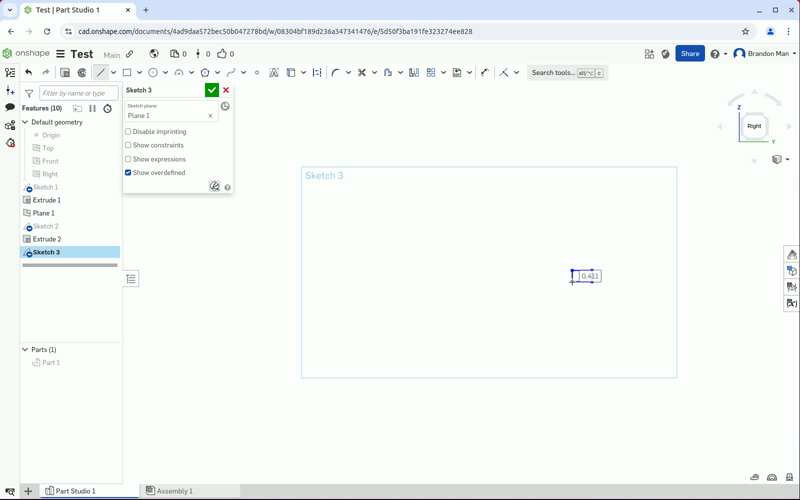
scroll(-6)
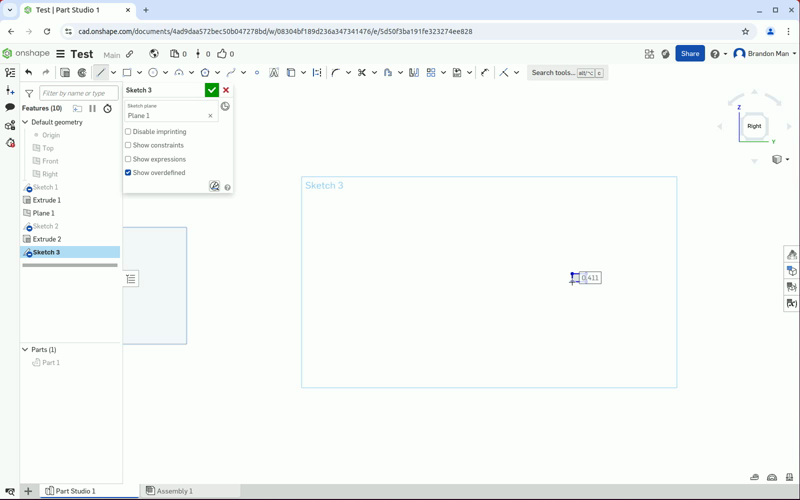
scroll(-6)
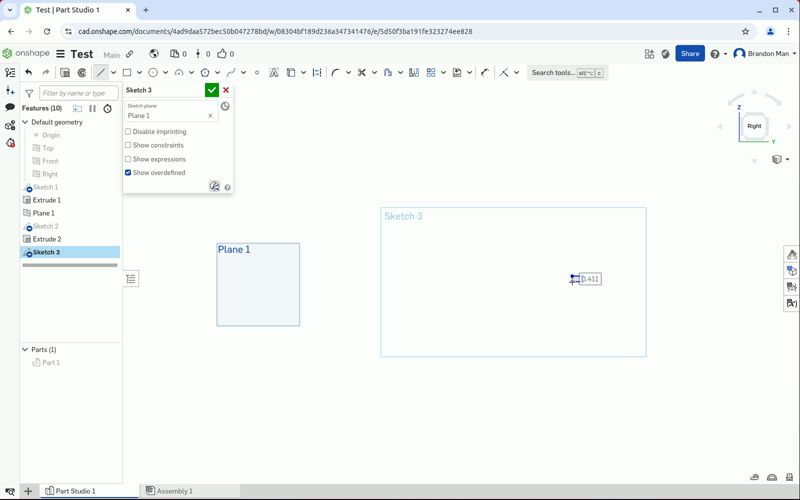
scroll(-6)
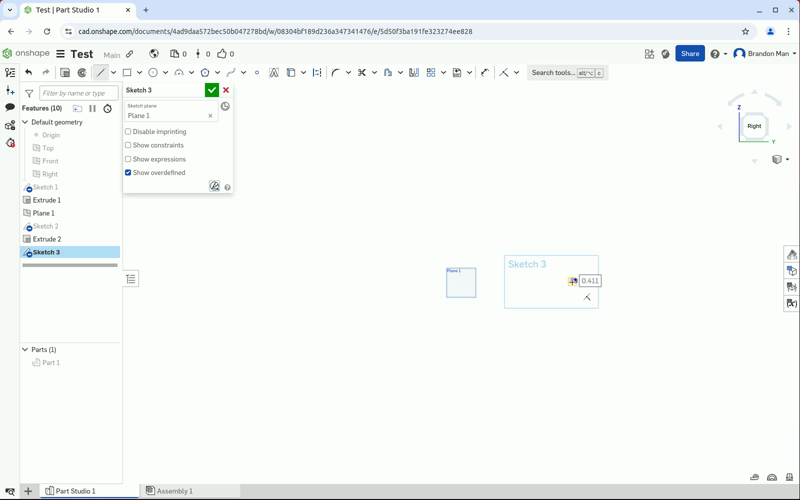
key(esc)
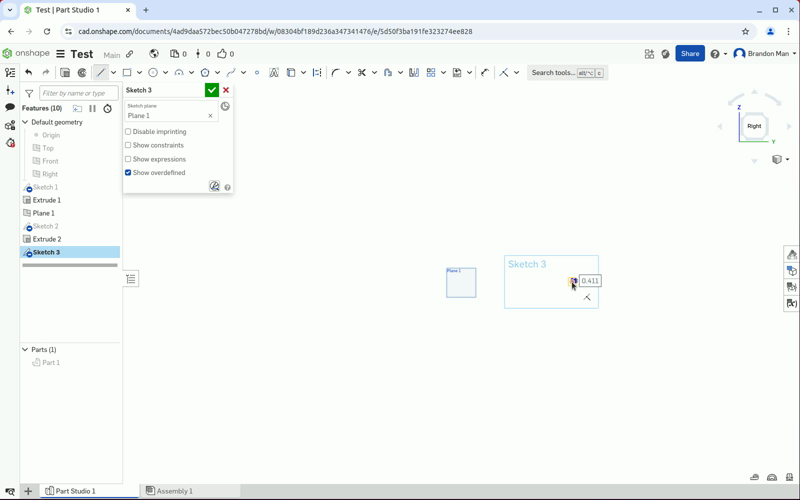
mouse_move(575, 280)
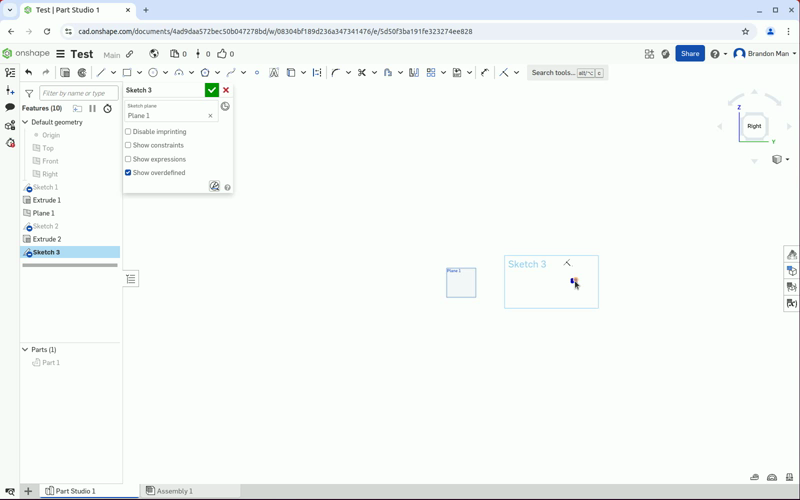
scroll(6)
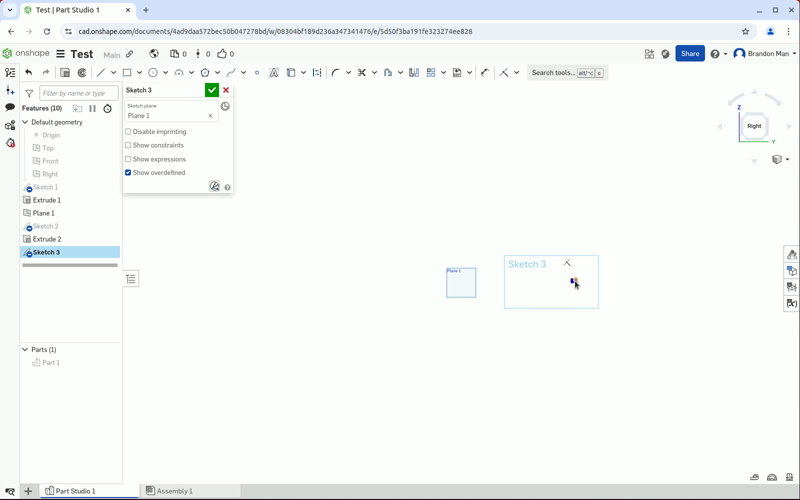
scroll(6)
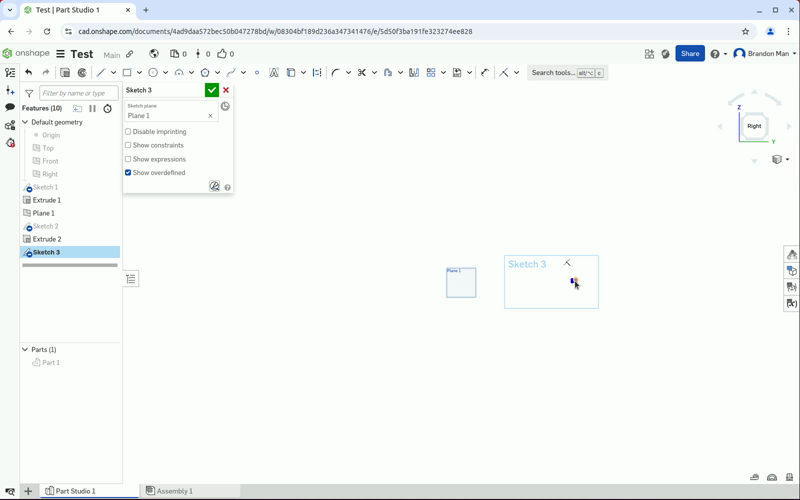
scroll(6)
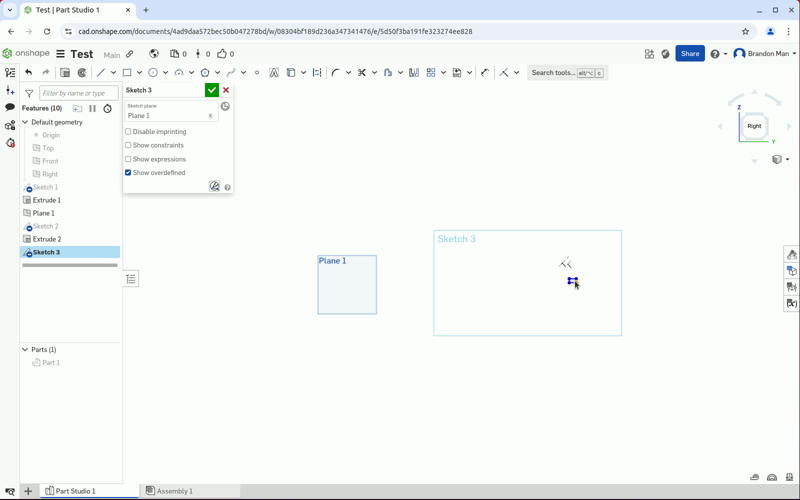
scroll(6)
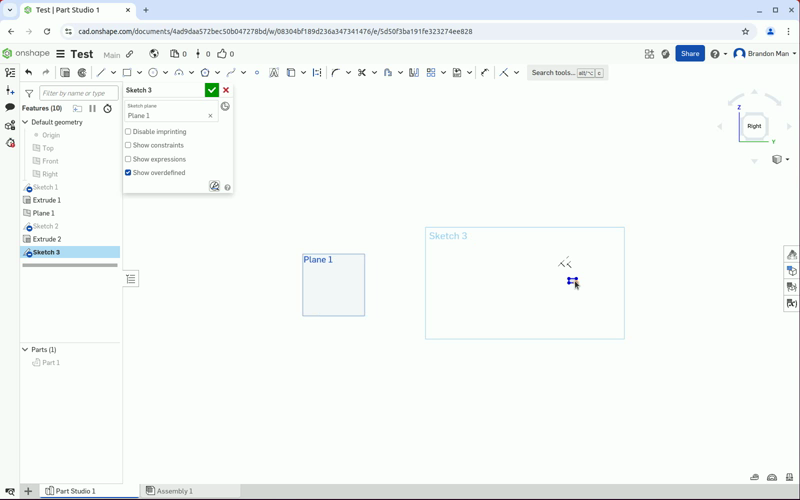
scroll(6)
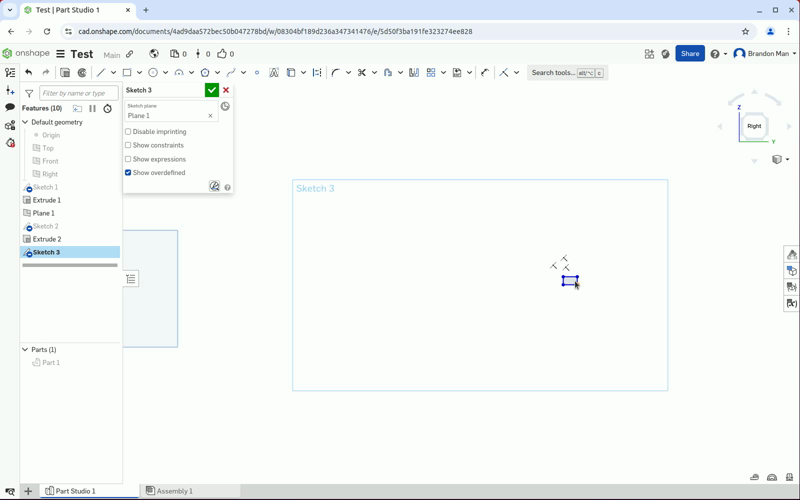
scroll(6)
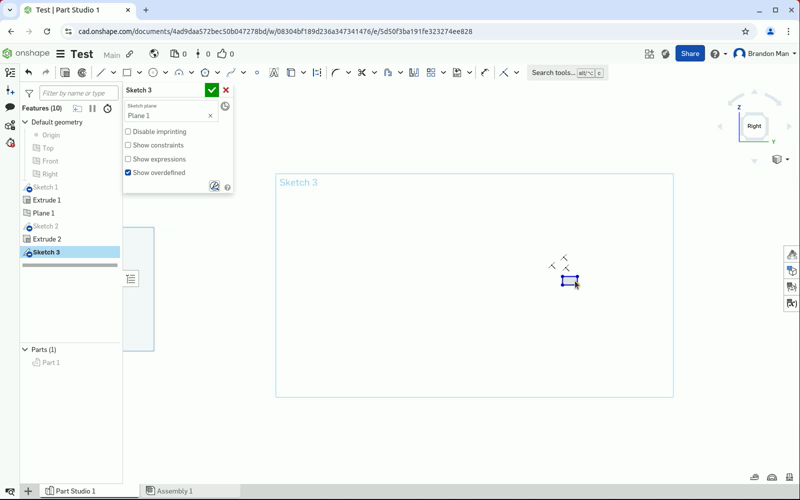
scroll(6)
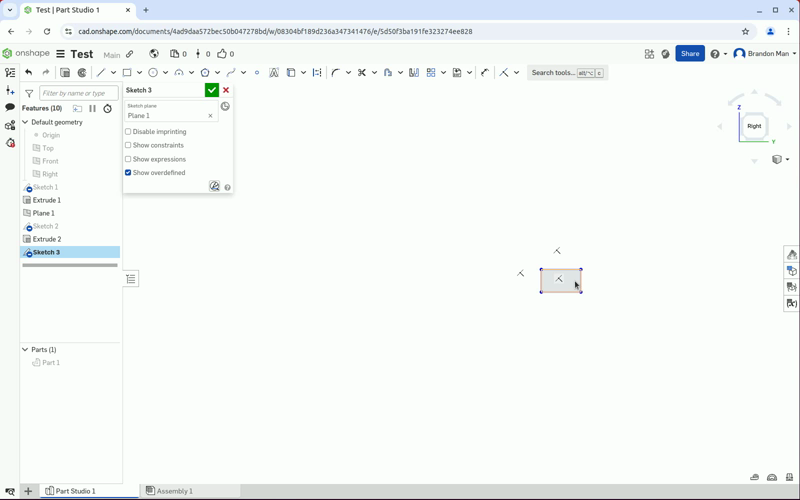
click(575, 280)
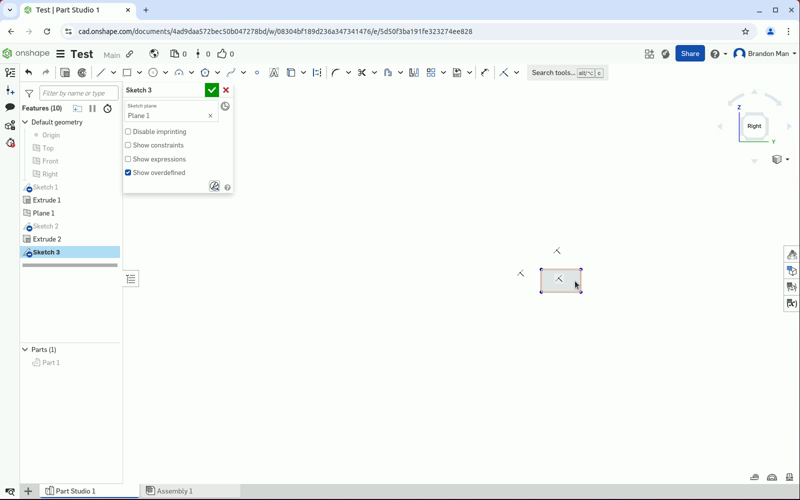
scroll(-6)
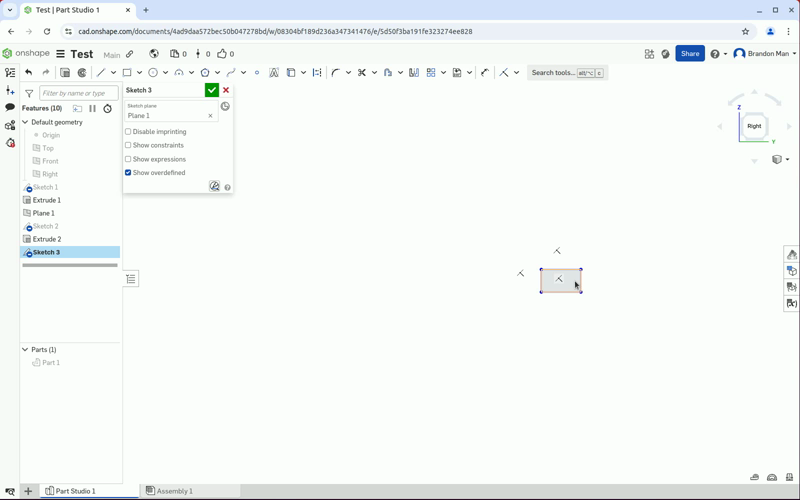
scroll(-6)
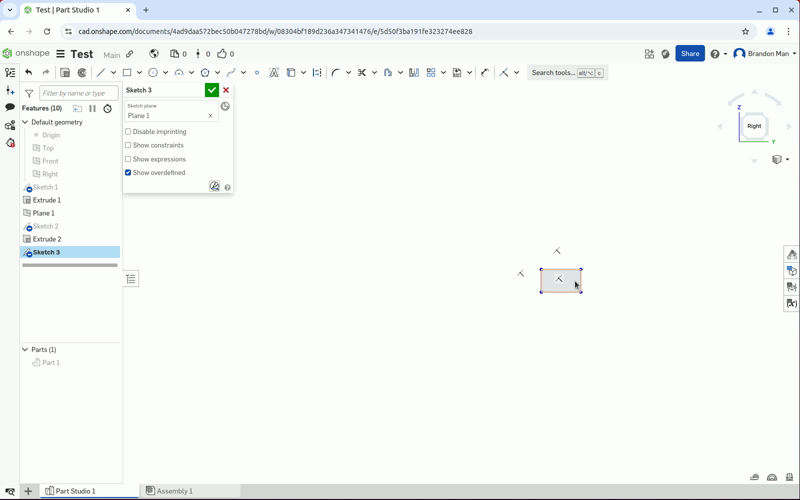
scroll(-6)
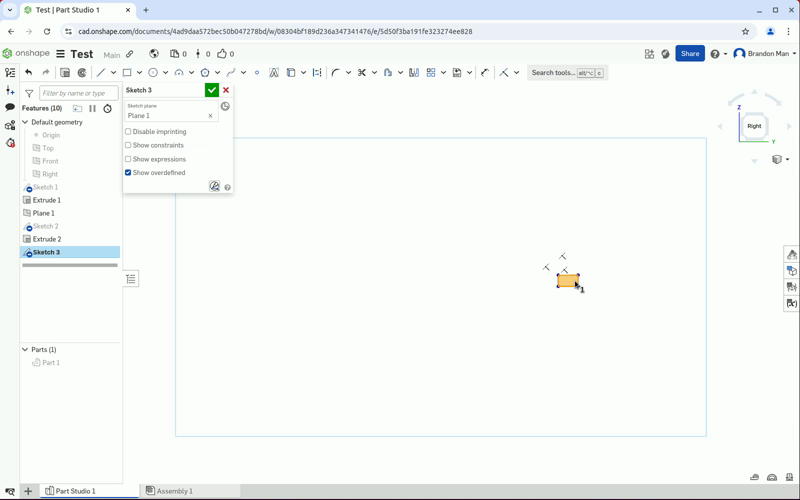
scroll(-6)
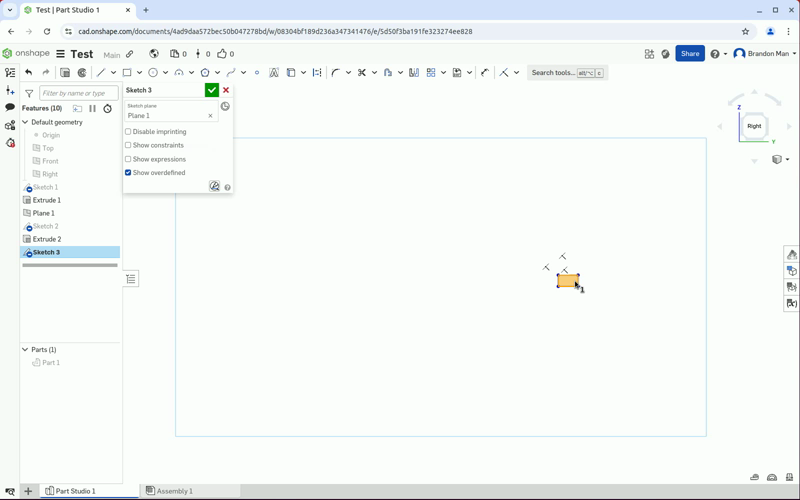
scroll(-6)
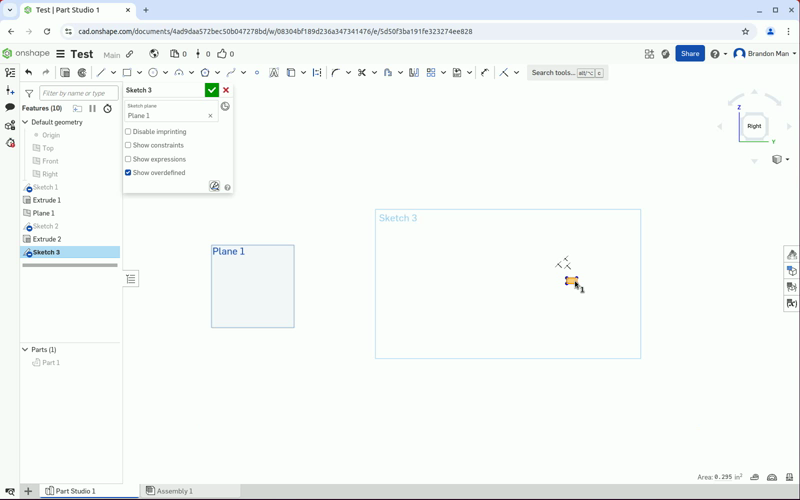
scroll(-6)
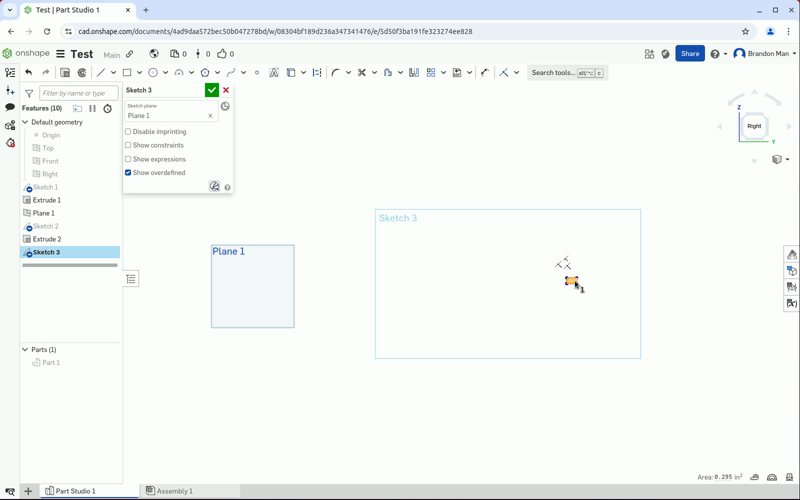
scroll(-6)
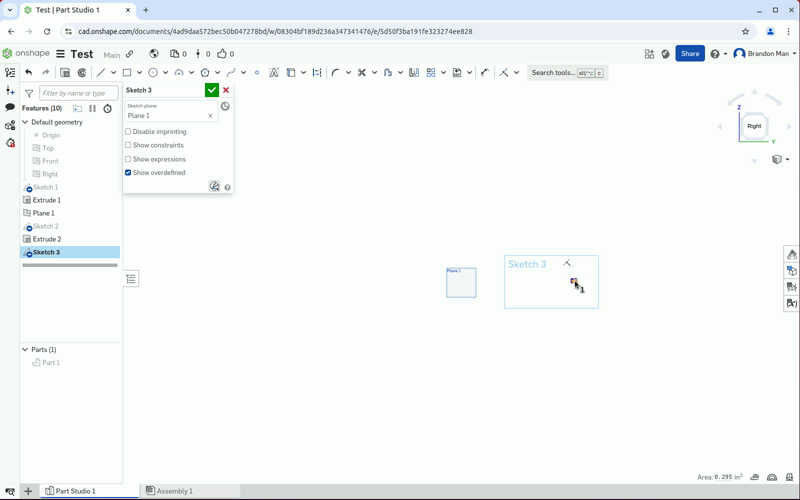
mouse_move(73, 352)
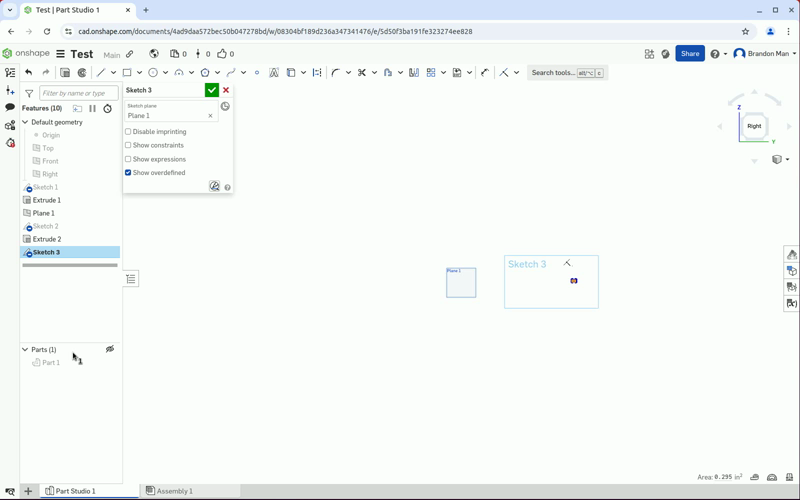
key(shift+y)
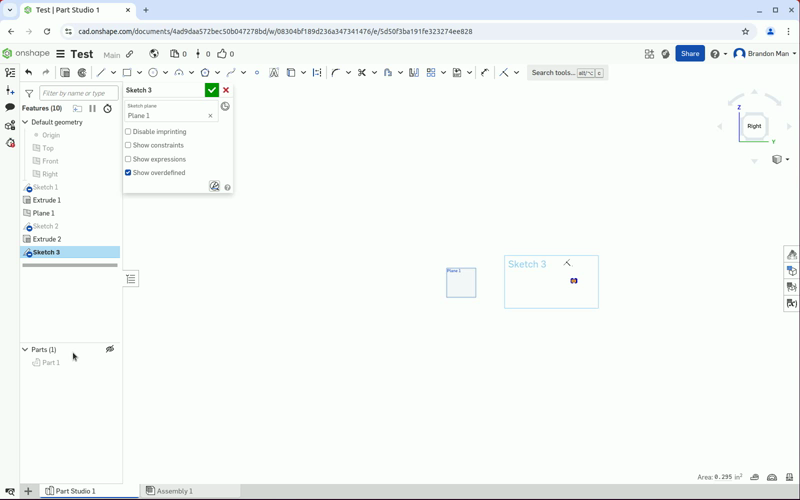
key(shift+e)
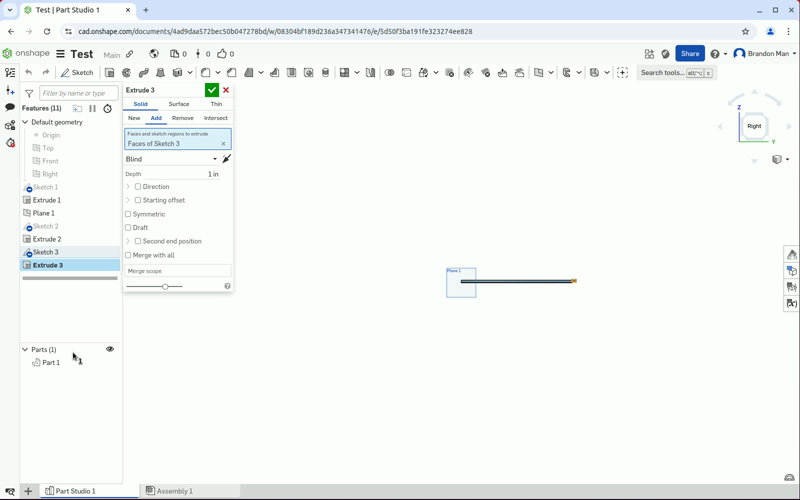
mouse_move(143, 106)
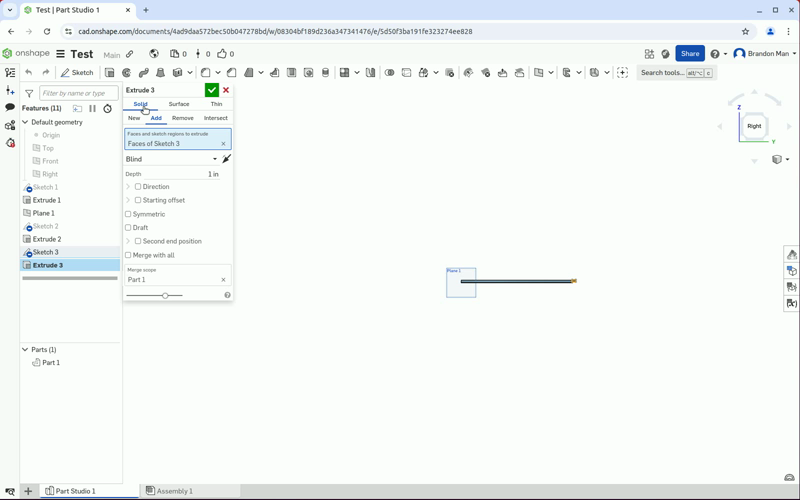
click(143, 106)
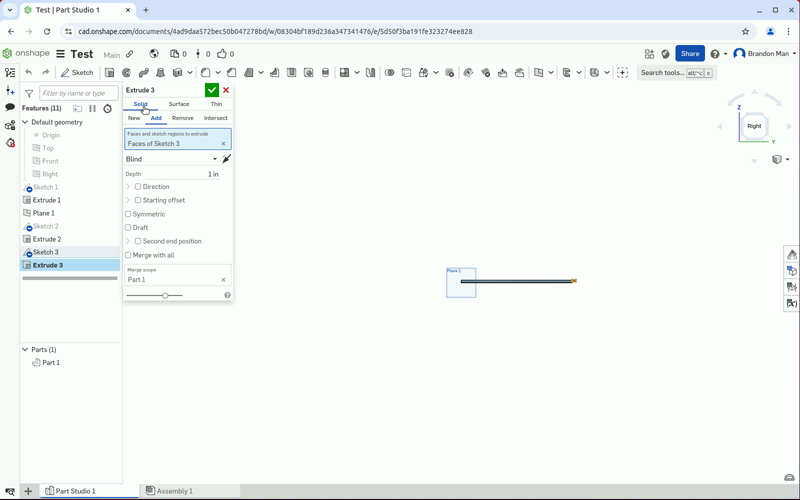
mouse_move(186, 120)
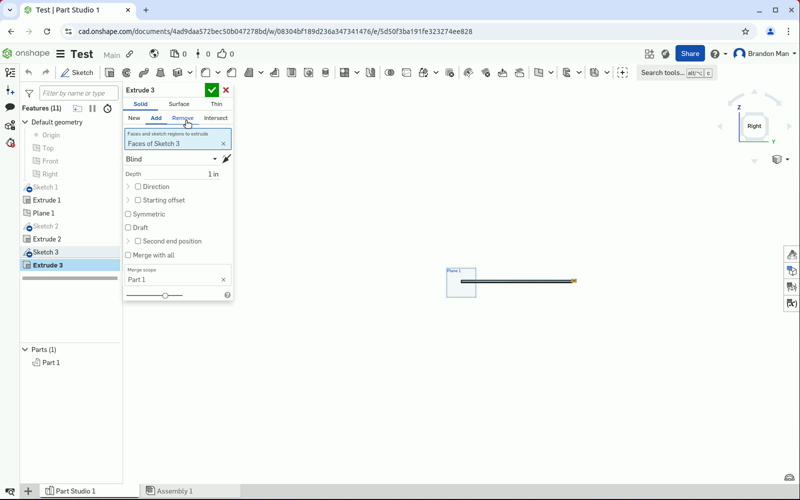
click(186, 120)
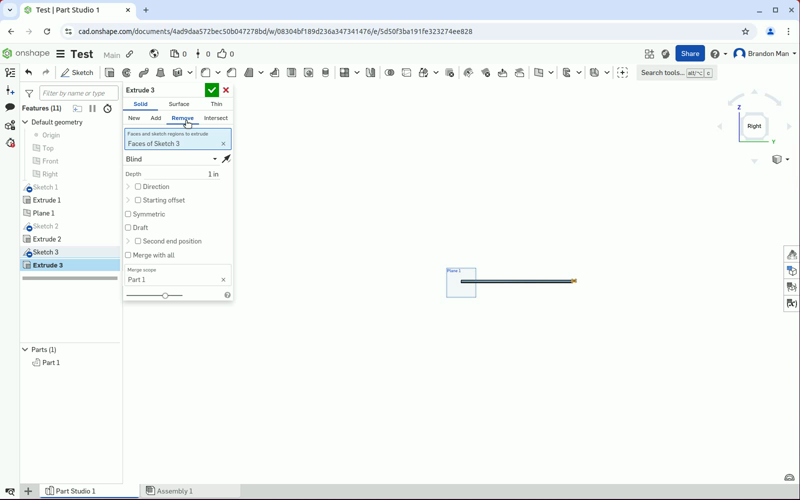
key(tab, 4)
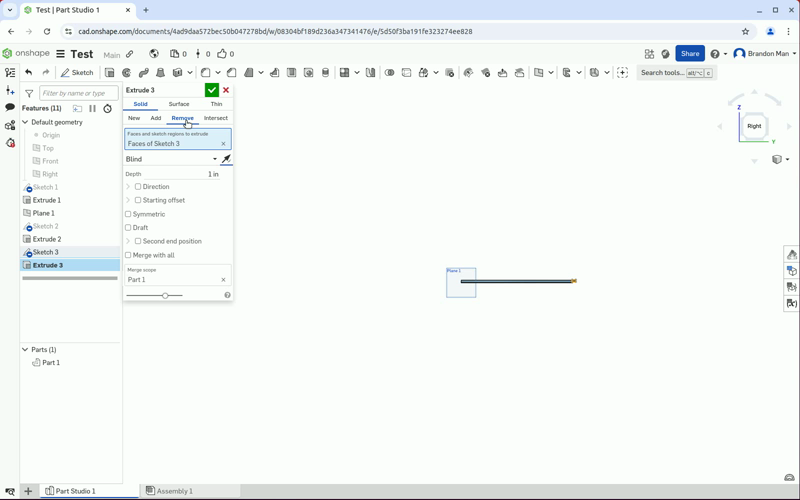
text(35.626)
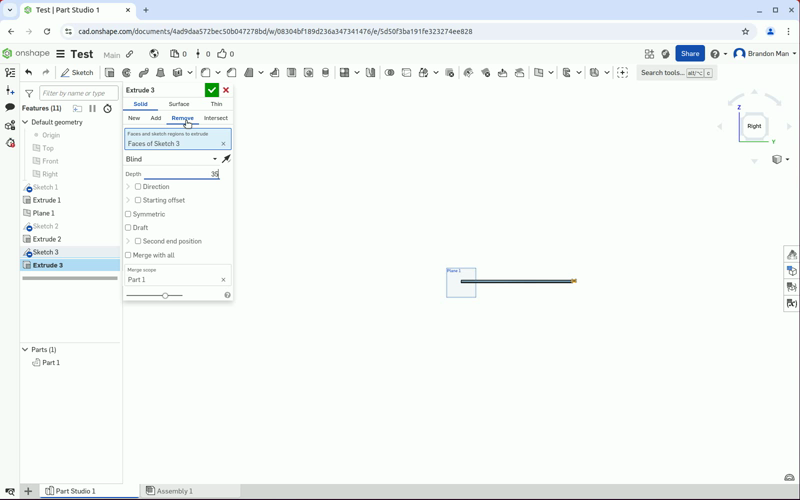
key(tab, 3)
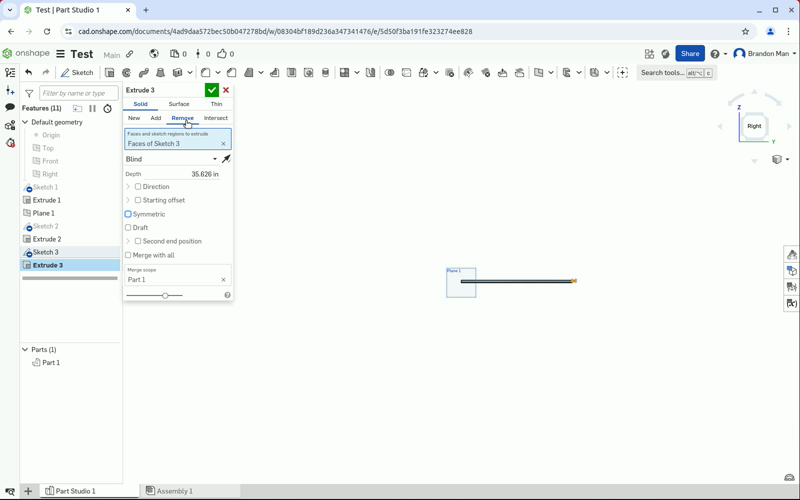
key(space)
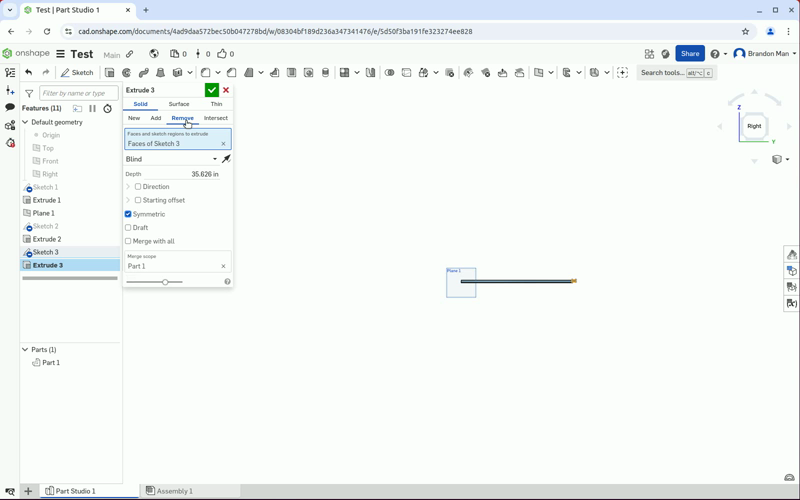
key(tab, 2)
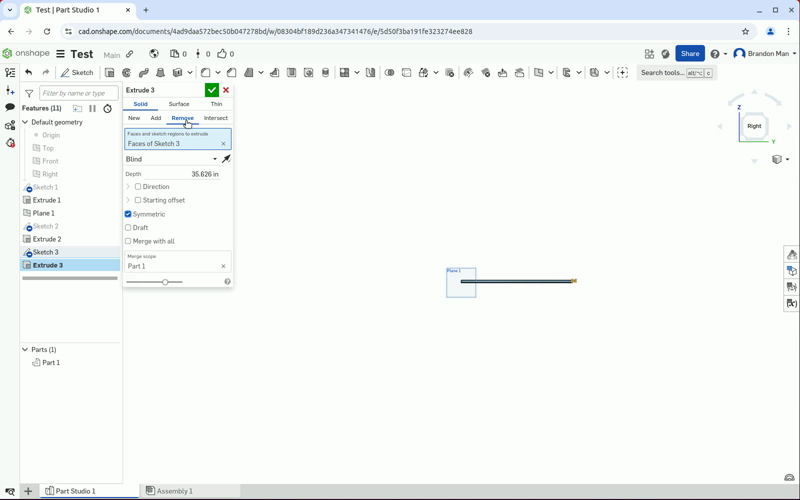
key(space)
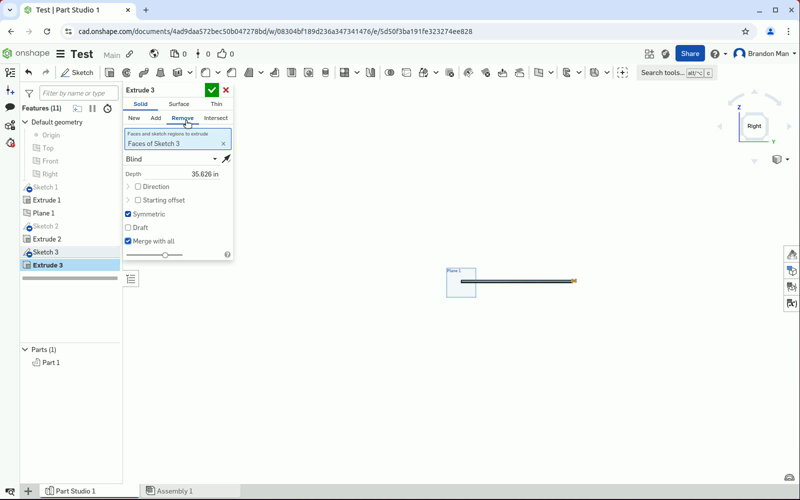
key(enter)
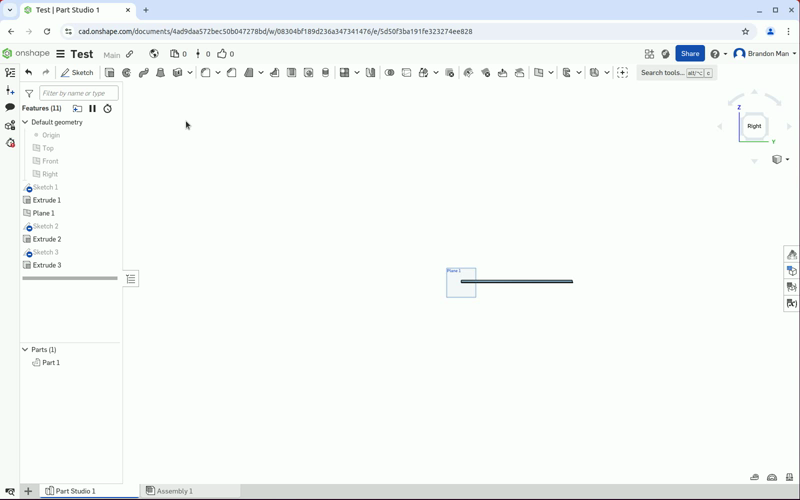
key(shift+h)
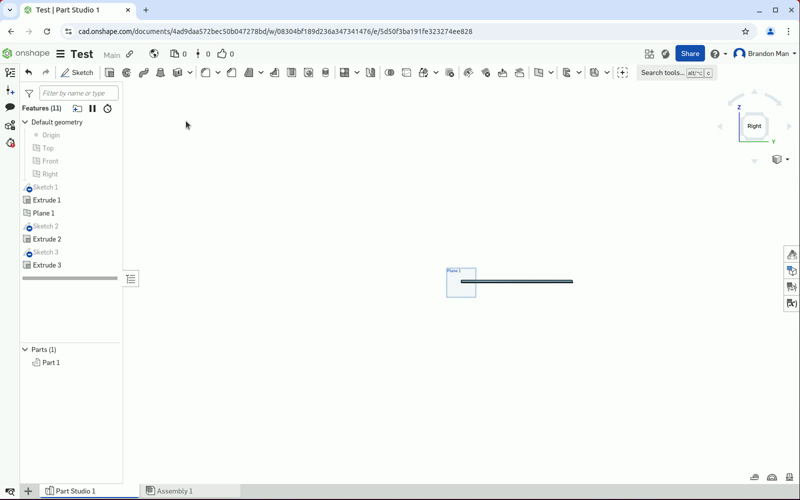
key(shift+h)
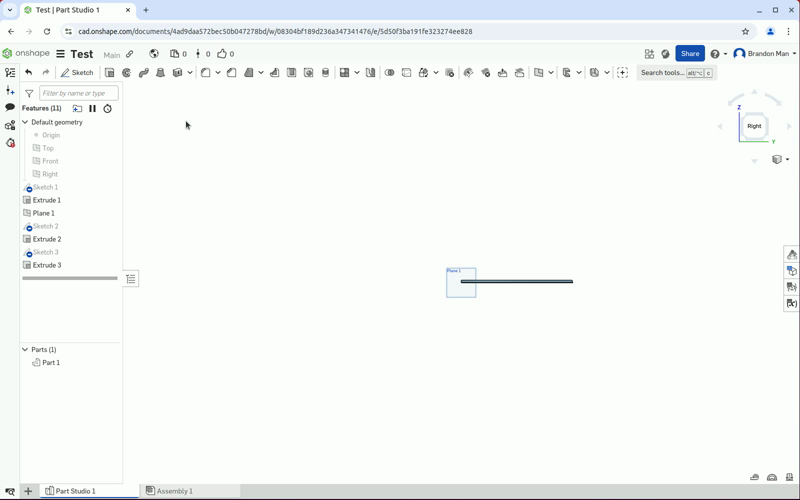
key(shift+7)
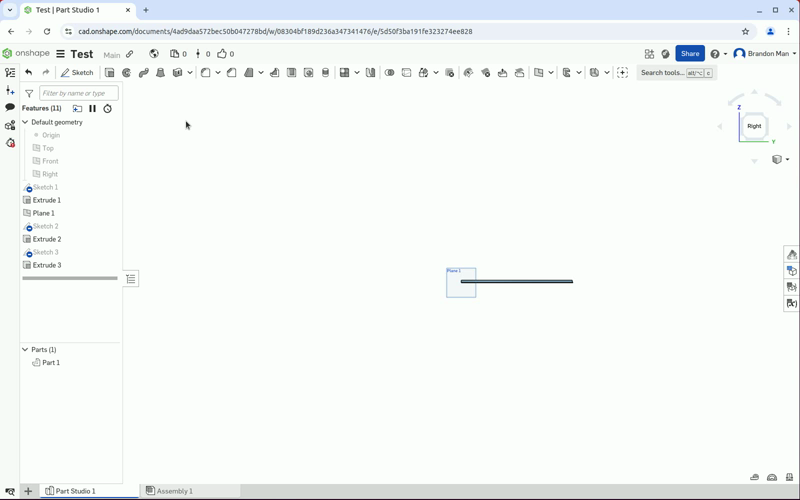
key(right, 2)
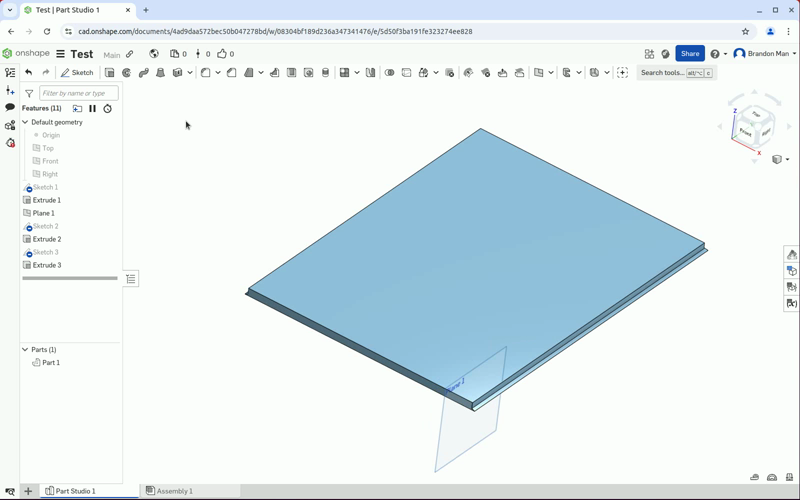
key(down, 2)
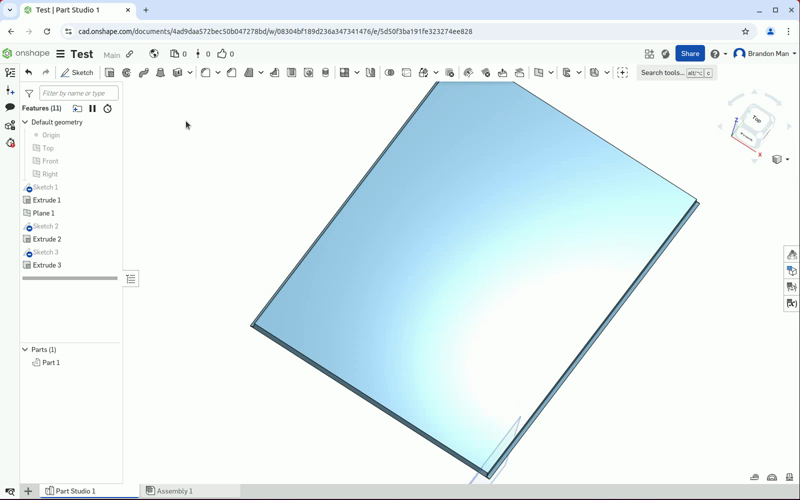
key(up, 2)
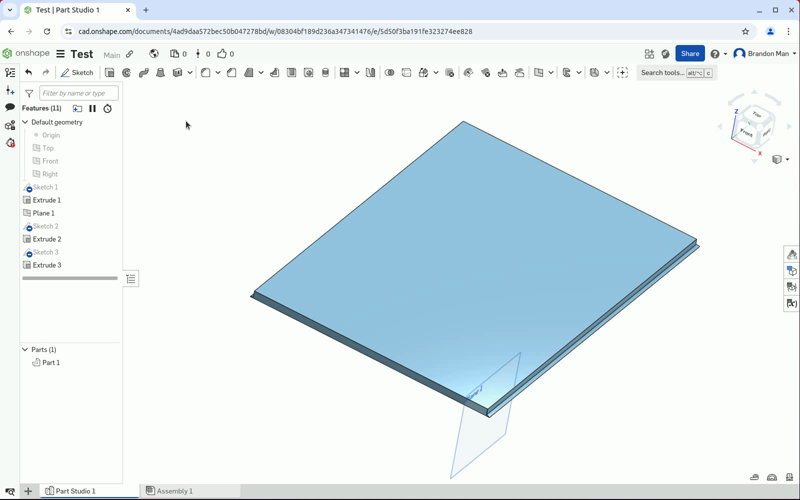
key(left, 2)
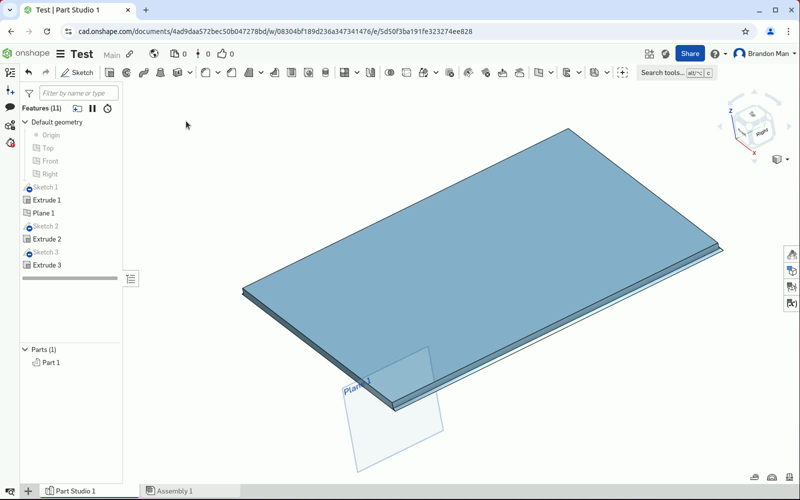
mouse_move(73, 189)
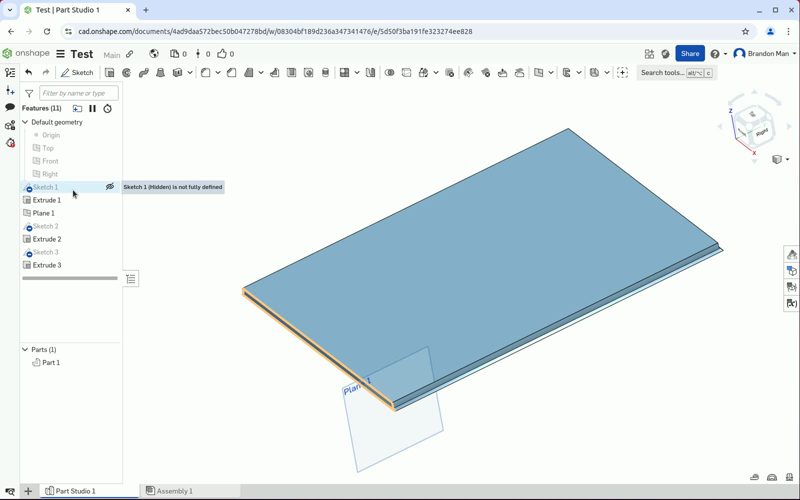
click(73, 189)